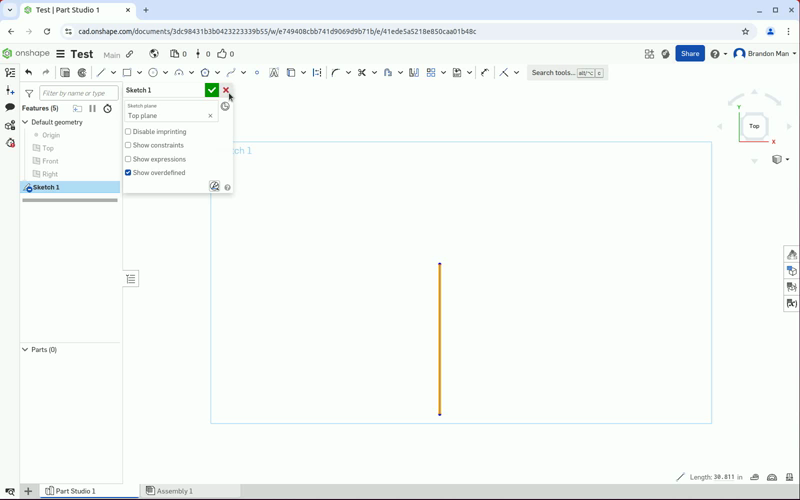
key(shift+h)
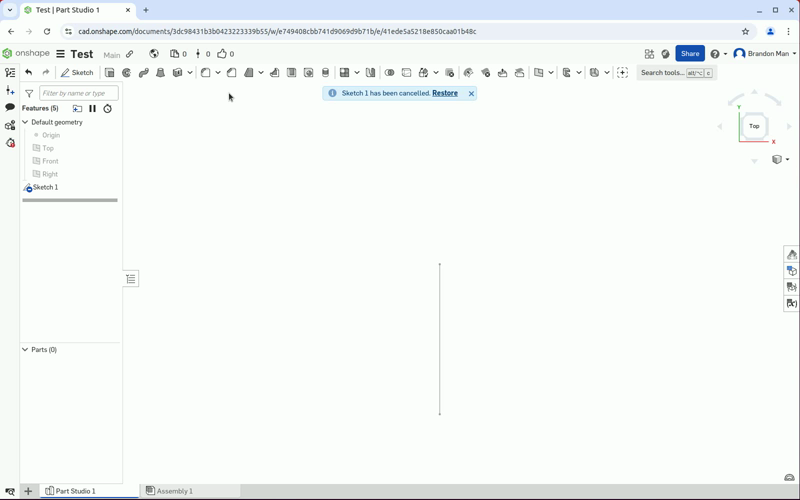
mouse_move(73, 352)
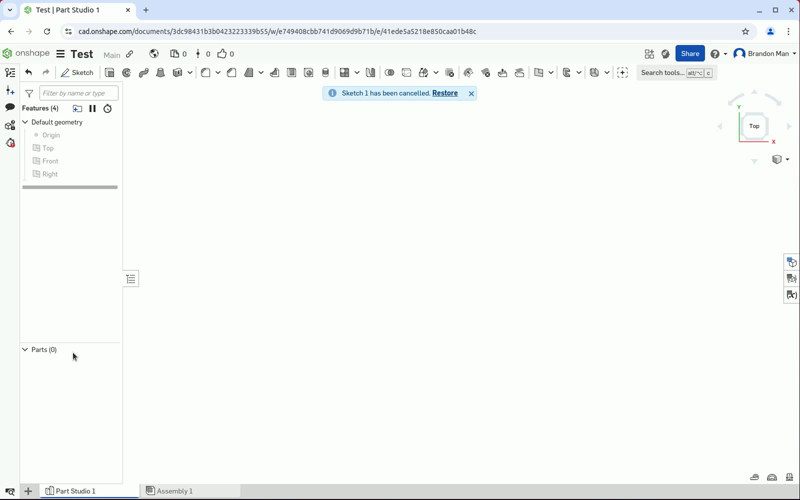
key(y)
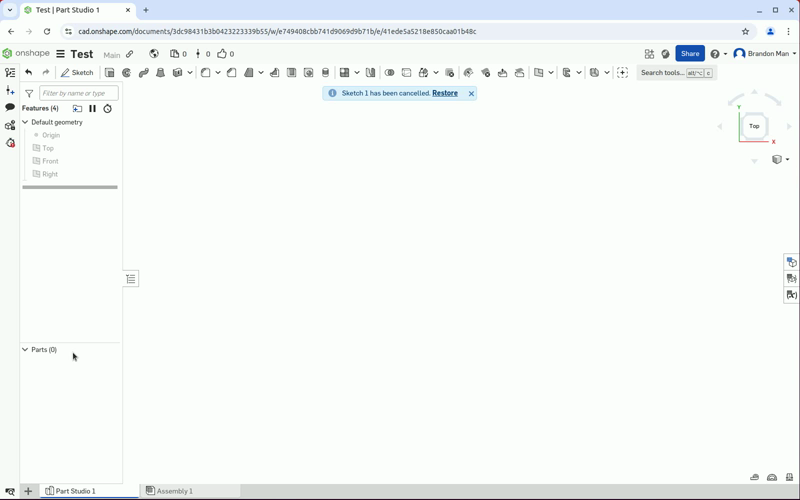
key(shift+p)
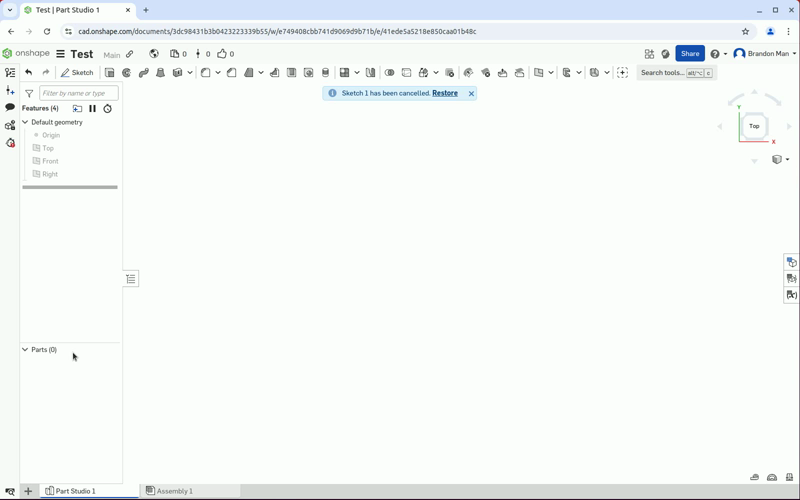
key(space)
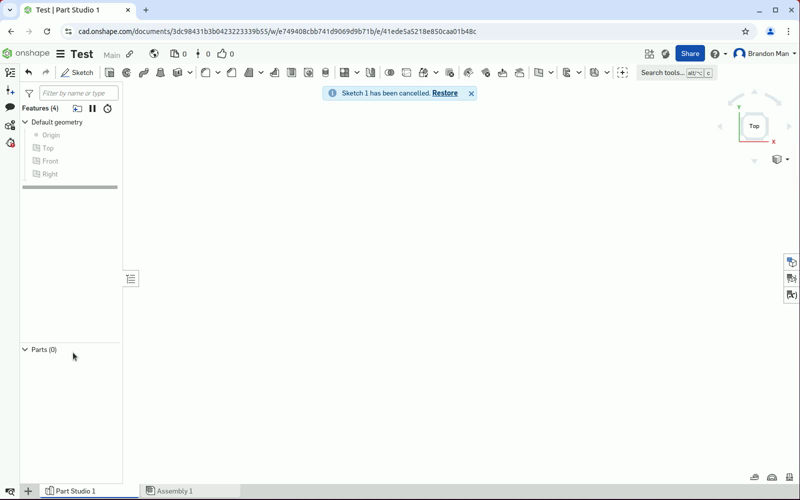
key_down(shift)
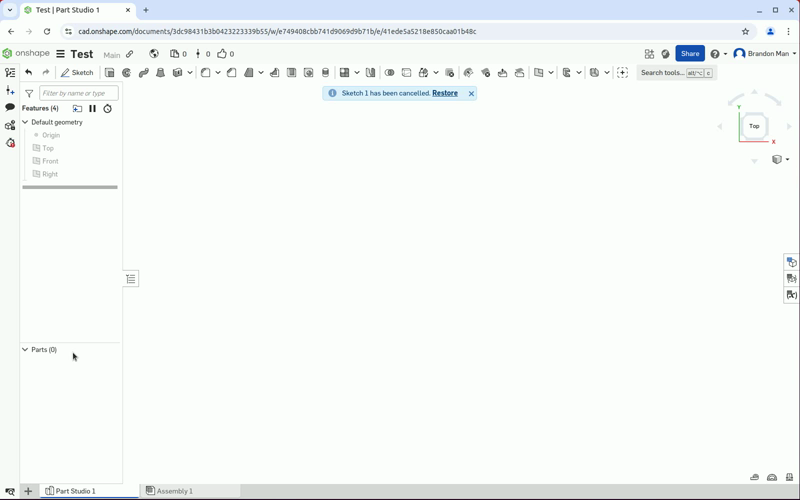
key(up)
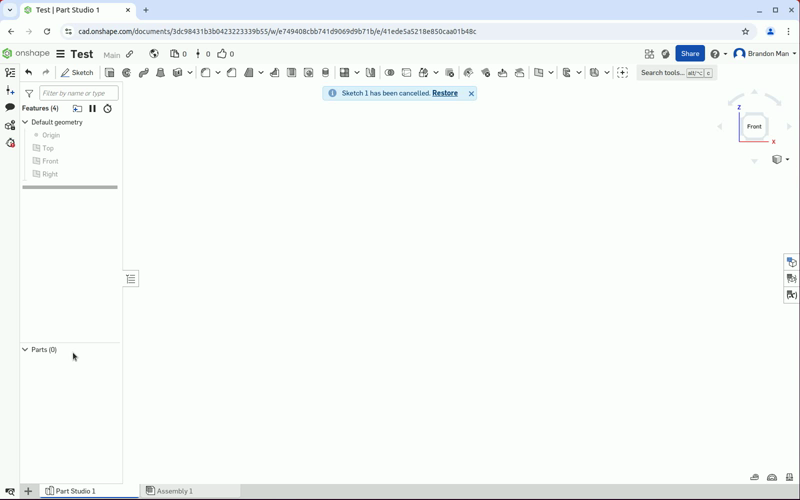
key_up(shift)
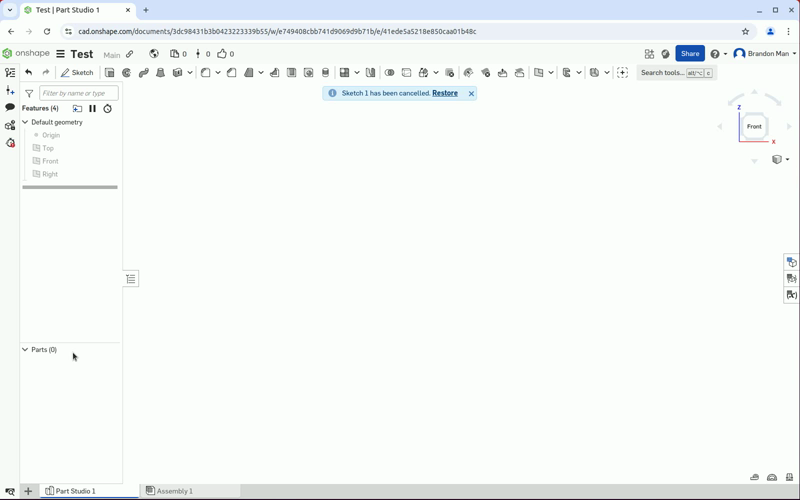
mouse_move(73, 352)
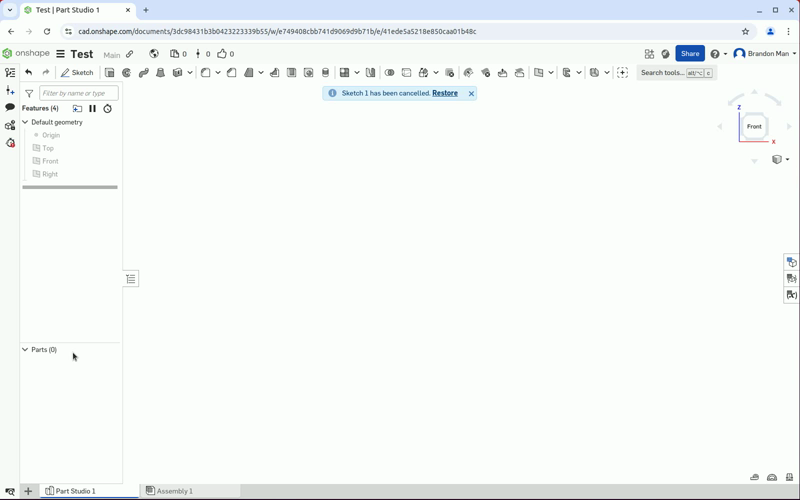
key(shift+y)
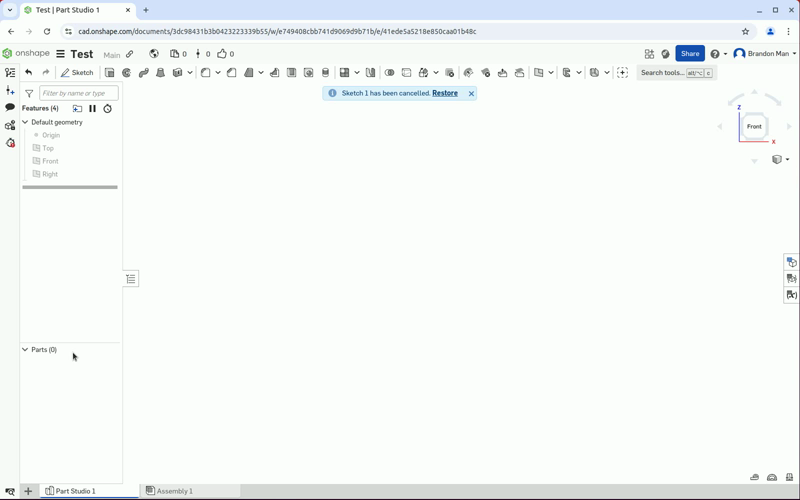
key(shift+s)
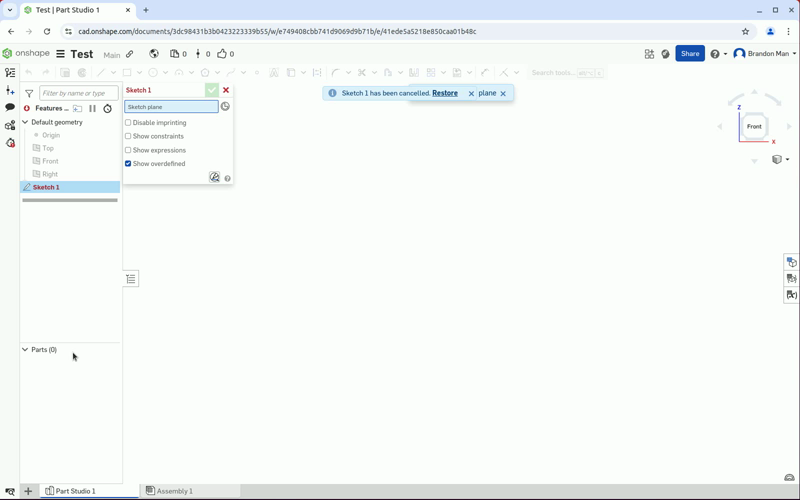
mouse_move(73, 163)
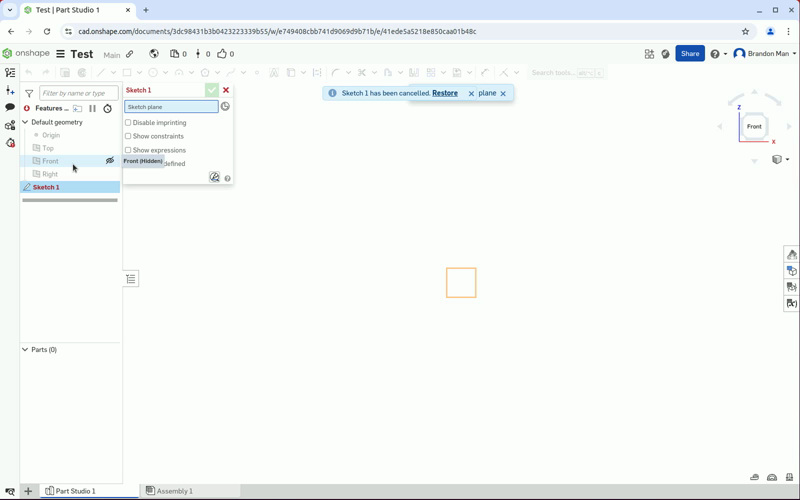
click(73, 163)
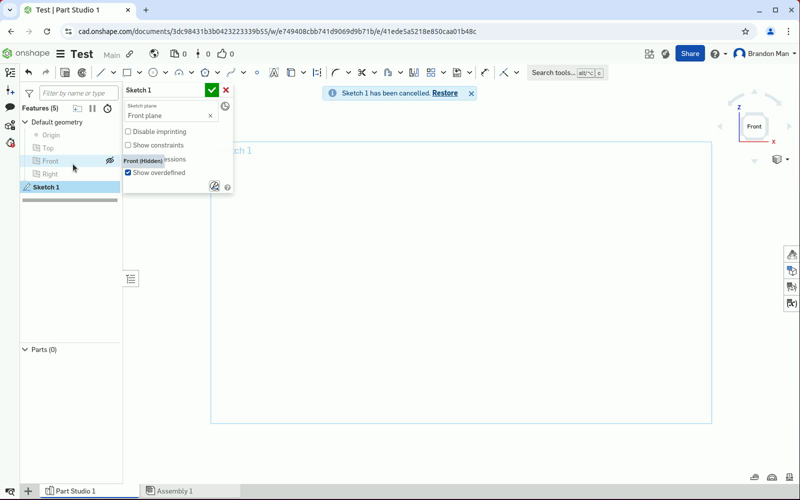
mouse_move(73, 352)
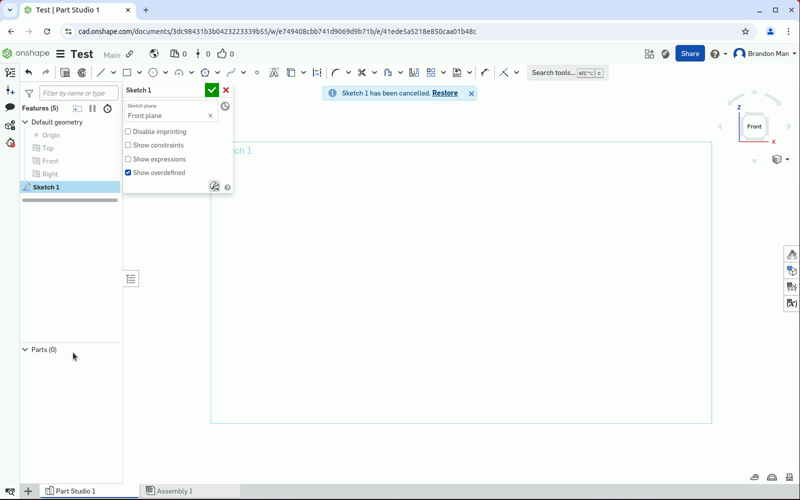
key(y)
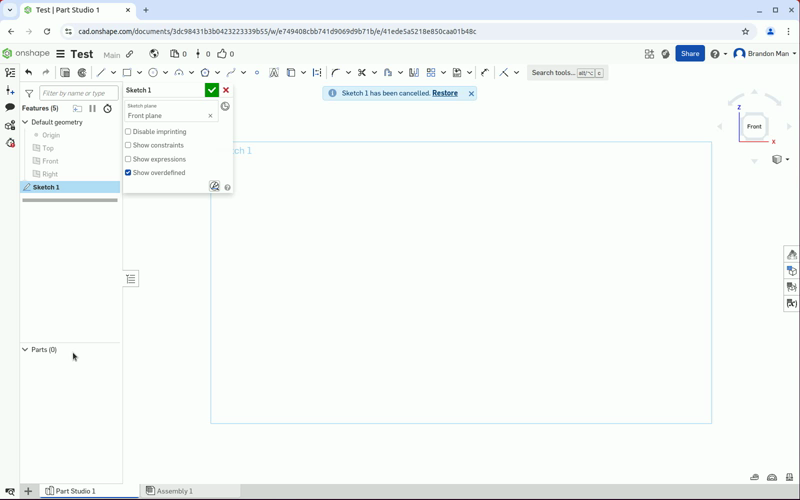
key(l)
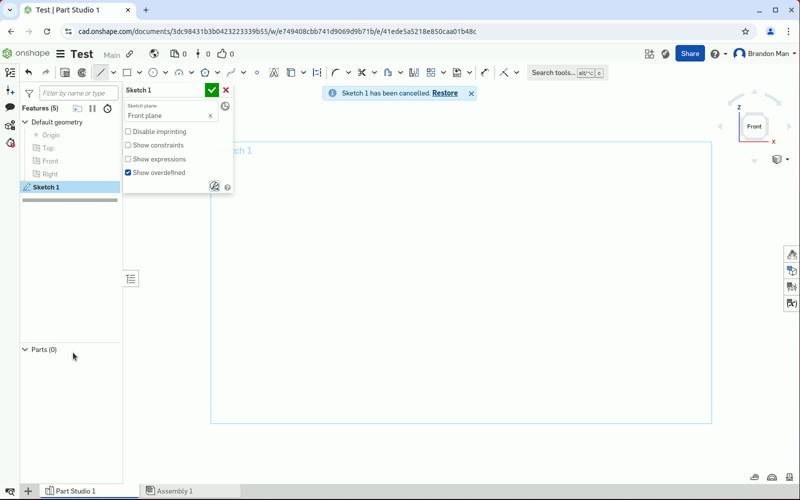
key_down(shift)
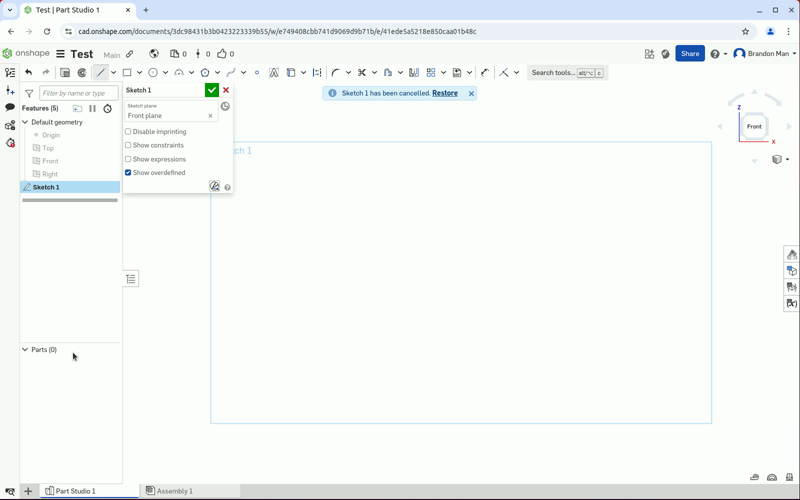
mouse_move(397, 270)
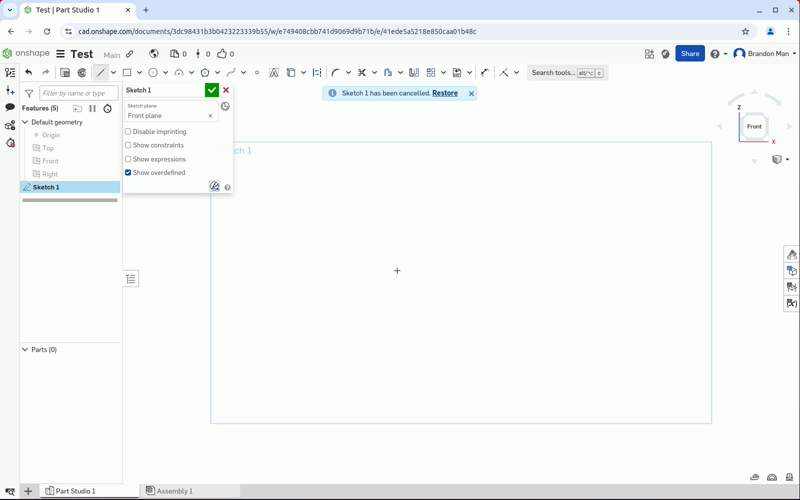
click(397, 270)
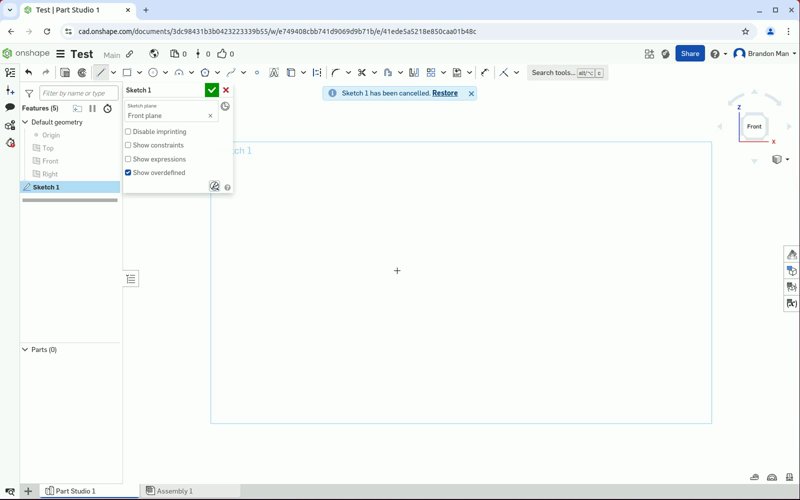
key_up(shift)
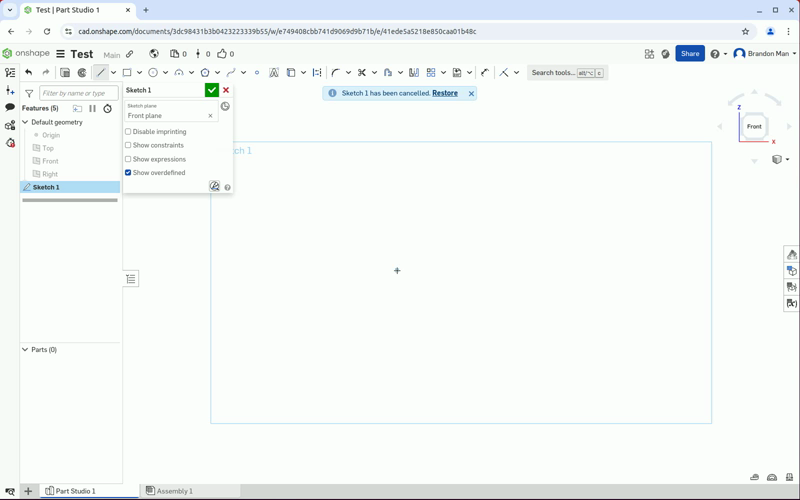
key_down(shift)
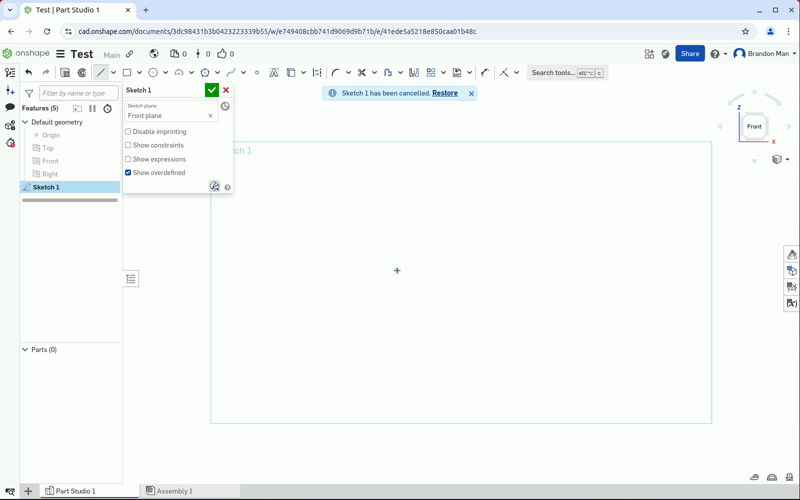
mouse_move(427, 270)
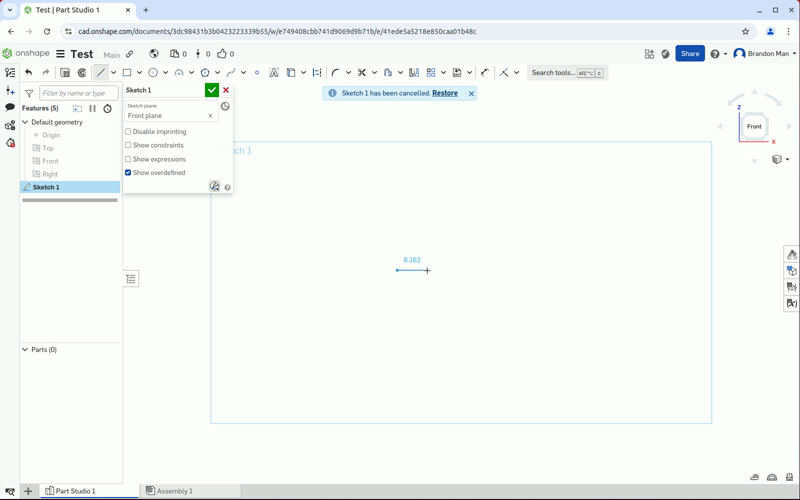
mouse_move(399, 274)
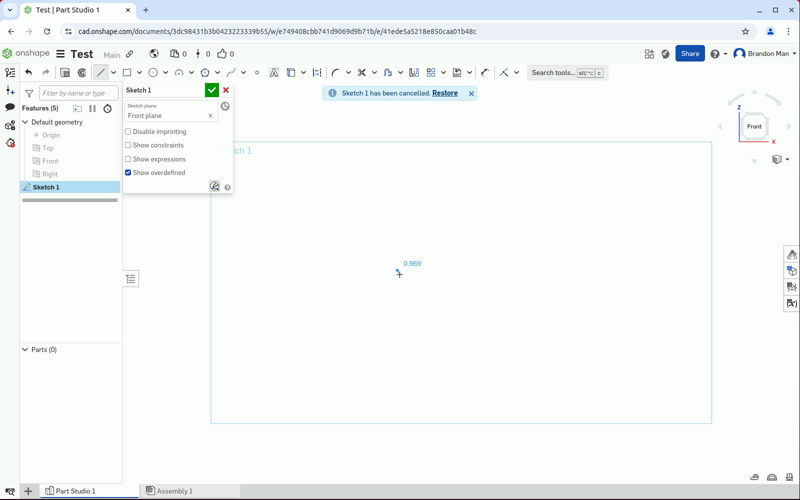
scroll(6)
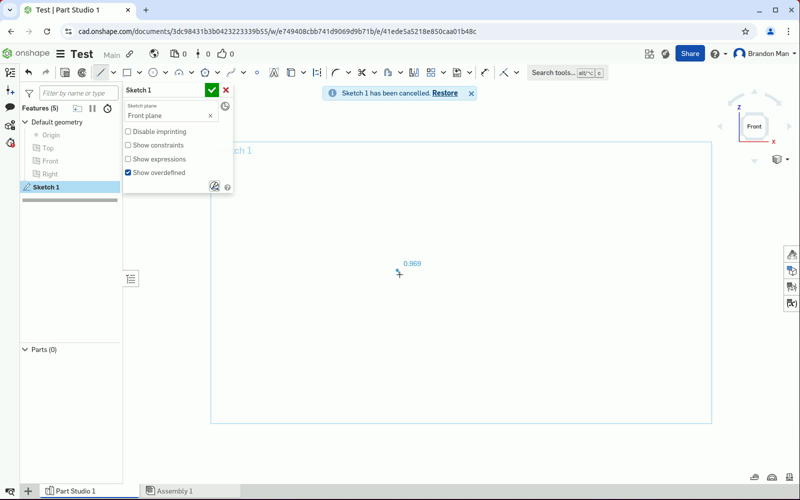
scroll(6)
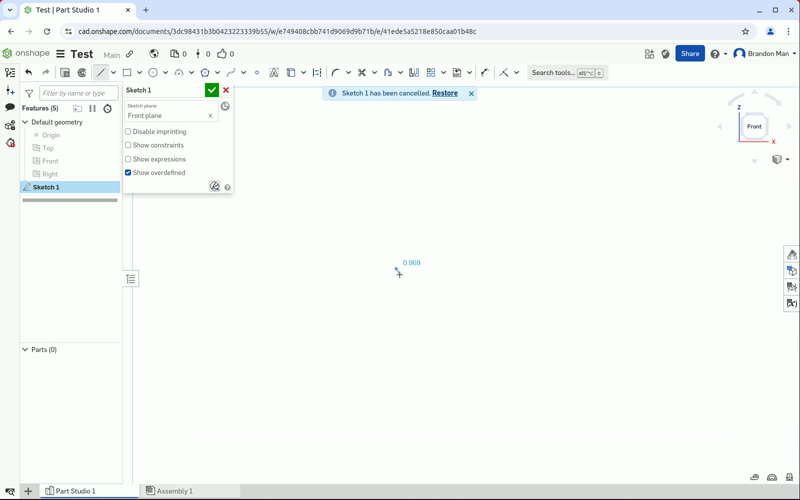
scroll(6)
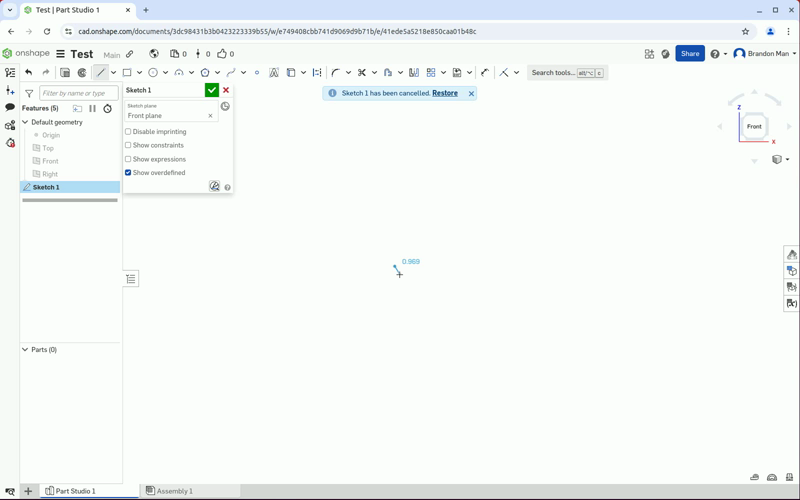
scroll(6)
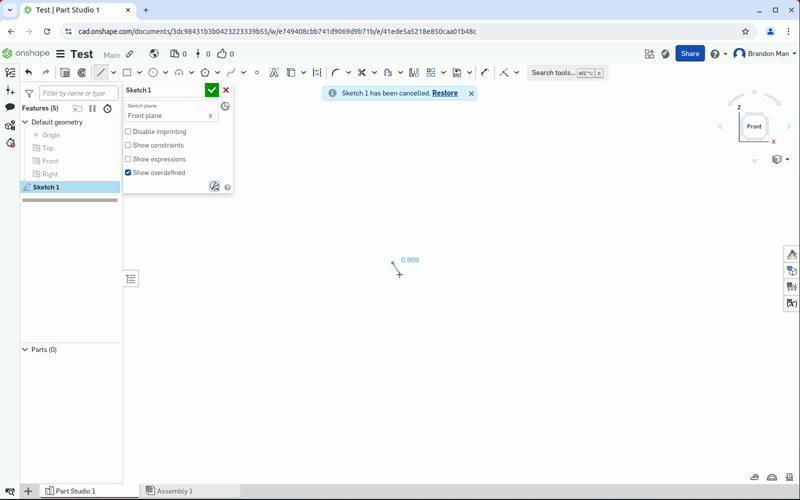
scroll(6)
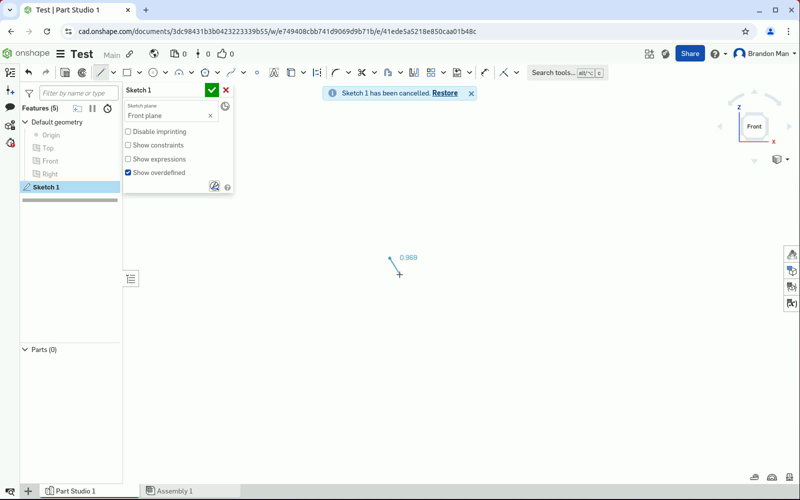
scroll(6)
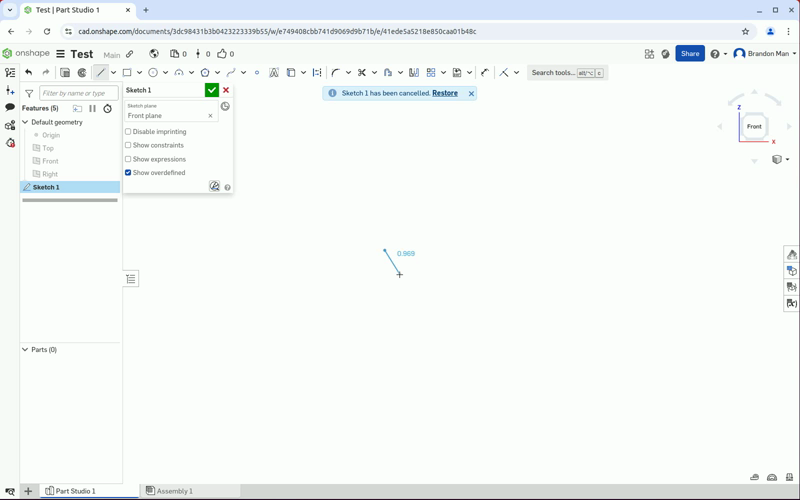
scroll(6)
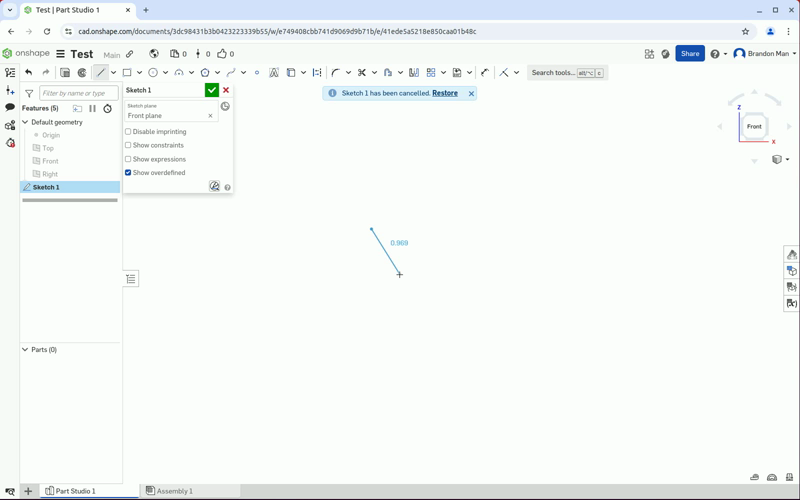
click(399, 274)
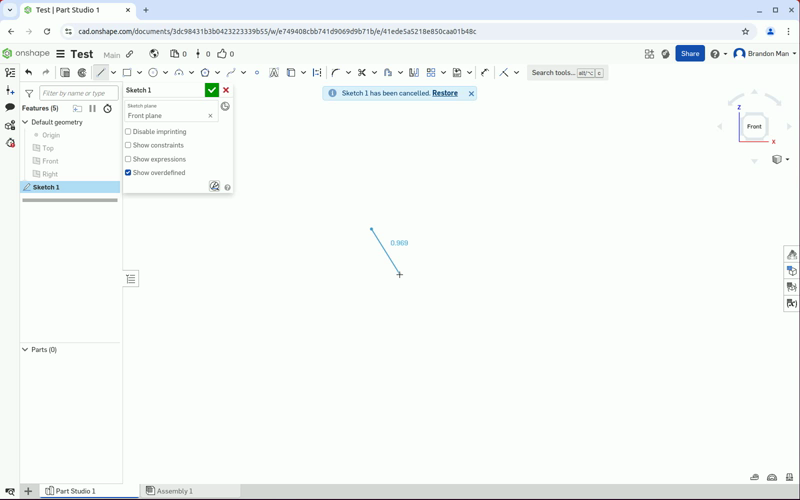
scroll(-6)
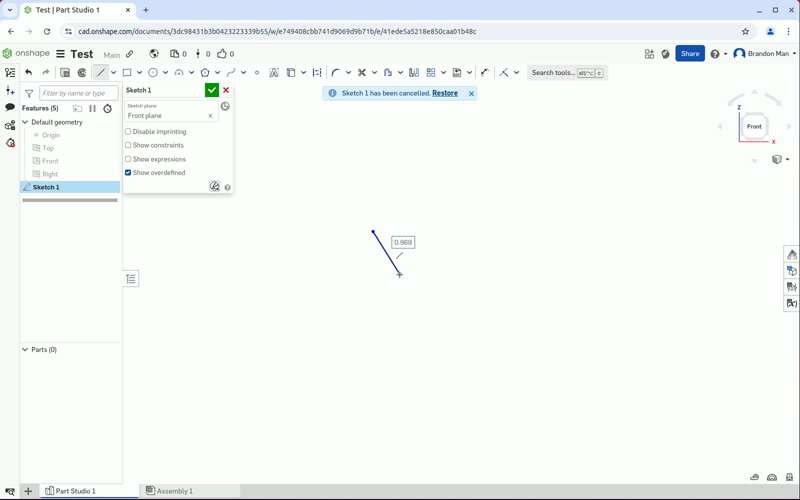
scroll(-6)
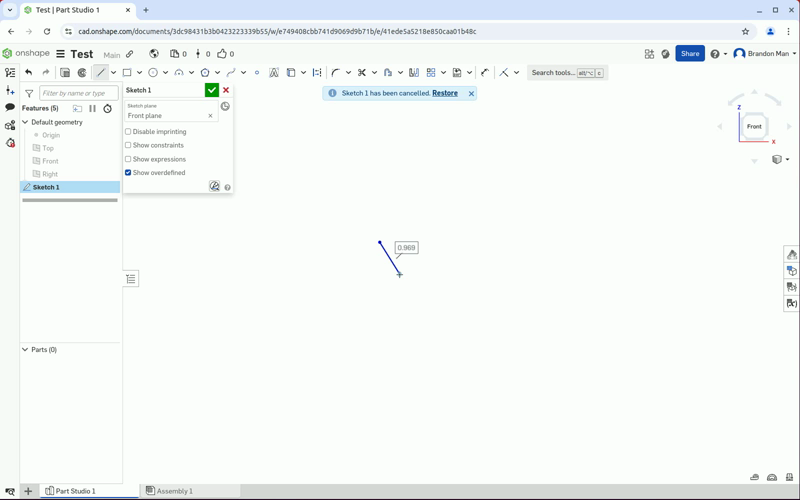
scroll(-6)
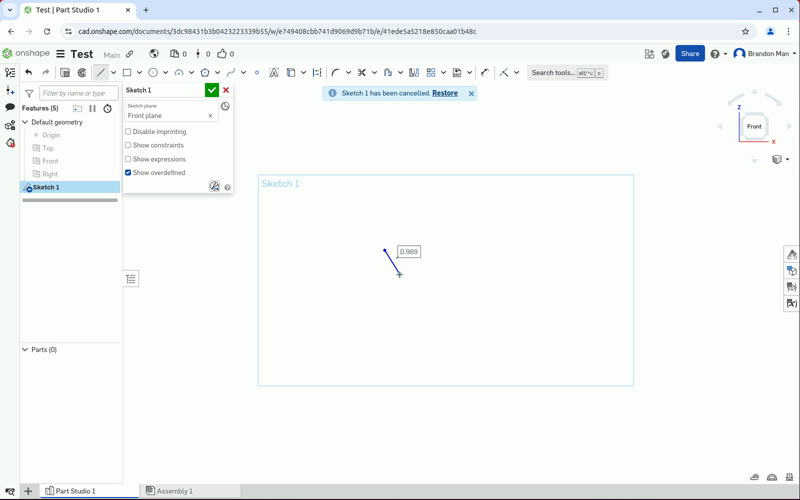
scroll(-6)
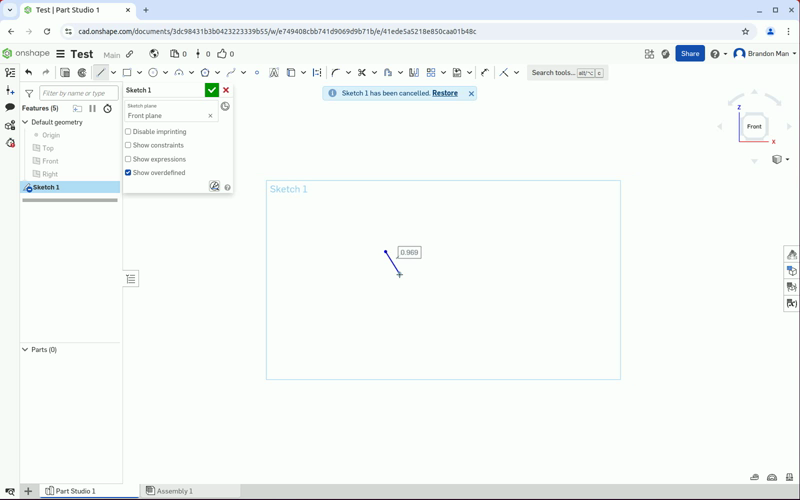
scroll(-6)
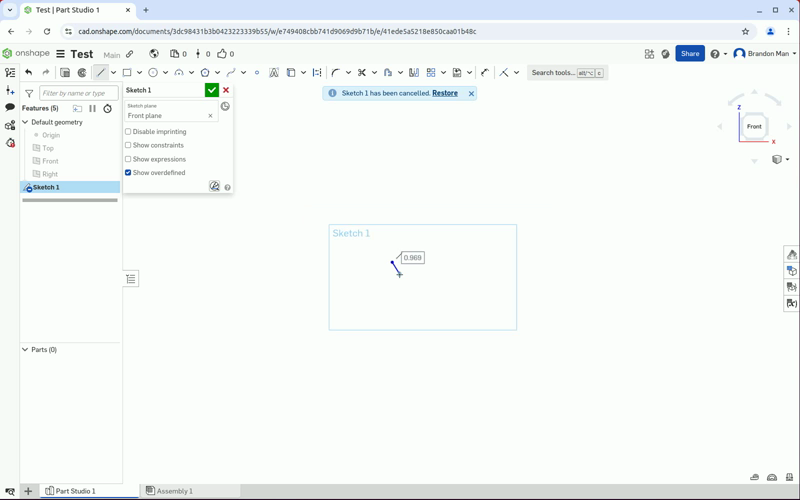
scroll(-6)
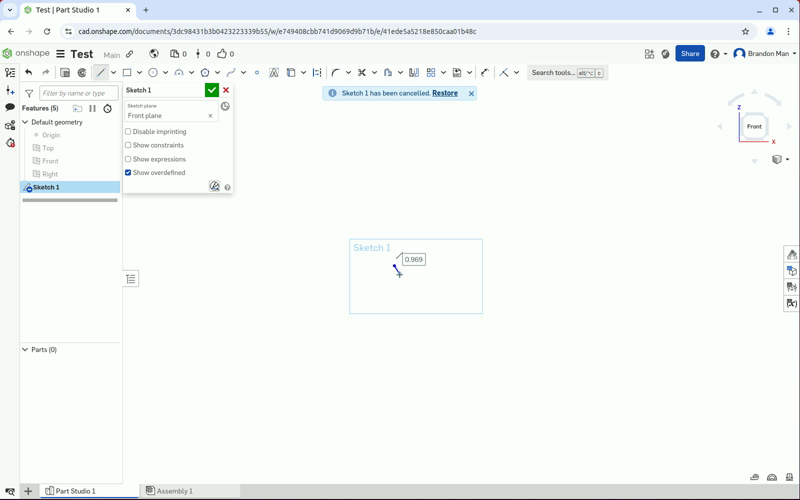
scroll(-6)
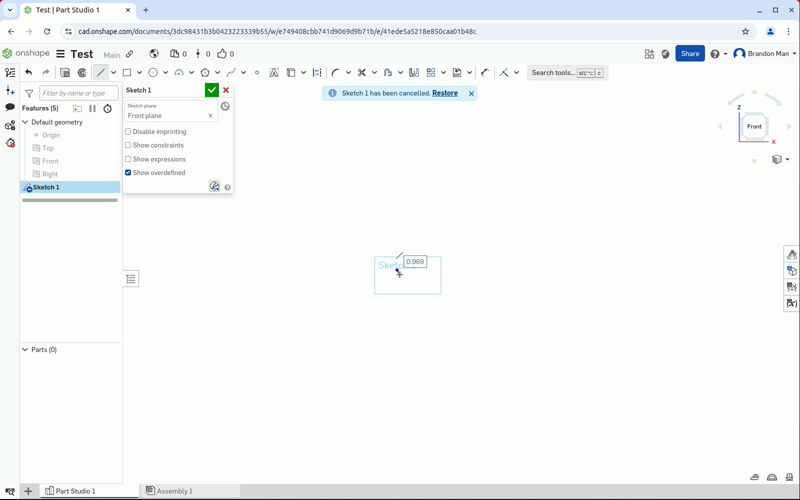
key_up(shift)
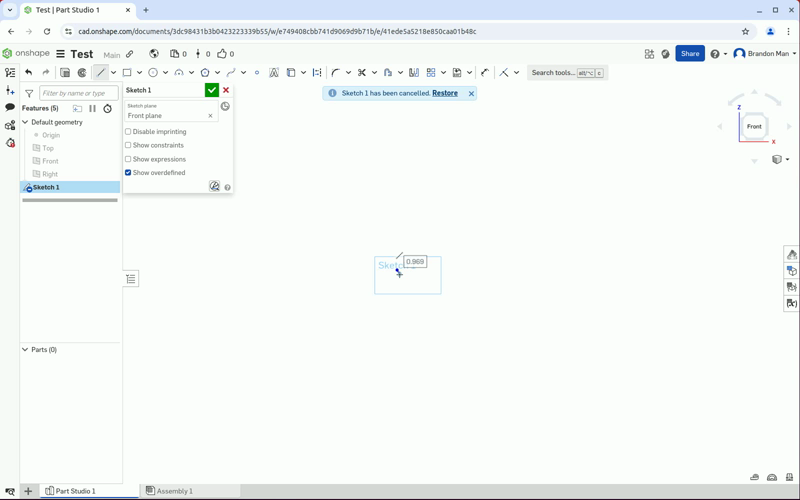
key_down(shift)
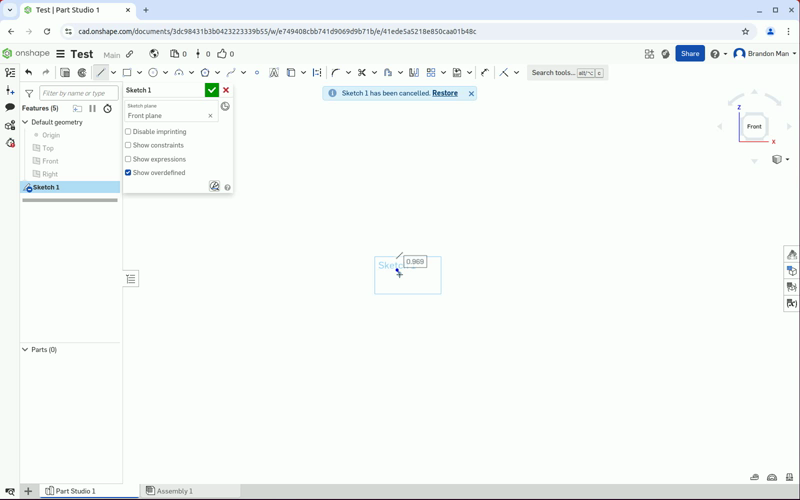
mouse_move(429, 274)
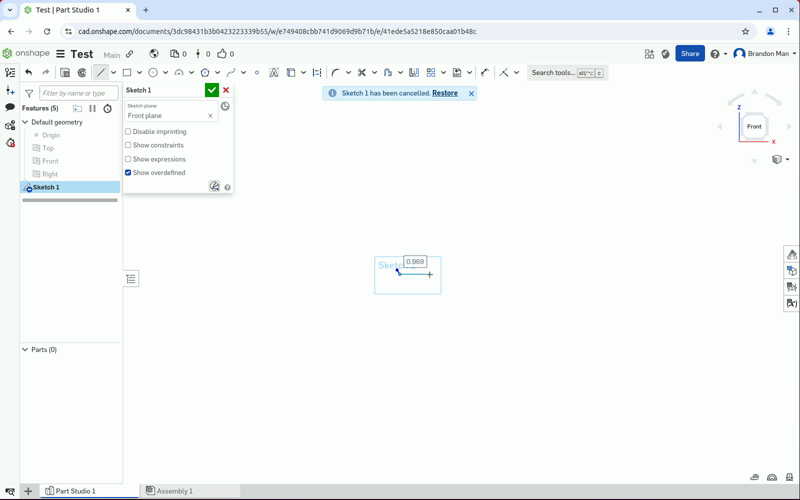
mouse_move(436, 250)
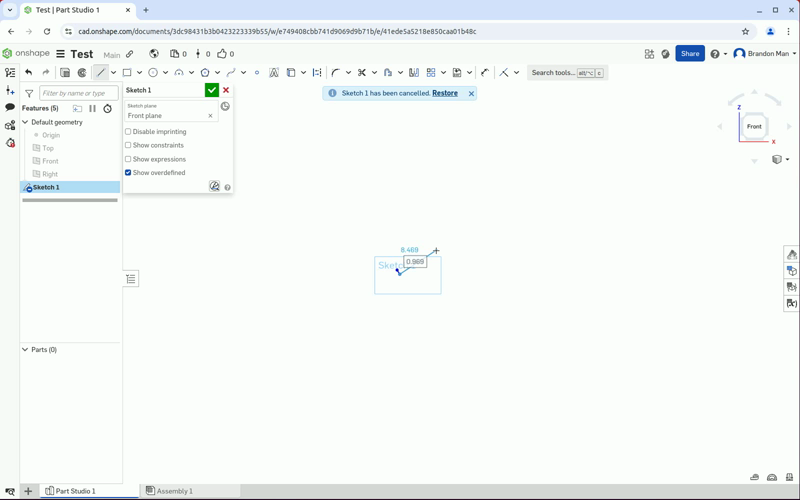
click(436, 250)
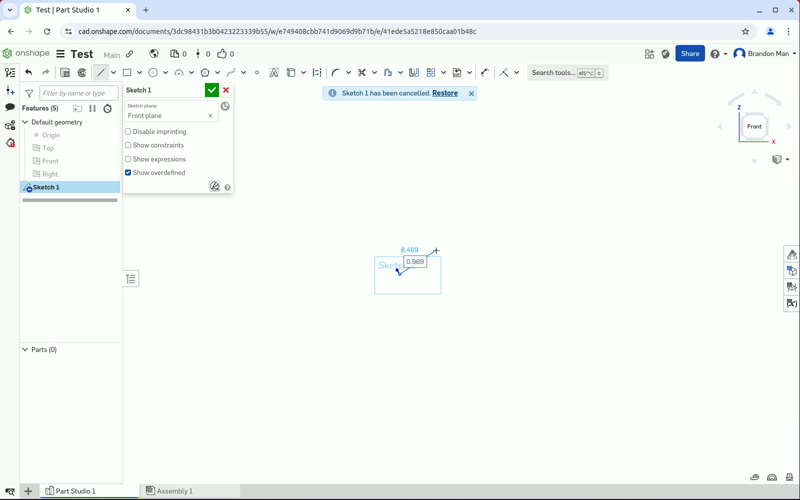
key_up(shift)
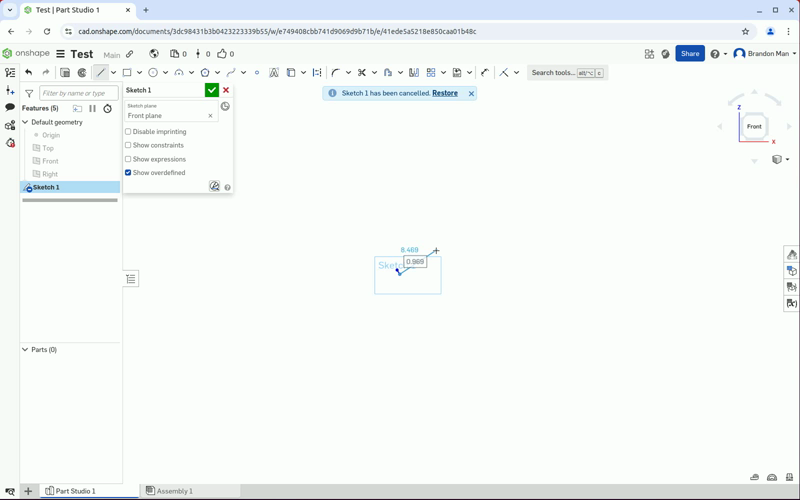
key_down(shift)
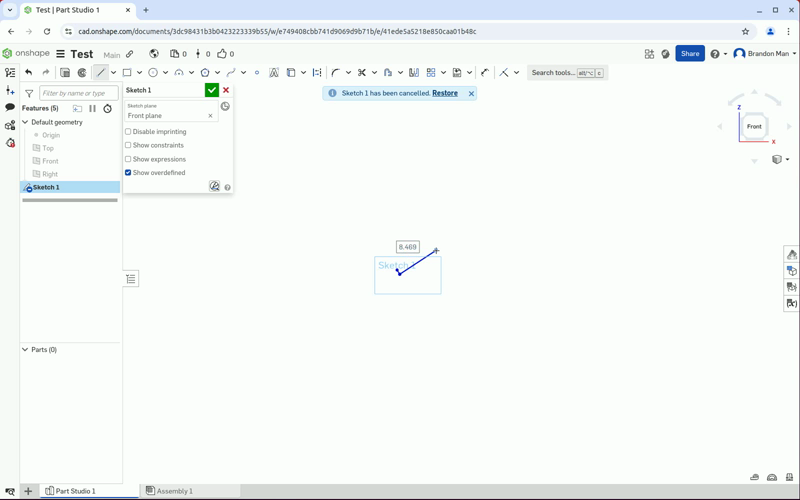
mouse_move(466, 250)
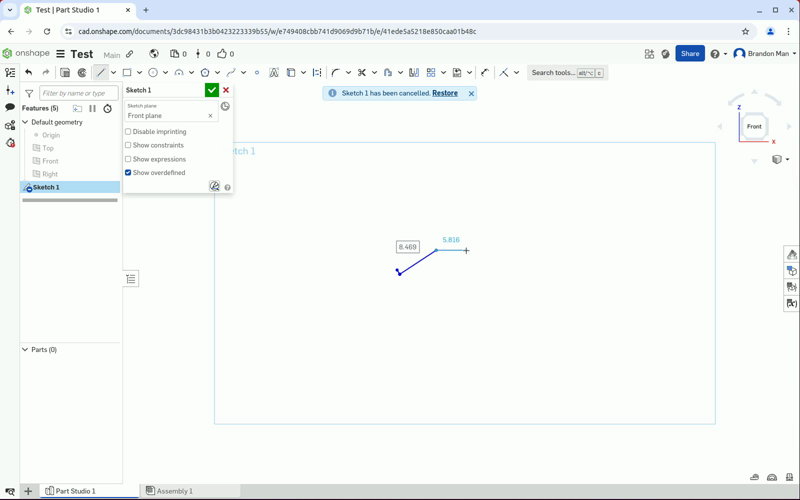
mouse_move(456, 214)
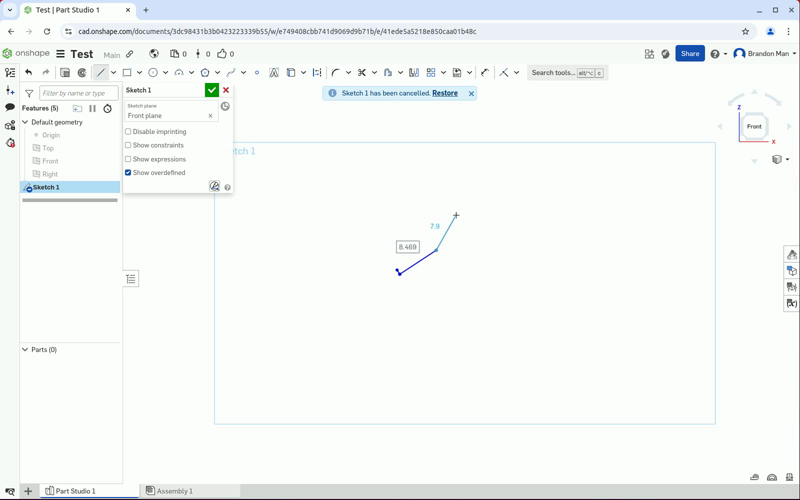
click(456, 214)
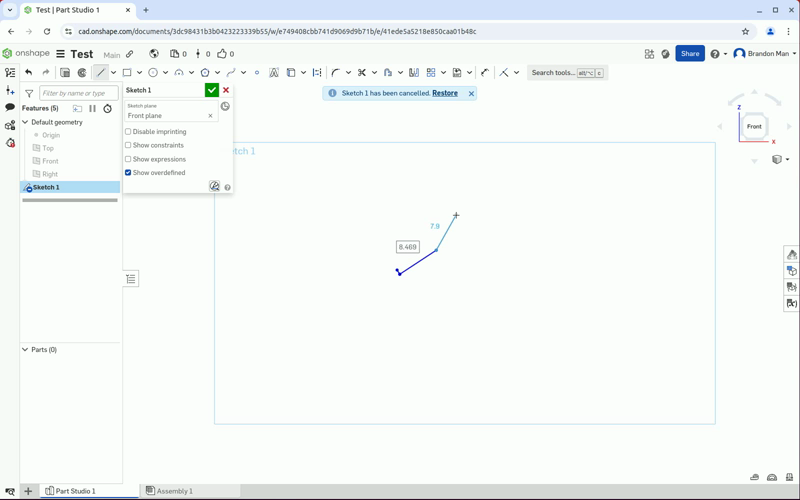
key_up(shift)
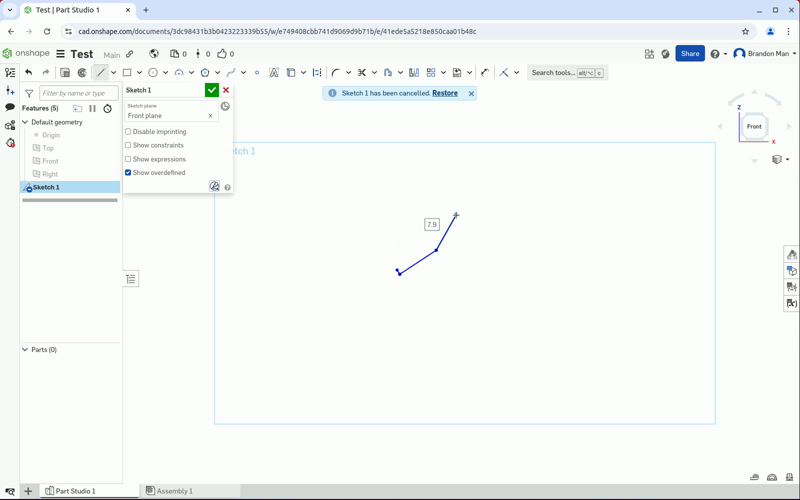
key_down(shift)
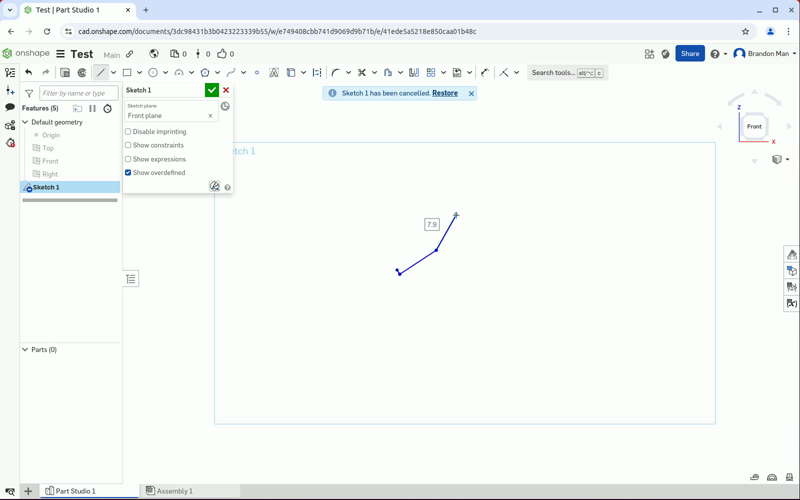
mouse_move(486, 214)
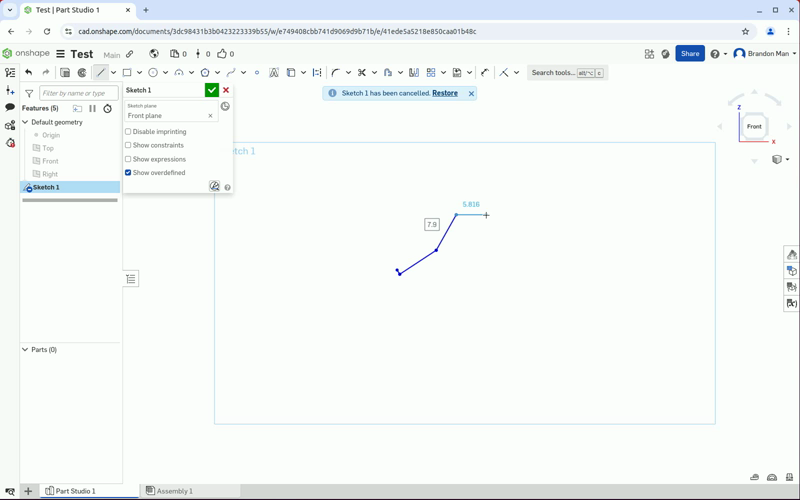
mouse_move(459, 170)
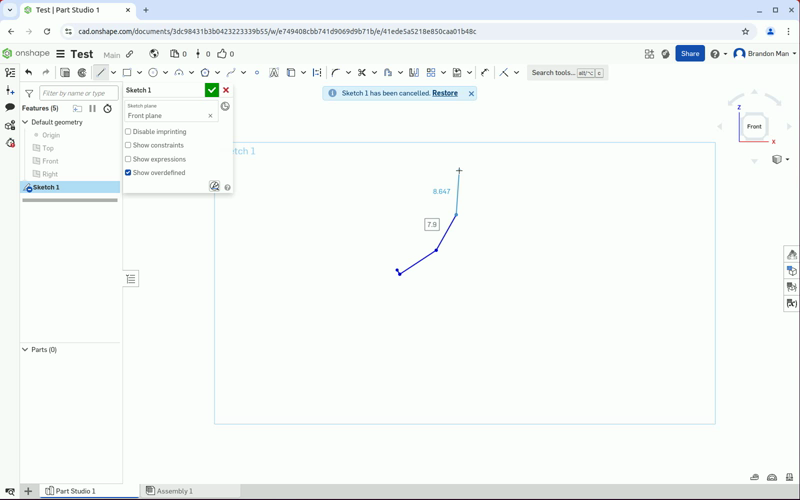
click(459, 170)
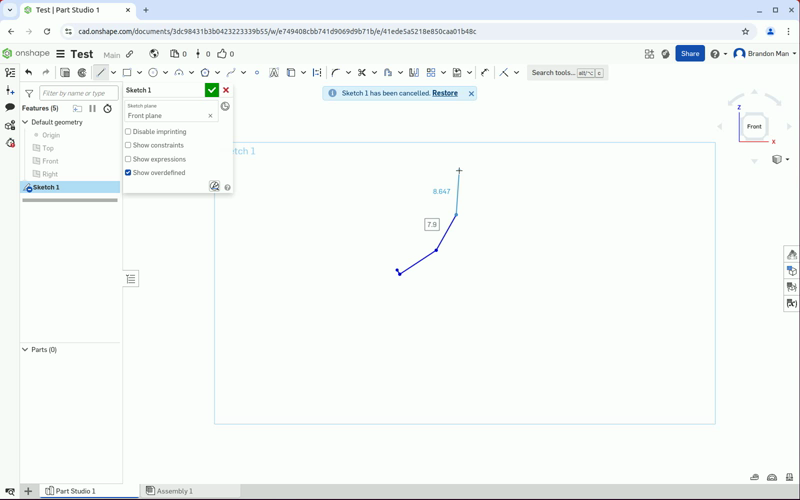
key_up(shift)
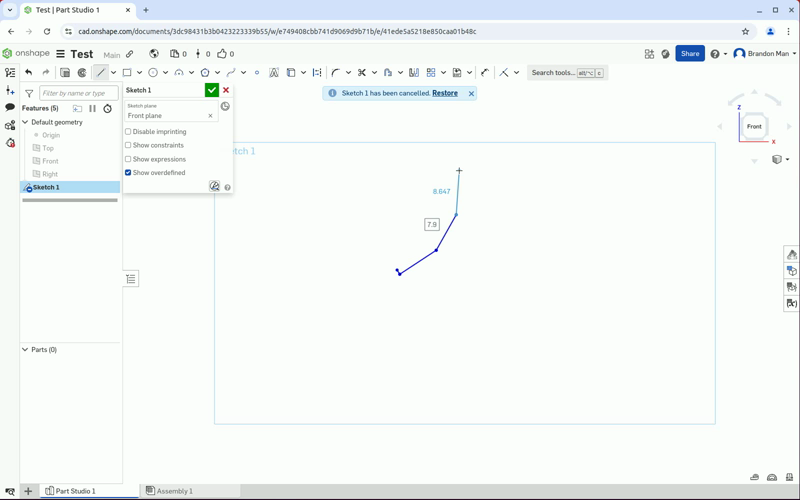
key_down(shift)
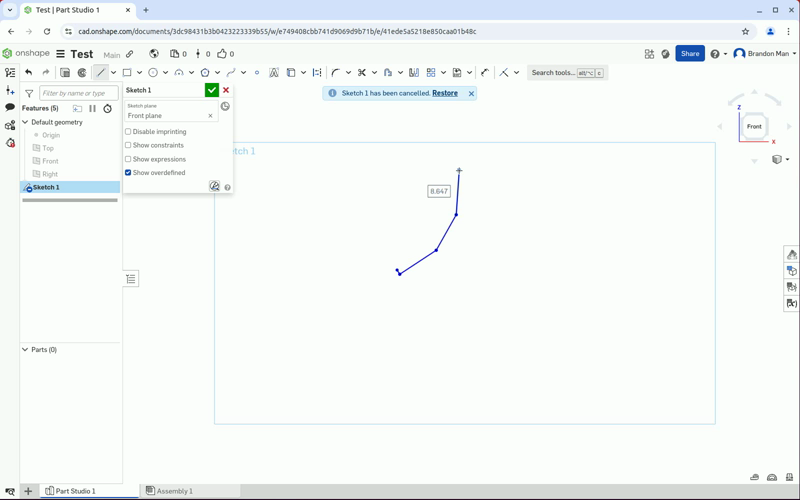
mouse_move(489, 170)
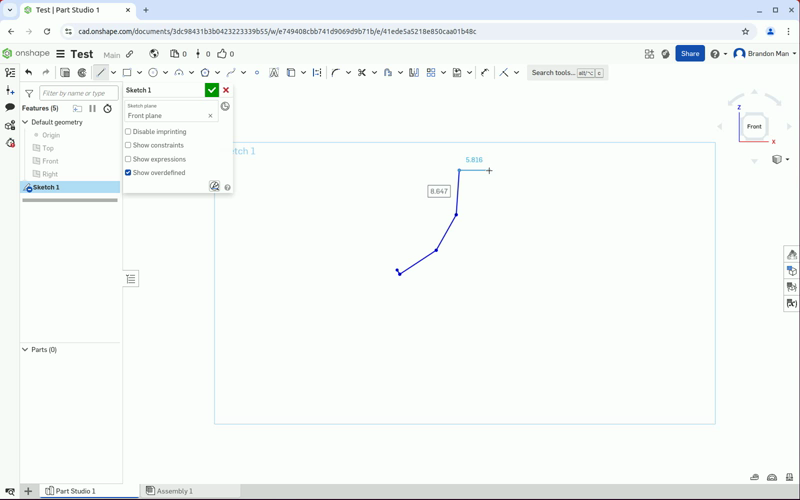
mouse_move(454, 170)
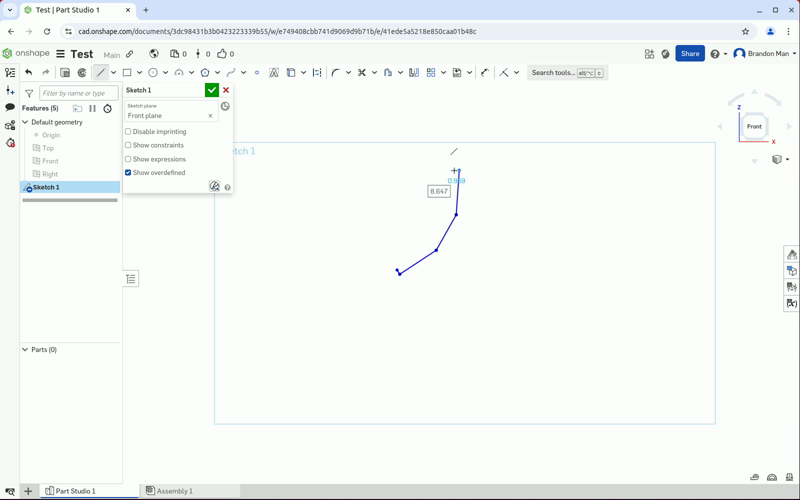
scroll(6)
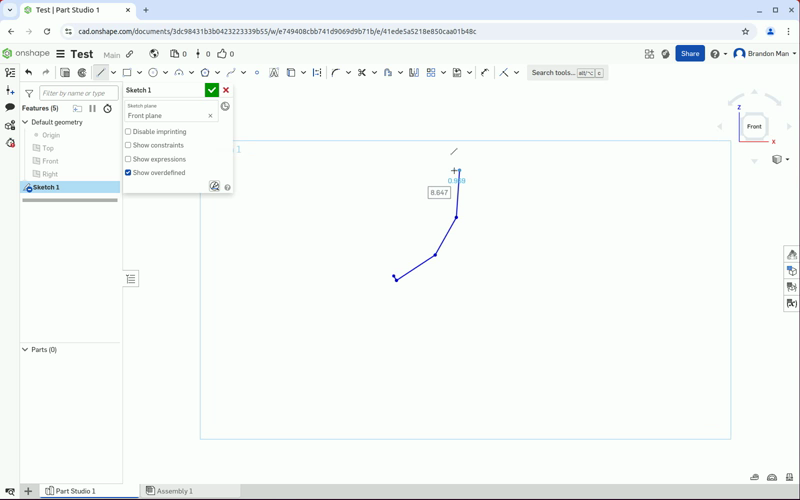
scroll(6)
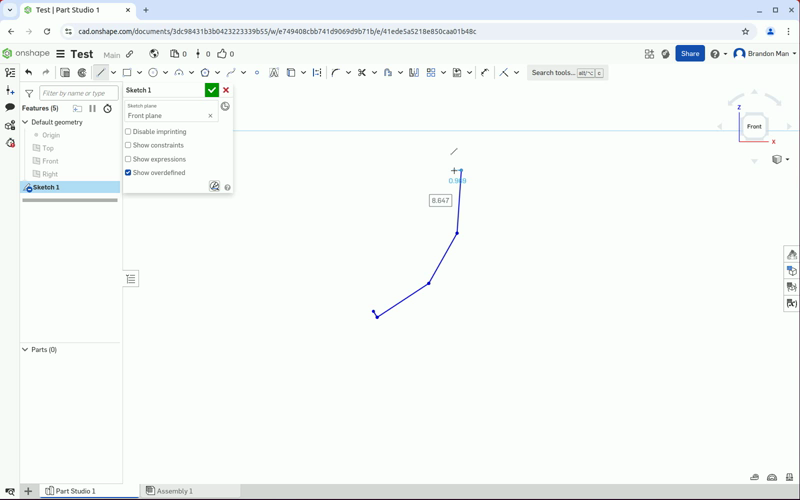
scroll(6)
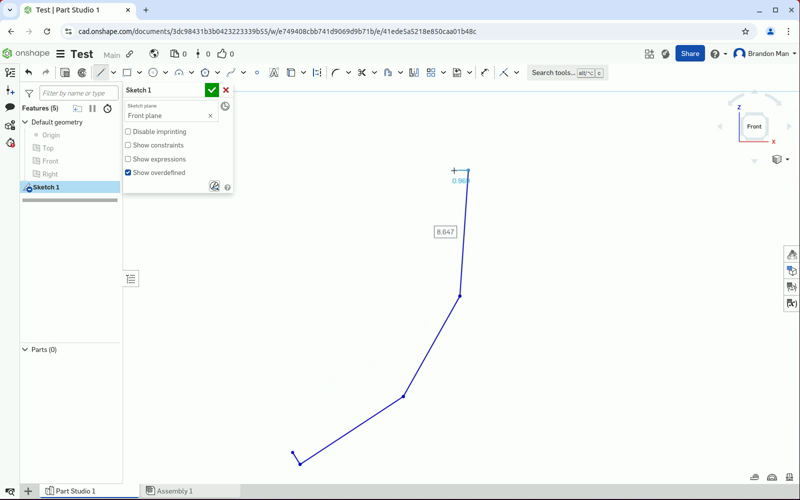
scroll(6)
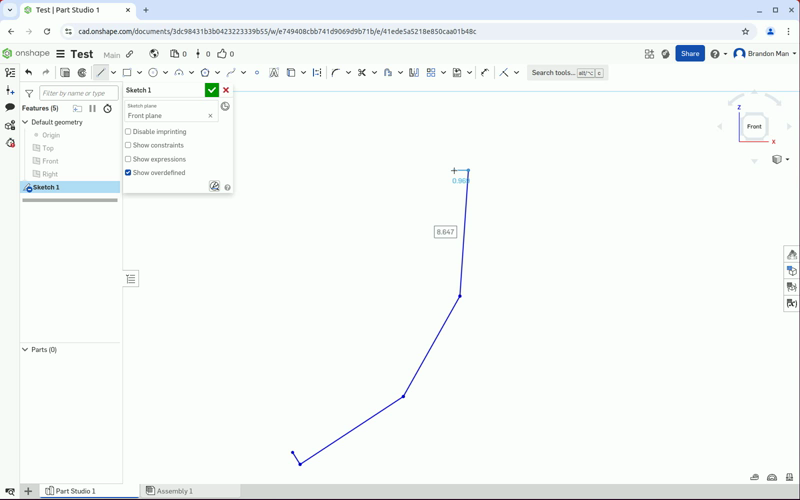
scroll(6)
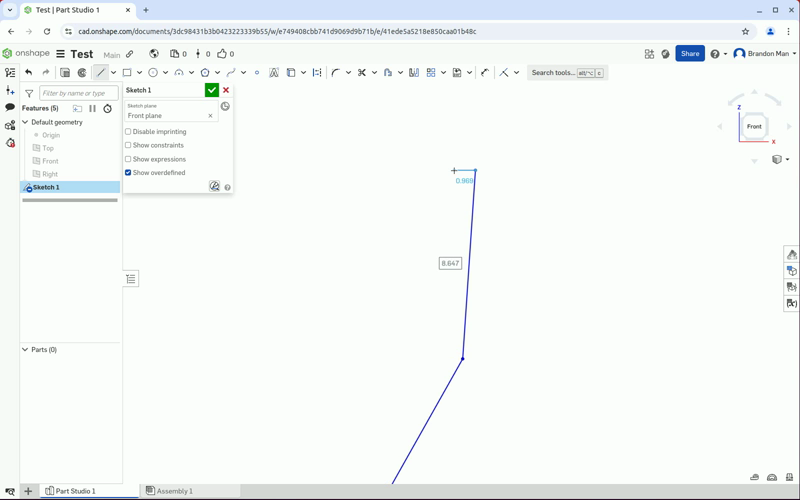
scroll(6)
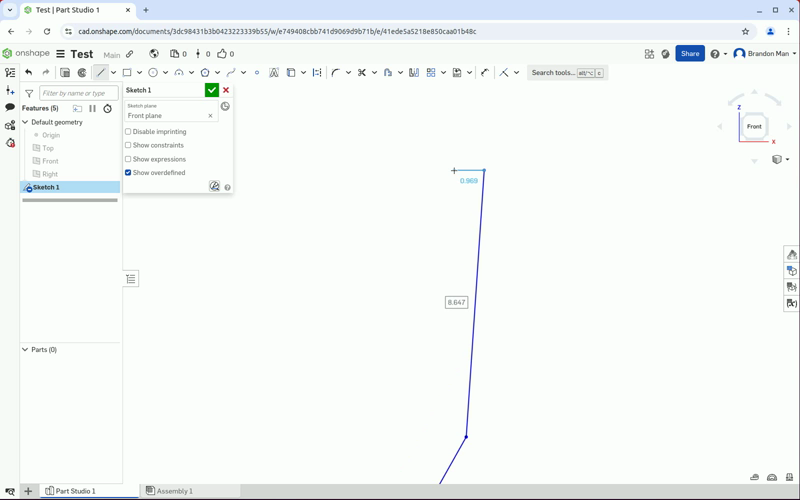
scroll(6)
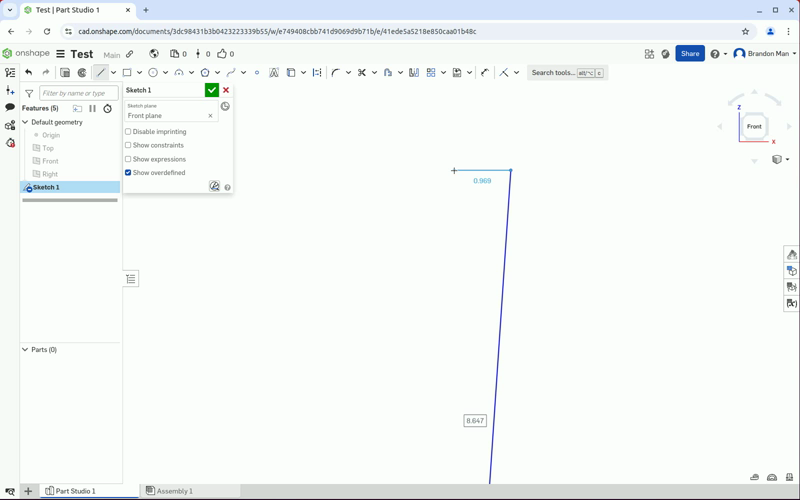
click(454, 170)
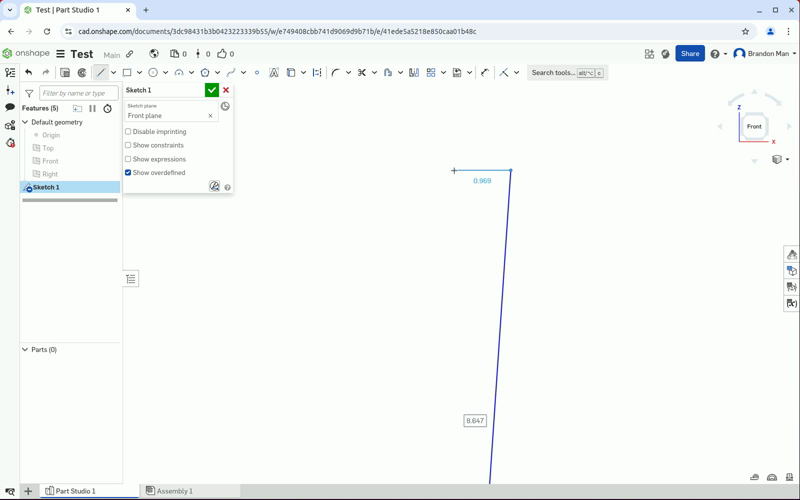
scroll(-6)
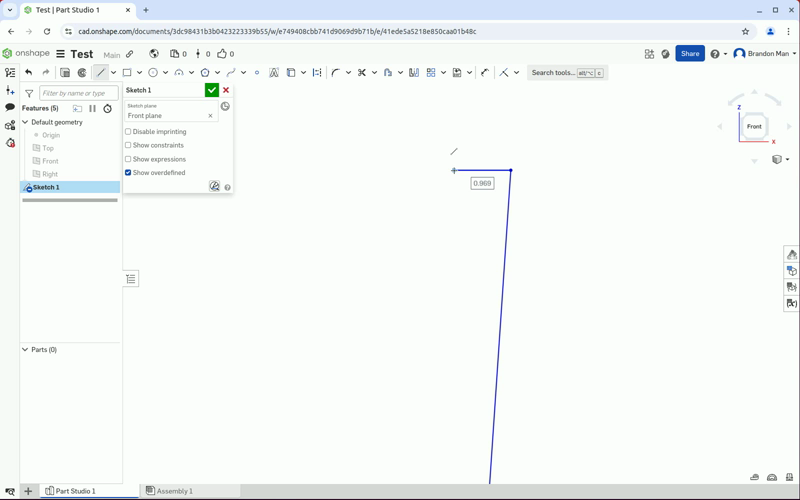
scroll(-6)
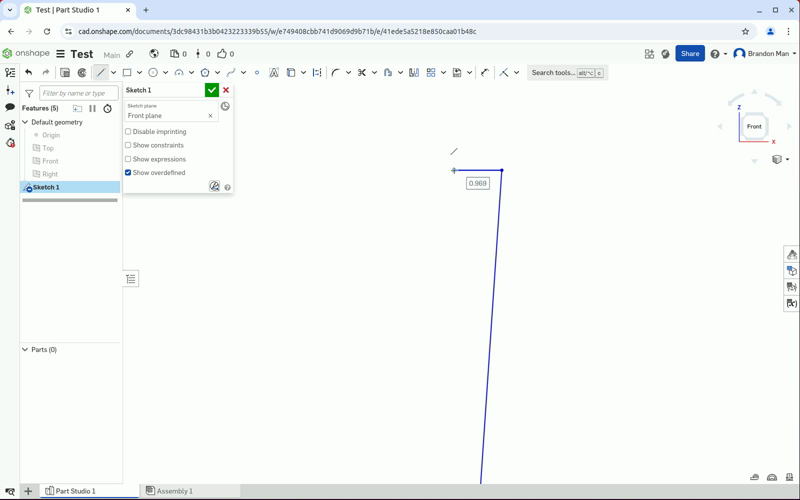
scroll(-6)
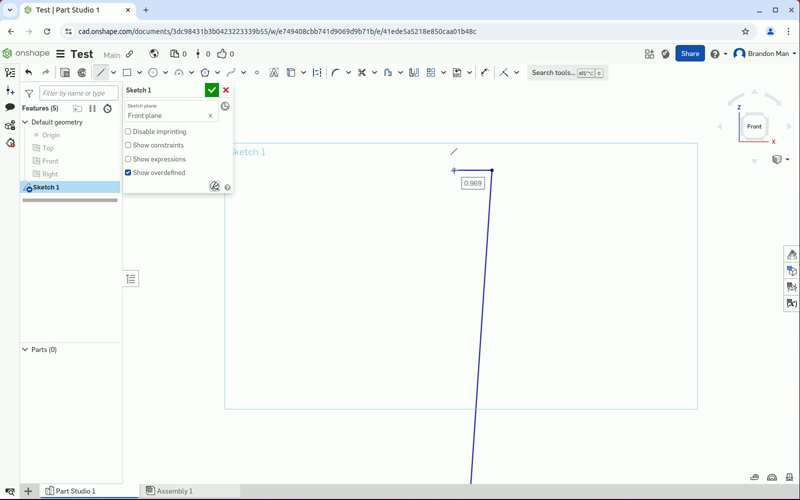
scroll(-6)
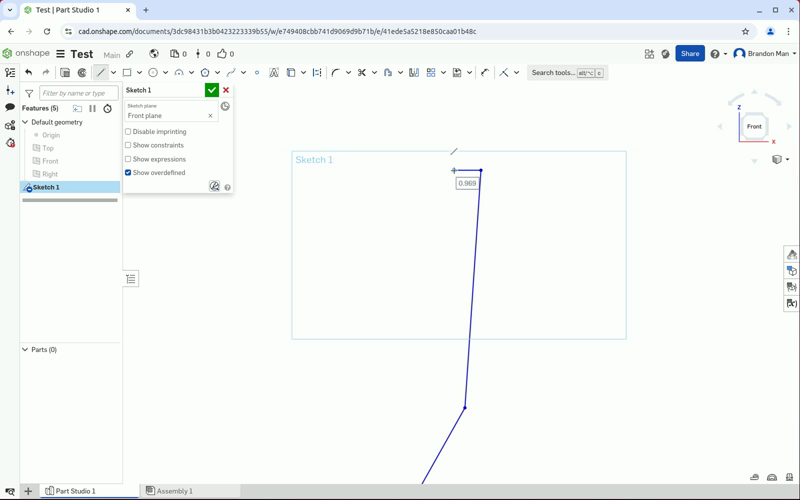
scroll(-6)
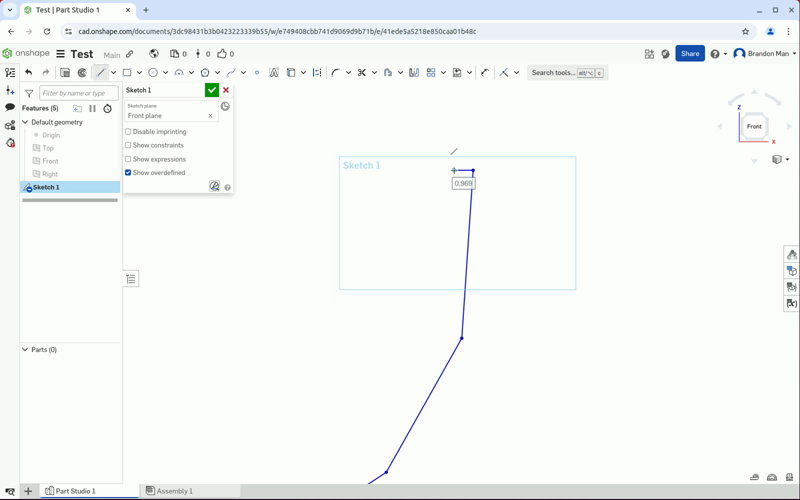
scroll(-6)
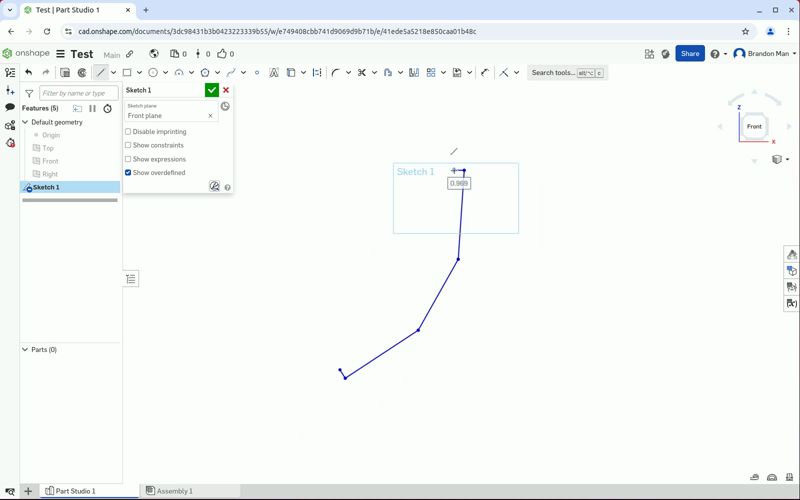
scroll(-6)
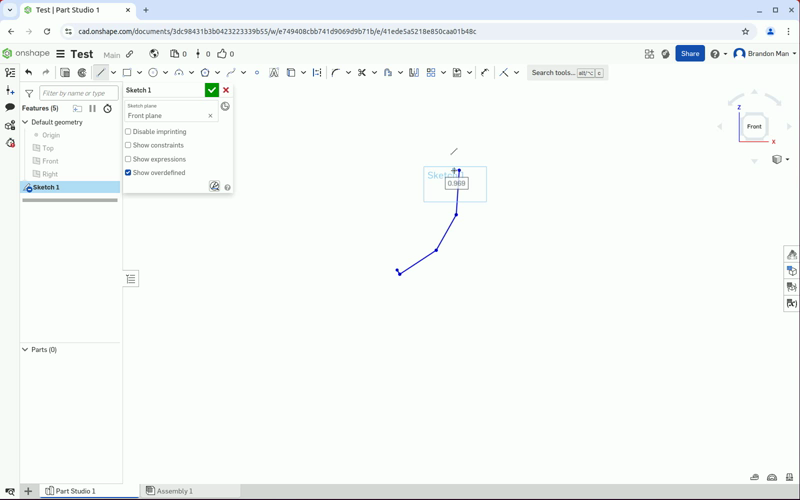
key_up(shift)
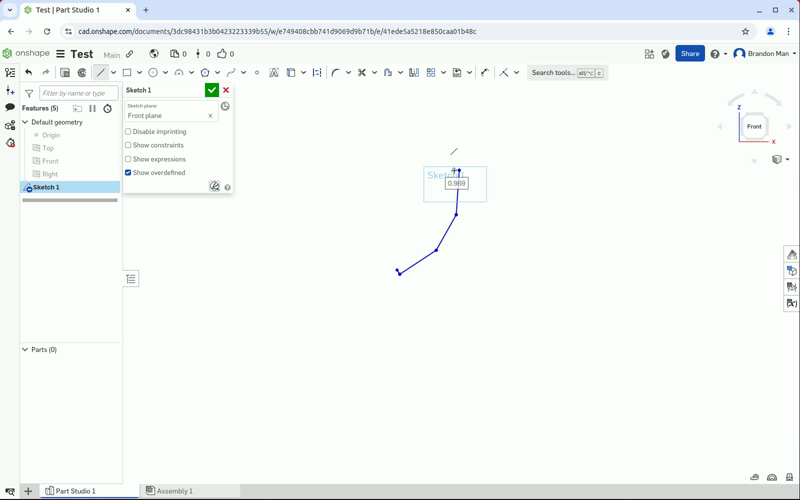
key_down(shift)
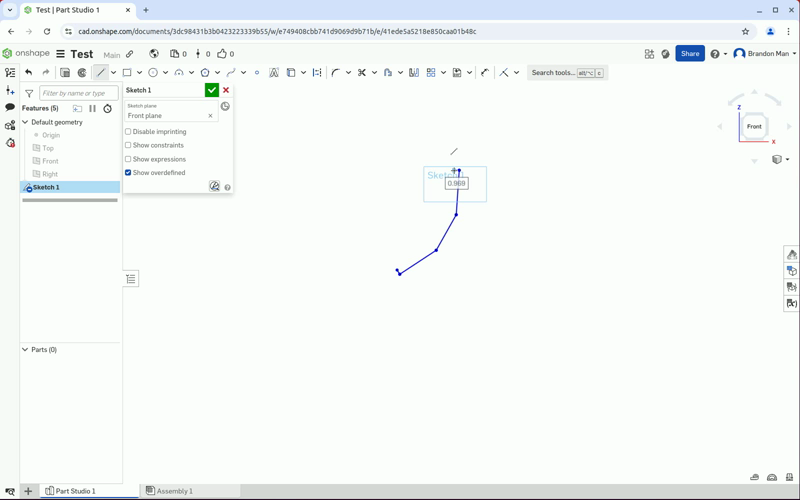
mouse_move(397, 270)
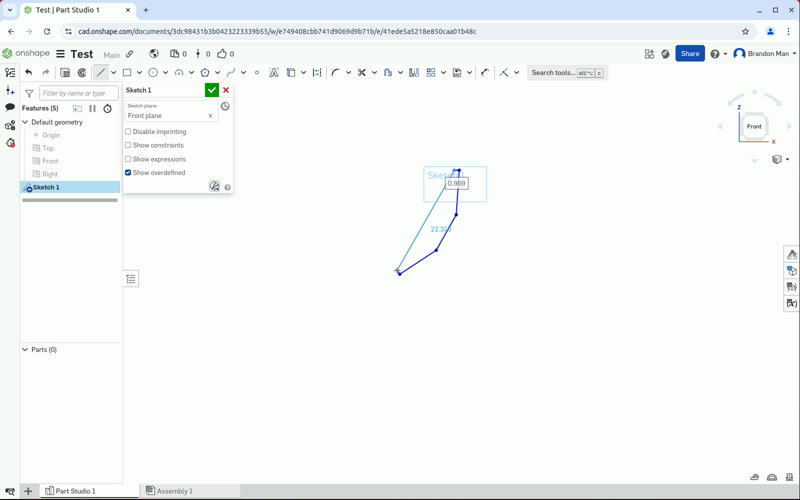
key_up(shift)
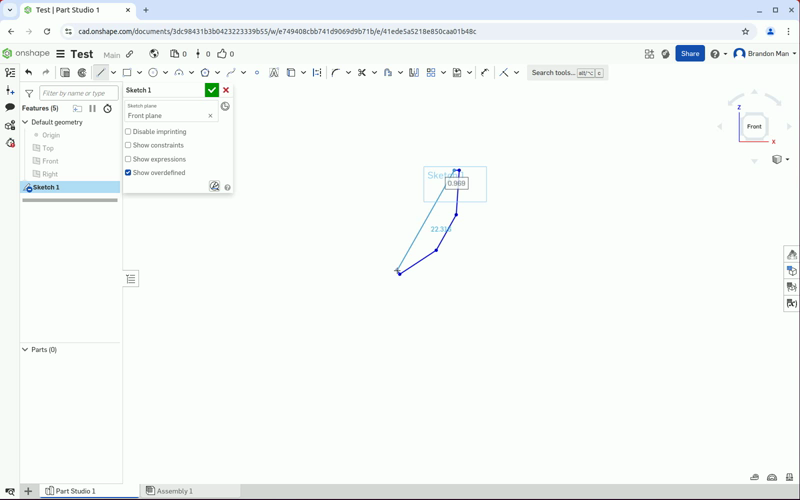
click(397, 270)
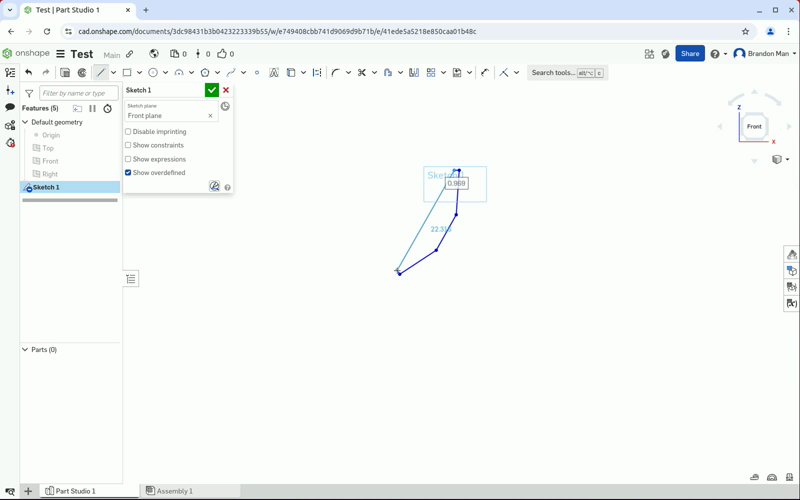
key(esc)
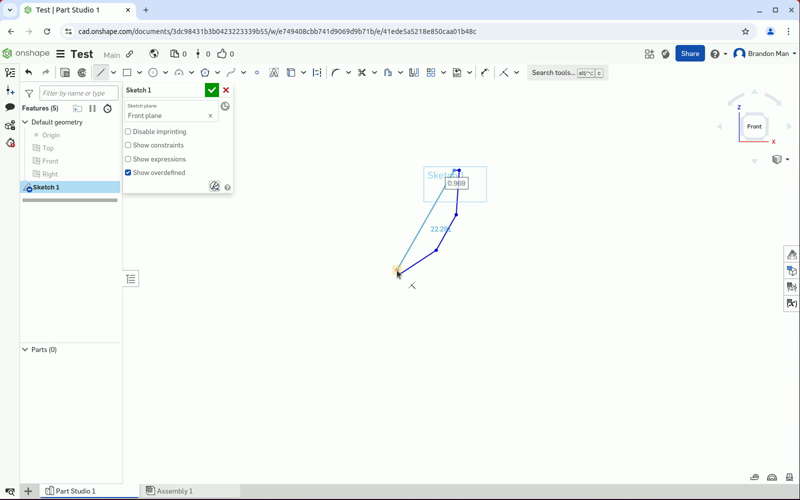
mouse_move(431, 248)
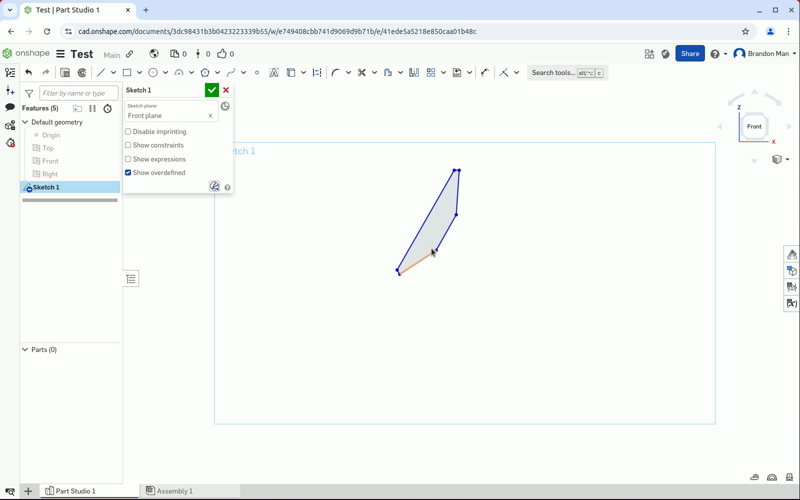
click(431, 248)
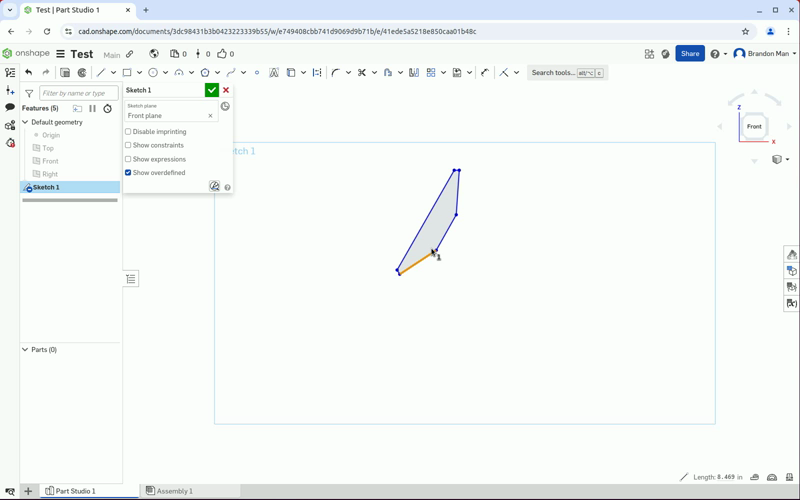
mouse_move(73, 352)
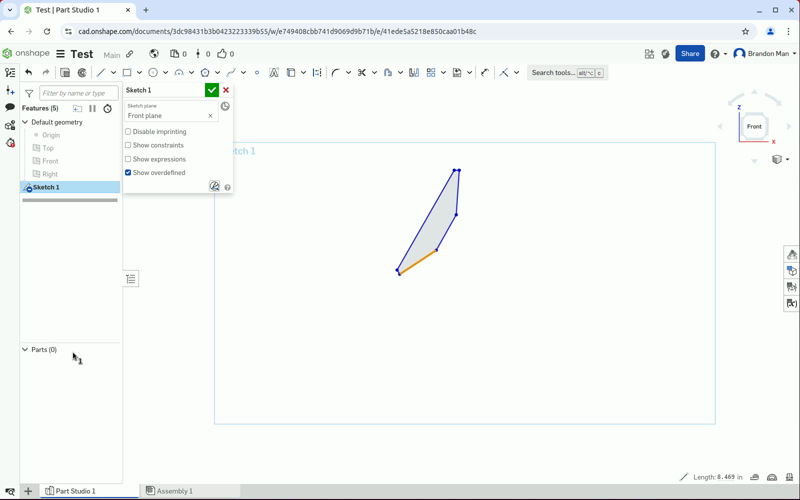
key(shift+y)
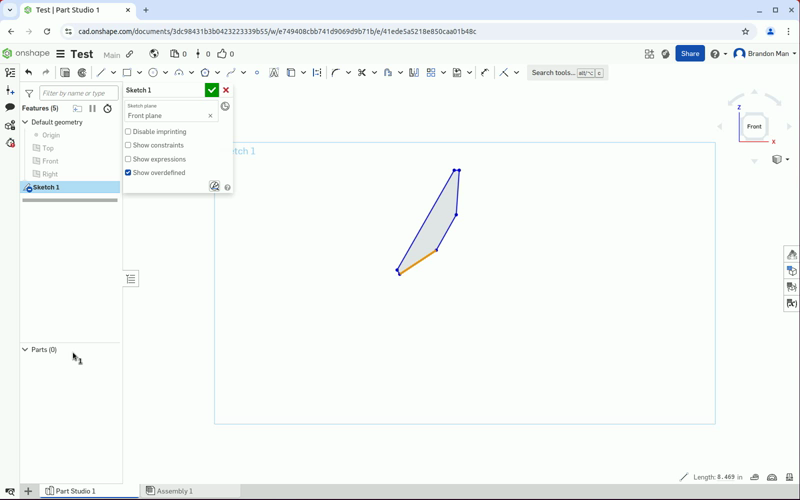
key(shift+e)
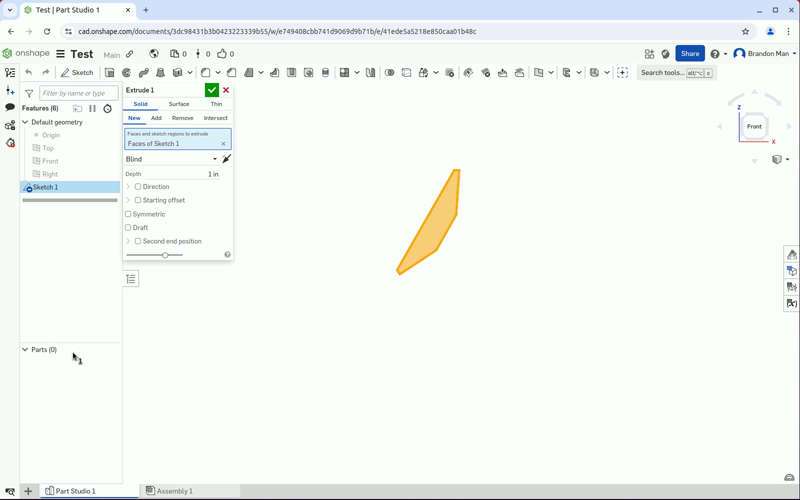
mouse_move(143, 106)
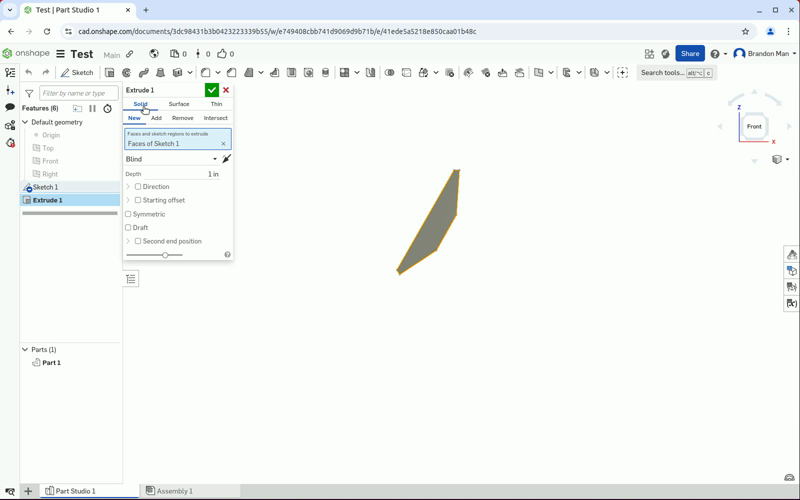
click(143, 106)
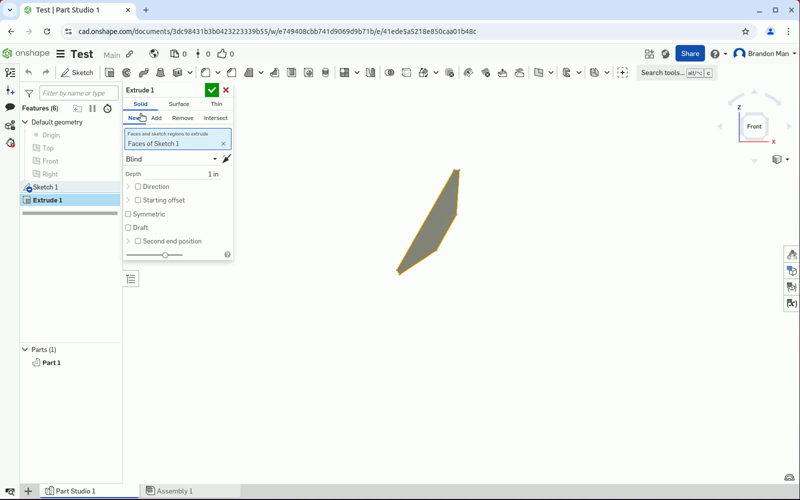
mouse_move(137, 120)
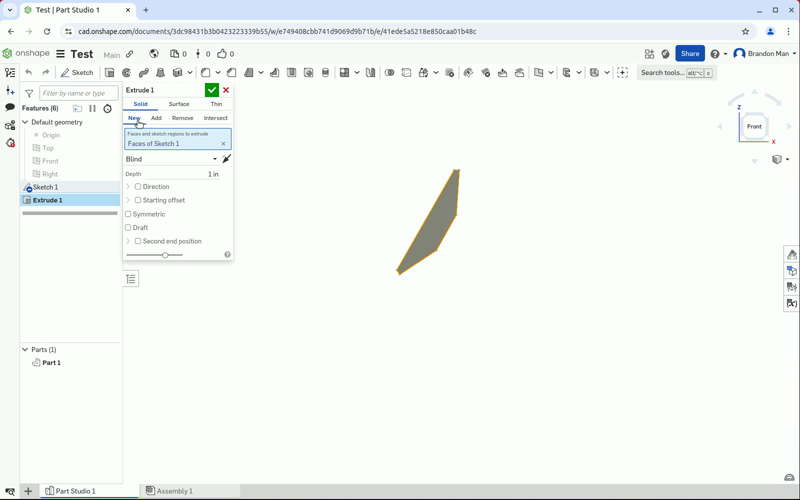
click(137, 120)
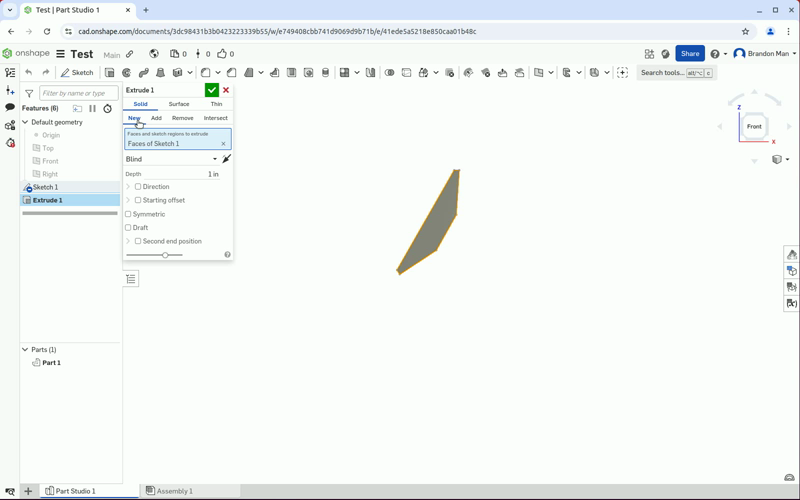
key(tab, 4)
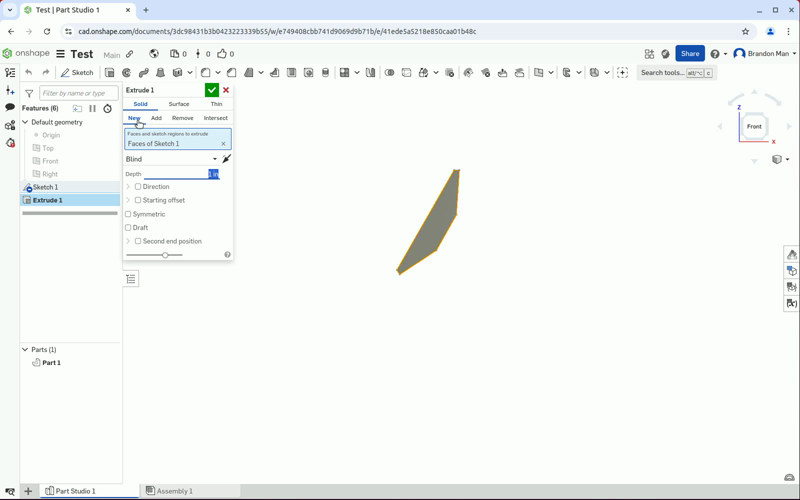
text(4.332)
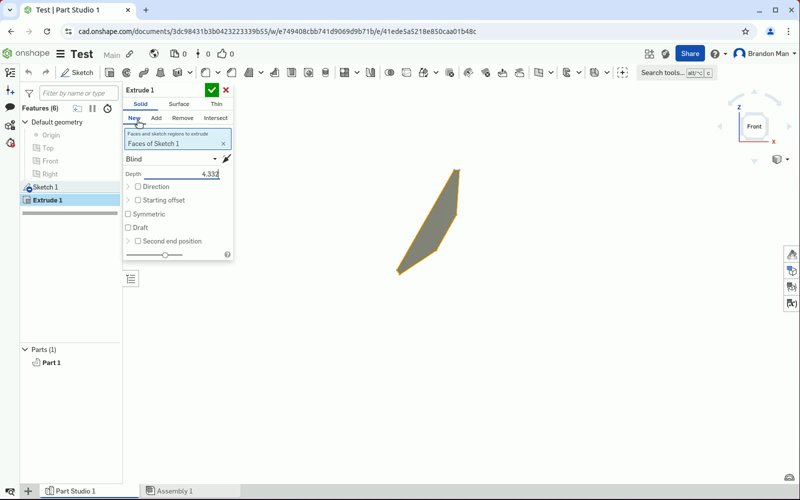
key(tab, 3)
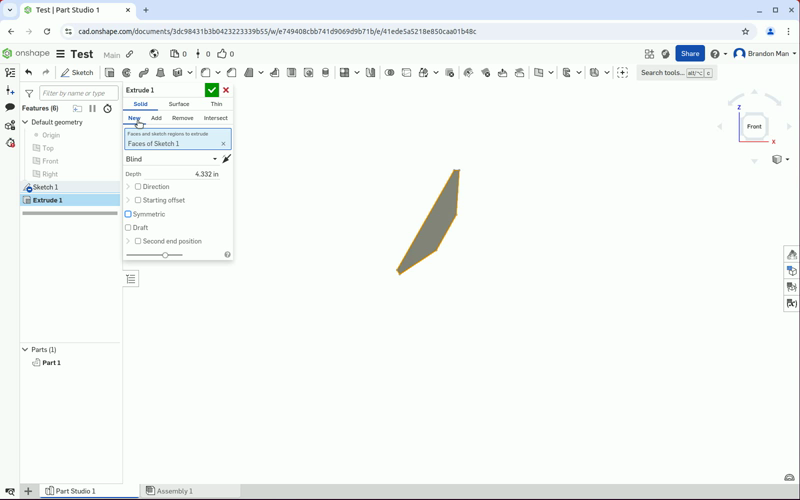
key(space)
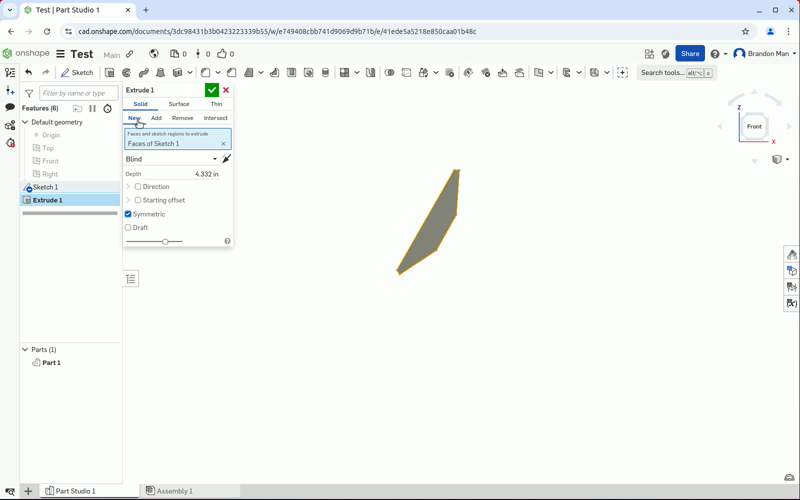
key(enter)
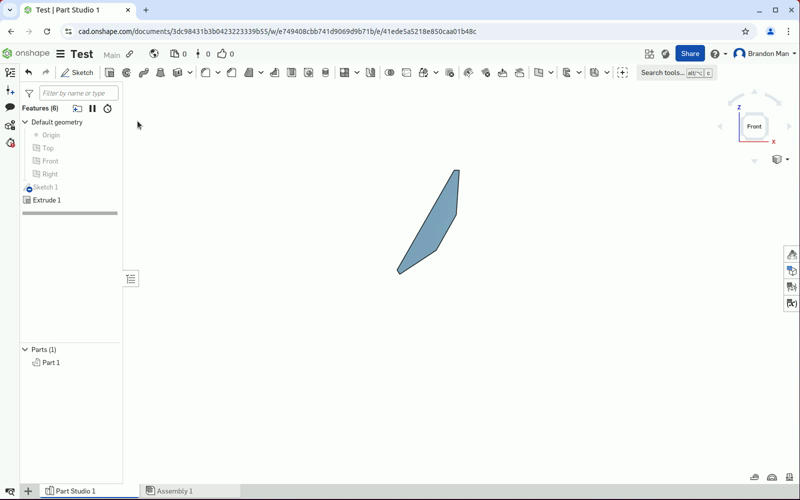
key(shift+h)
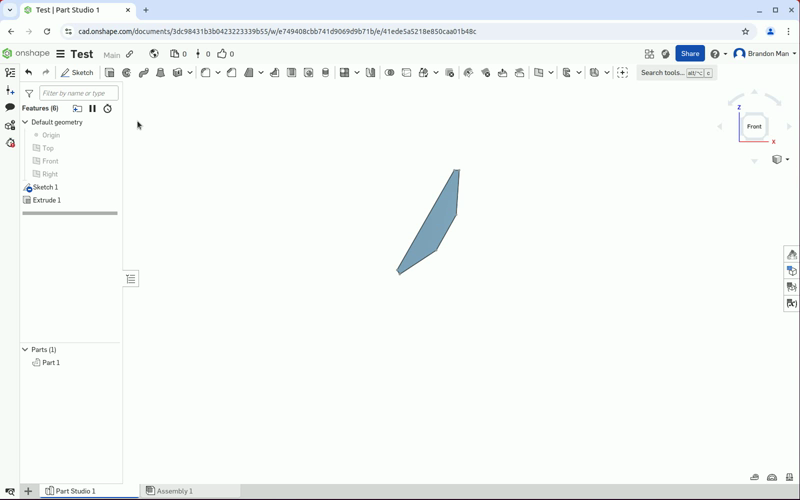
key(shift+h)
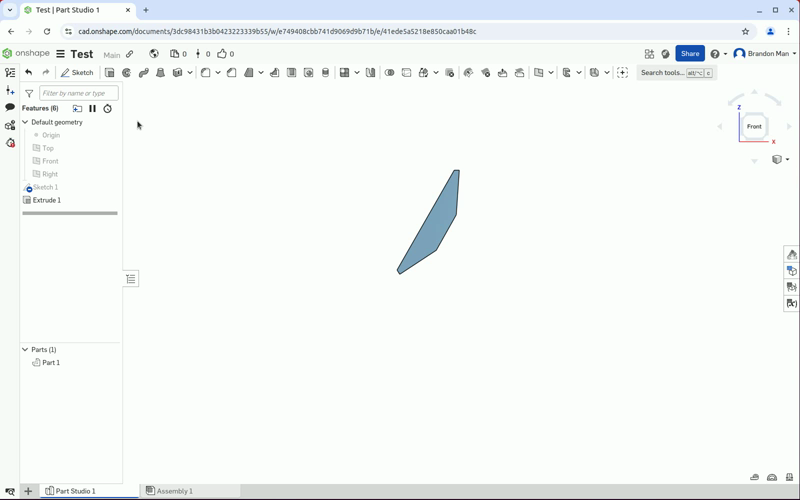
mouse_move(73, 189)
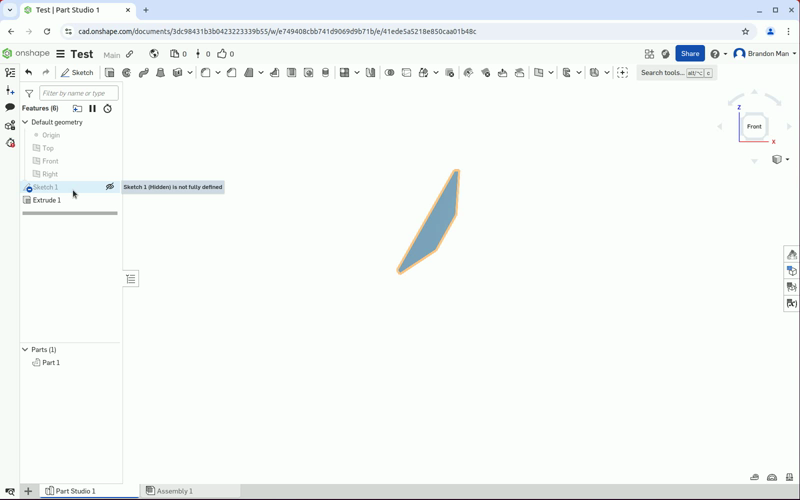
click(73, 189)
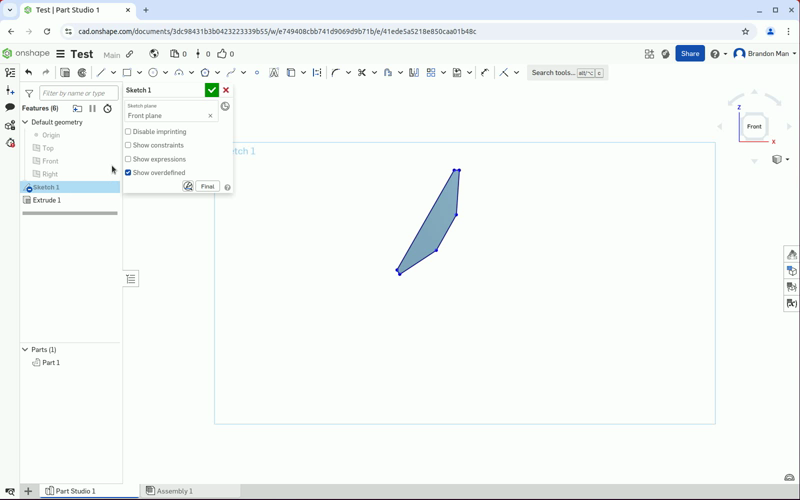
mouse_move(229, 92)
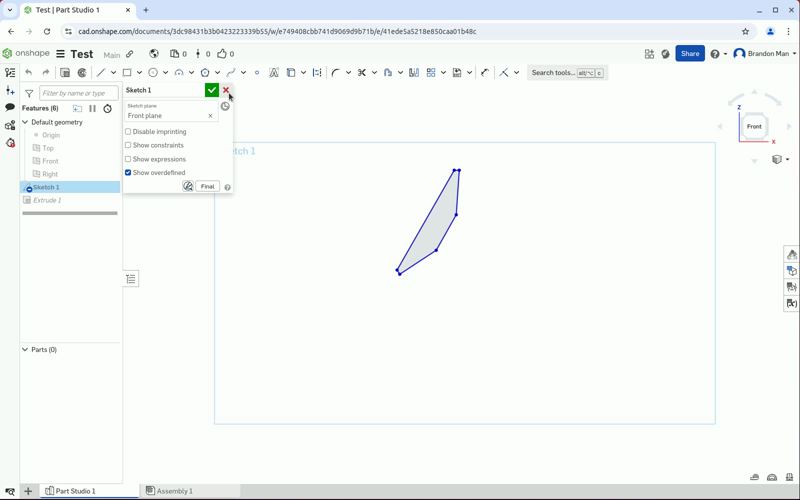
click(229, 92)
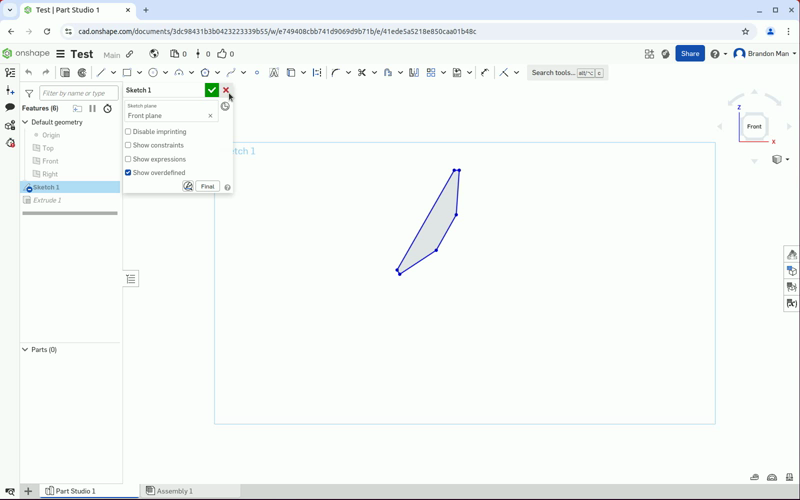
key(shift+s)
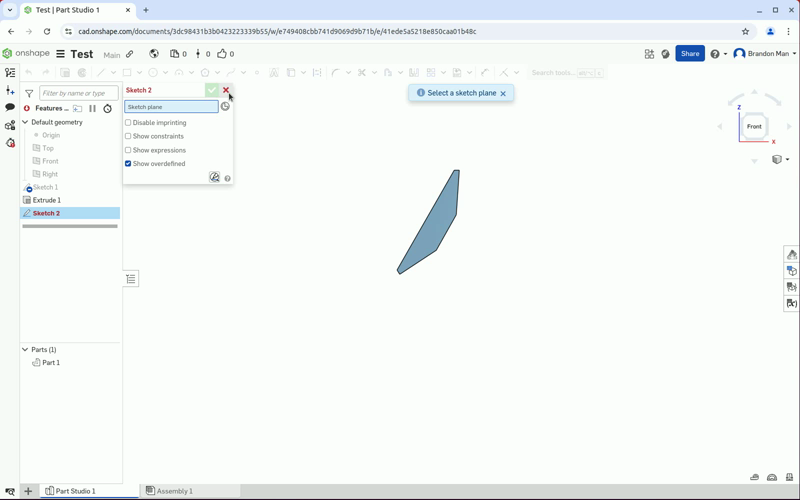
mouse_move(73, 163)
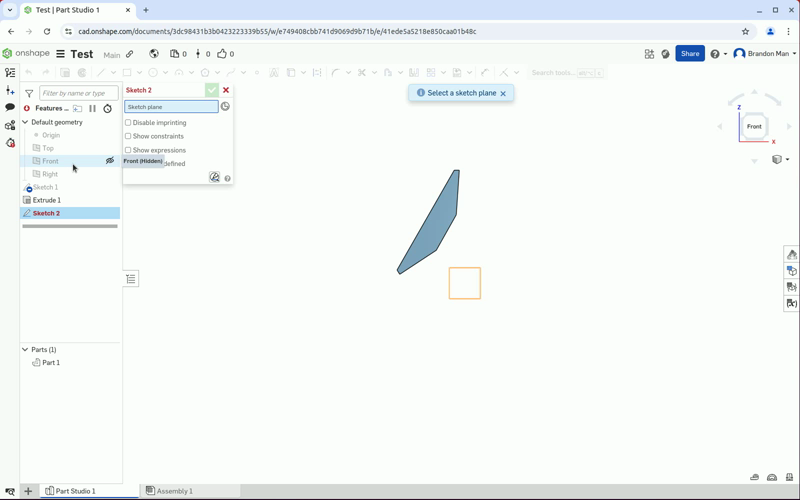
click(73, 163)
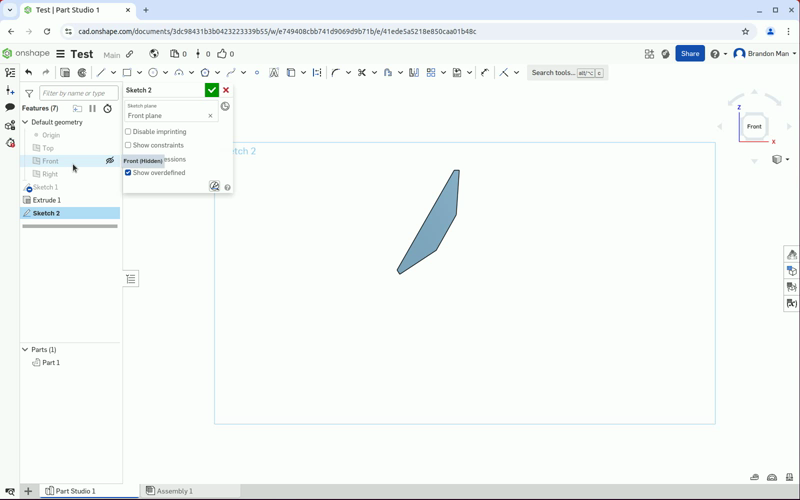
mouse_move(73, 352)
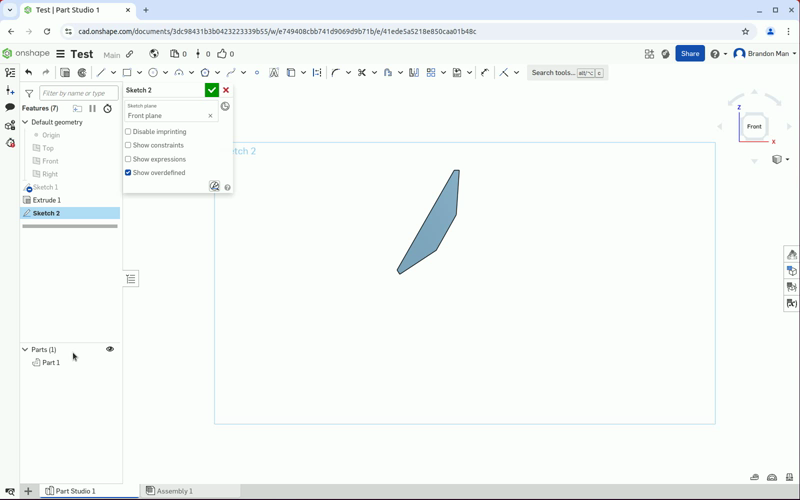
key(y)
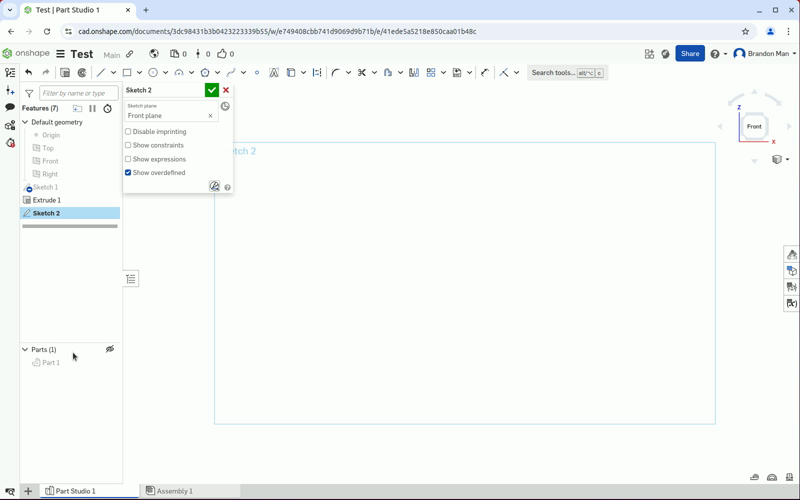
key(l)
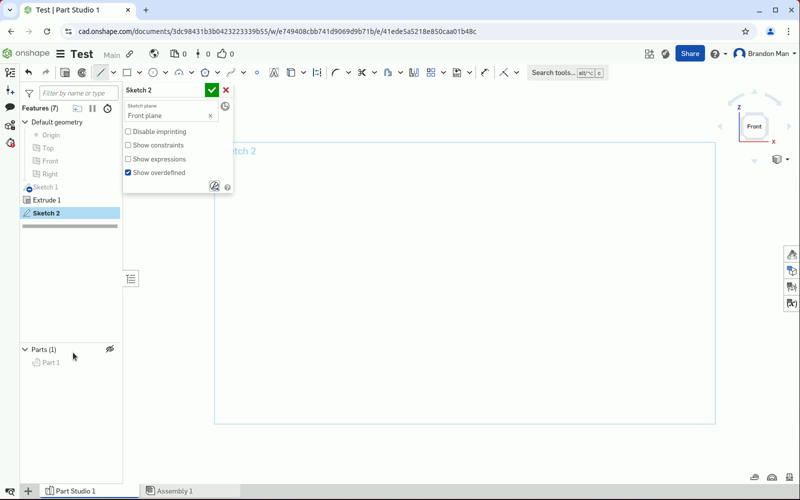
key_down(shift)
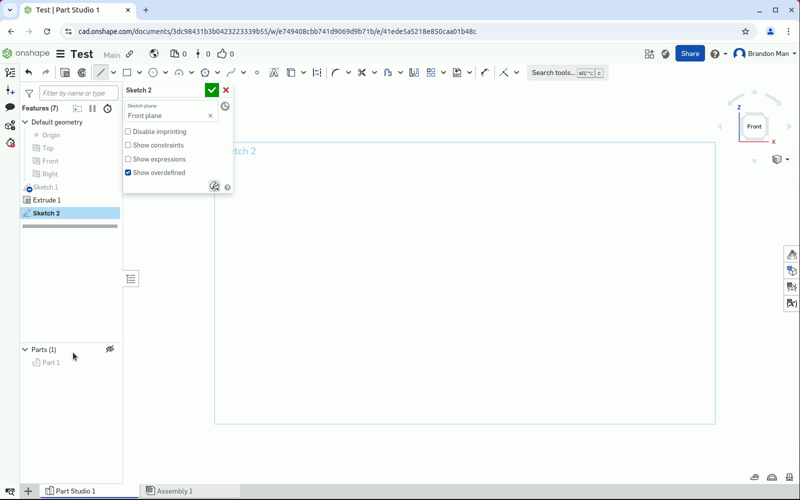
mouse_move(464, 170)
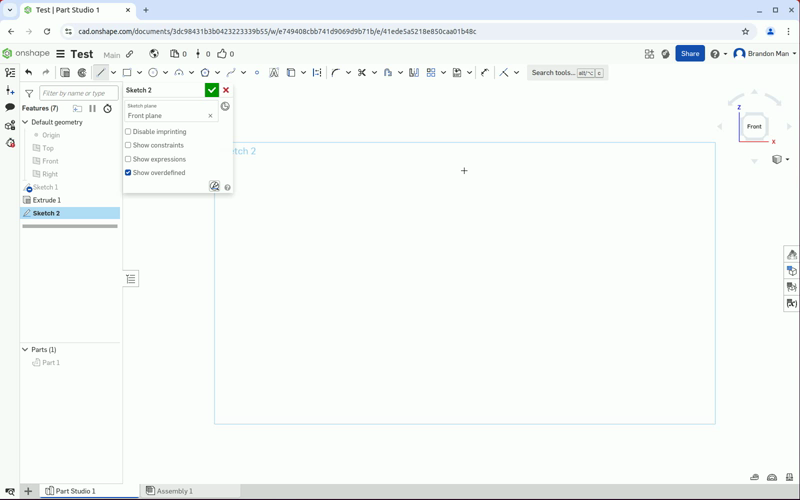
click(464, 170)
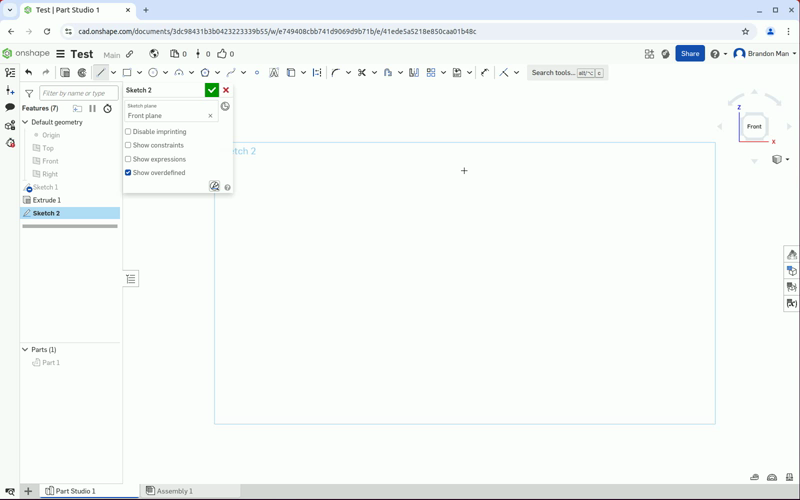
key_up(shift)
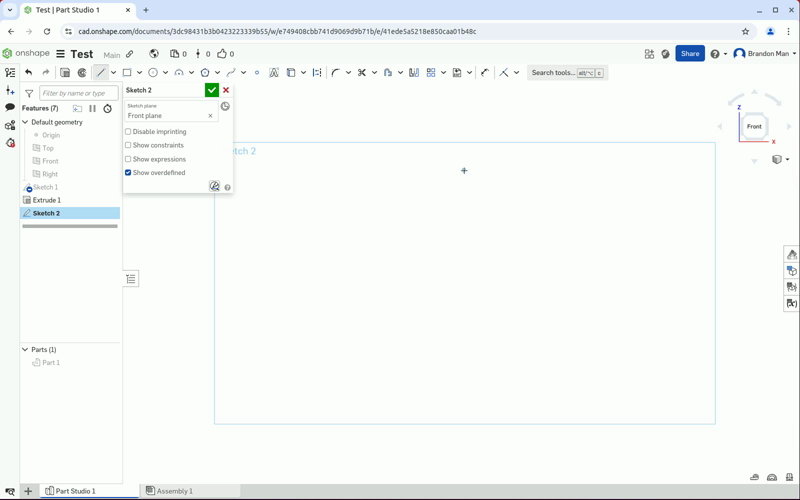
key_down(shift)
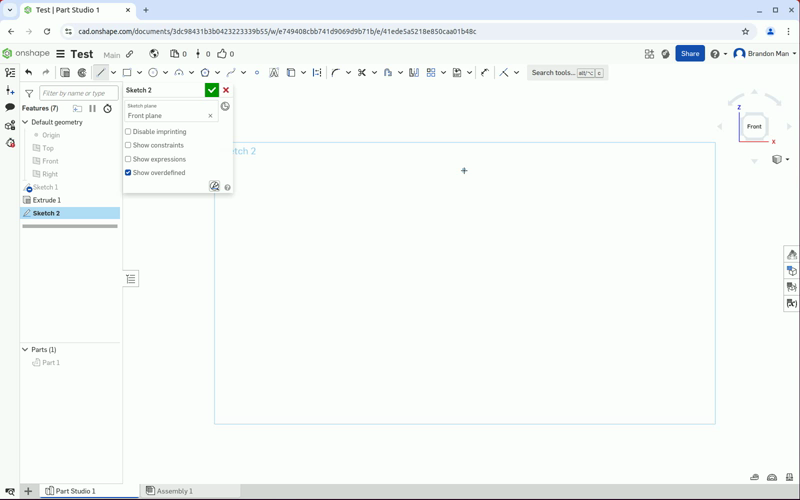
mouse_move(494, 170)
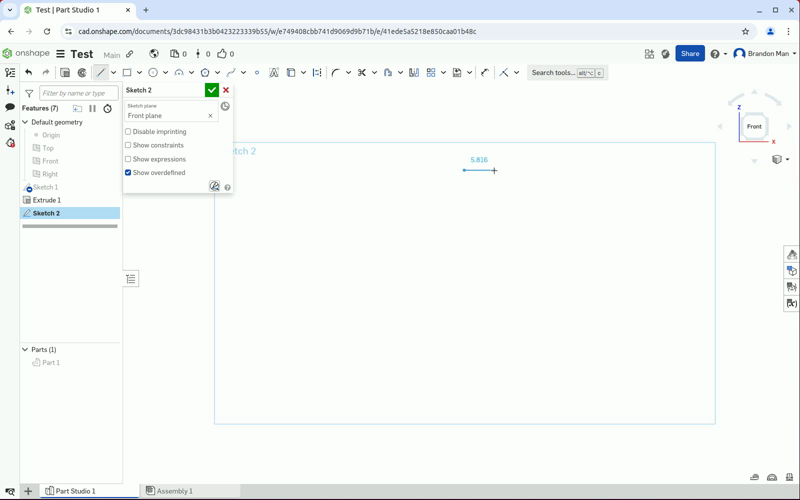
mouse_move(466, 214)
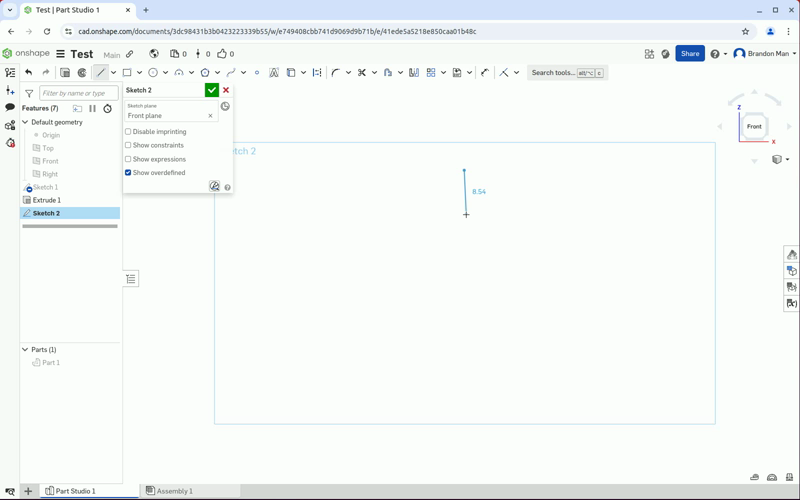
click(466, 214)
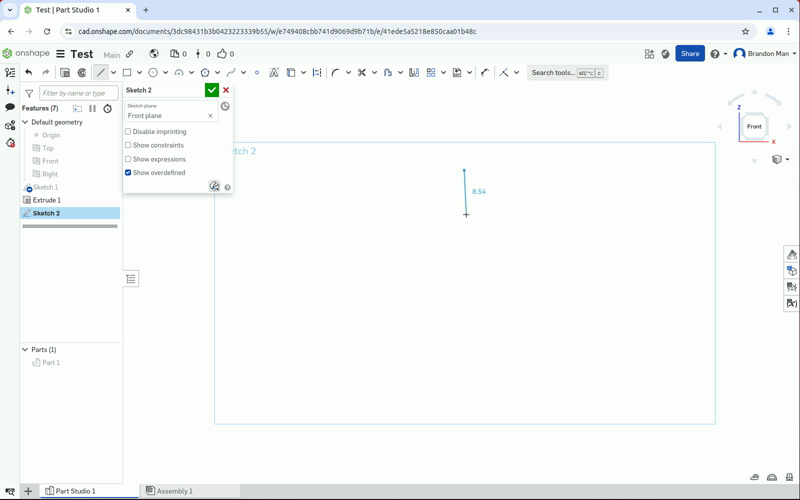
key_up(shift)
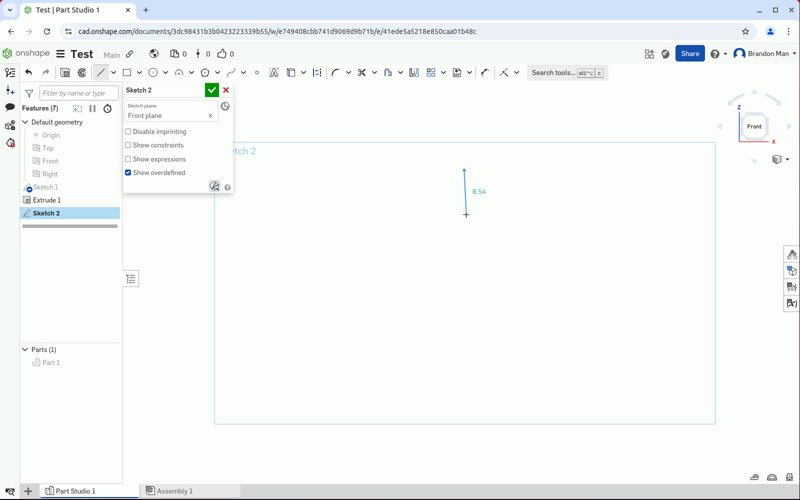
key_down(shift)
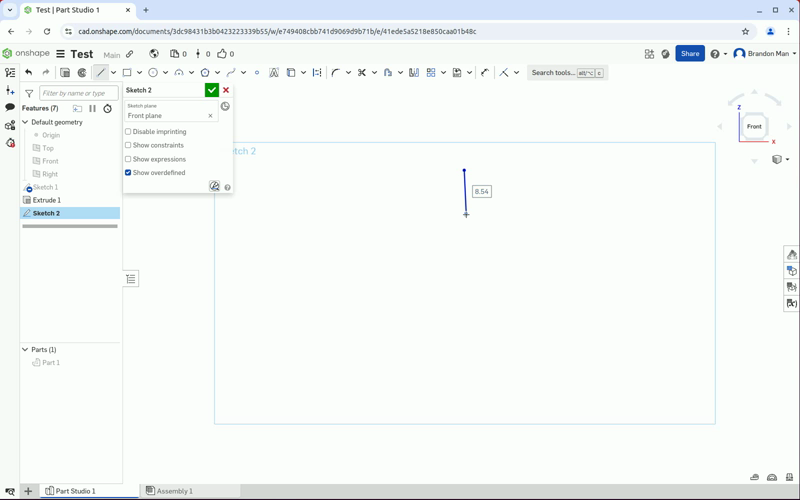
mouse_move(496, 214)
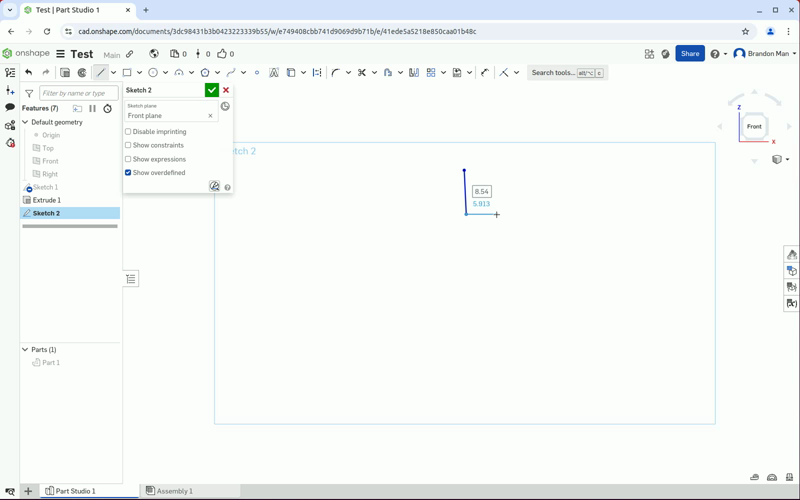
mouse_move(486, 249)
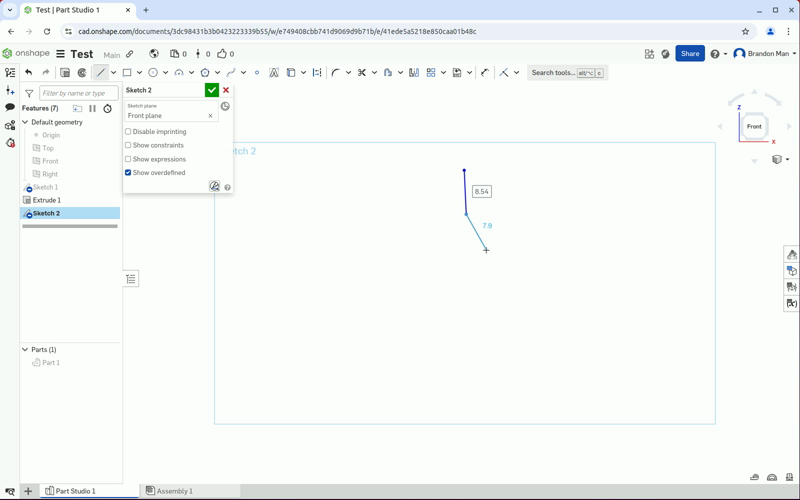
click(486, 249)
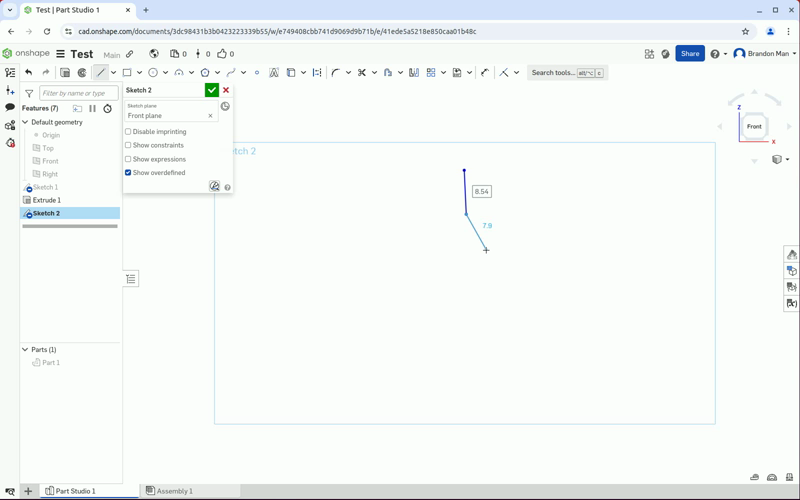
key_up(shift)
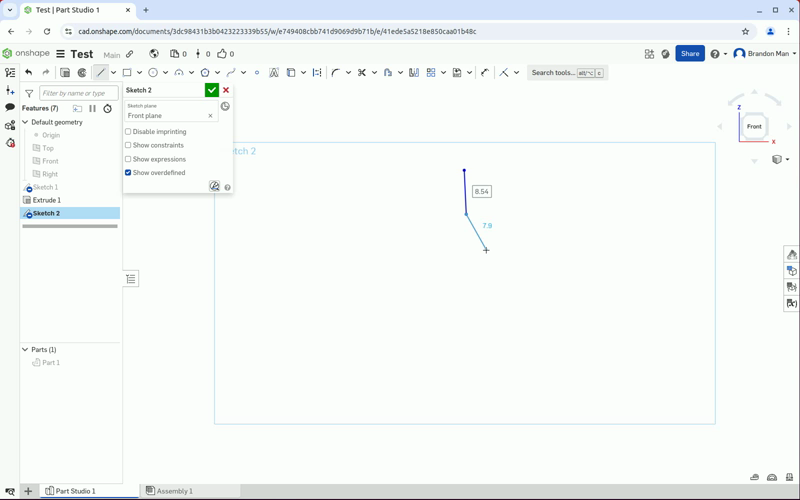
key_down(shift)
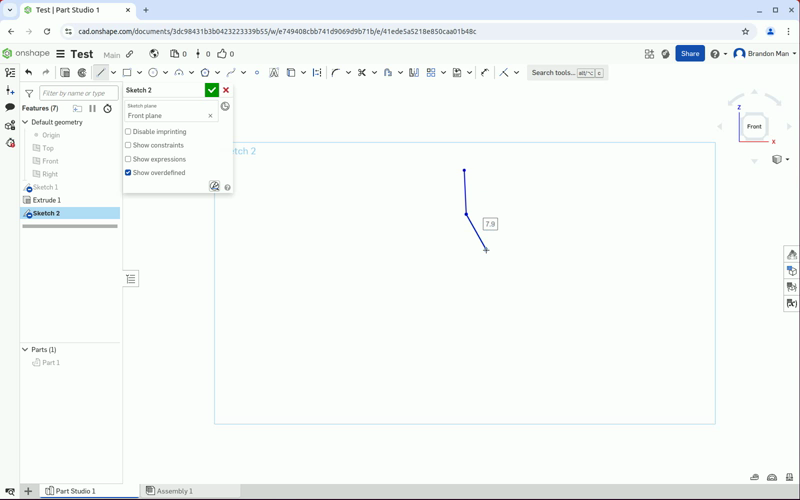
mouse_move(516, 249)
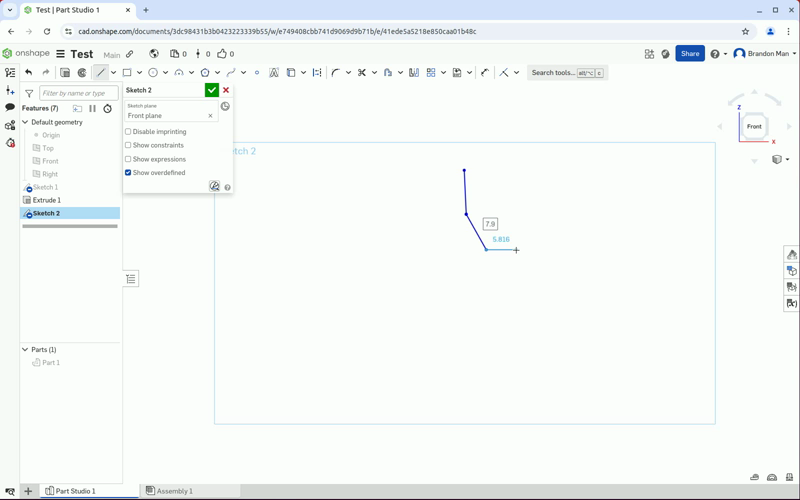
mouse_move(523, 274)
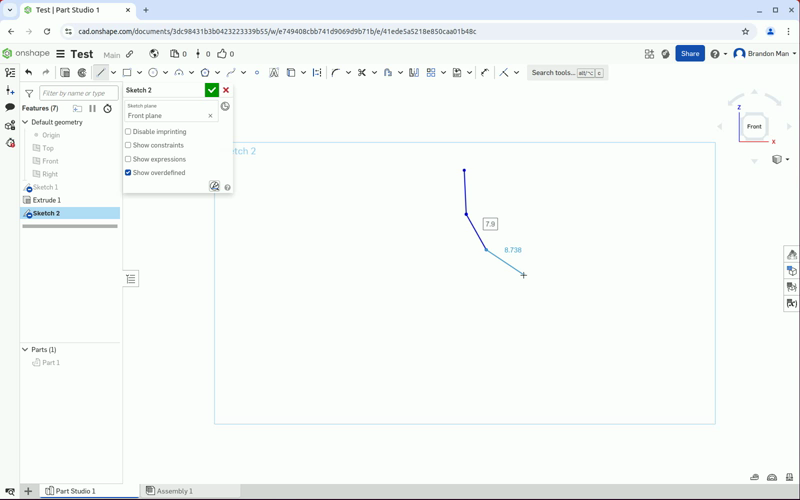
click(523, 274)
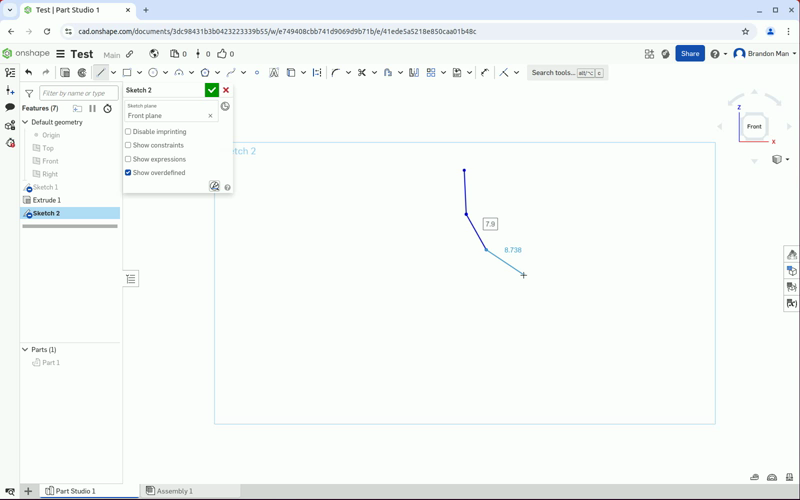
key_up(shift)
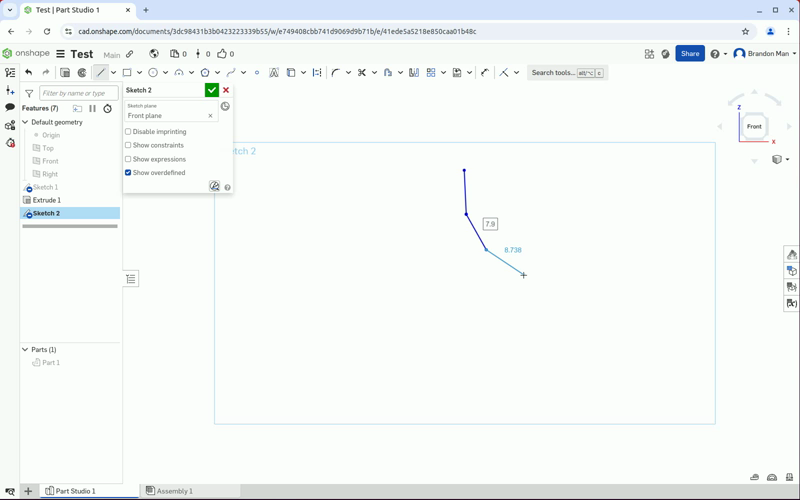
key_down(shift)
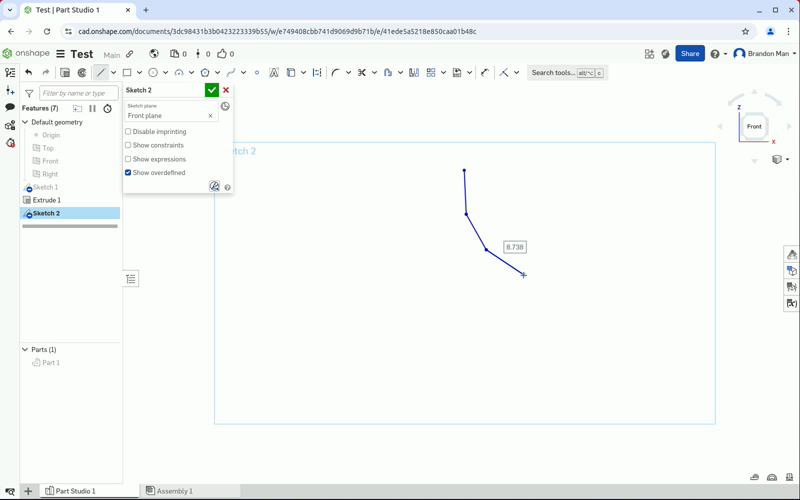
mouse_move(553, 274)
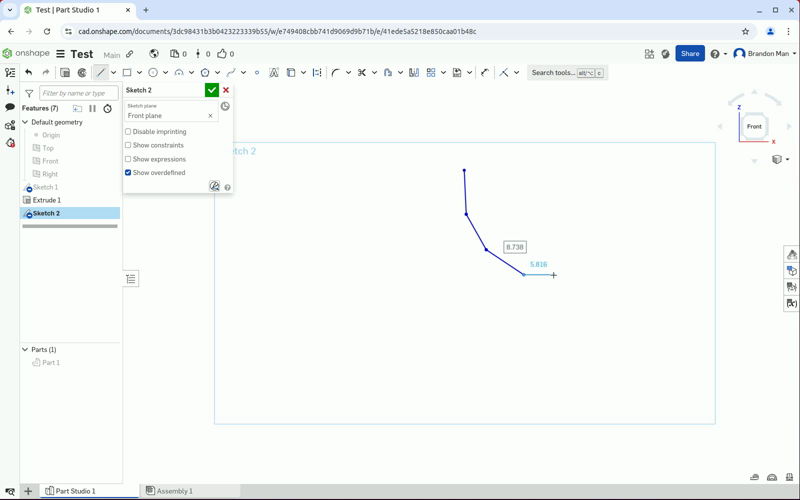
mouse_move(525, 270)
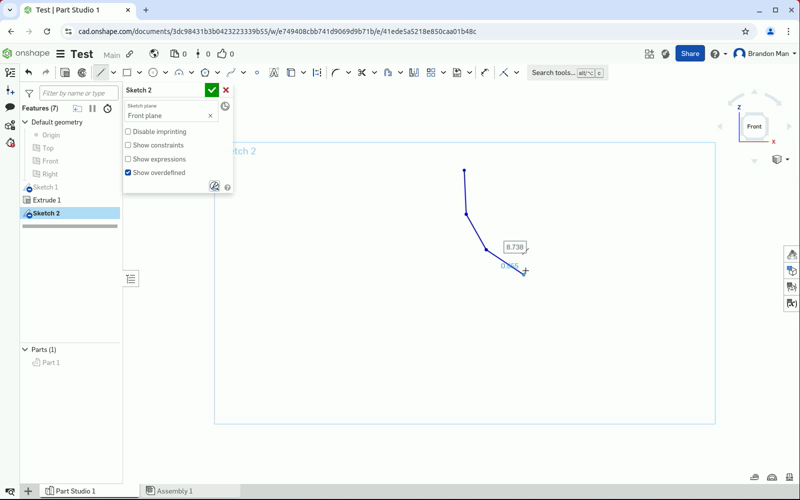
scroll(6)
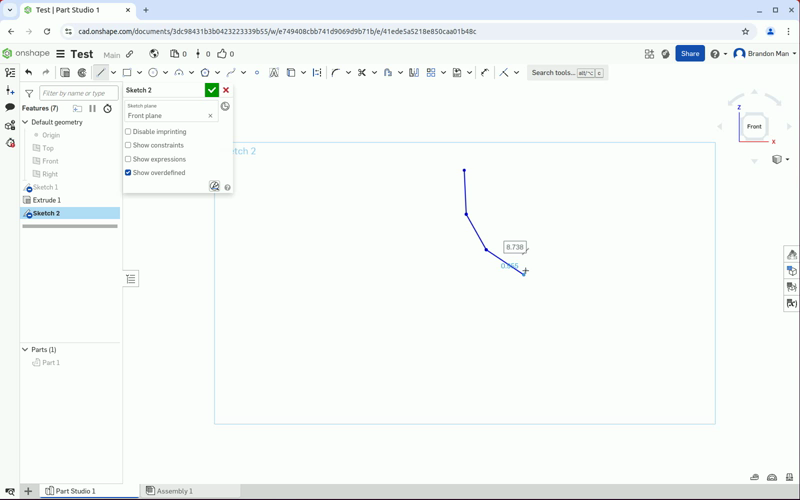
scroll(6)
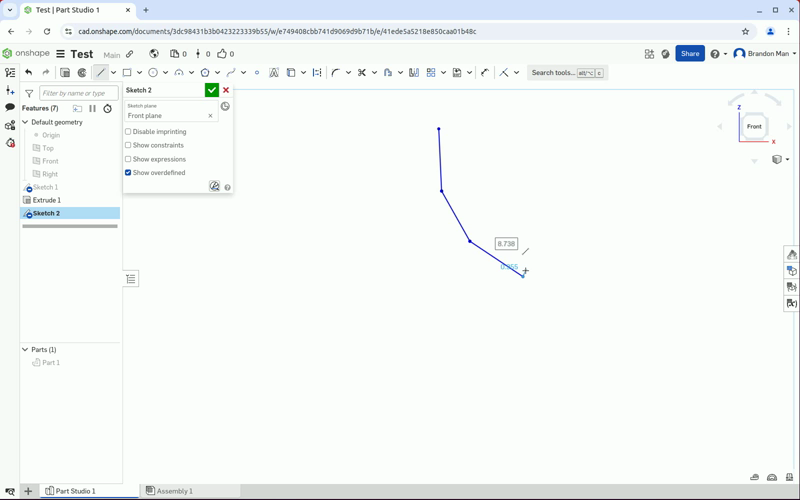
scroll(6)
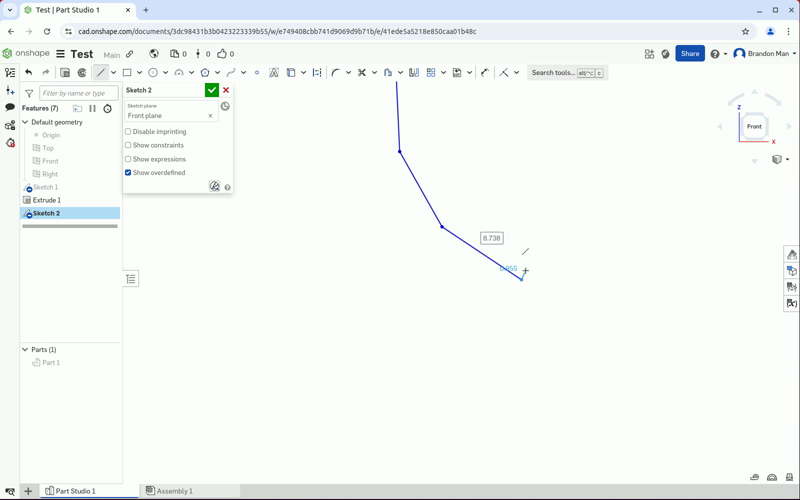
scroll(6)
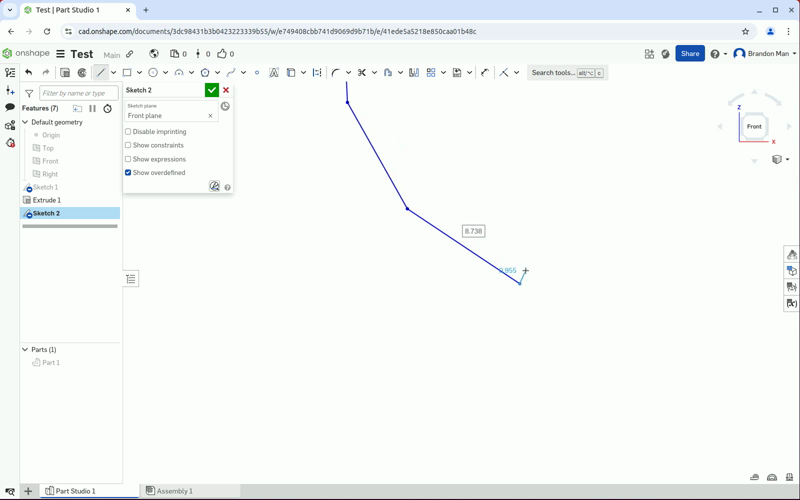
scroll(6)
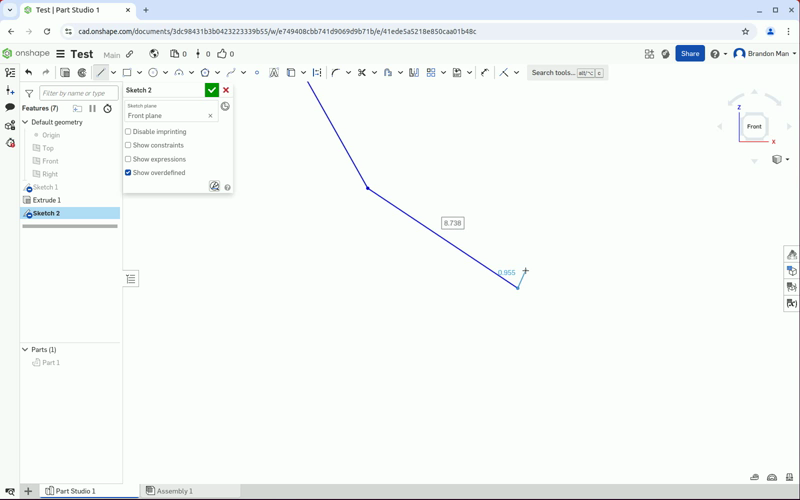
scroll(6)
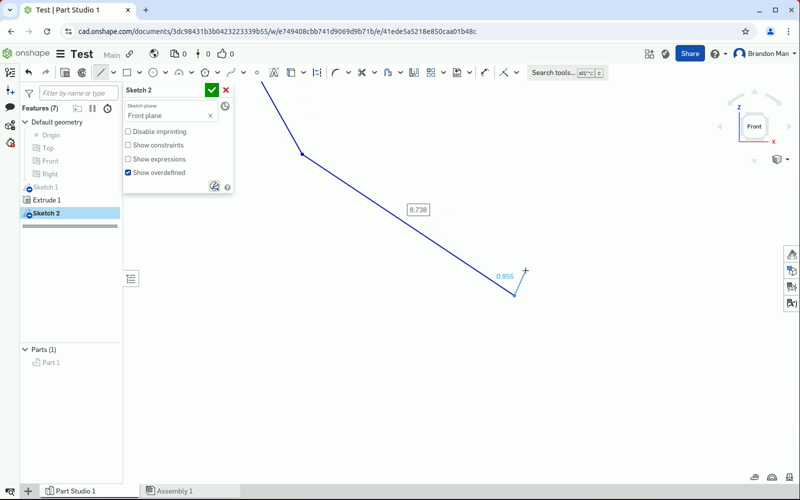
scroll(6)
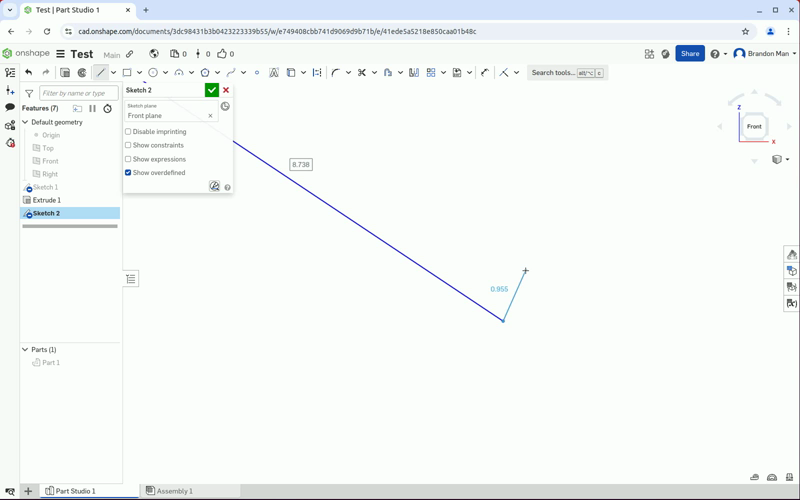
click(525, 270)
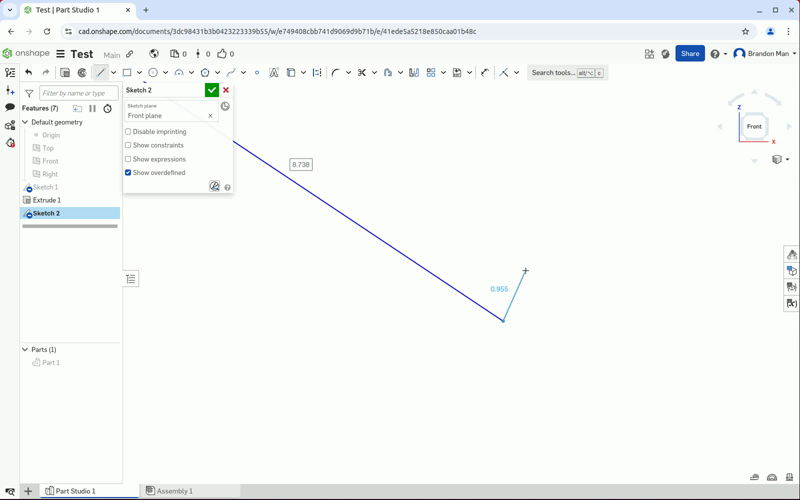
scroll(-6)
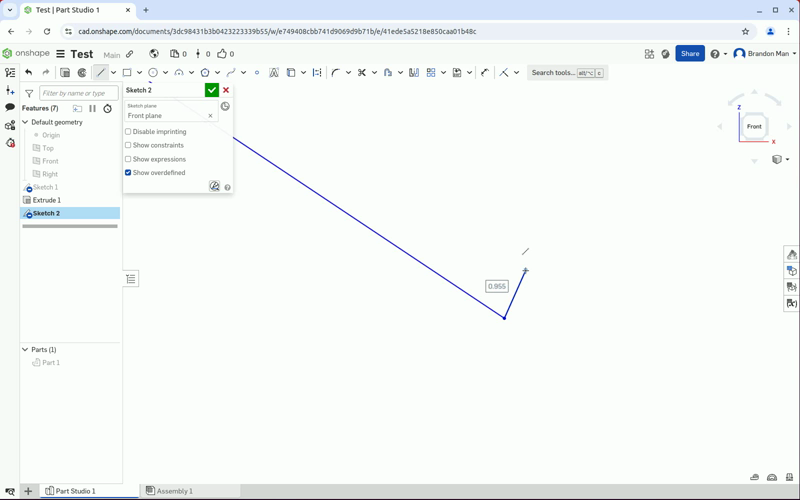
scroll(-6)
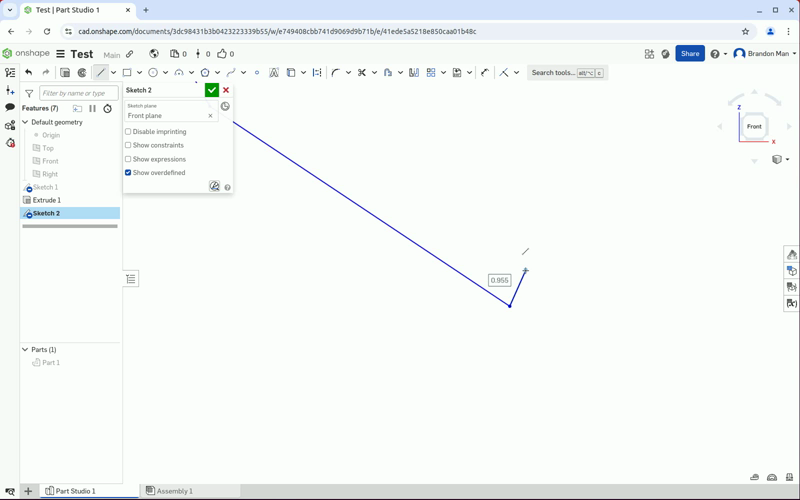
scroll(-6)
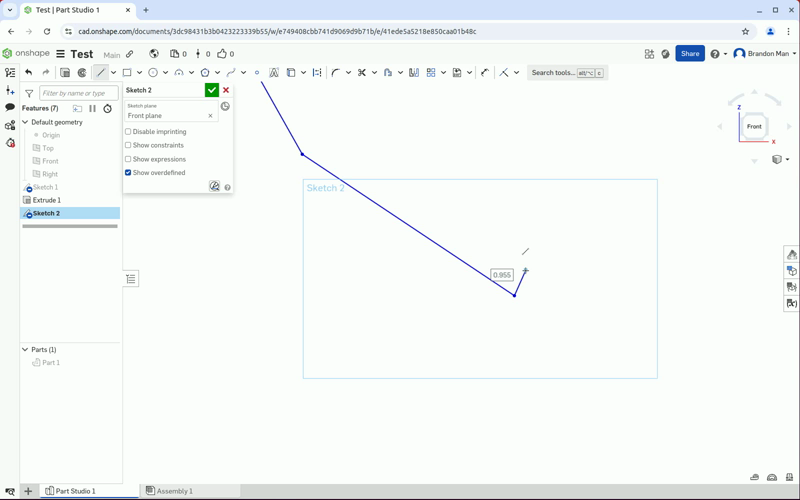
scroll(-6)
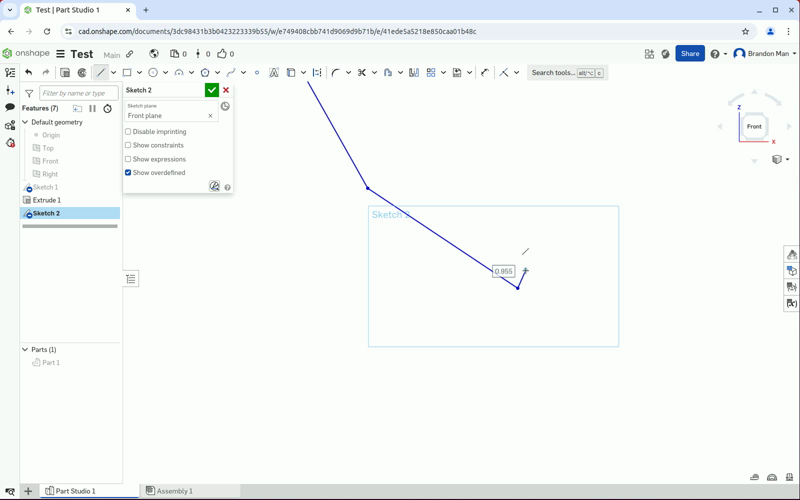
scroll(-6)
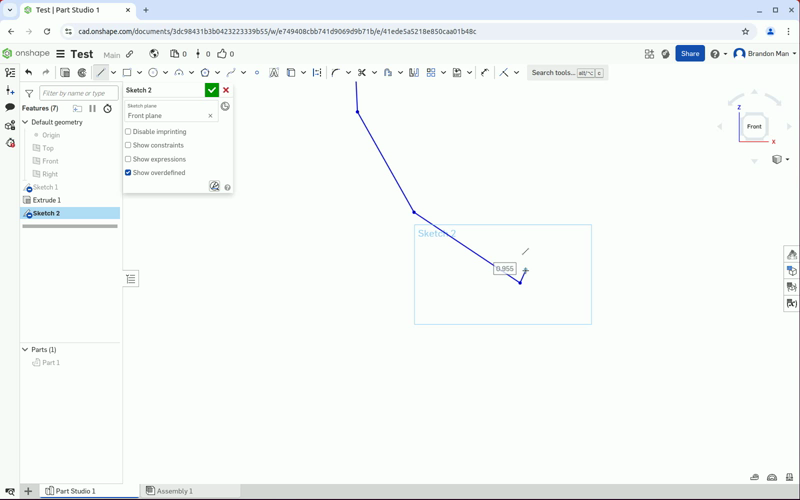
scroll(-6)
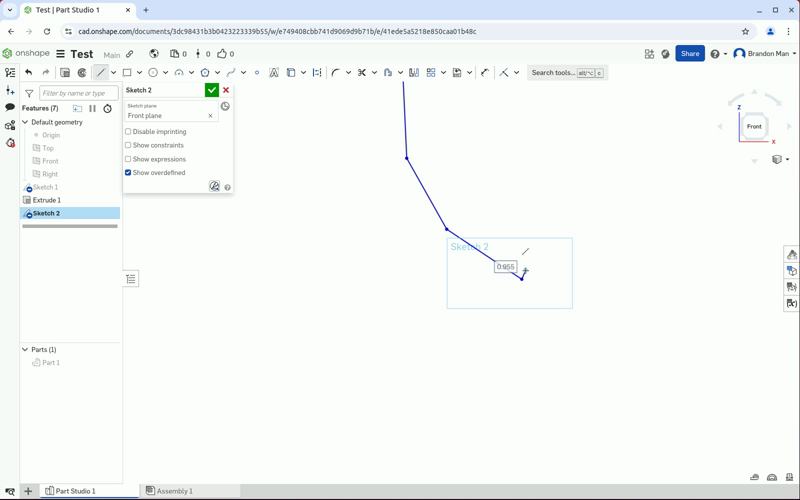
scroll(-6)
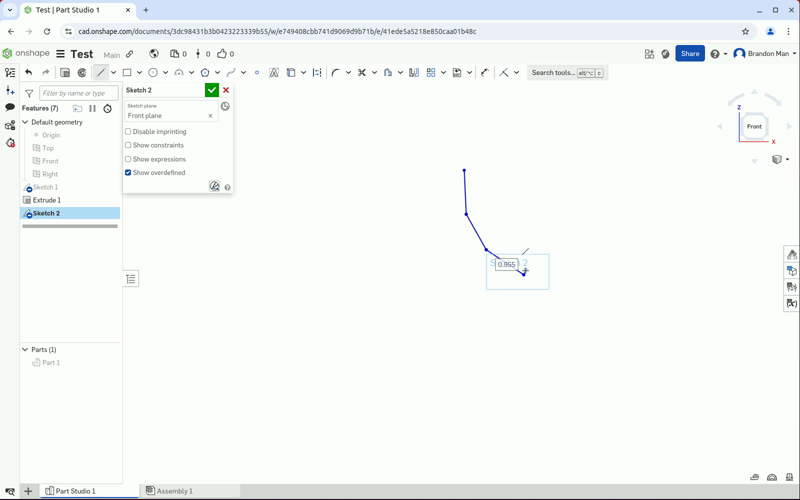
key_up(shift)
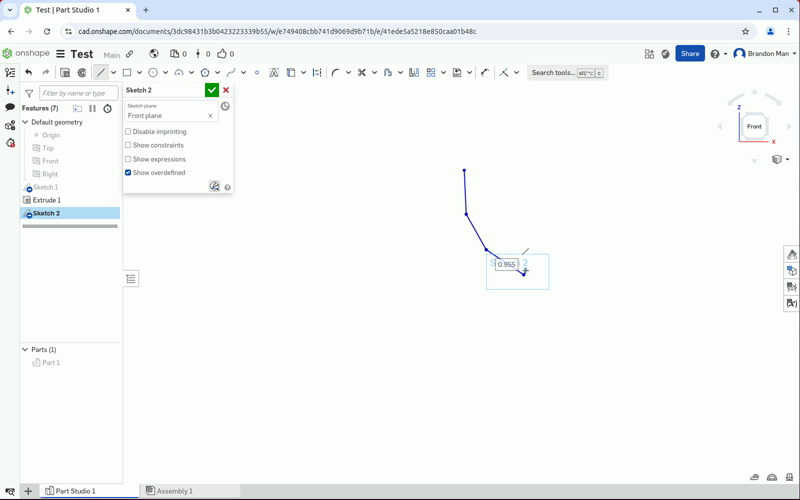
key_down(shift)
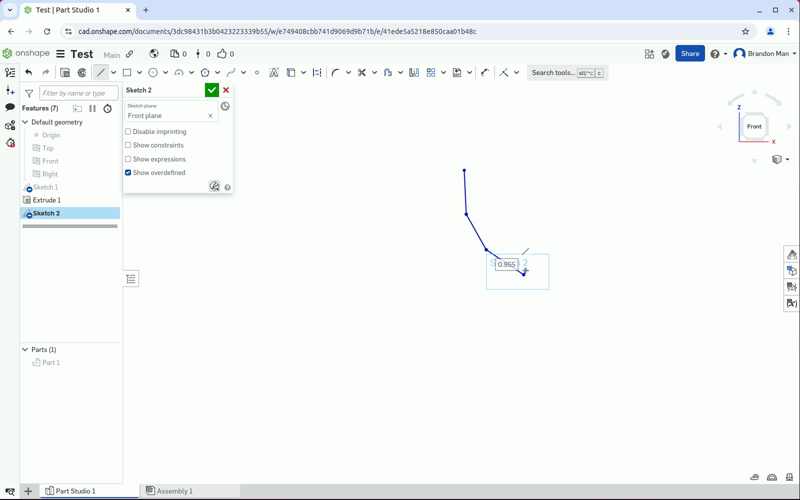
mouse_move(469, 170)
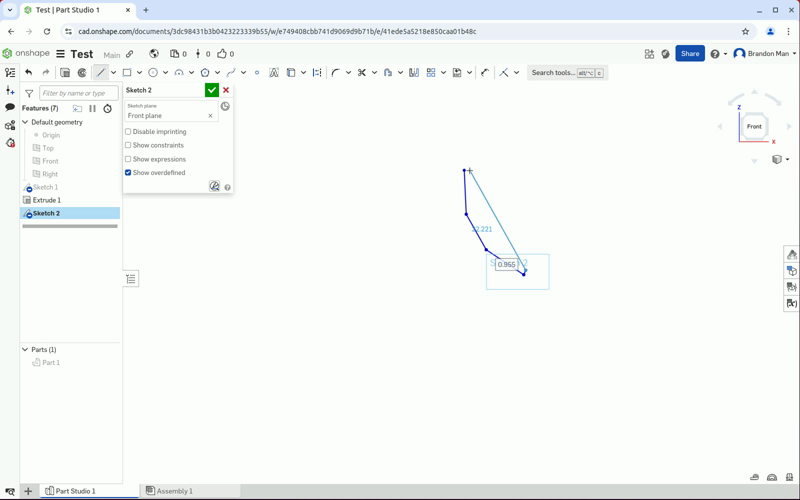
click(469, 170)
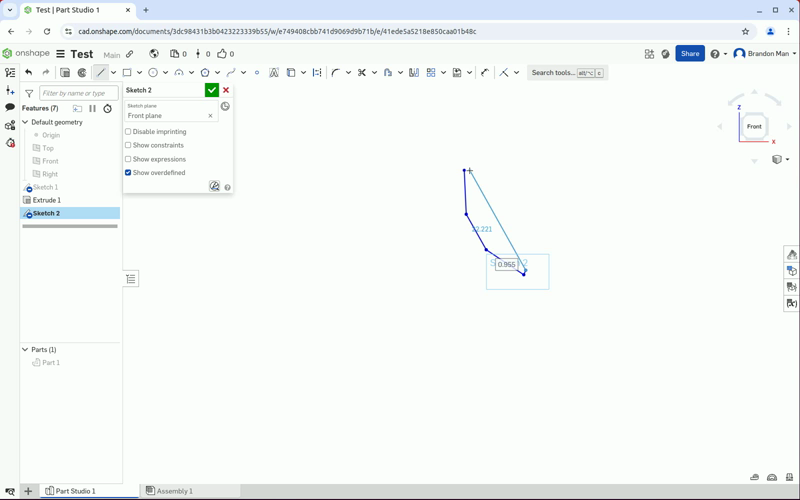
key_up(shift)
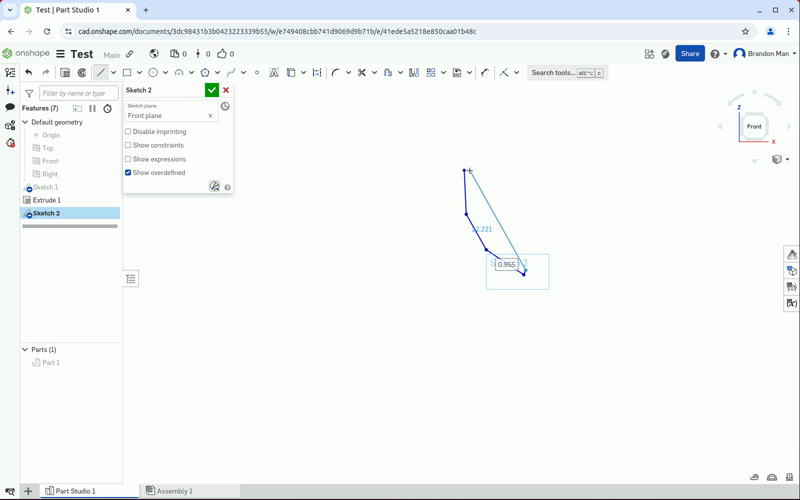
mouse_move(499, 170)
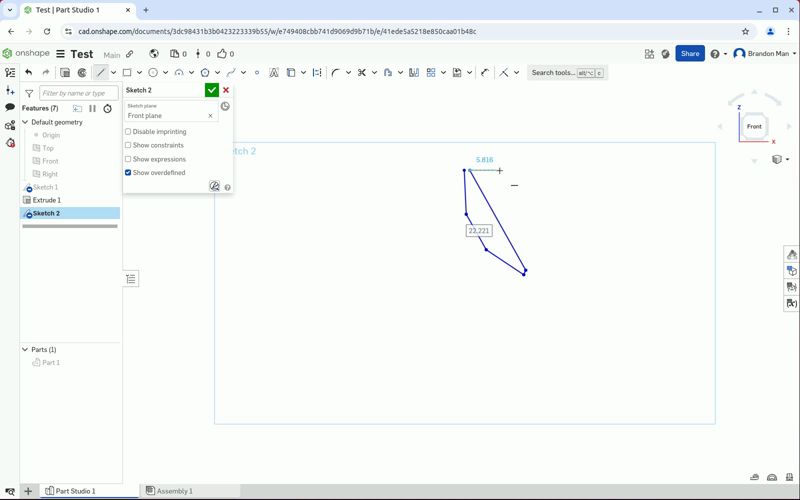
key_down(shift)
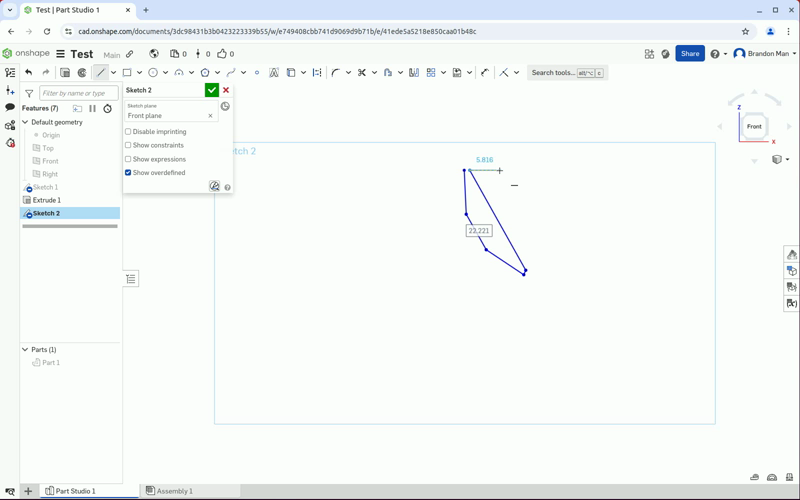
mouse_move(464, 170)
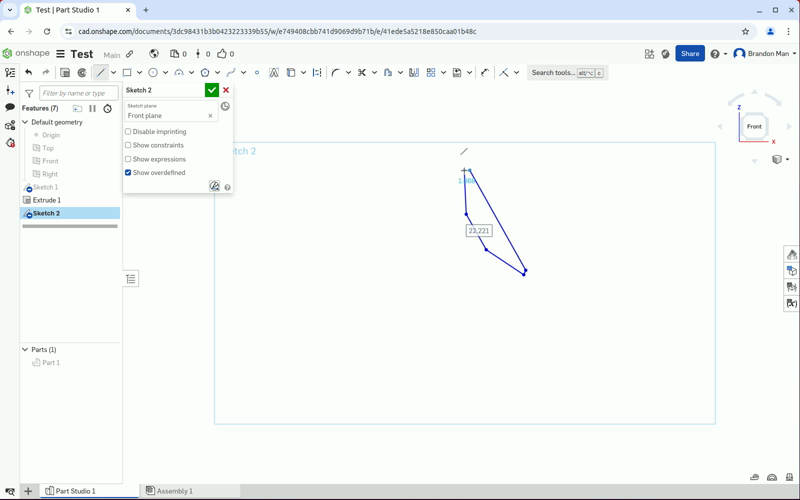
scroll(6)
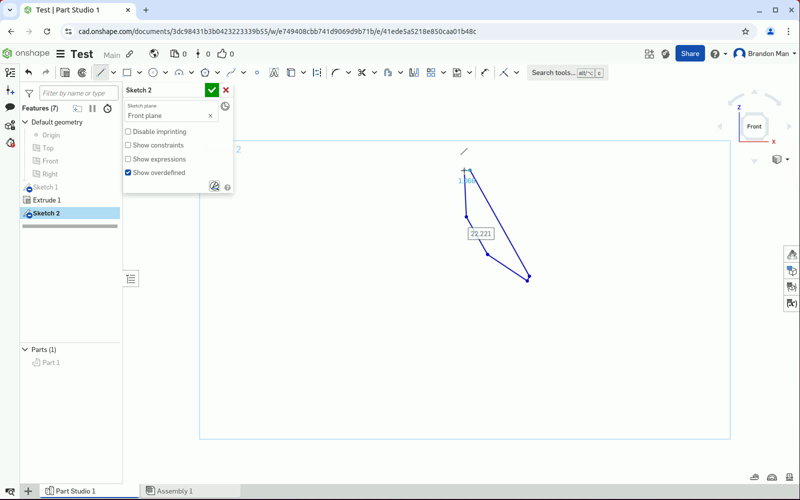
scroll(6)
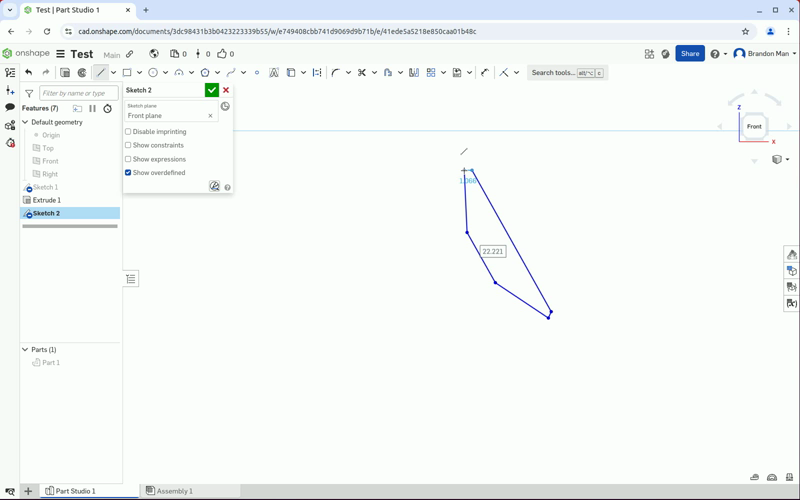
scroll(6)
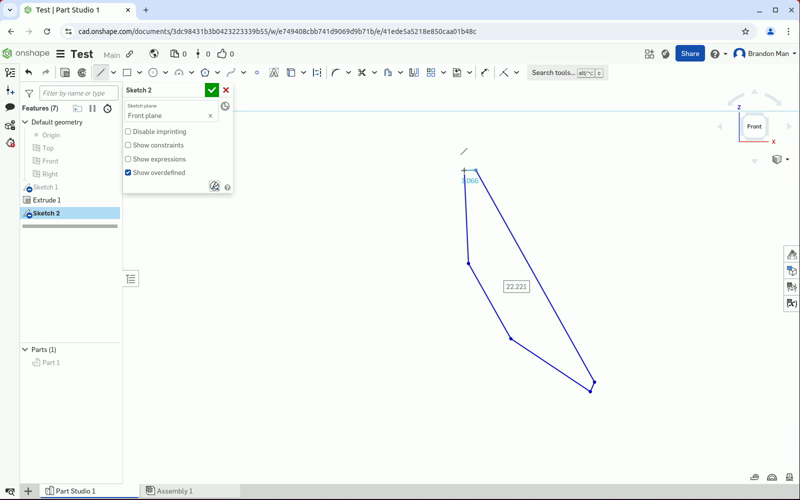
scroll(6)
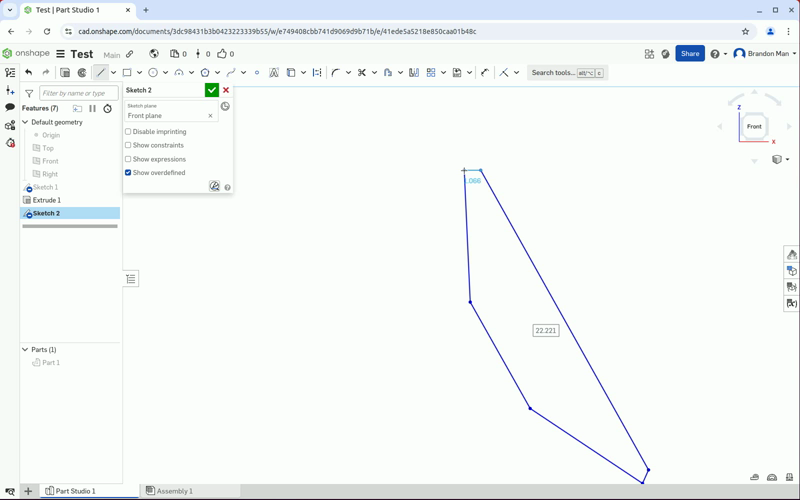
scroll(6)
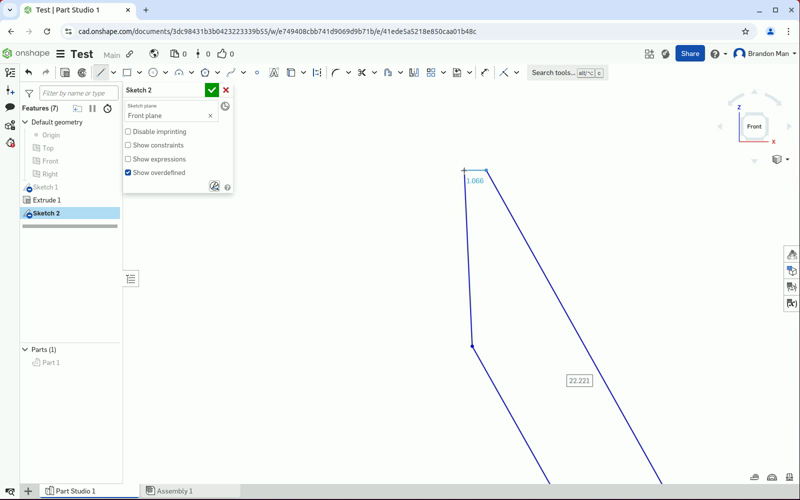
scroll(6)
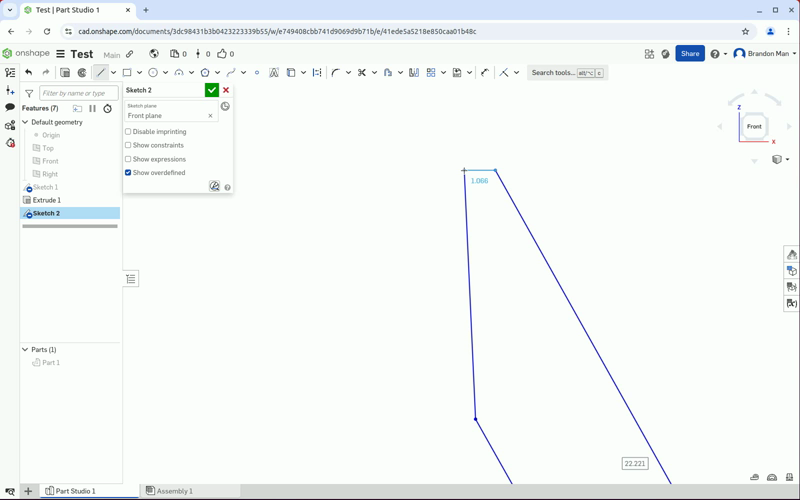
scroll(6)
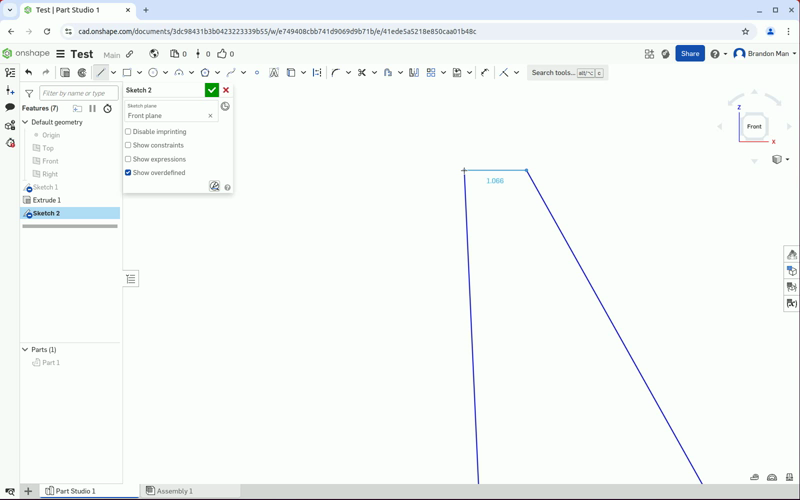
key_up(shift)
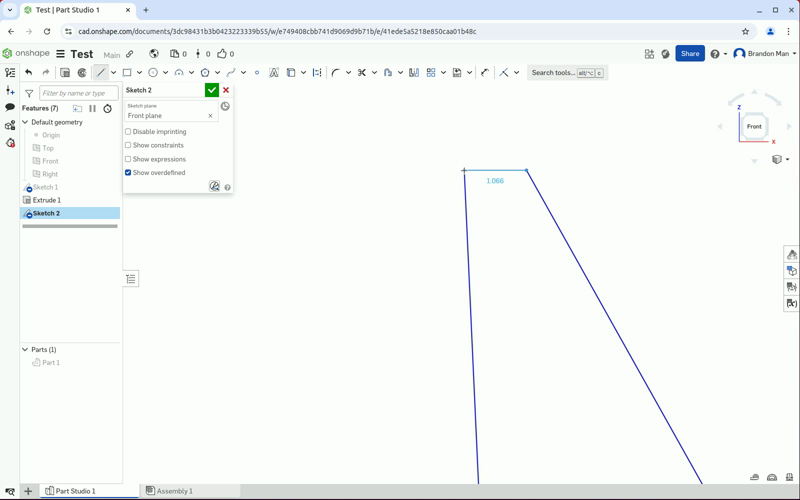
click(464, 170)
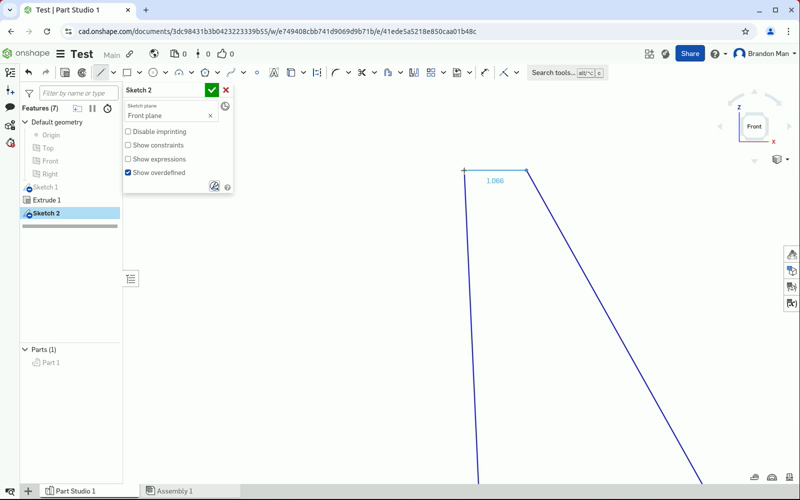
scroll(-6)
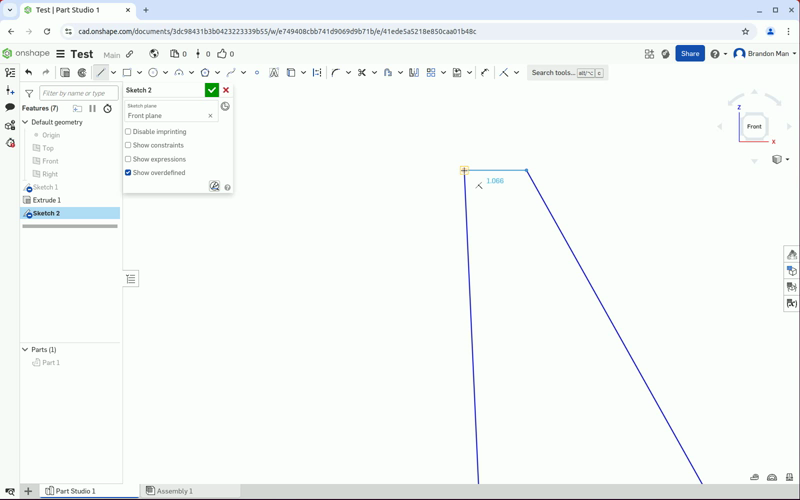
scroll(-6)
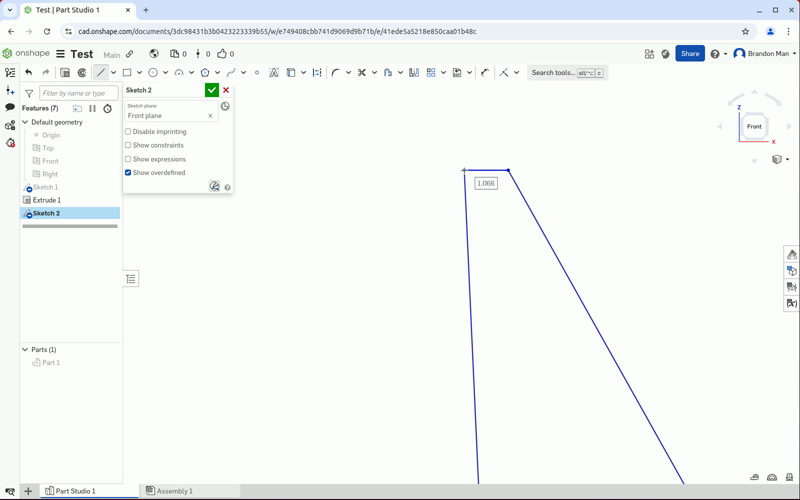
scroll(-6)
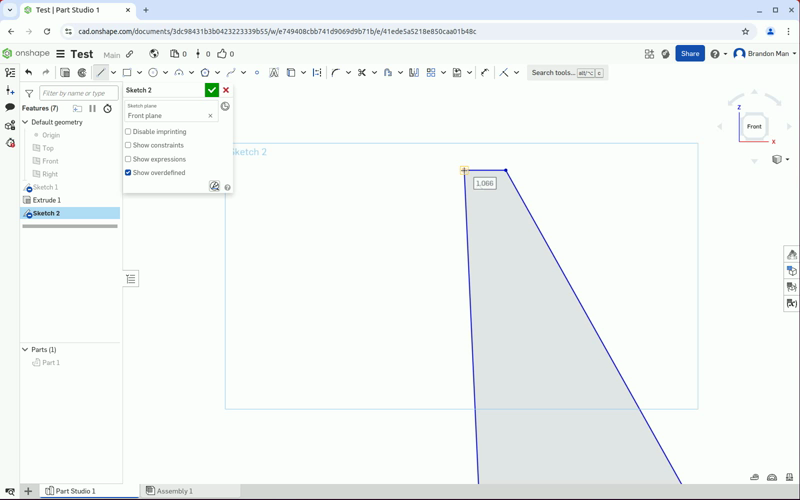
scroll(-6)
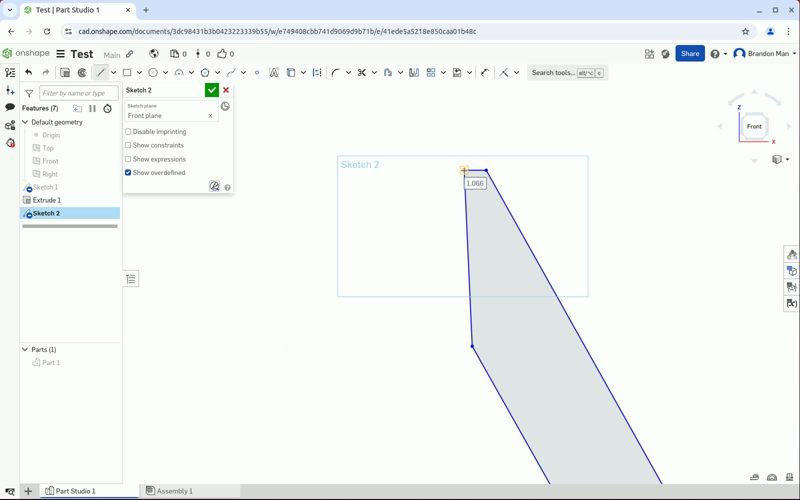
scroll(-6)
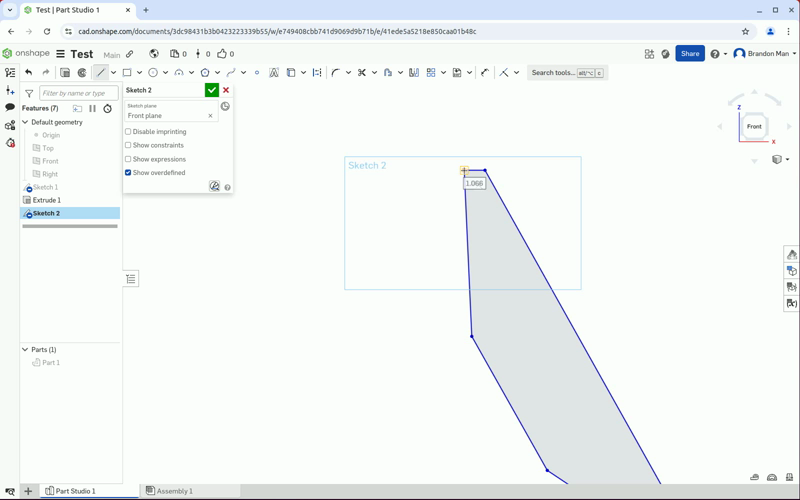
scroll(-6)
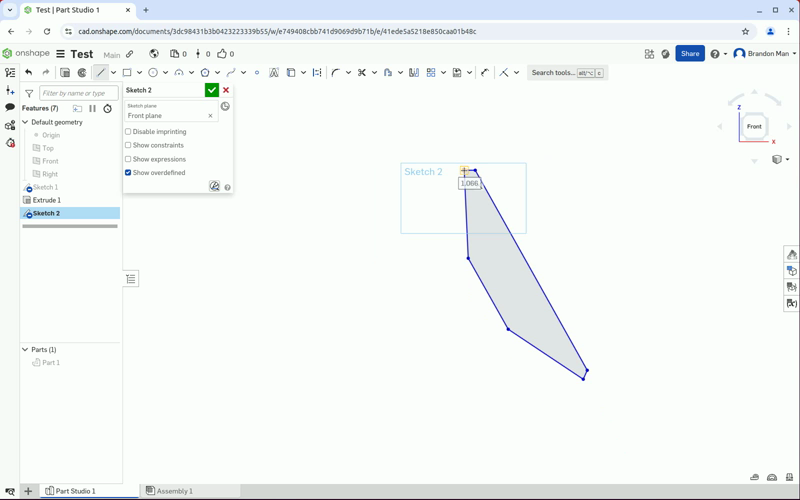
scroll(-6)
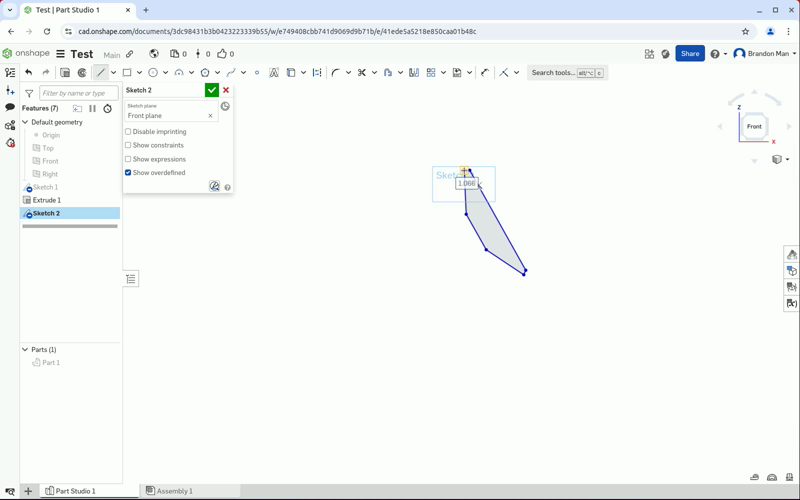
key(esc)
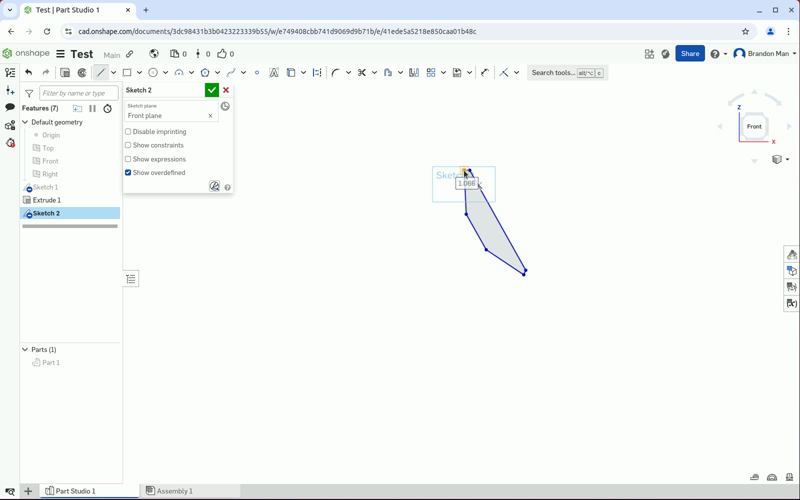
mouse_move(496, 244)
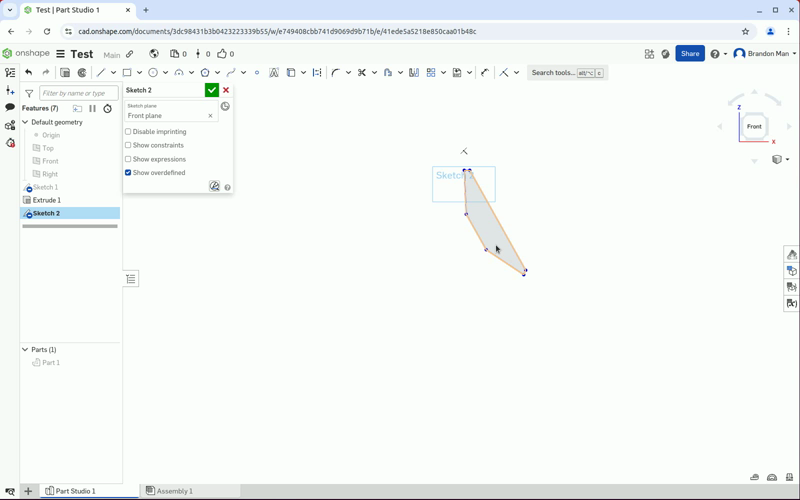
click(496, 244)
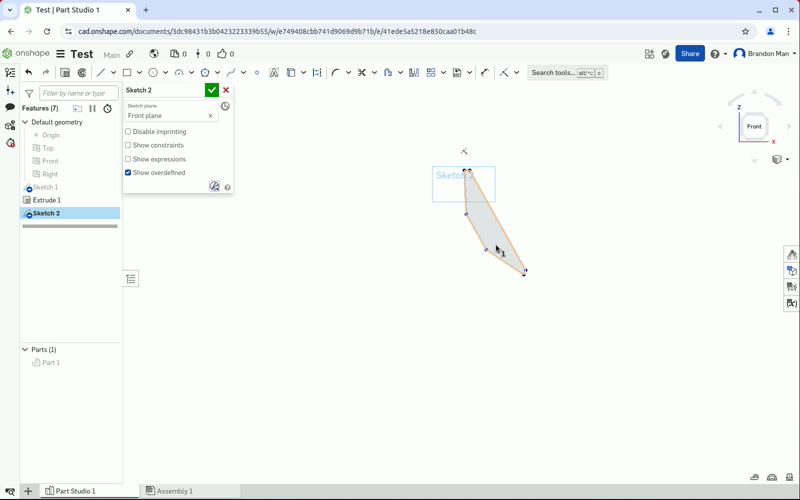
mouse_move(73, 352)
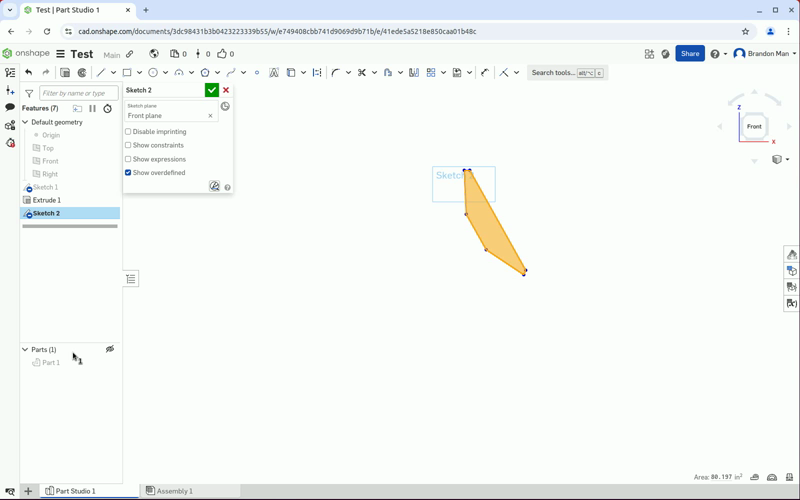
key(shift+y)
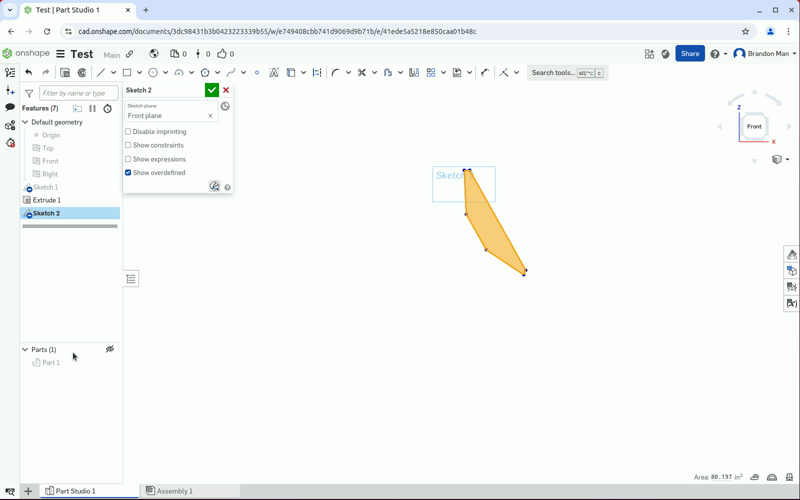
key(shift+e)
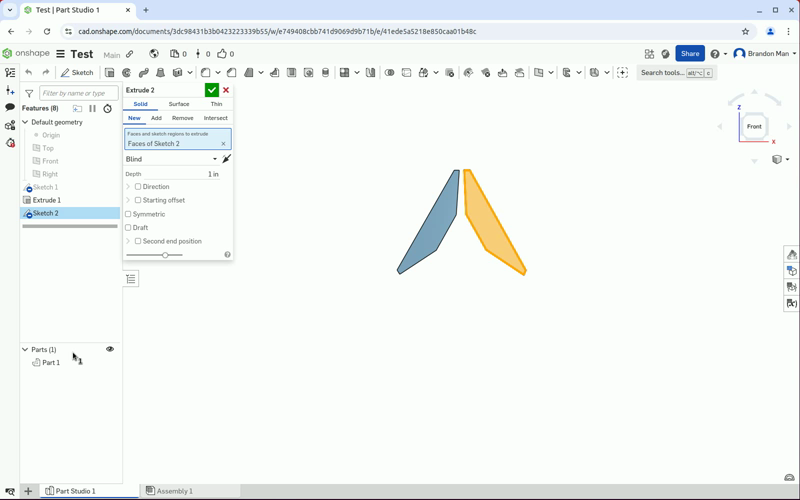
mouse_move(143, 106)
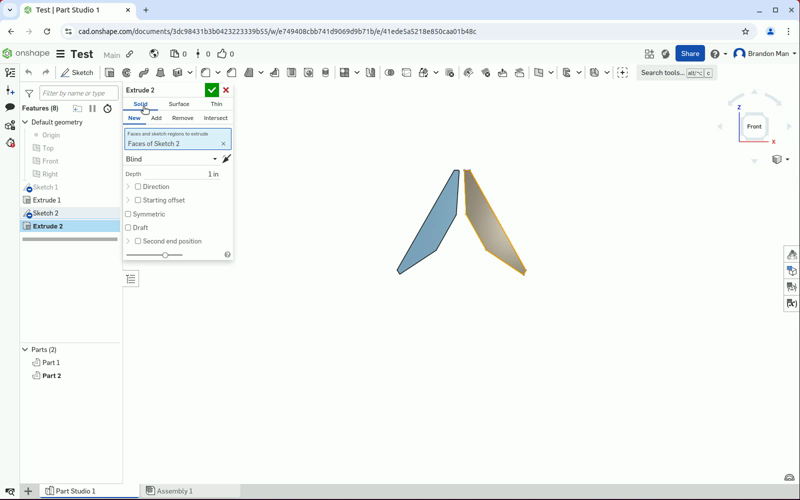
click(143, 106)
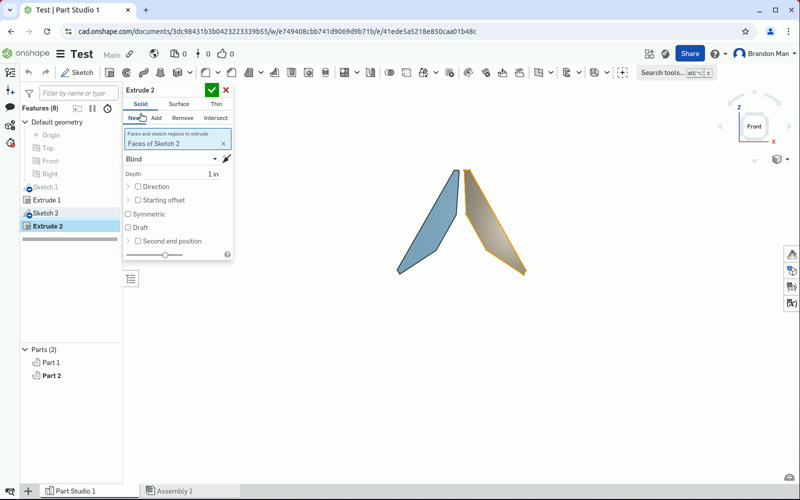
mouse_move(137, 120)
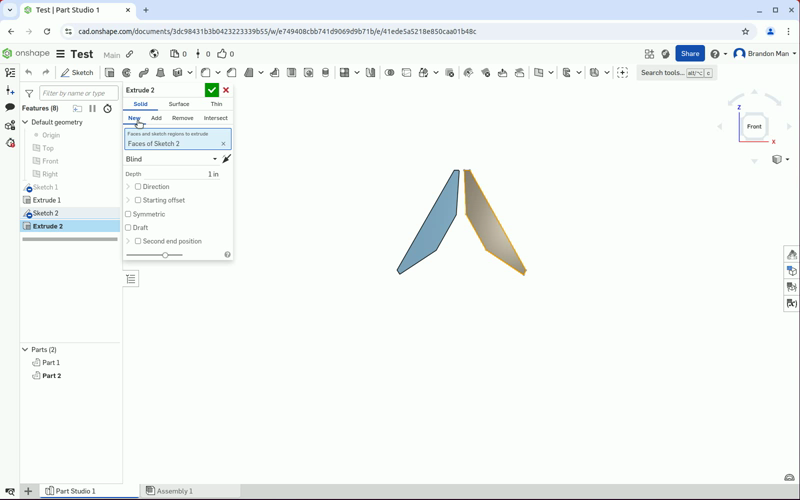
click(137, 120)
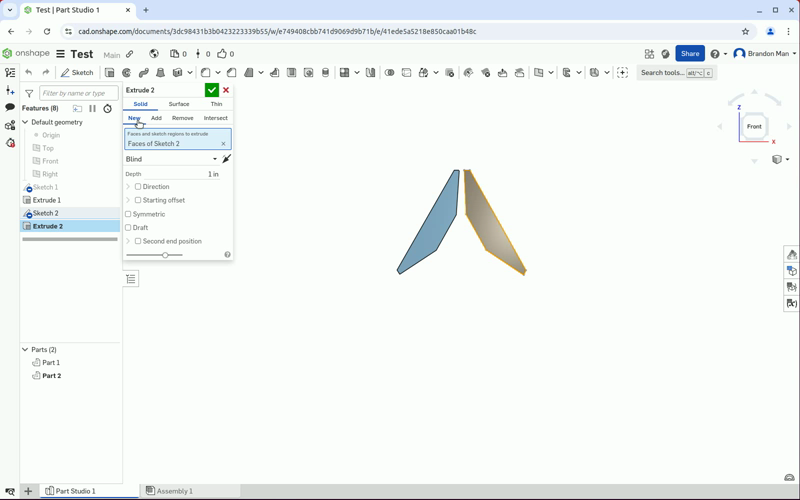
key(tab, 4)
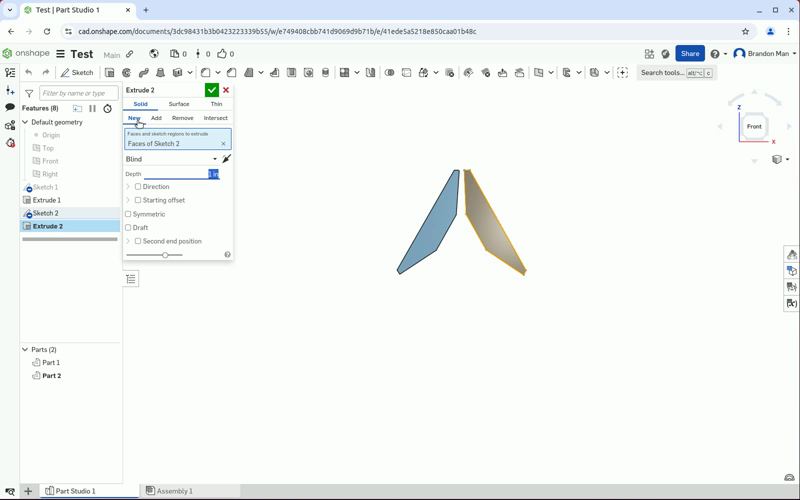
text(4.332)
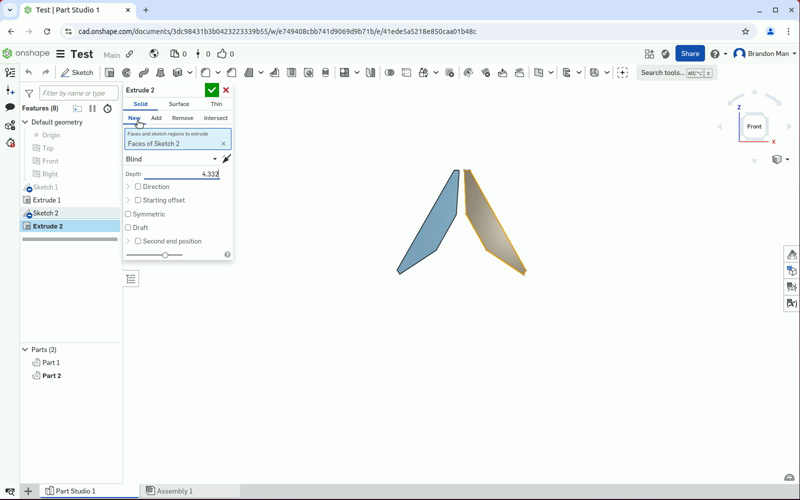
key(tab, 3)
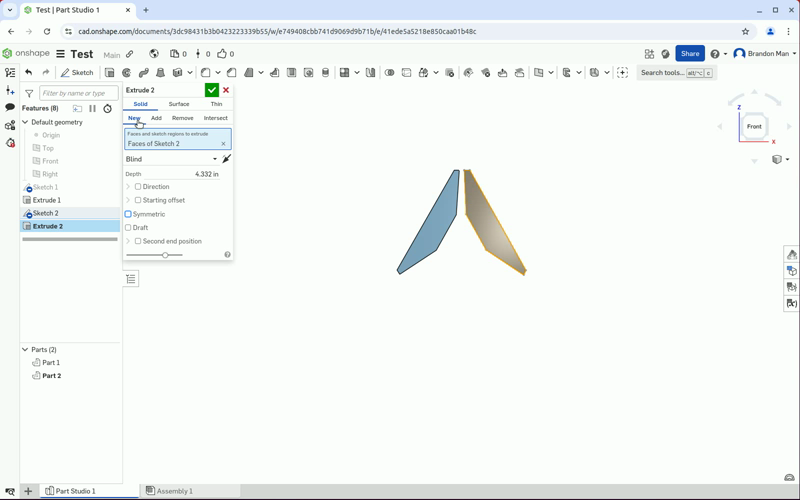
key(space)
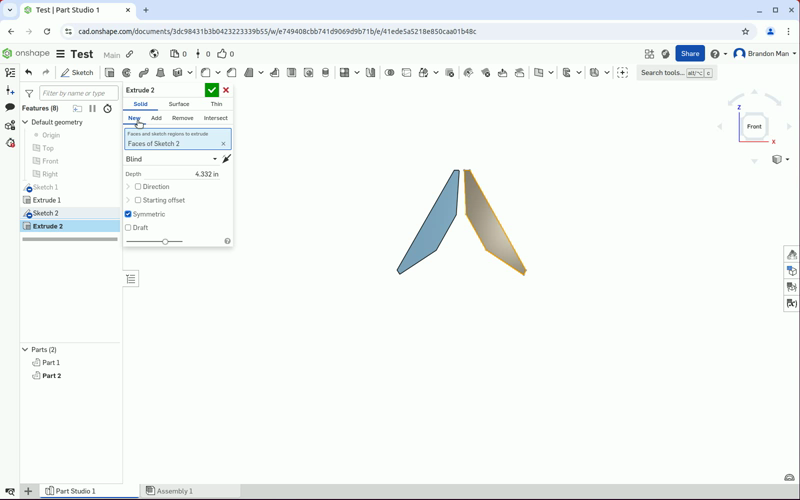
key(enter)
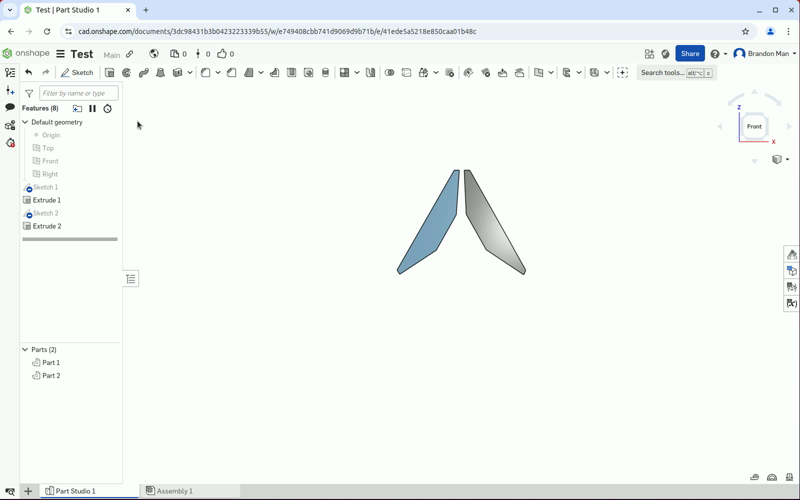
key(shift+h)
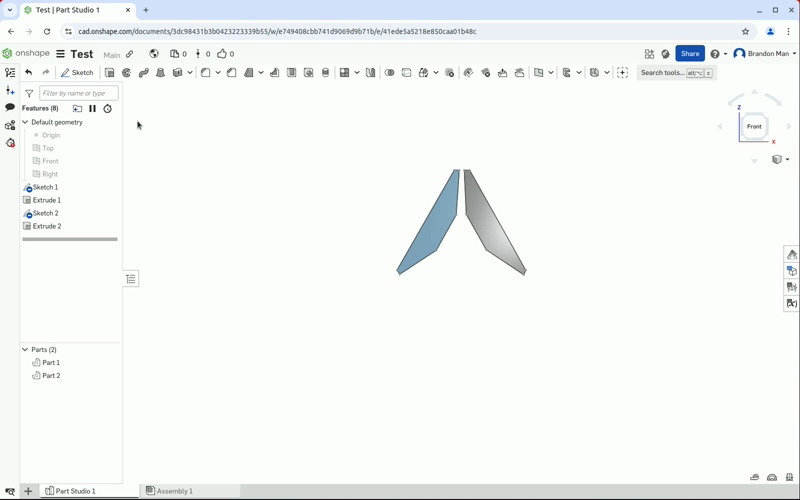
key(shift+h)
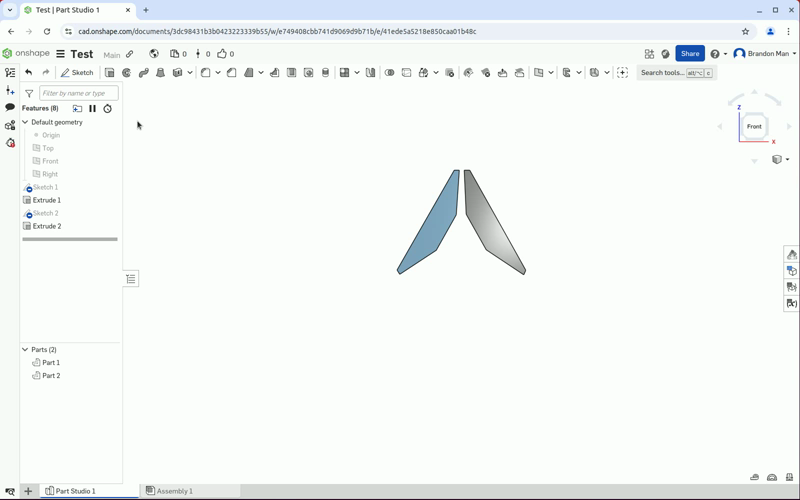
mouse_move(73, 189)
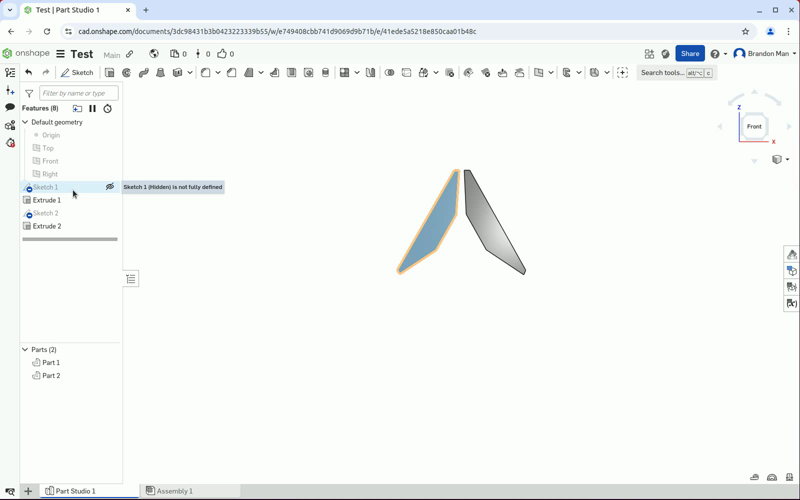
click(73, 189)
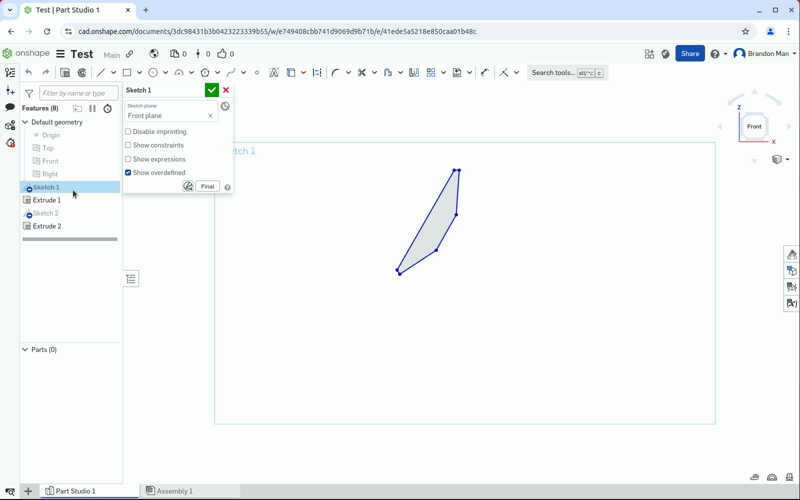
mouse_move(229, 92)
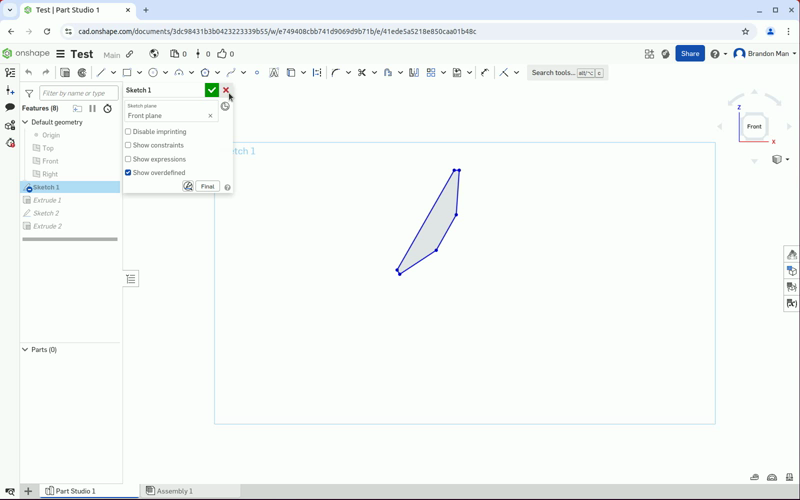
click(229, 92)
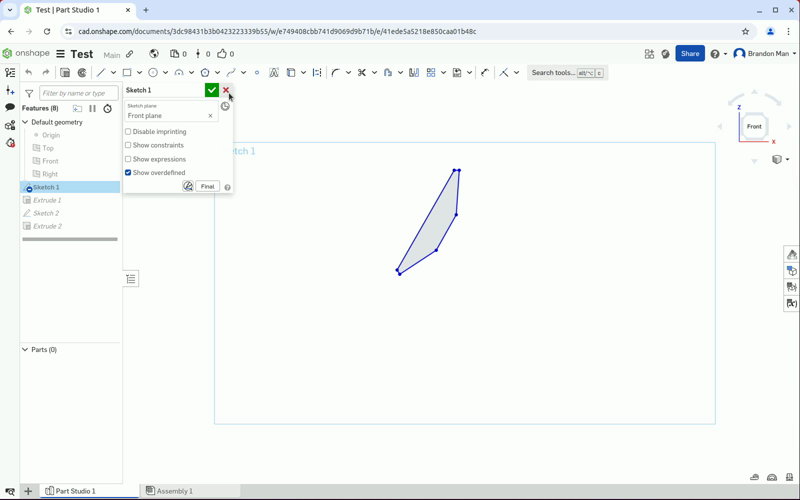
key(shift+s)
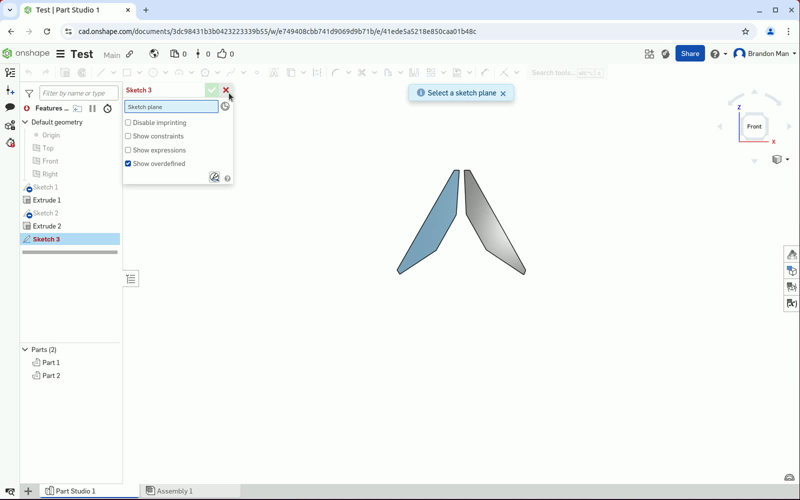
mouse_move(73, 163)
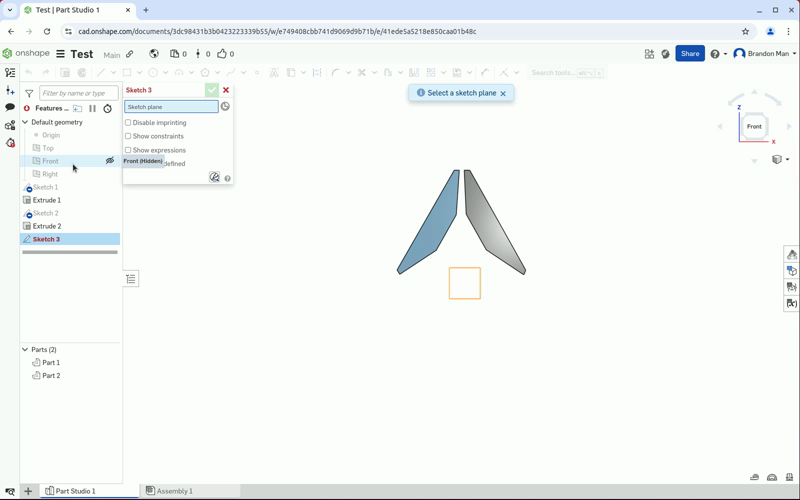
click(73, 163)
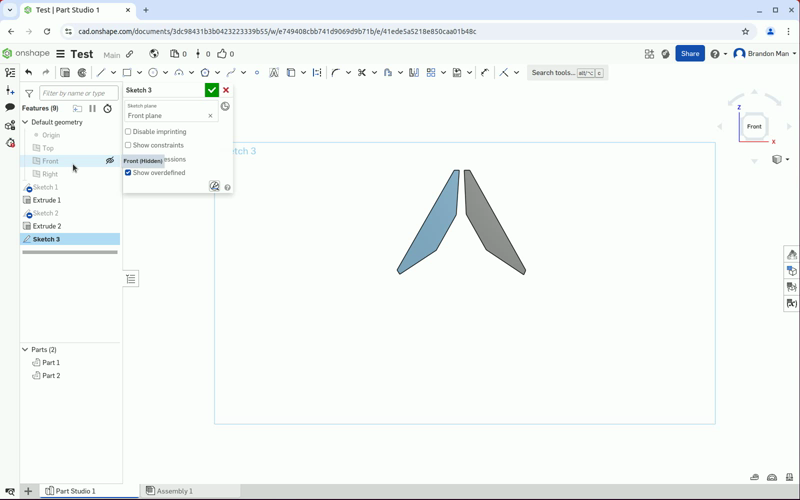
mouse_move(73, 352)
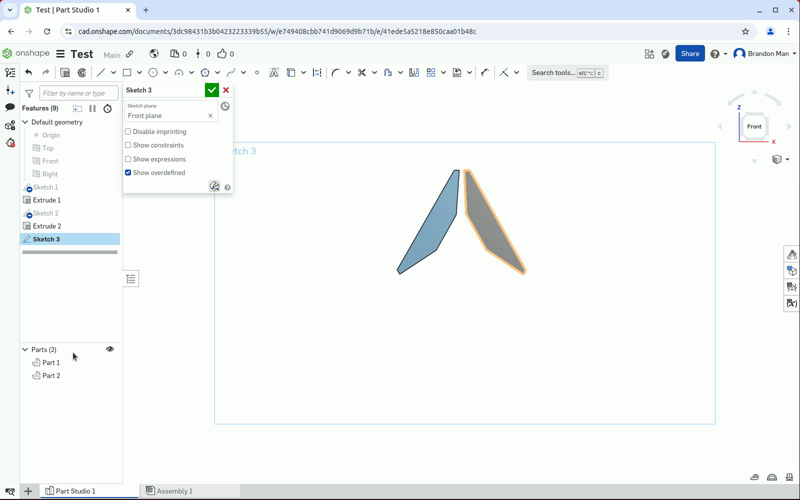
key(y)
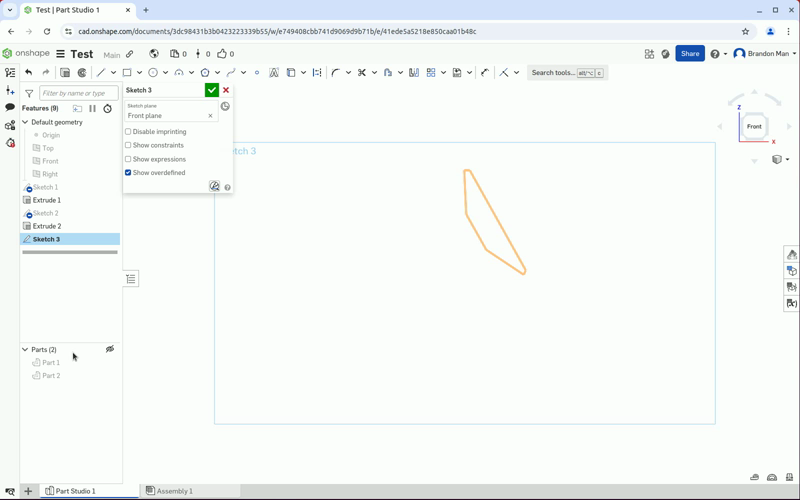
key(l)
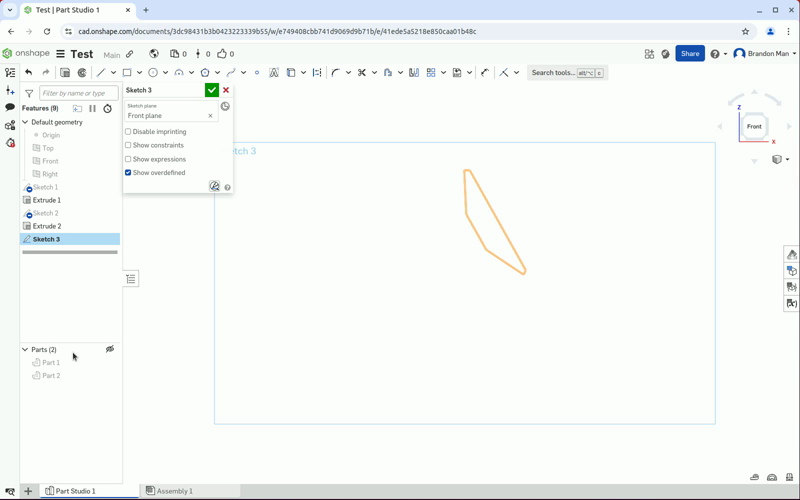
key_down(shift)
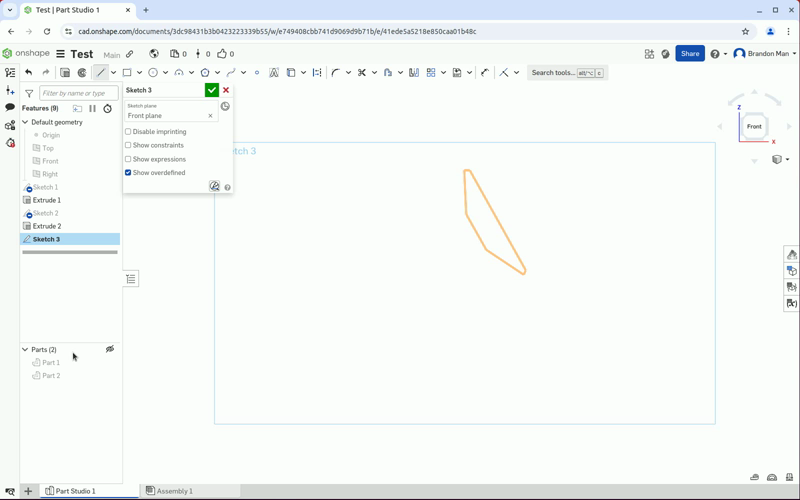
mouse_move(401, 276)
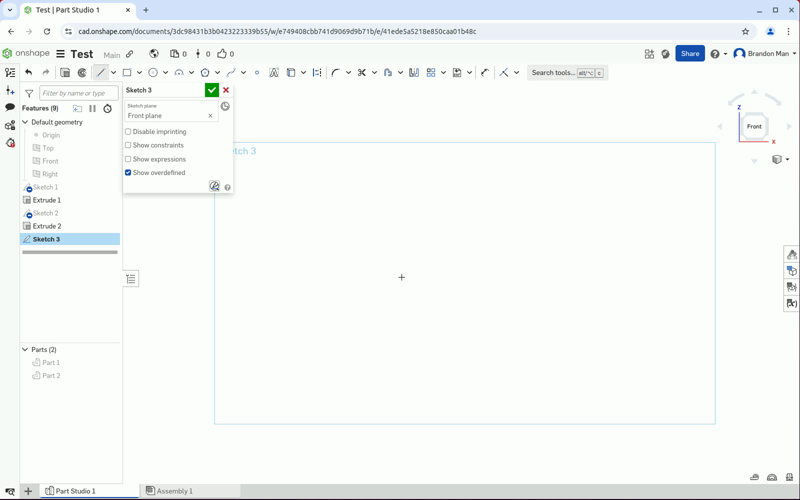
click(401, 276)
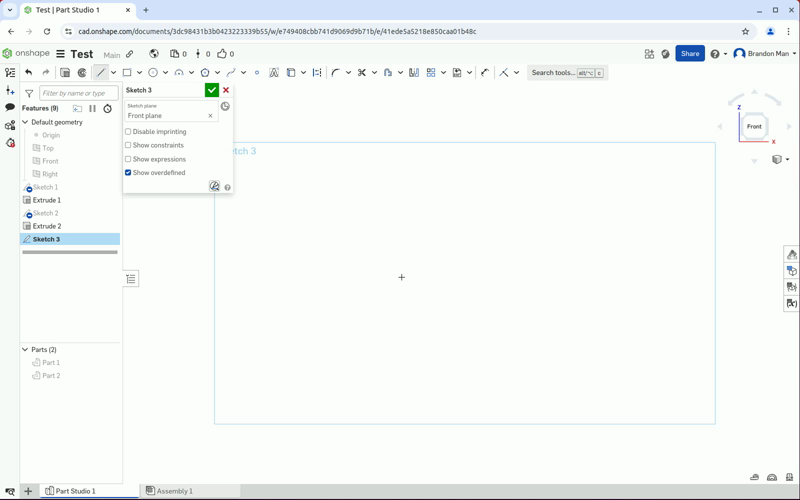
key_up(shift)
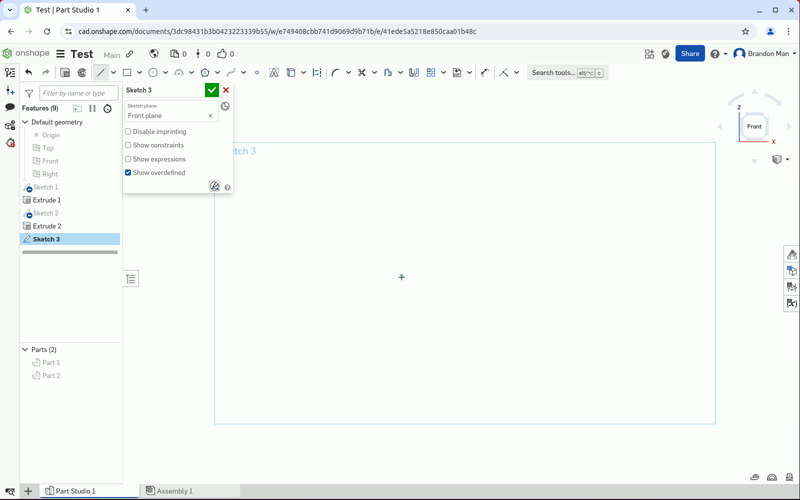
key_down(shift)
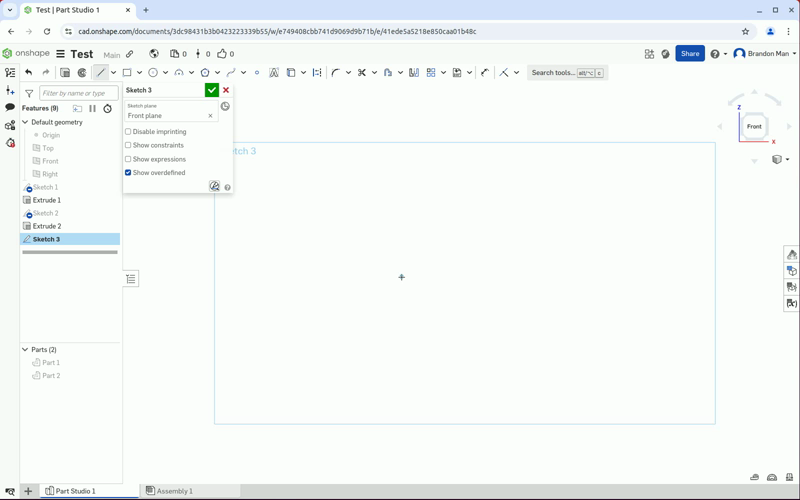
mouse_move(431, 276)
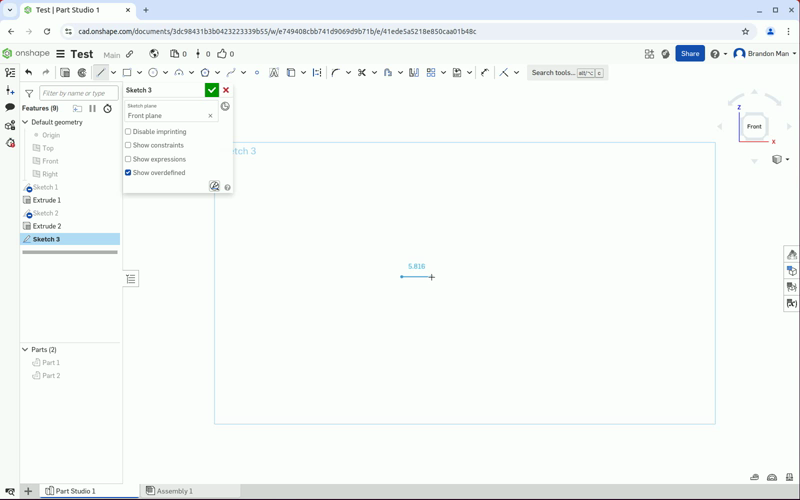
mouse_move(404, 280)
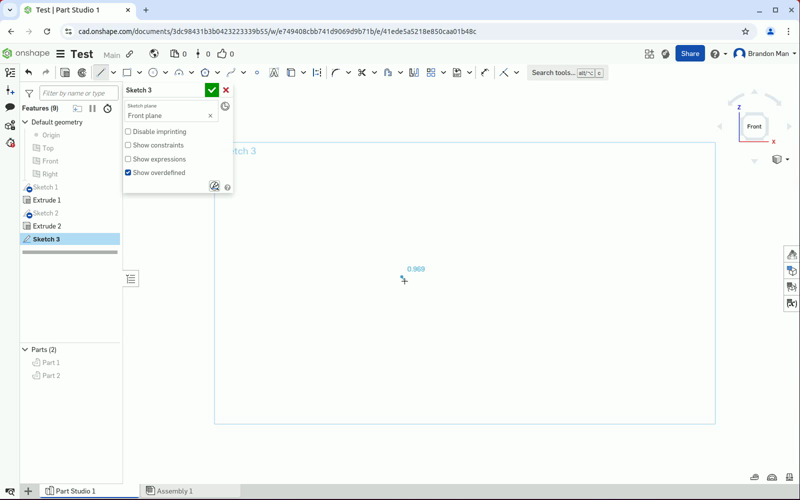
scroll(6)
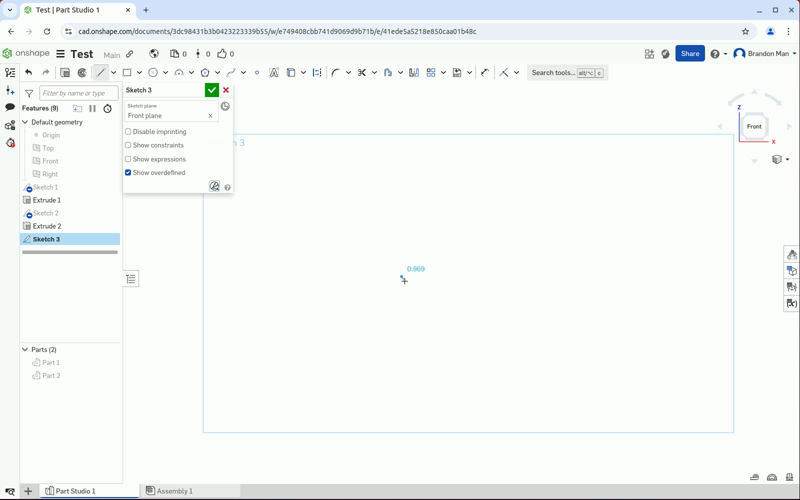
scroll(6)
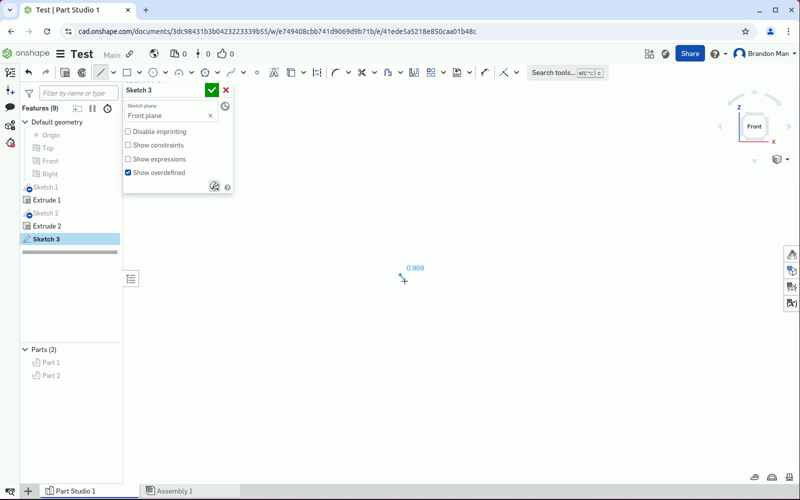
scroll(6)
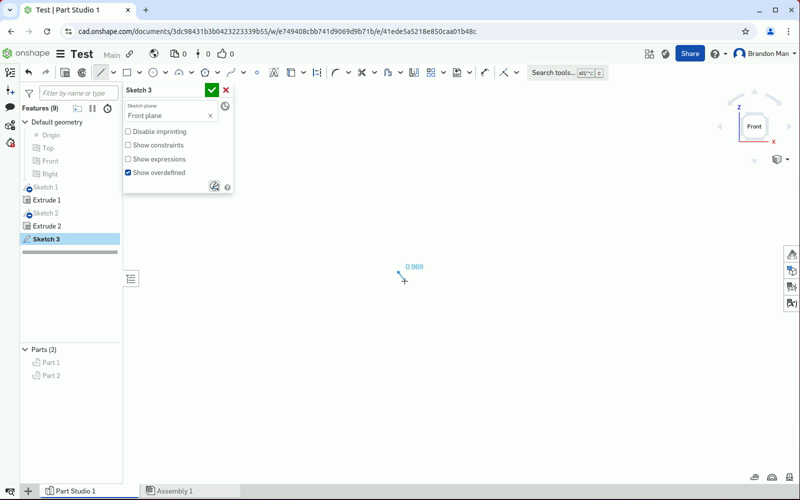
scroll(6)
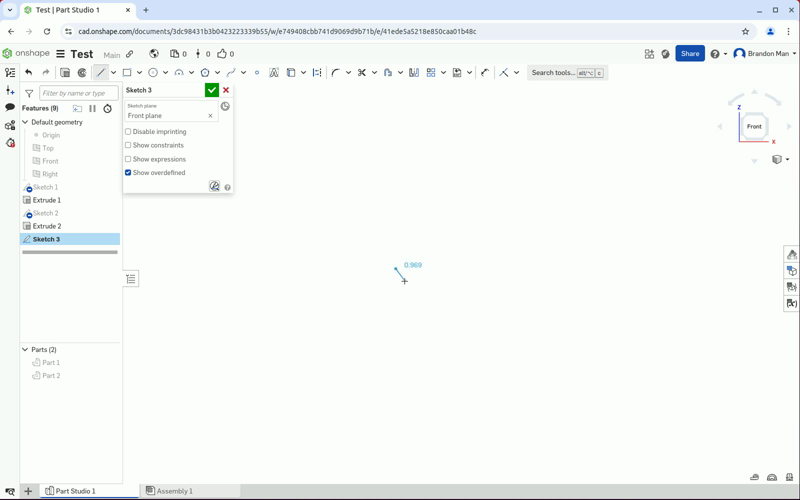
scroll(6)
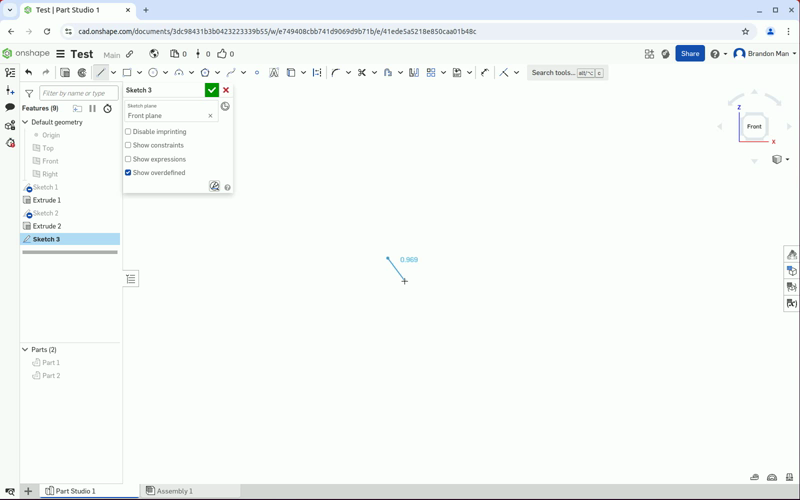
scroll(6)
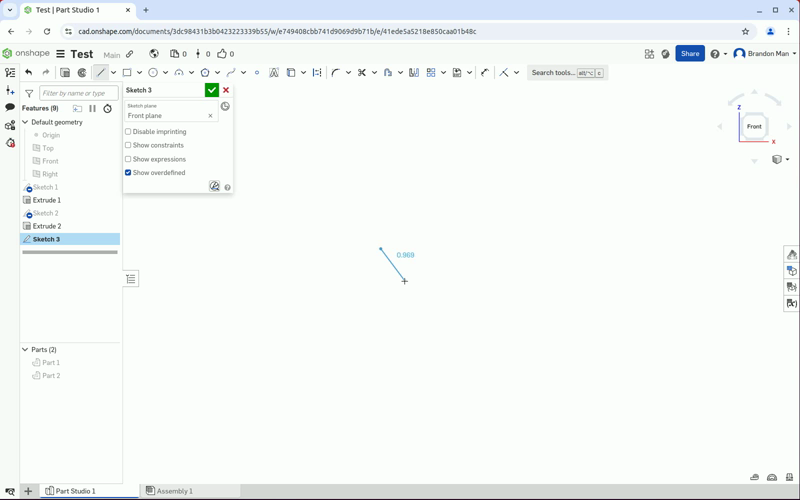
scroll(6)
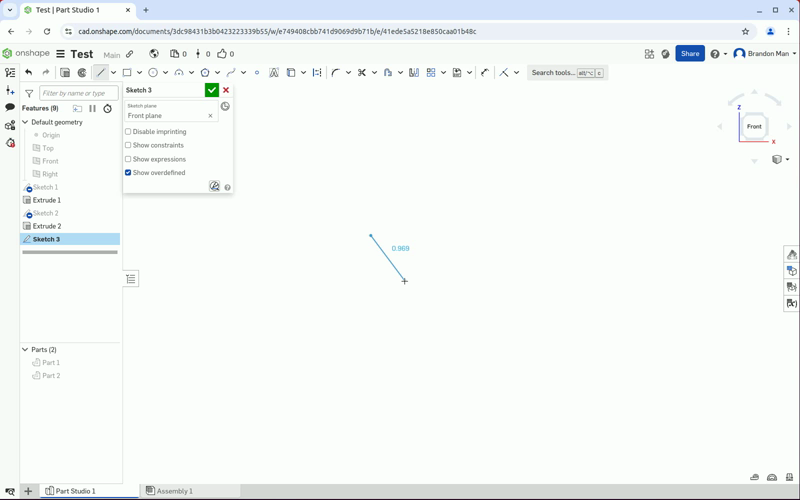
click(404, 280)
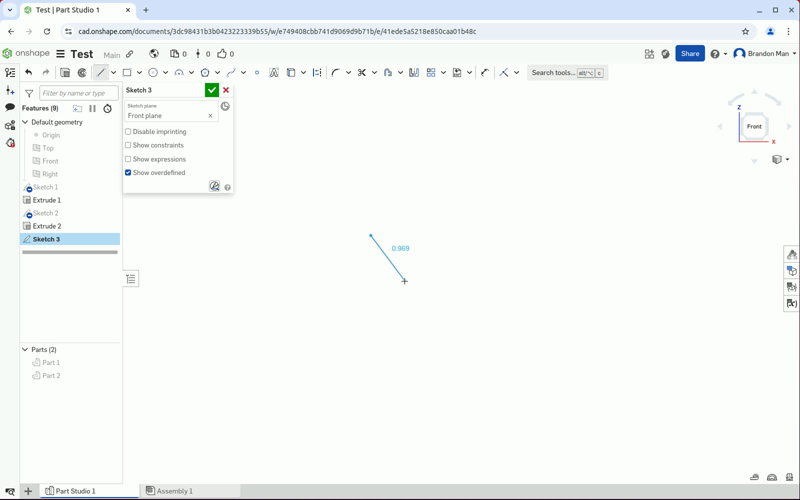
scroll(-6)
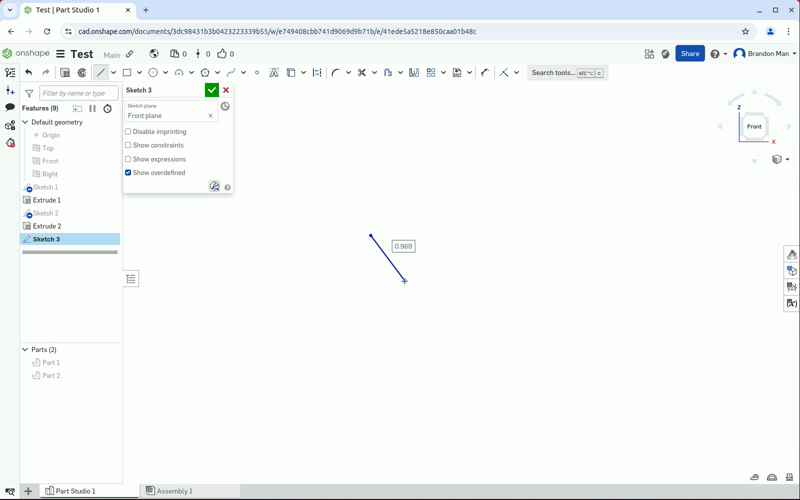
scroll(-6)
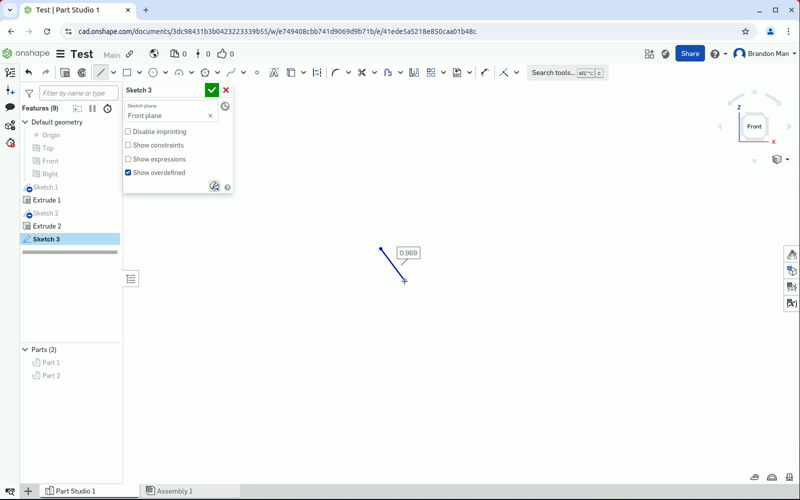
scroll(-6)
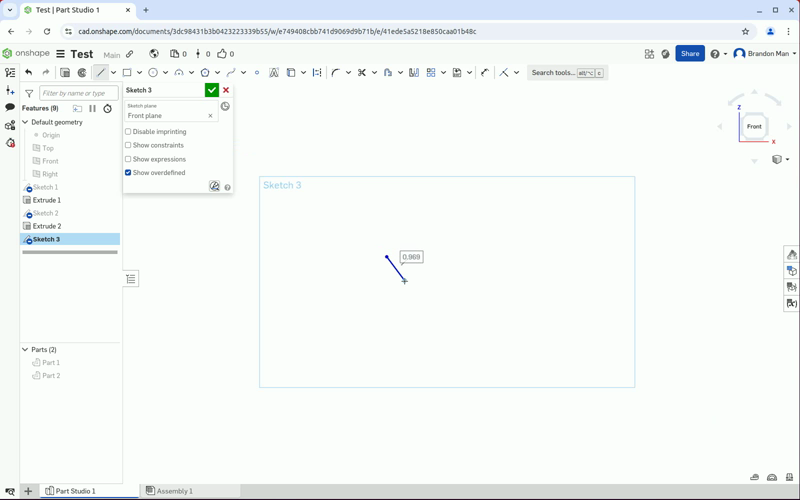
scroll(-6)
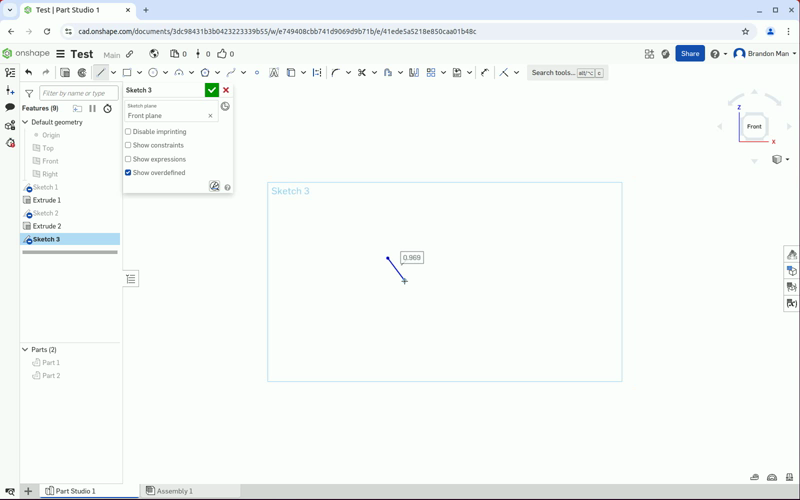
scroll(-6)
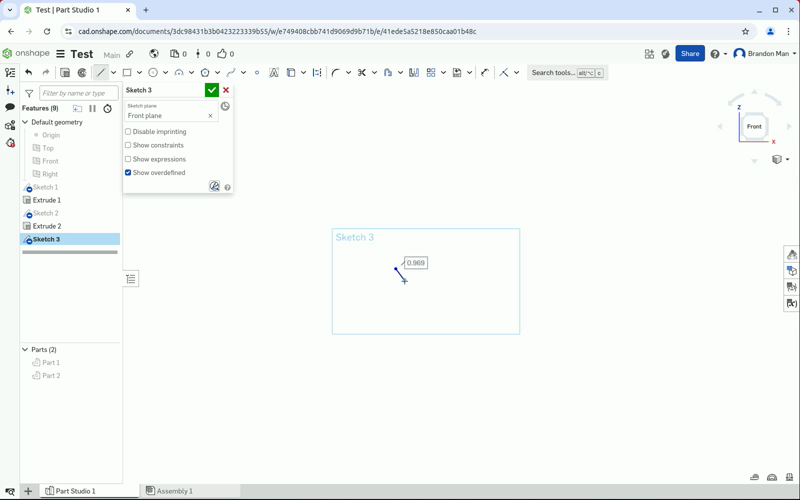
scroll(-6)
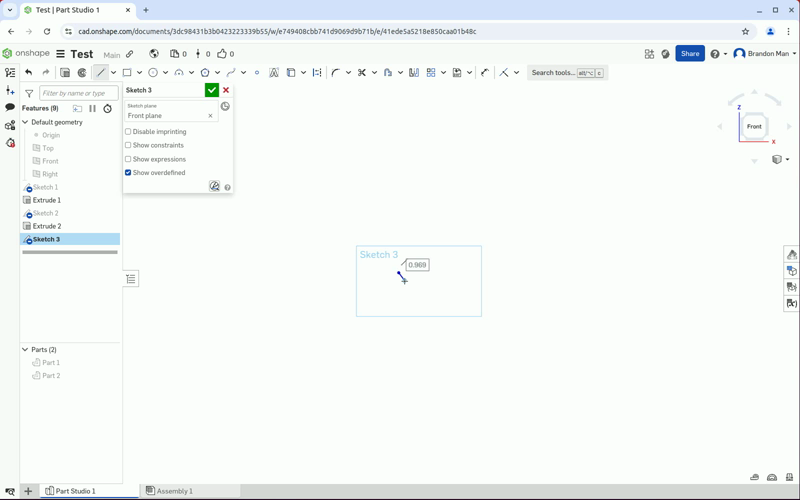
scroll(-6)
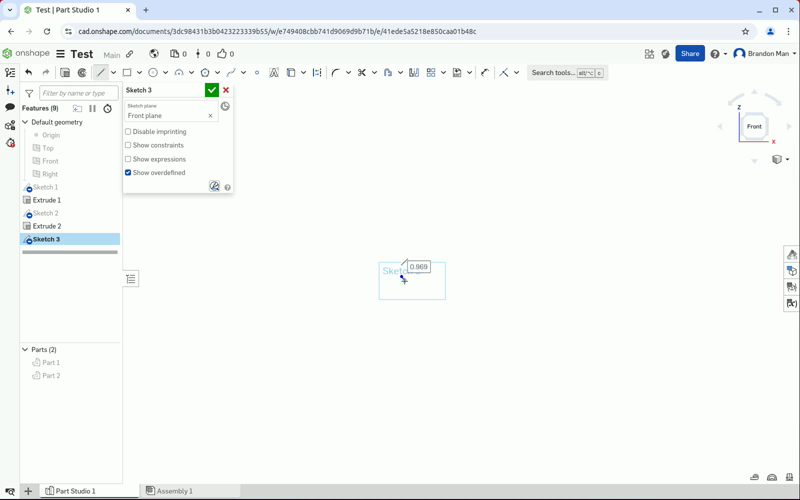
key_up(shift)
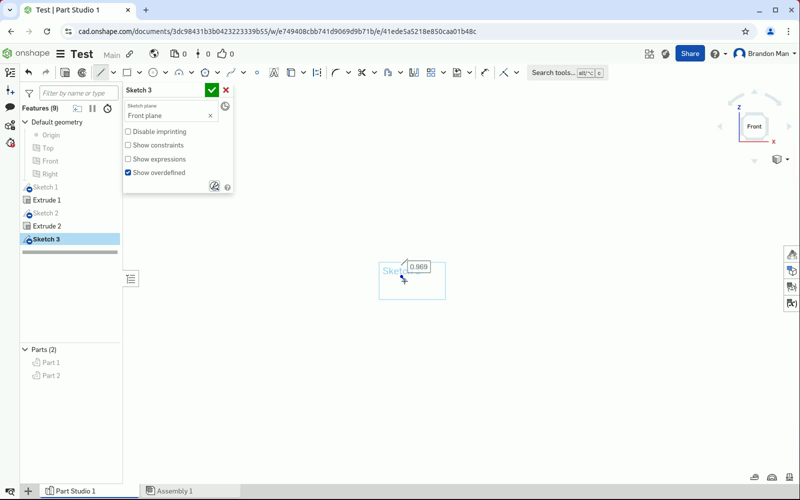
key_down(shift)
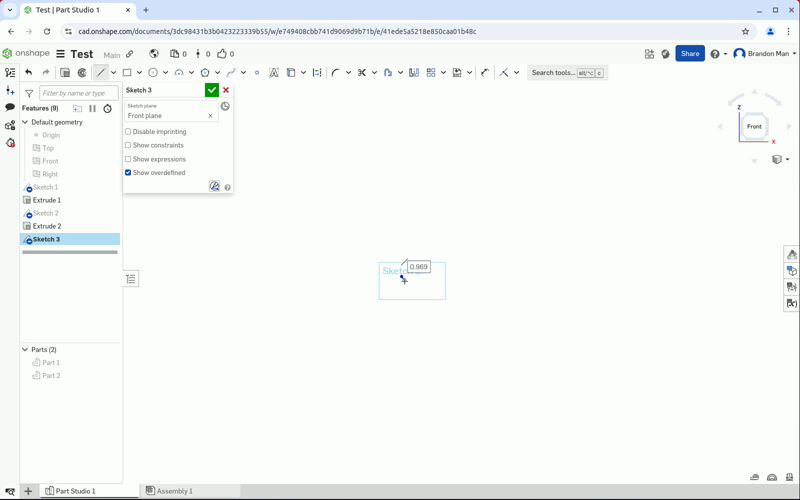
mouse_move(519, 280)
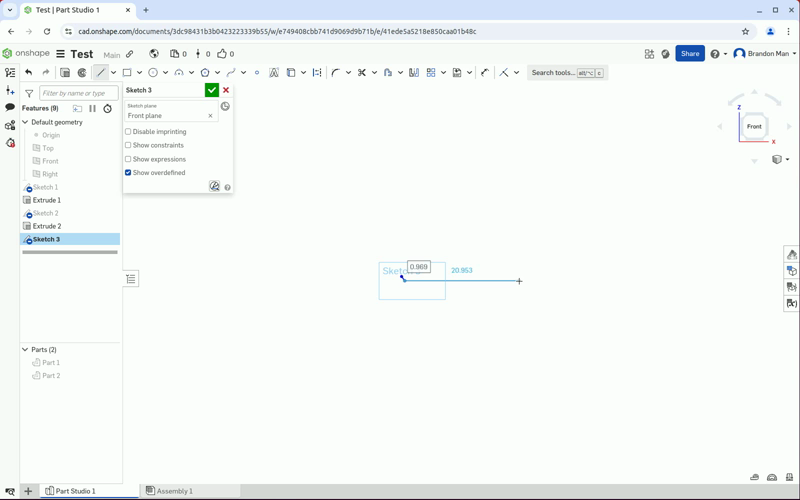
click(519, 280)
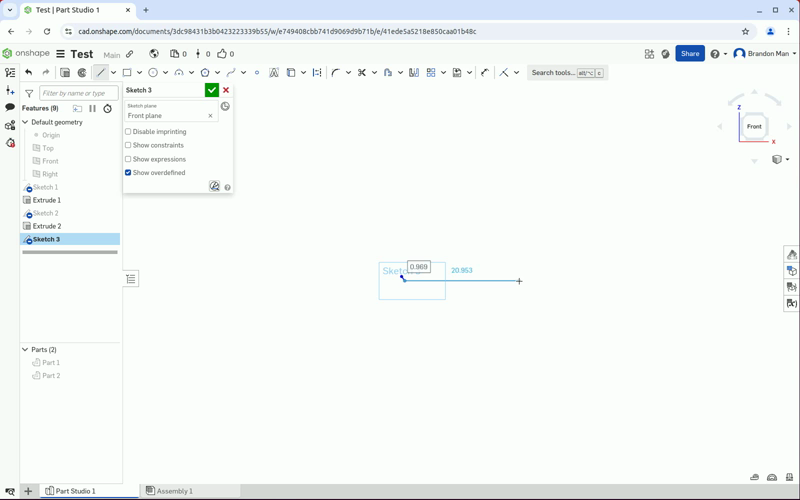
key_up(shift)
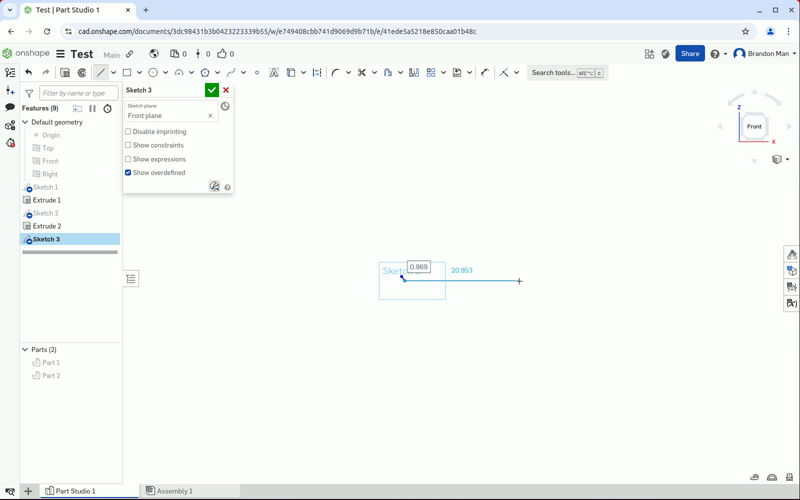
key_down(shift)
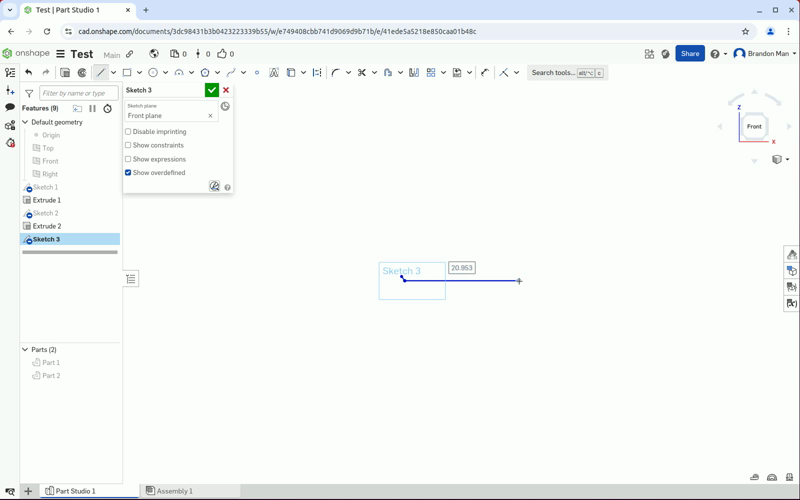
mouse_move(549, 280)
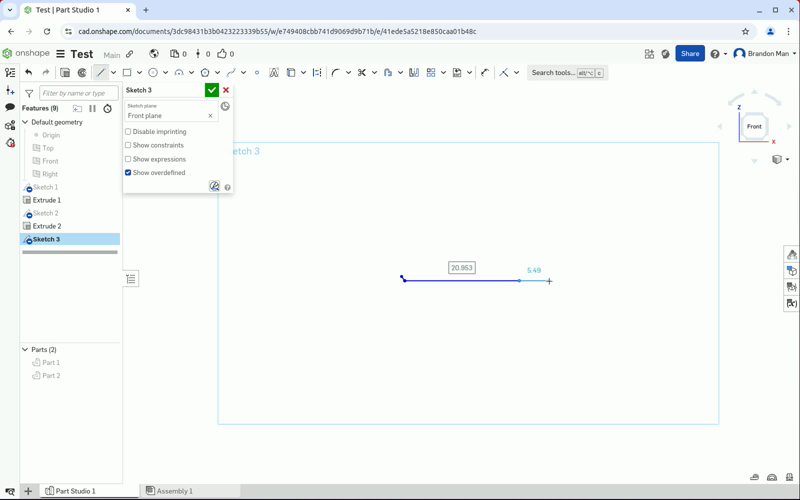
mouse_move(521, 277)
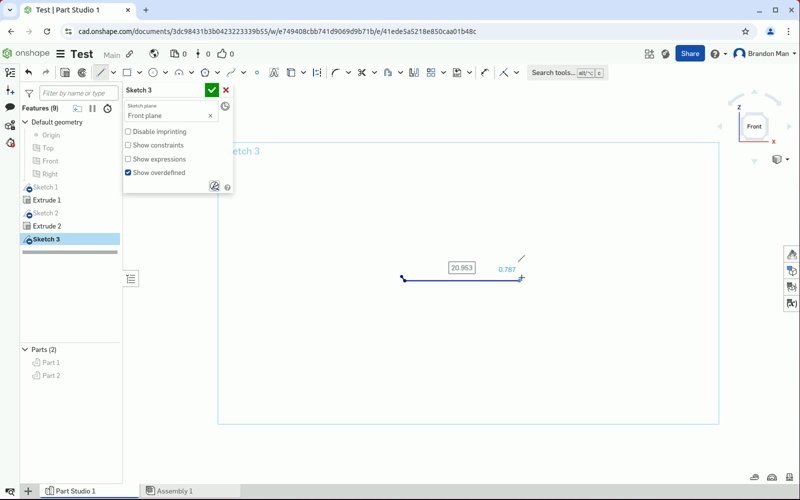
scroll(6)
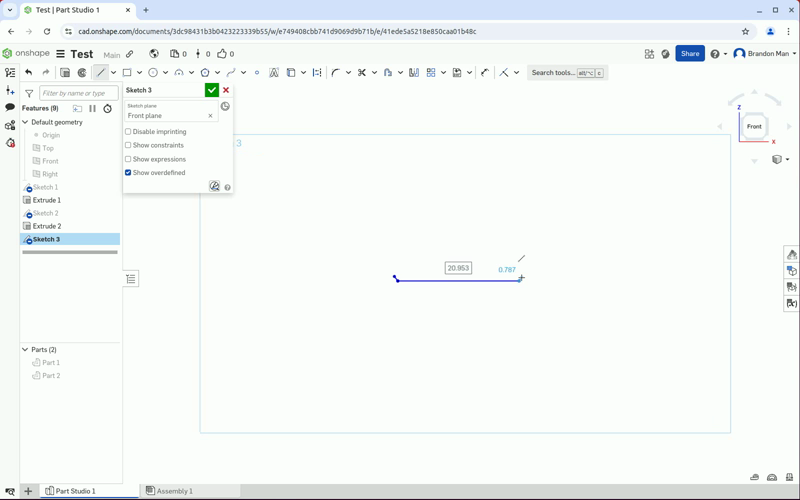
scroll(6)
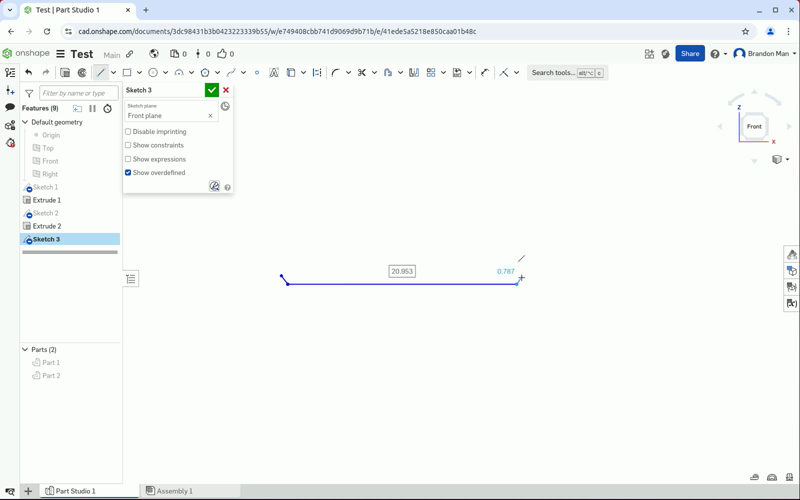
scroll(6)
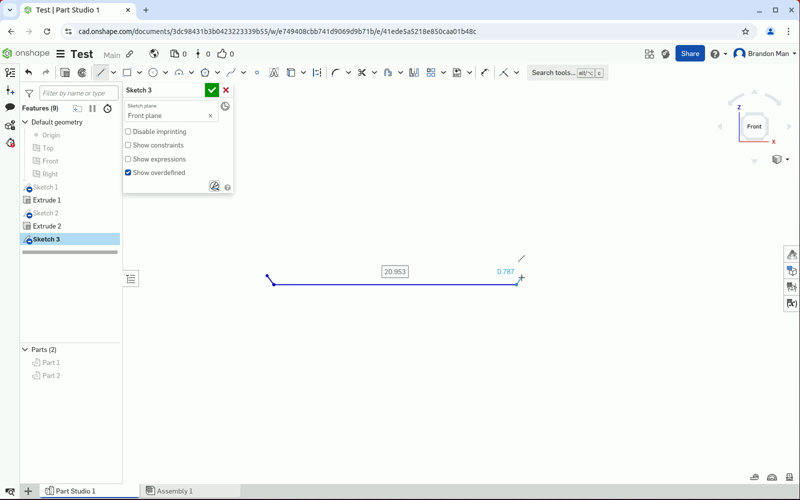
scroll(6)
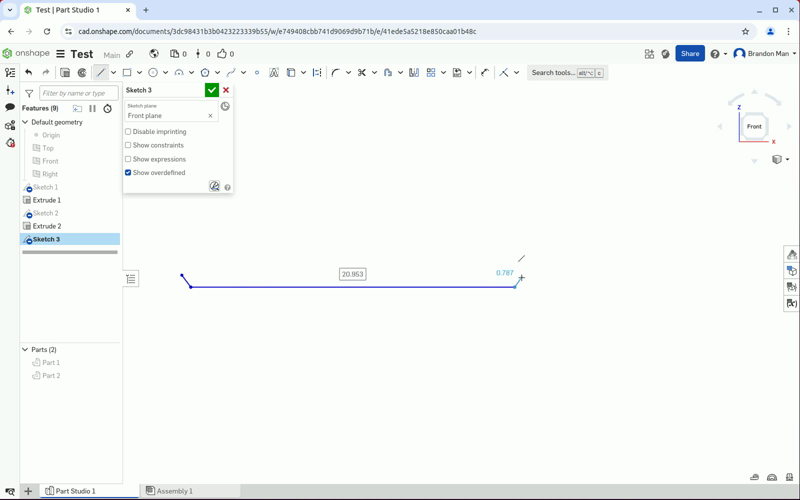
scroll(6)
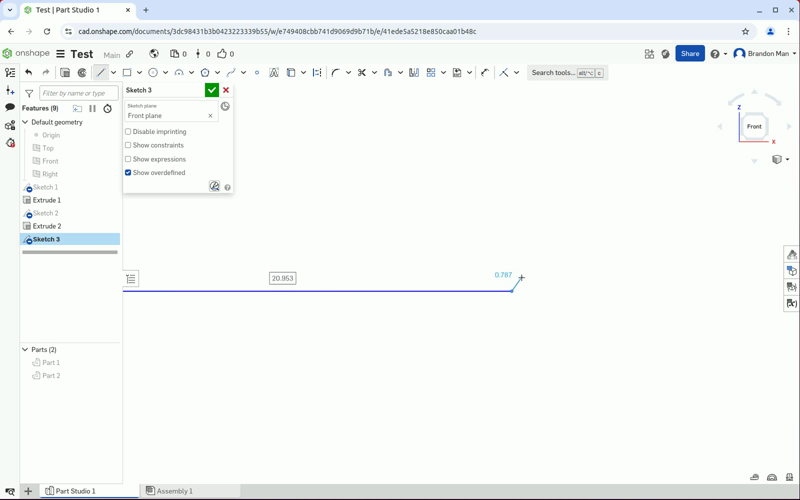
scroll(6)
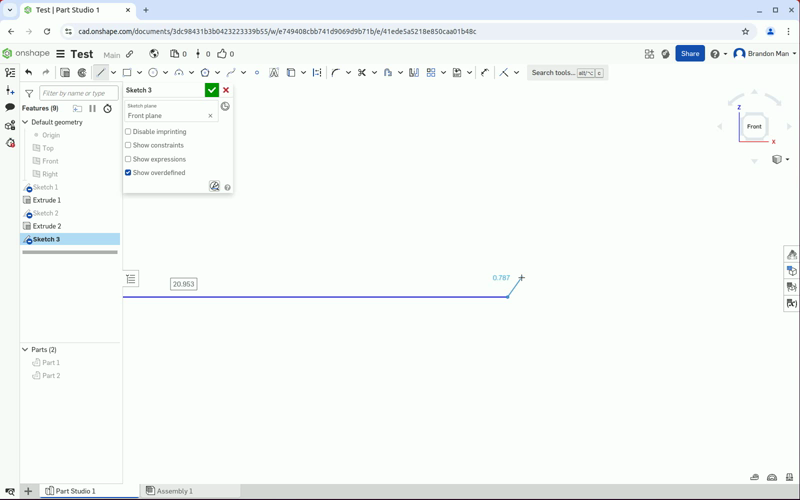
scroll(6)
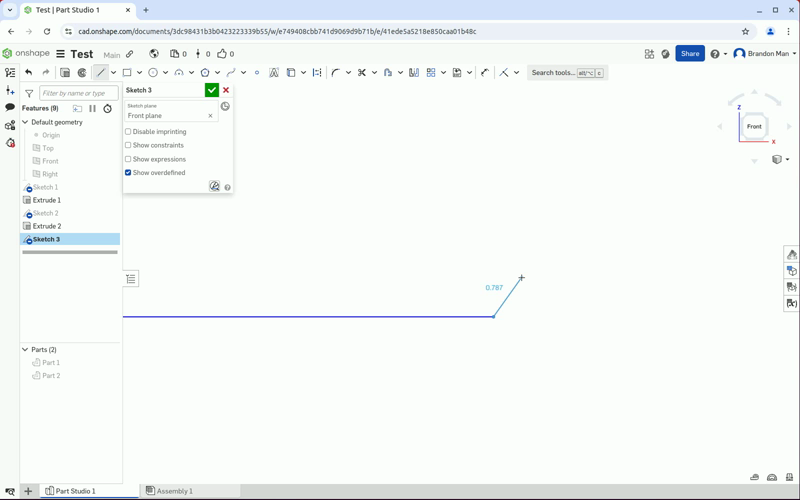
click(521, 277)
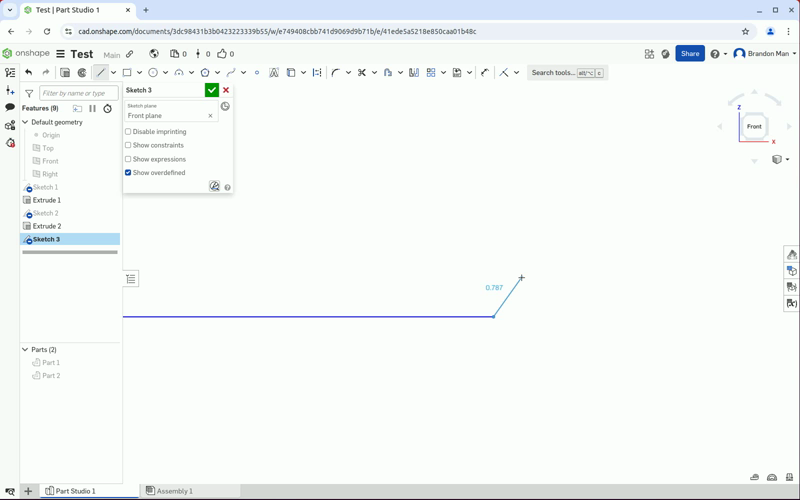
scroll(-6)
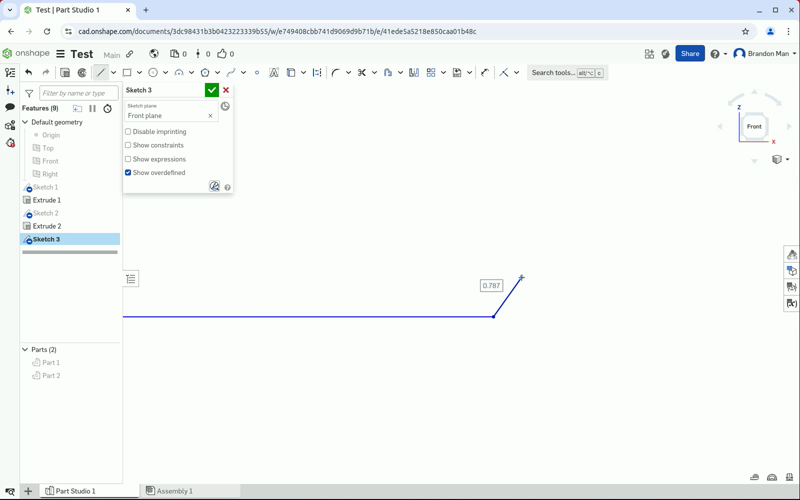
scroll(-6)
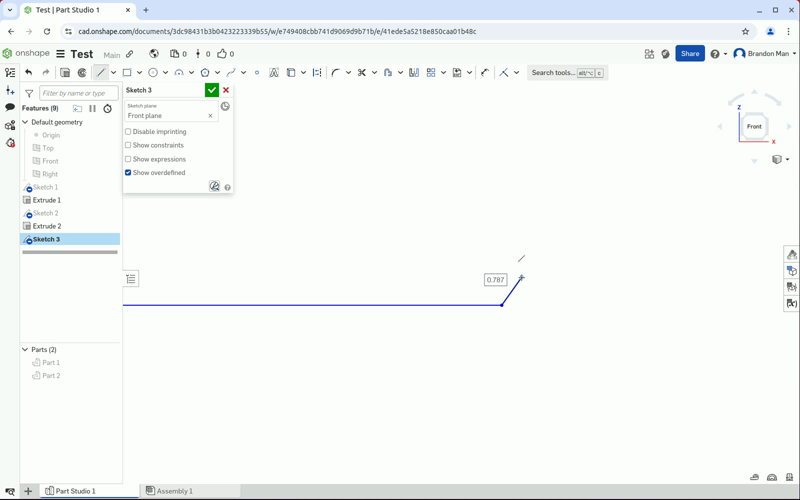
scroll(-6)
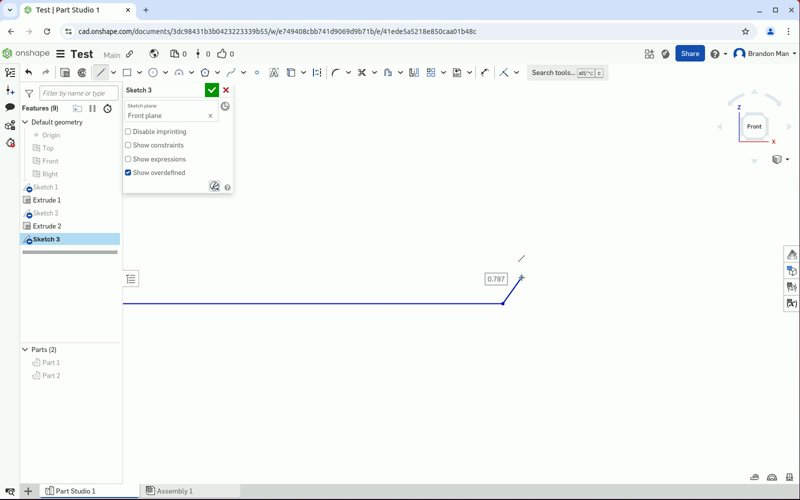
scroll(-6)
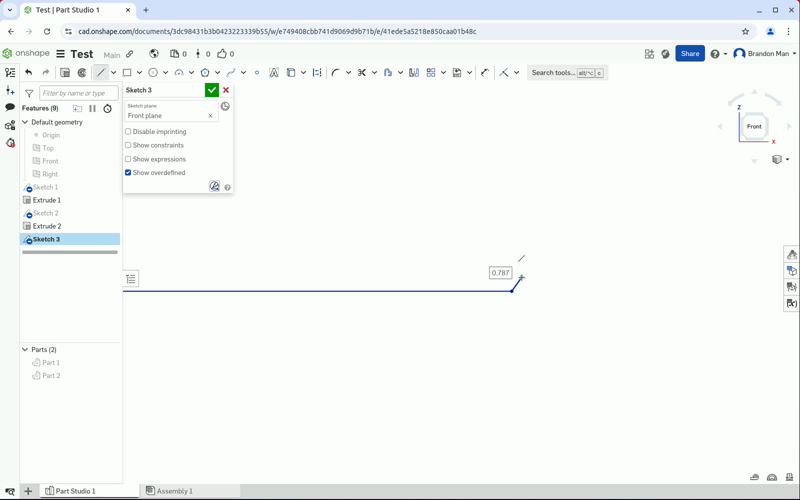
scroll(-6)
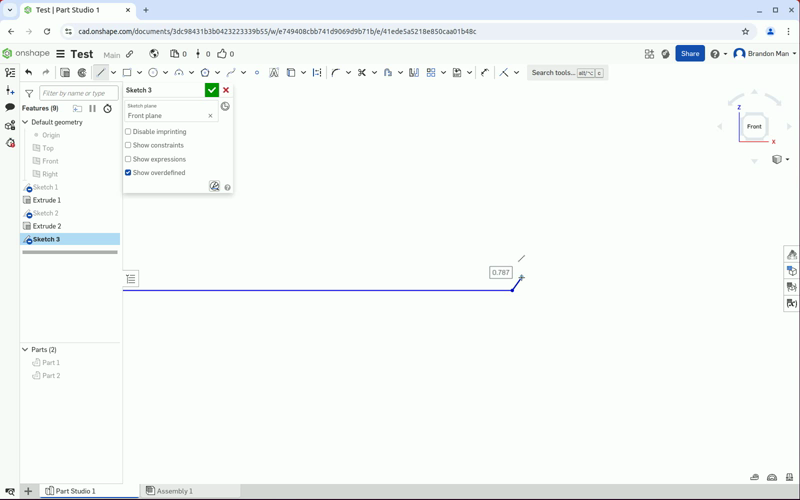
scroll(-6)
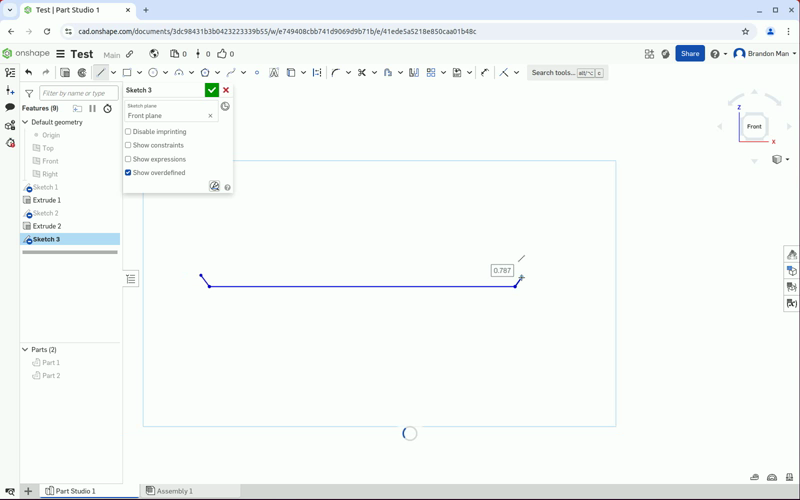
scroll(-6)
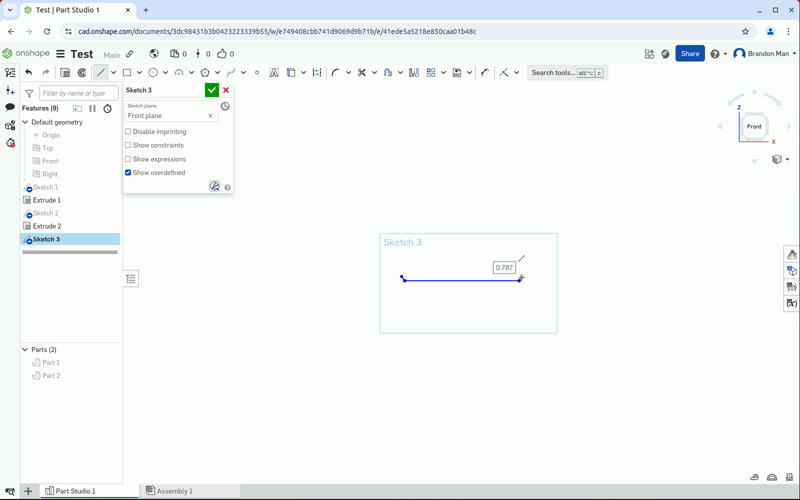
key_up(shift)
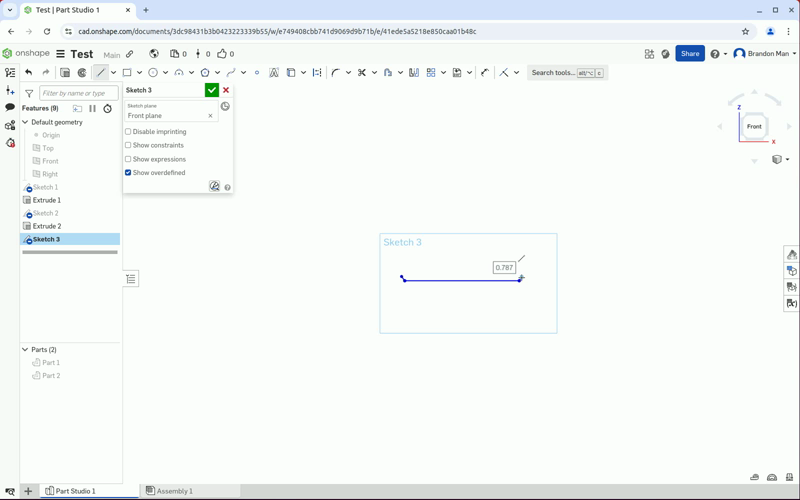
key_down(shift)
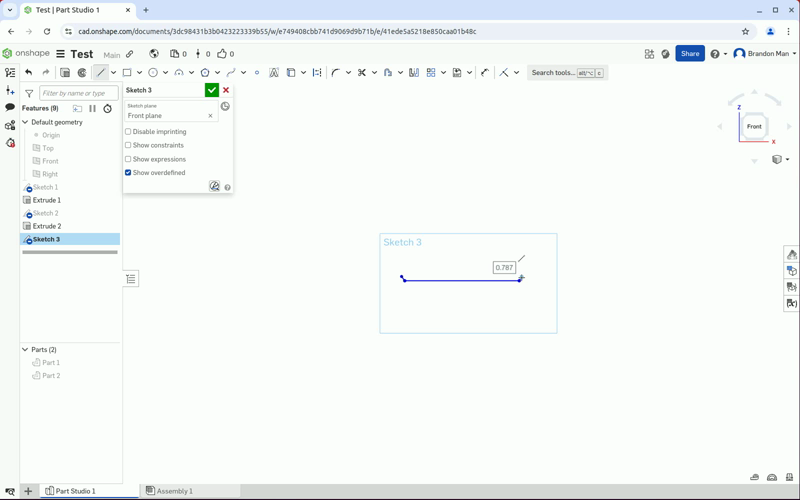
mouse_move(551, 277)
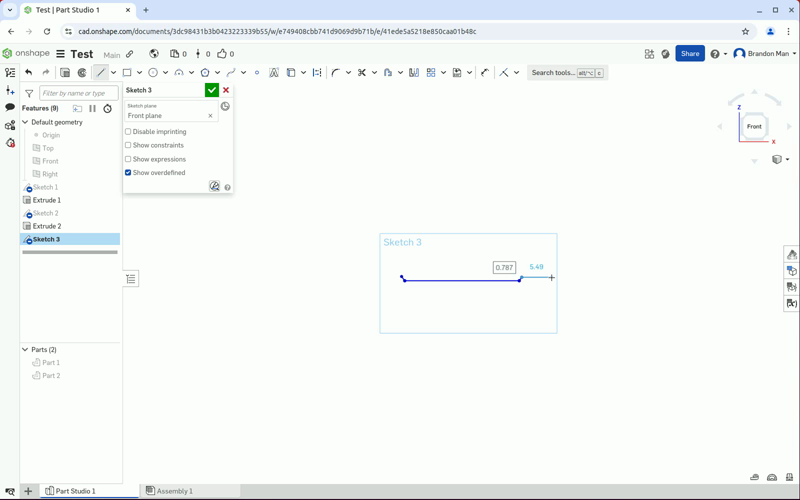
mouse_move(482, 256)
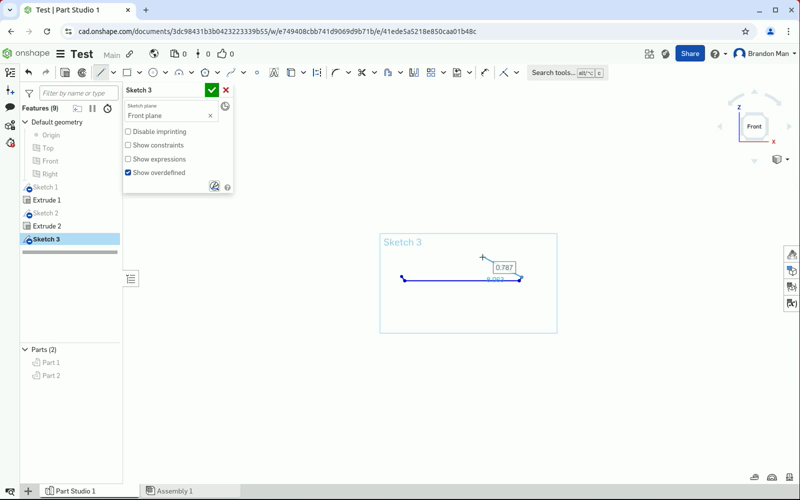
click(482, 256)
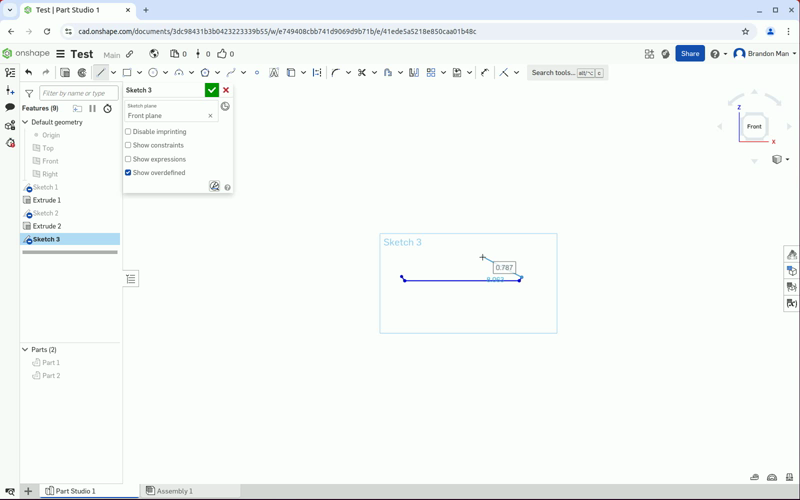
key_up(shift)
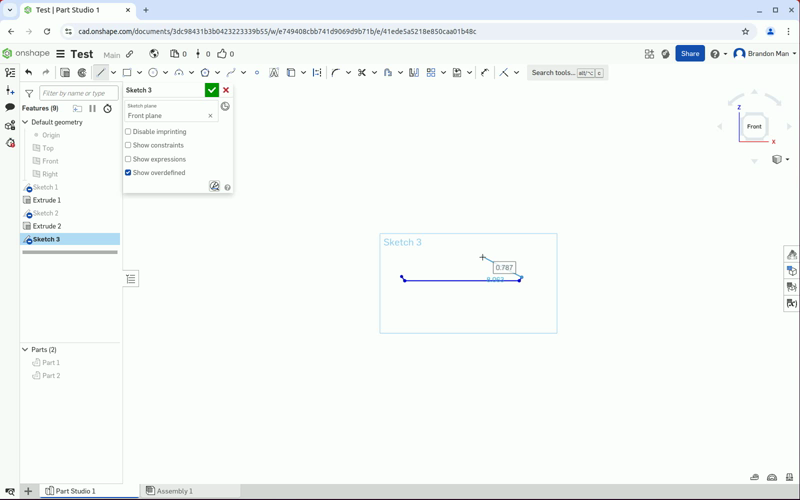
key_down(shift)
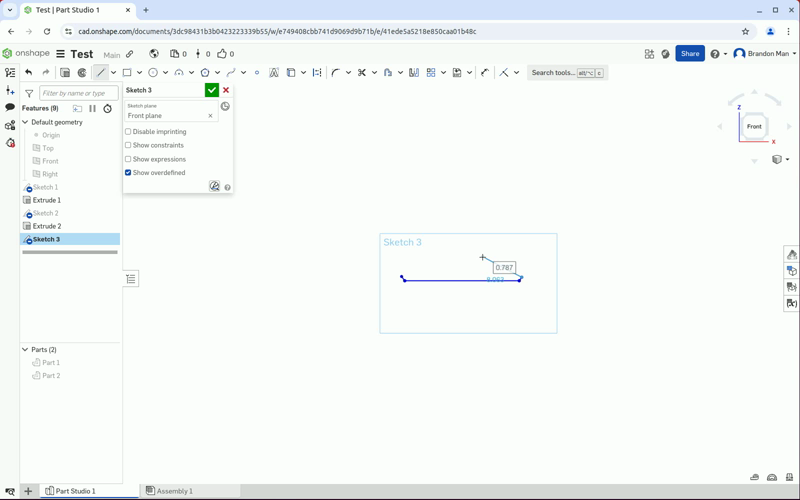
mouse_move(512, 256)
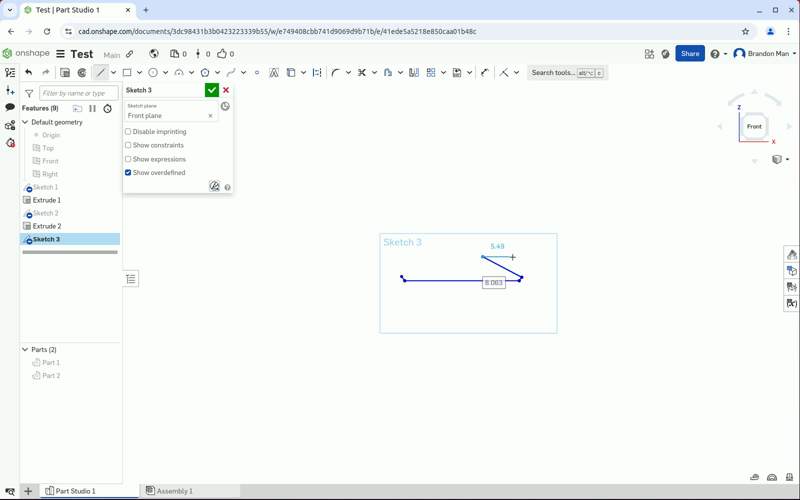
mouse_move(440, 256)
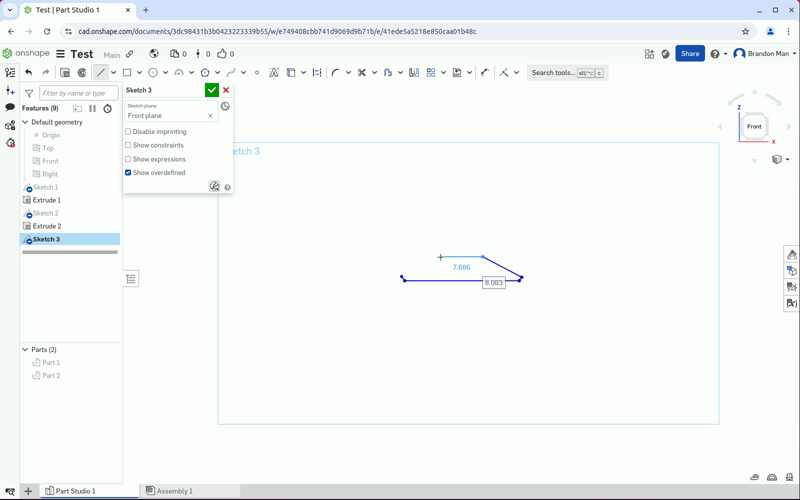
click(440, 256)
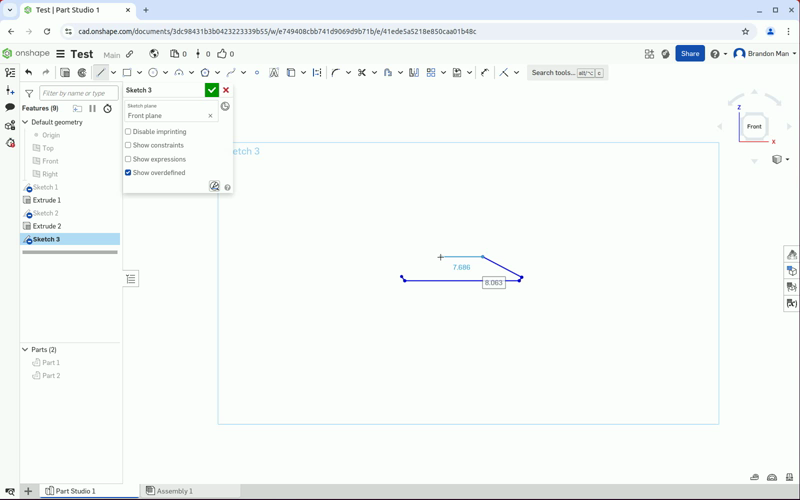
key_up(shift)
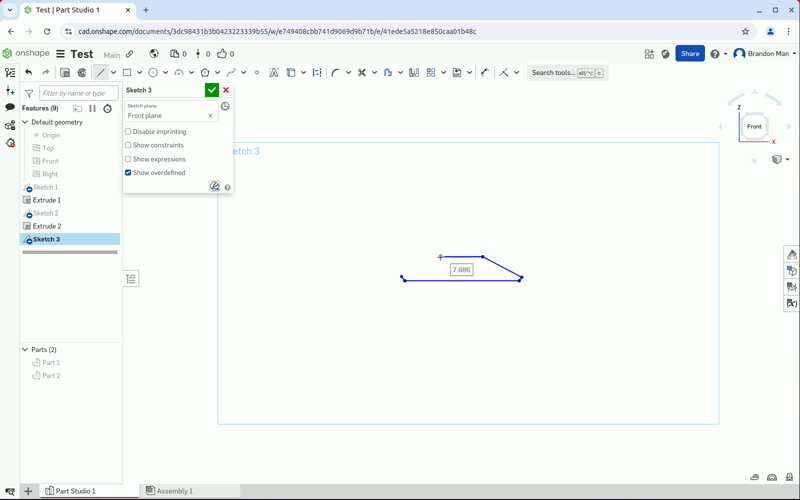
mouse_move(470, 256)
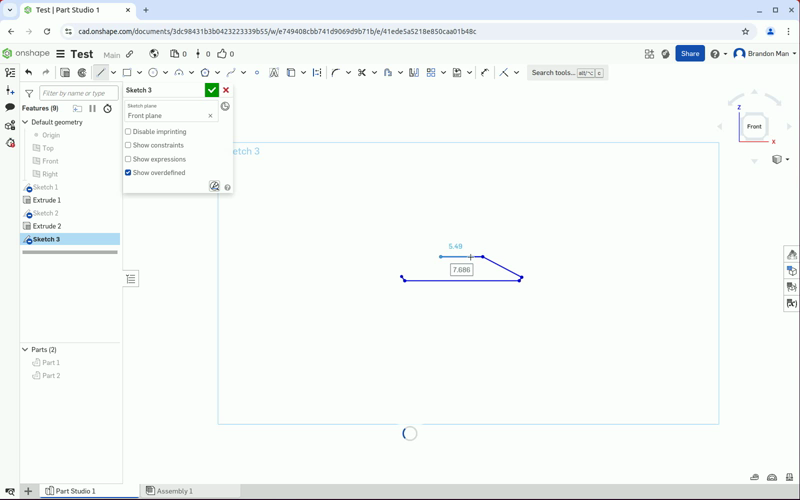
key_down(shift)
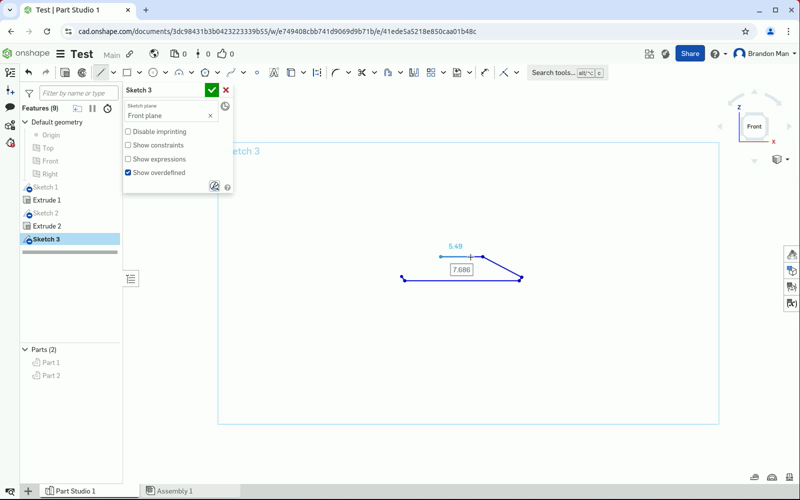
mouse_move(401, 276)
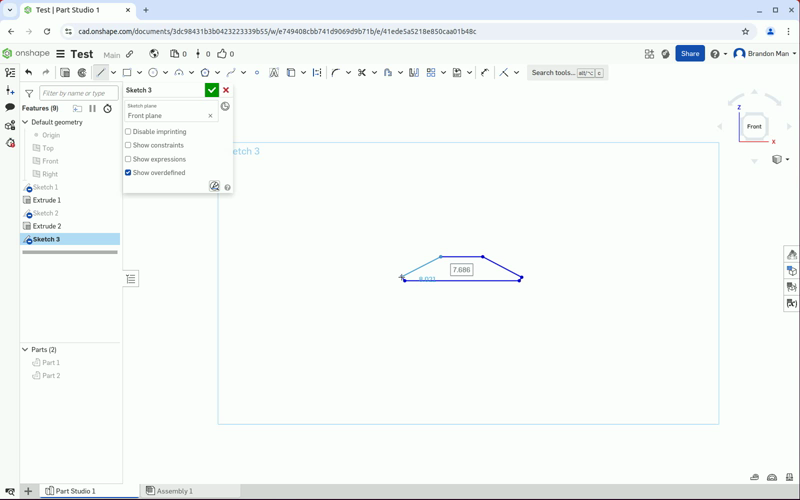
key_up(shift)
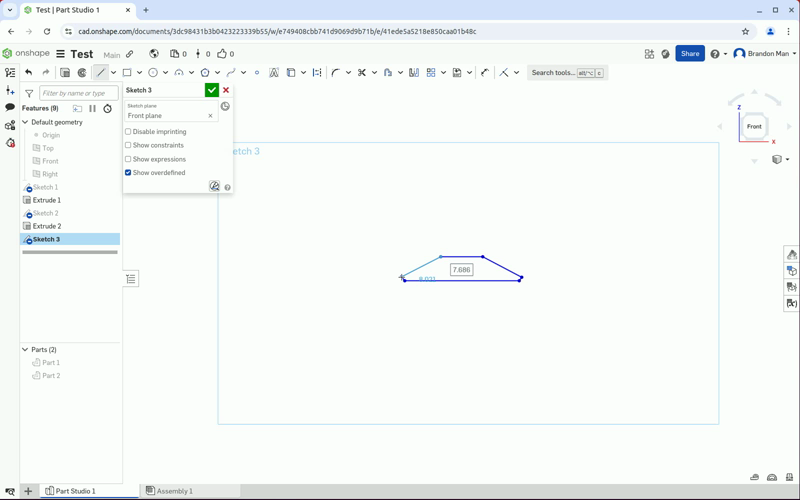
click(401, 276)
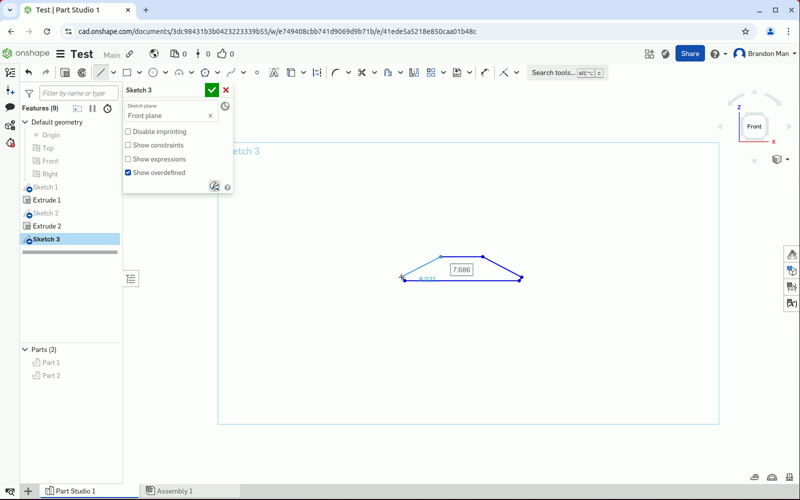
key(esc)
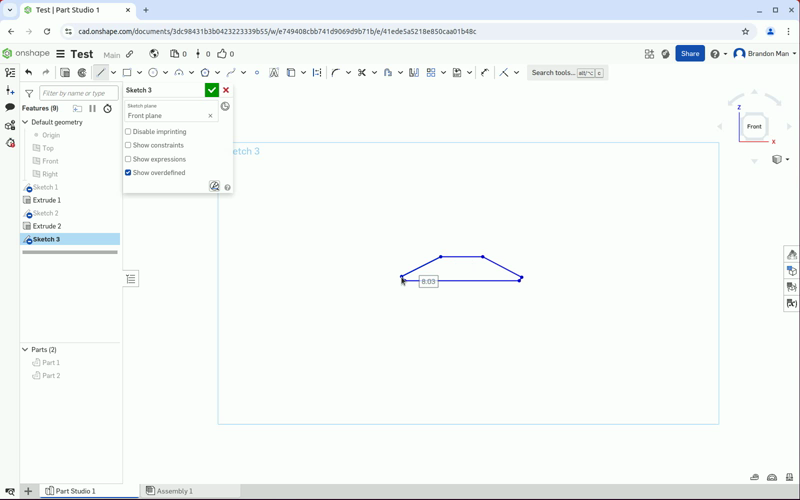
mouse_move(471, 263)
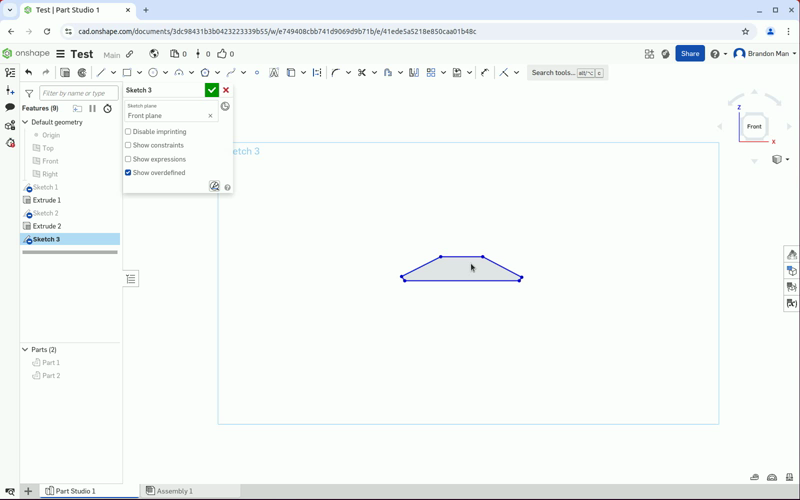
click(471, 263)
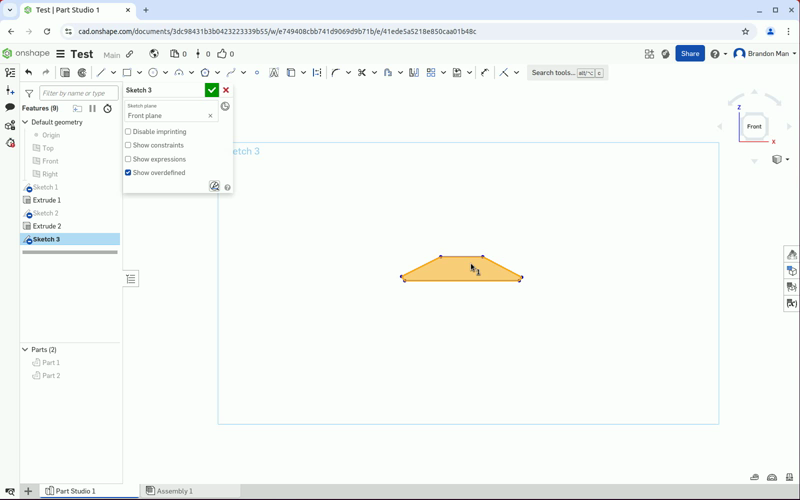
mouse_move(73, 352)
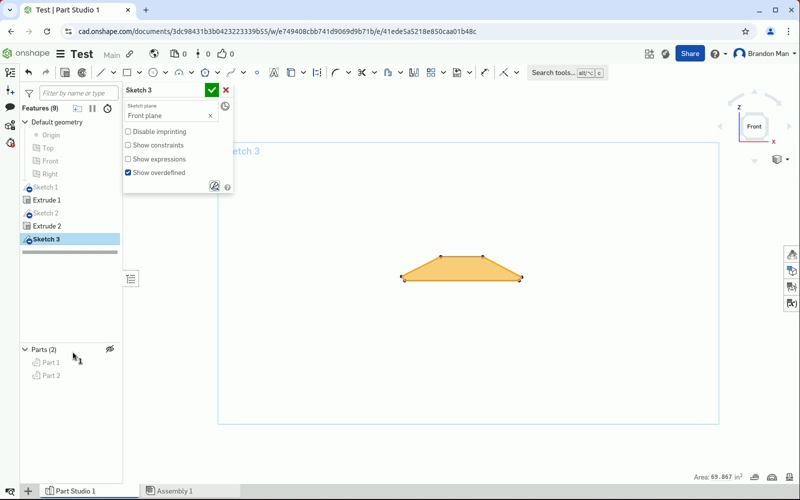
key(shift+y)
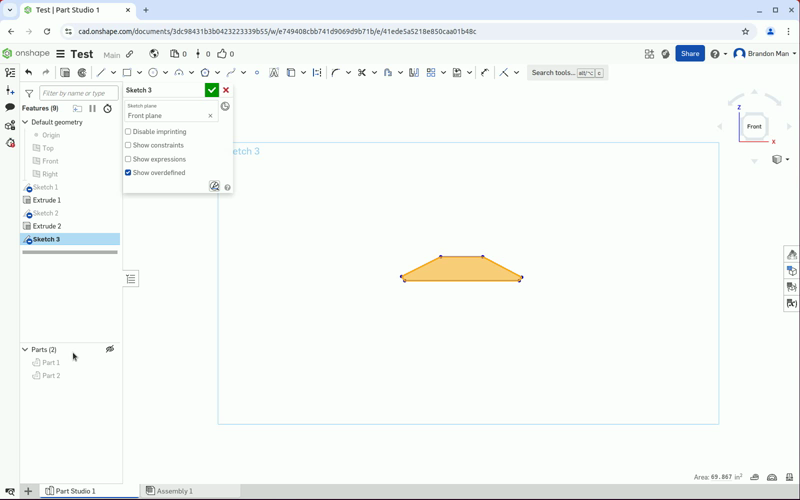
key(shift+e)
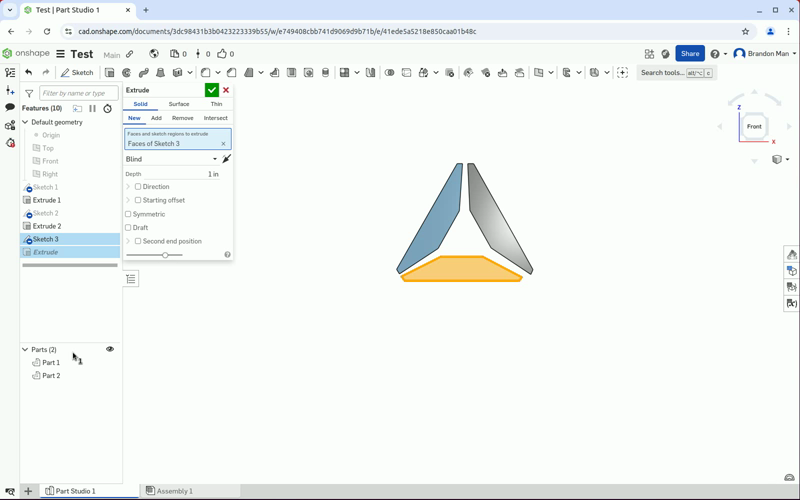
mouse_move(143, 106)
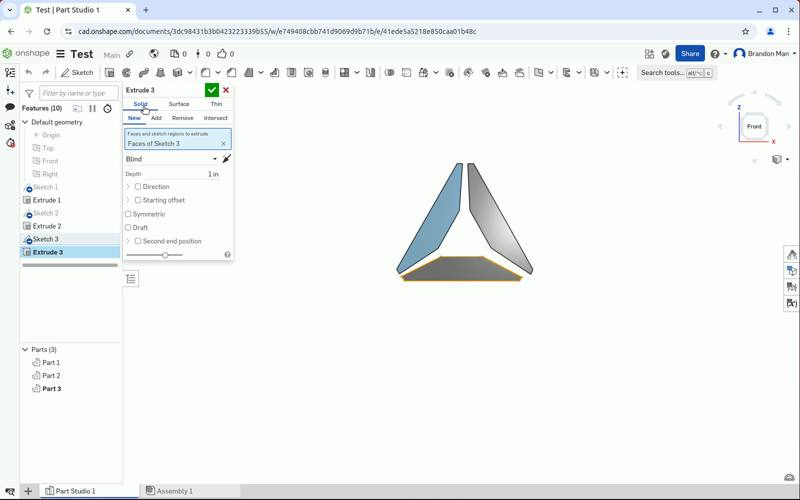
click(143, 106)
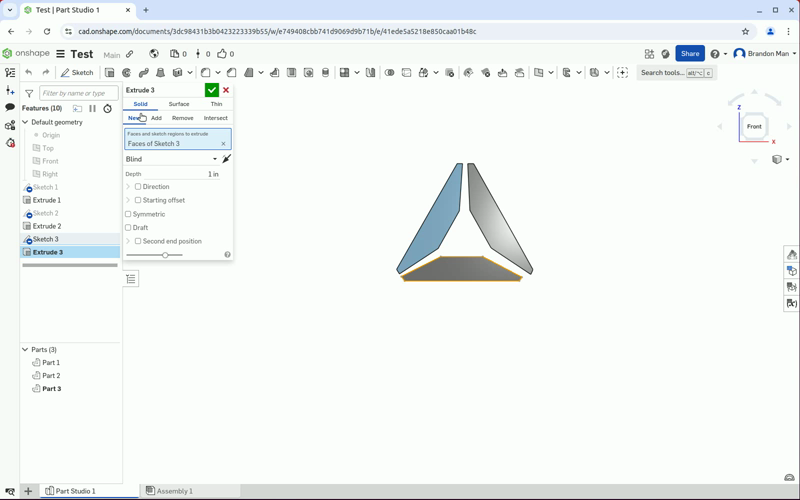
mouse_move(137, 120)
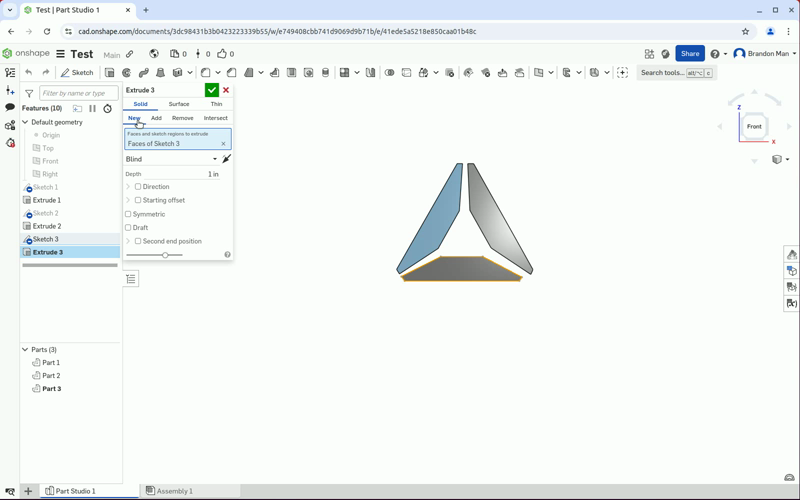
click(137, 120)
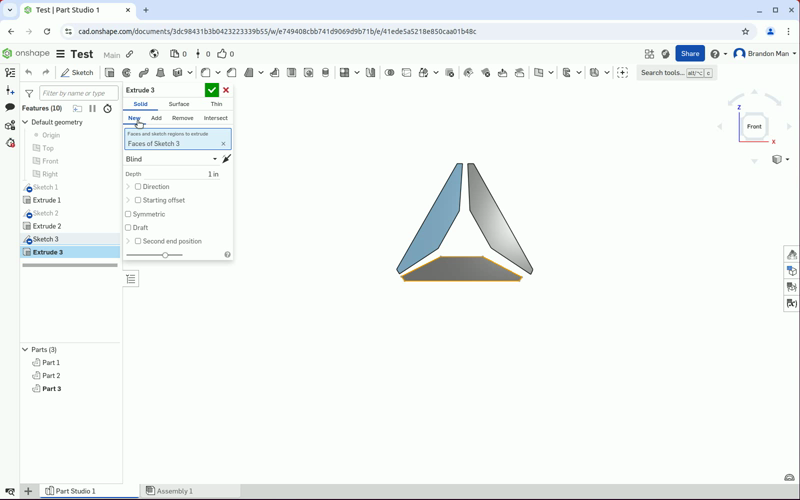
key(tab, 4)
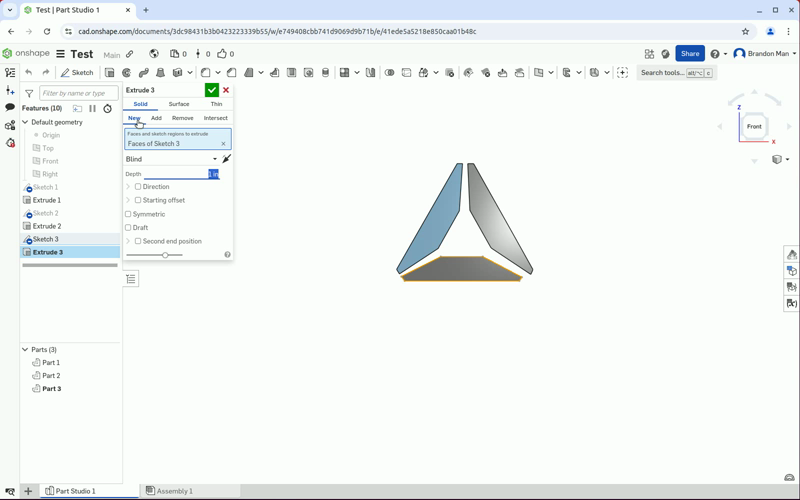
text(4.332)
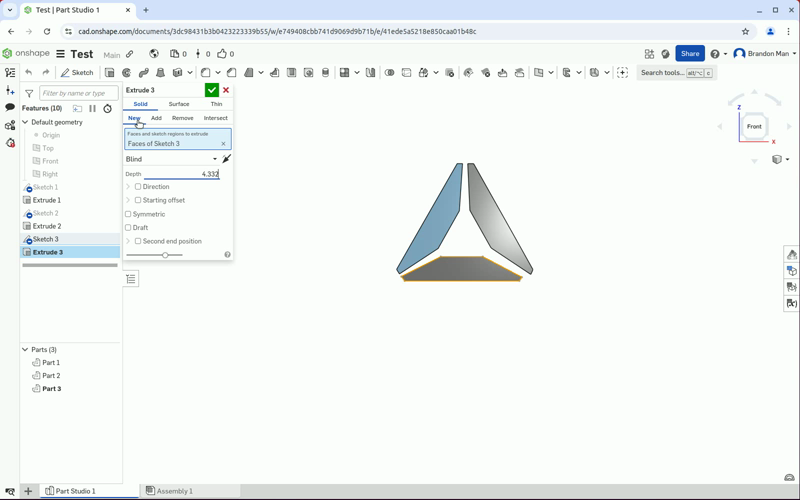
key(tab, 3)
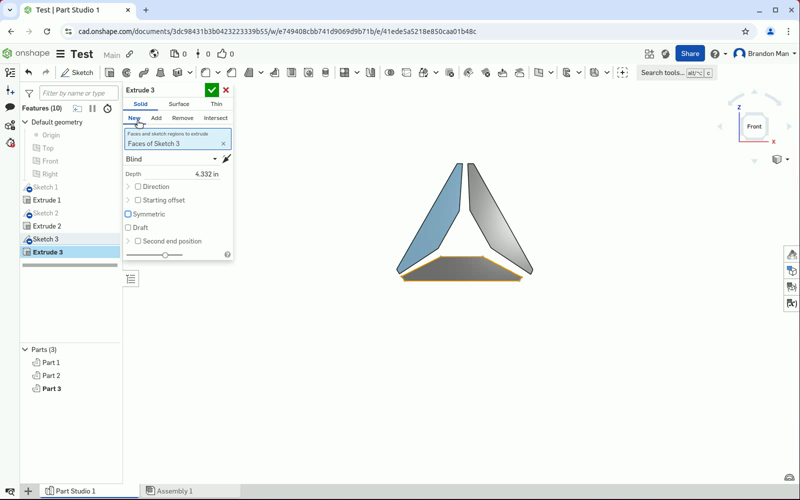
key(space)
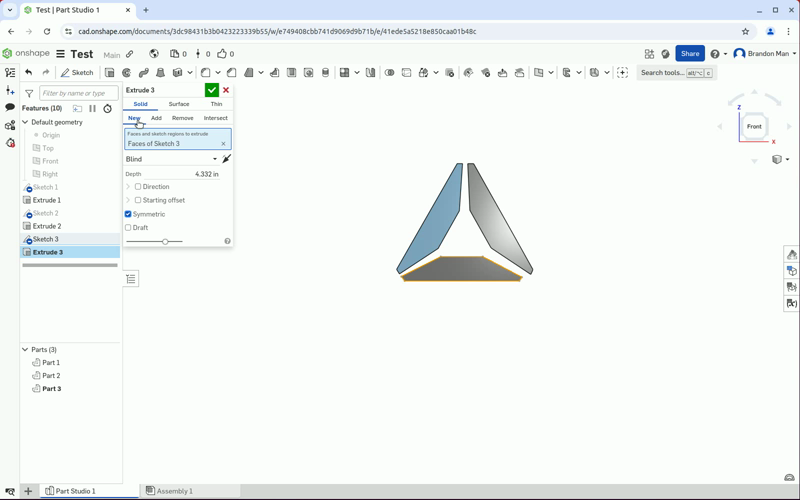
key(enter)
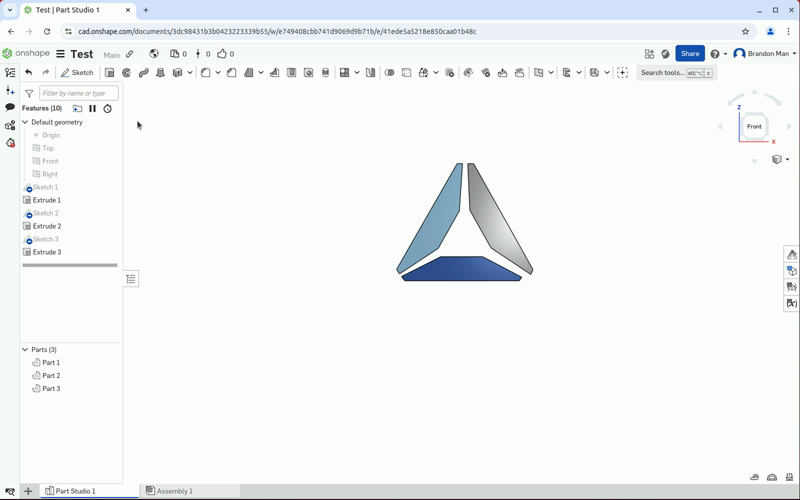
key(shift+h)
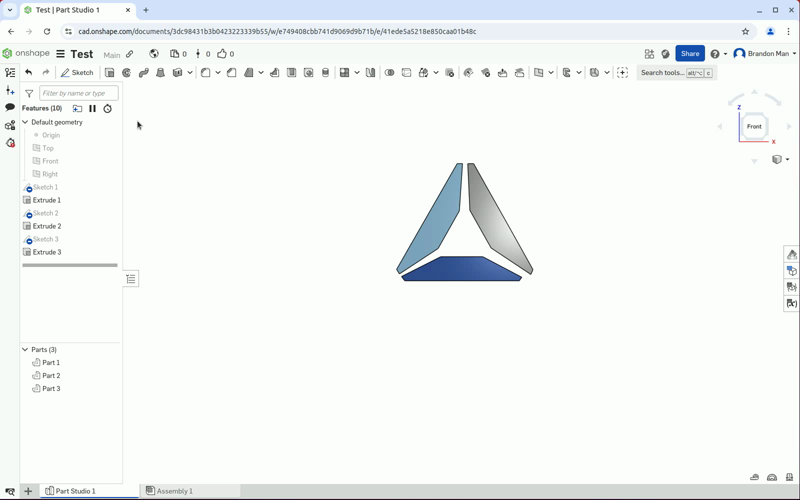
key(shift+h)
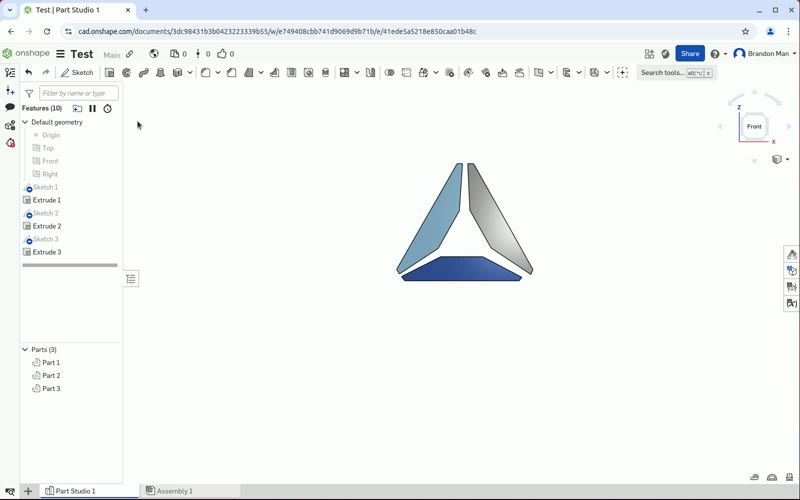
mouse_move(73, 189)
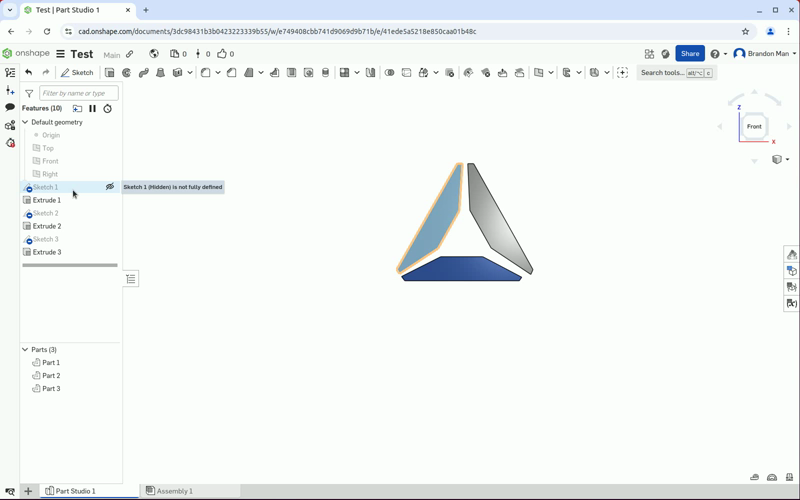
click(73, 189)
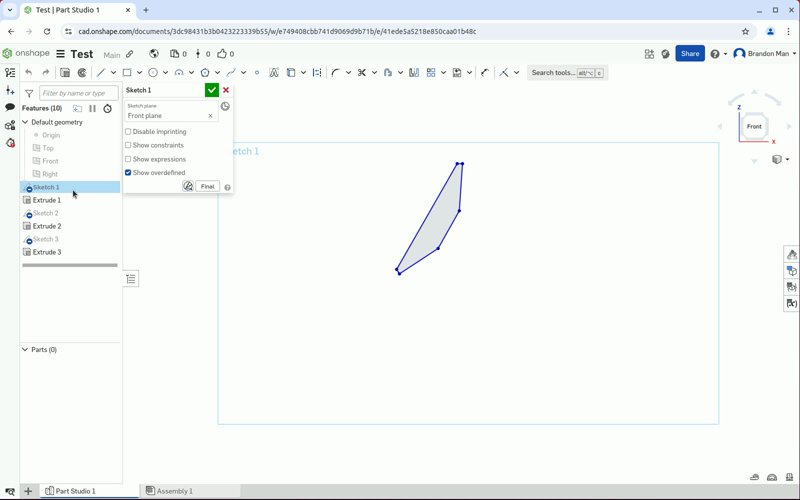
mouse_move(229, 92)
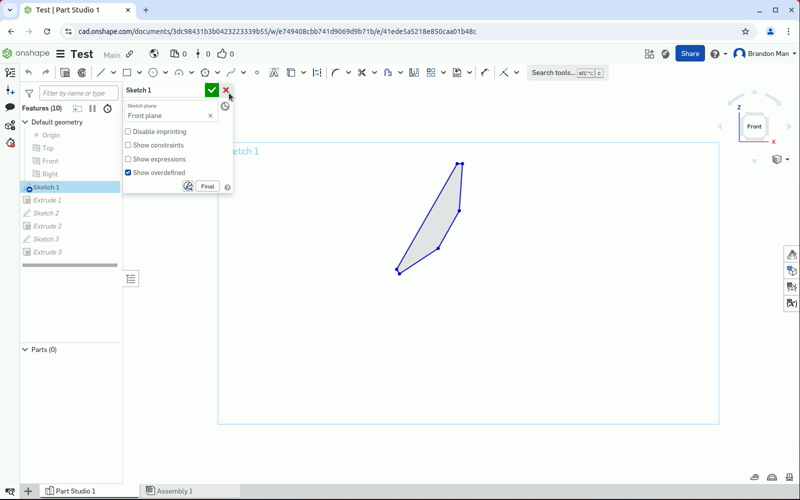
click(229, 92)
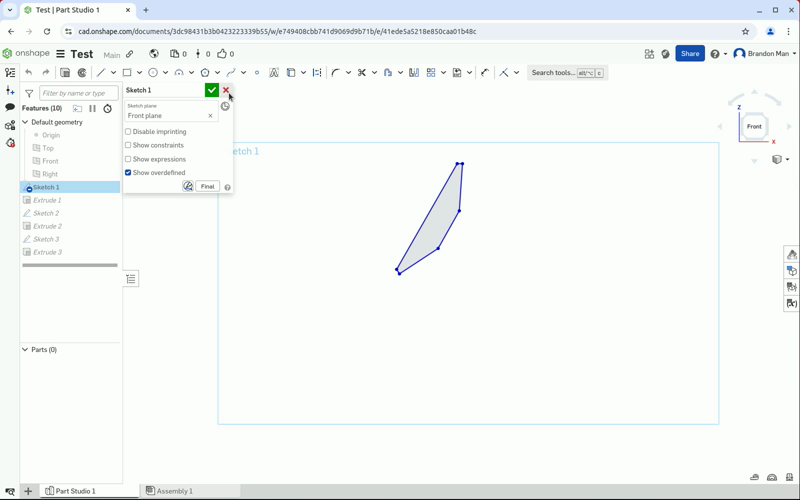
key(shift+s)
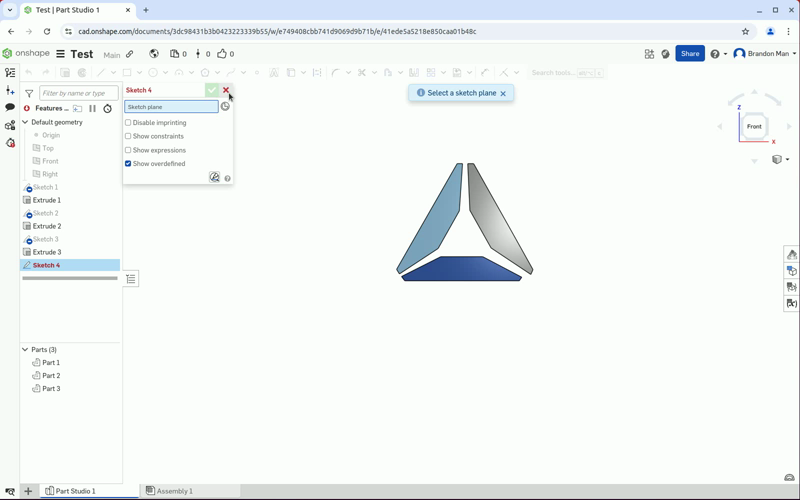
mouse_move(73, 163)
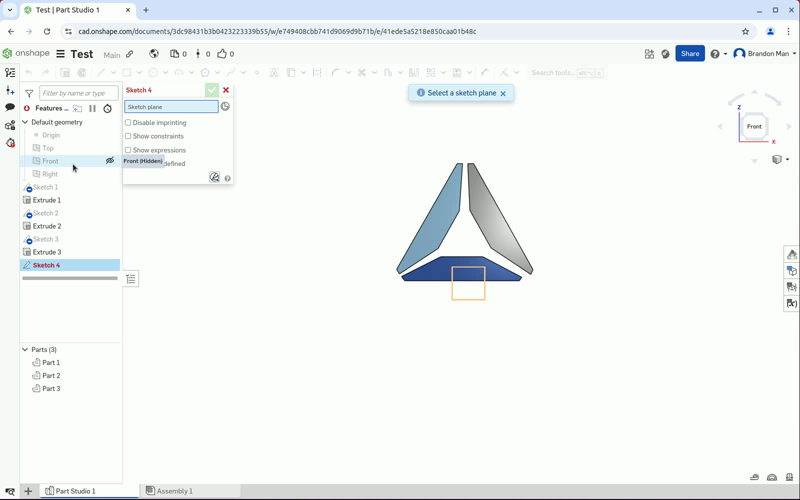
click(73, 163)
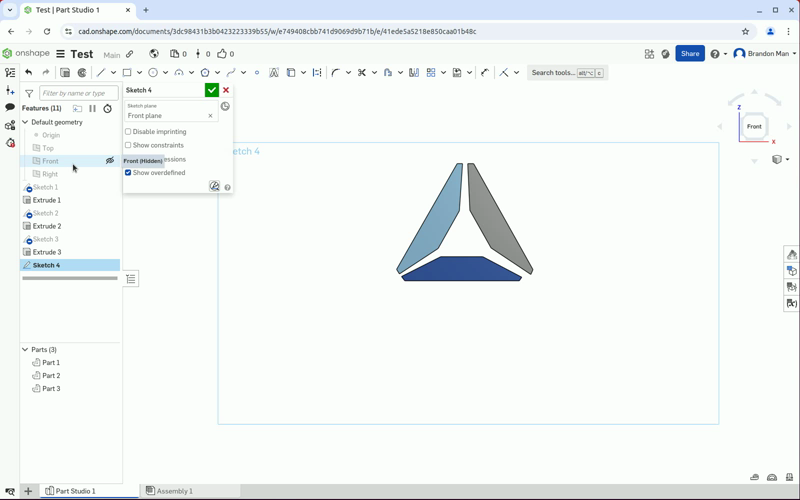
mouse_move(73, 352)
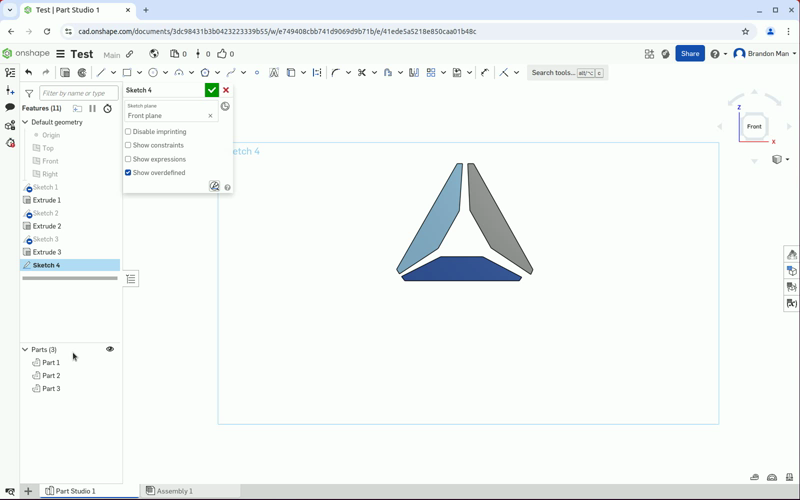
key(y)
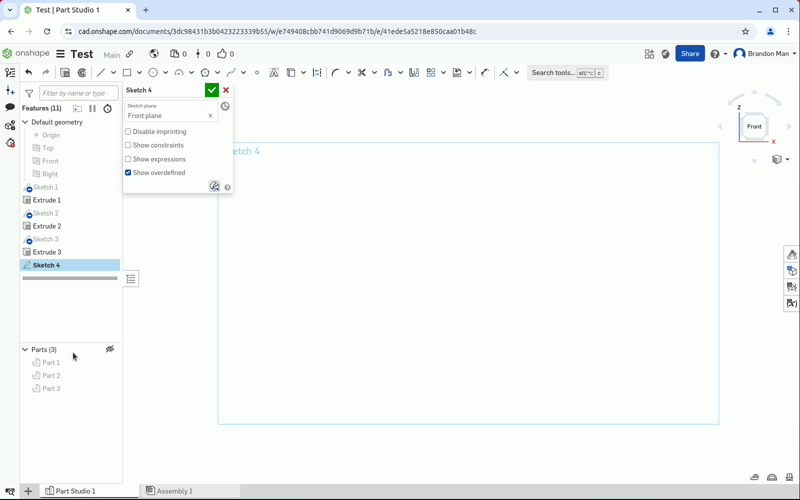
key(l)
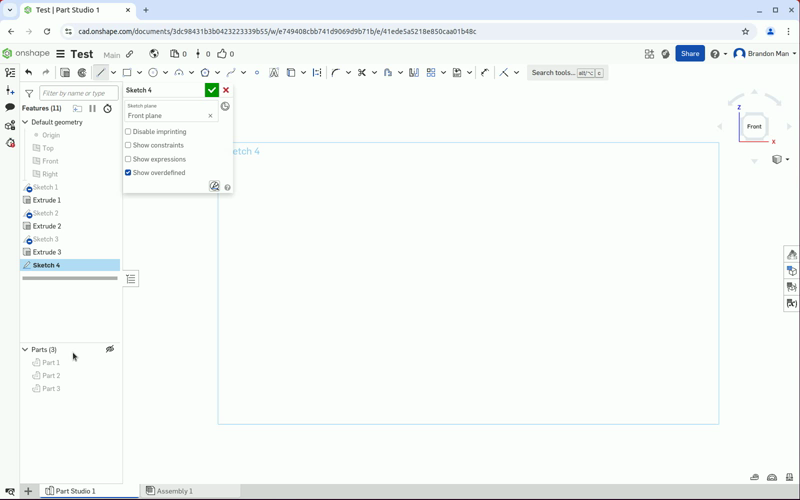
key_down(shift)
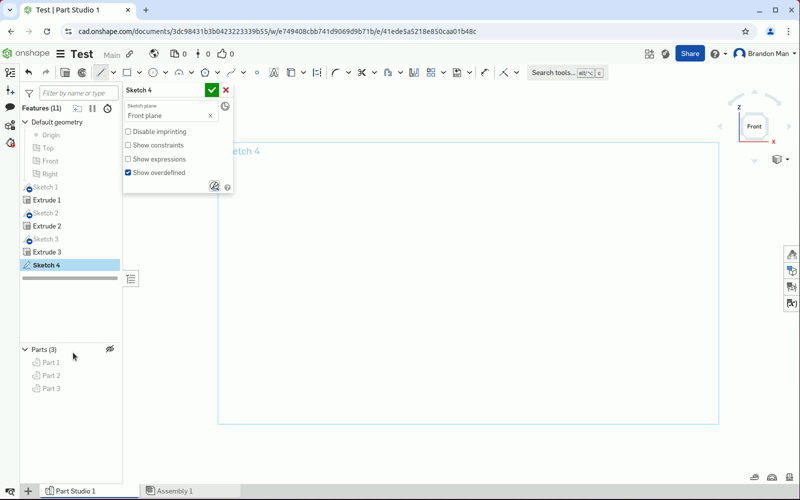
mouse_move(457, 198)
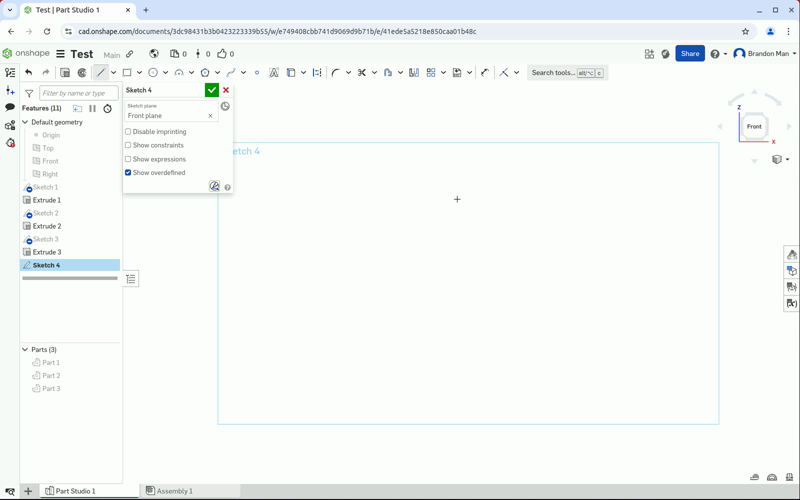
click(457, 198)
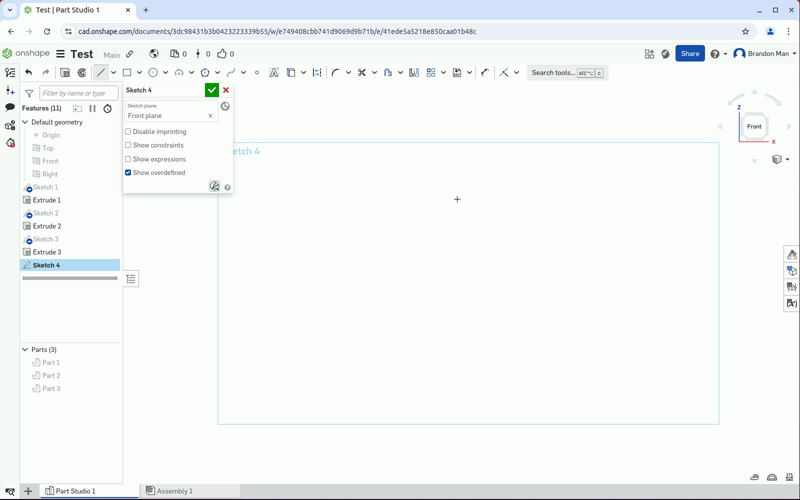
key_up(shift)
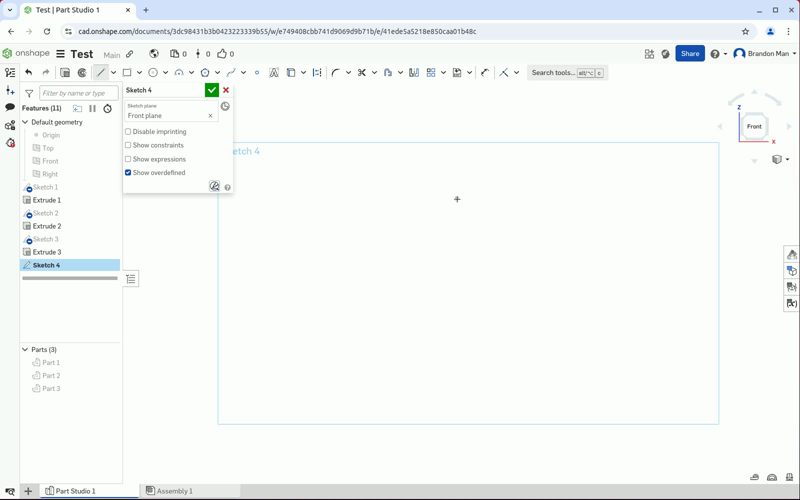
key_down(shift)
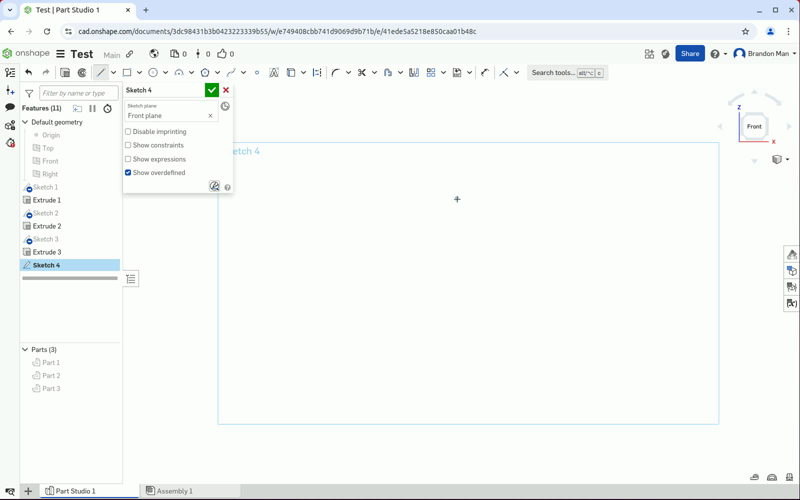
mouse_move(487, 198)
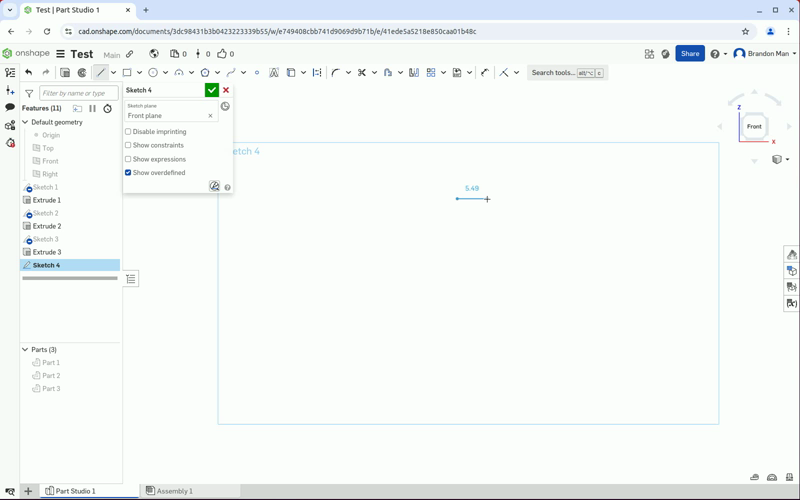
mouse_move(466, 198)
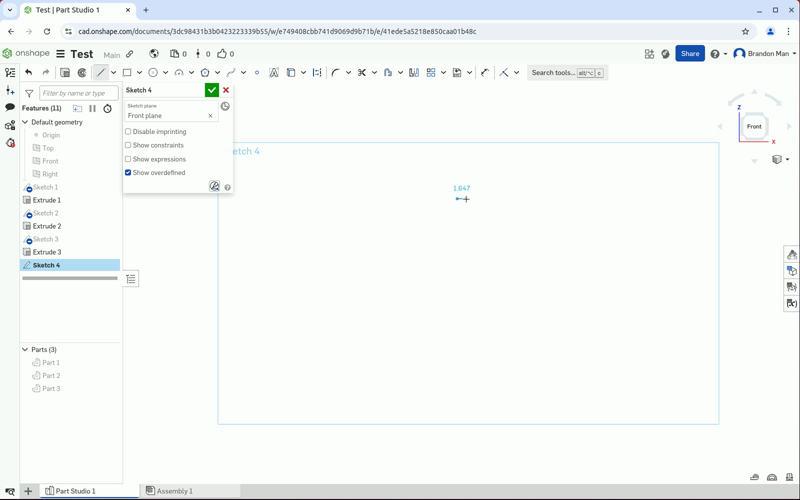
click(466, 198)
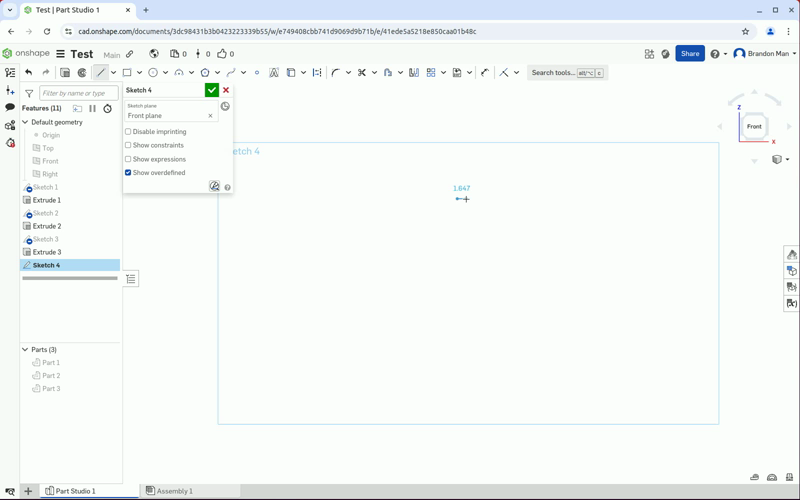
key_up(shift)
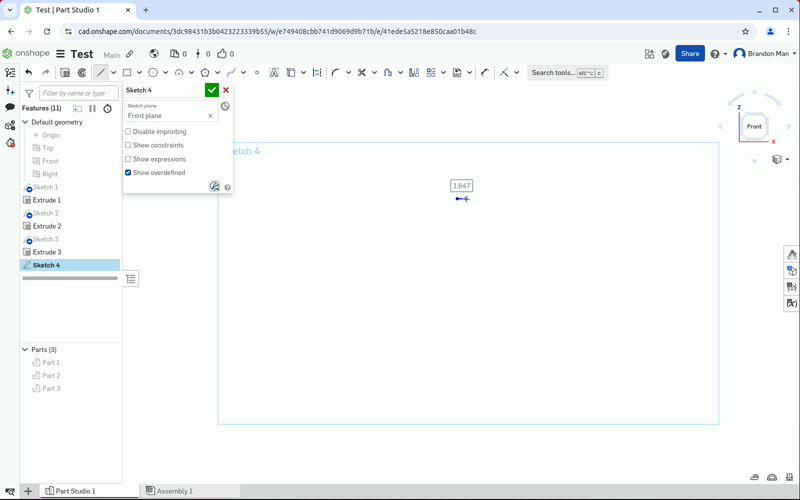
key_down(shift)
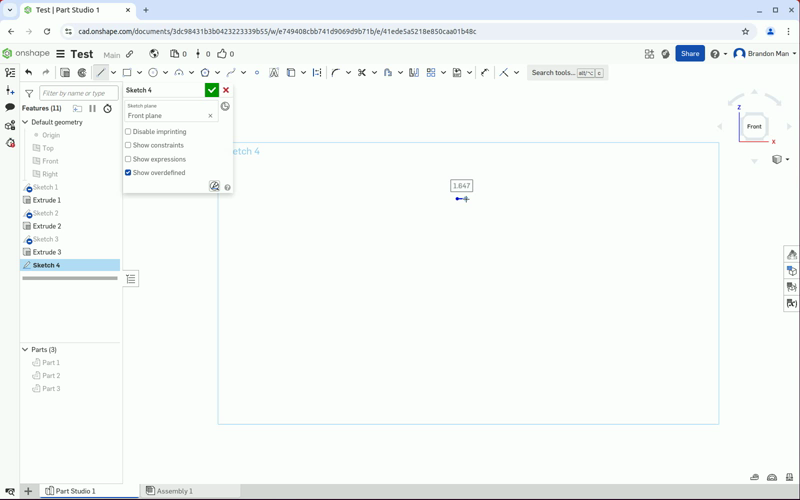
mouse_move(496, 198)
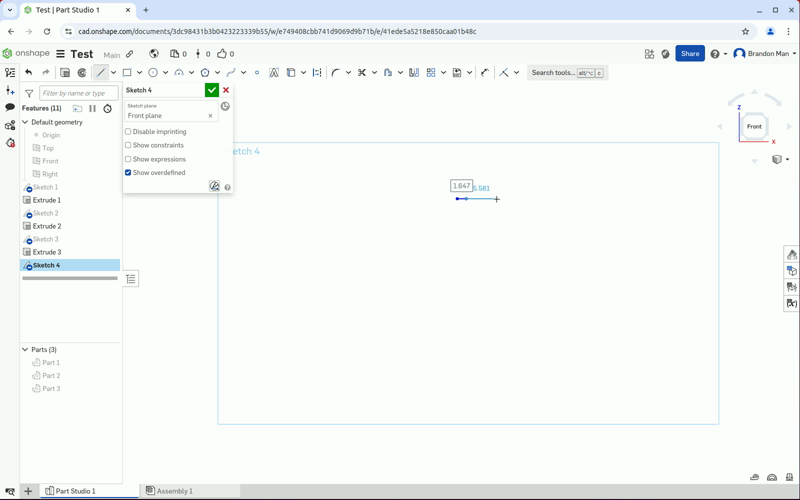
mouse_move(466, 192)
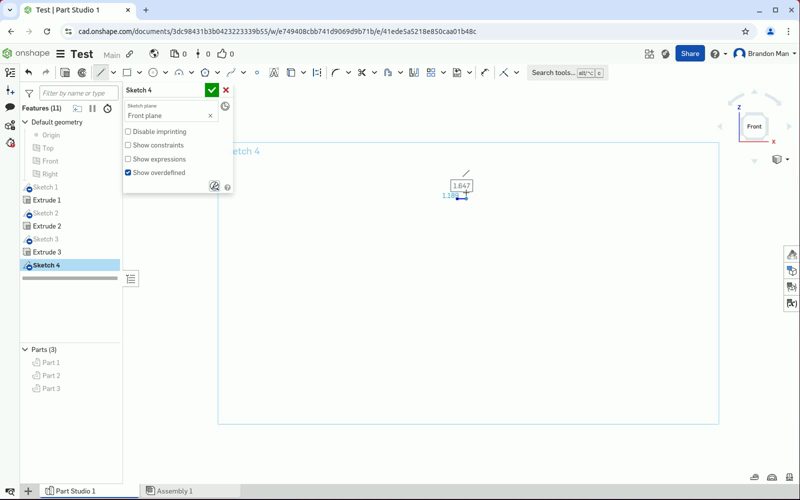
scroll(6)
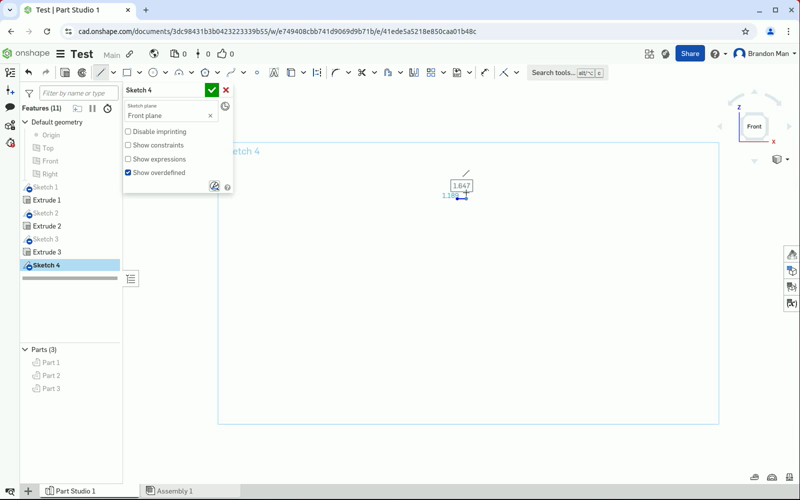
scroll(6)
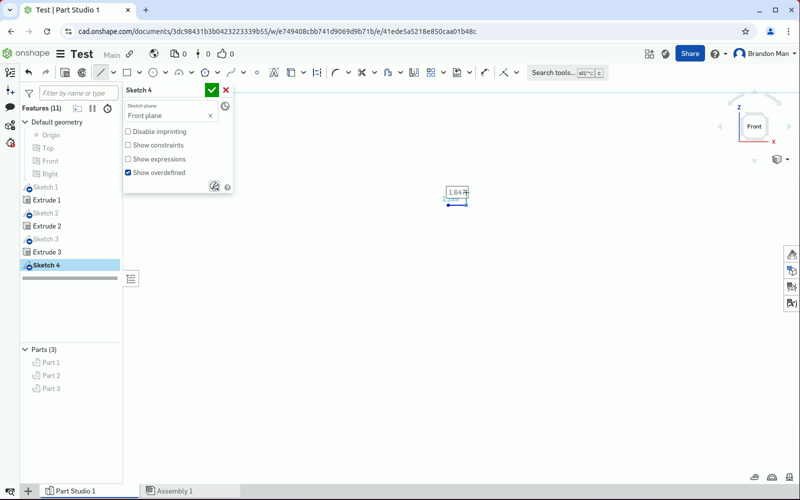
scroll(6)
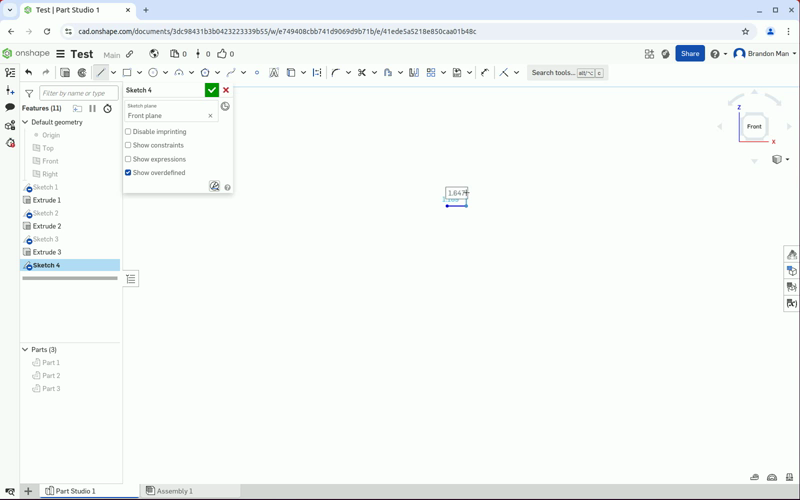
scroll(6)
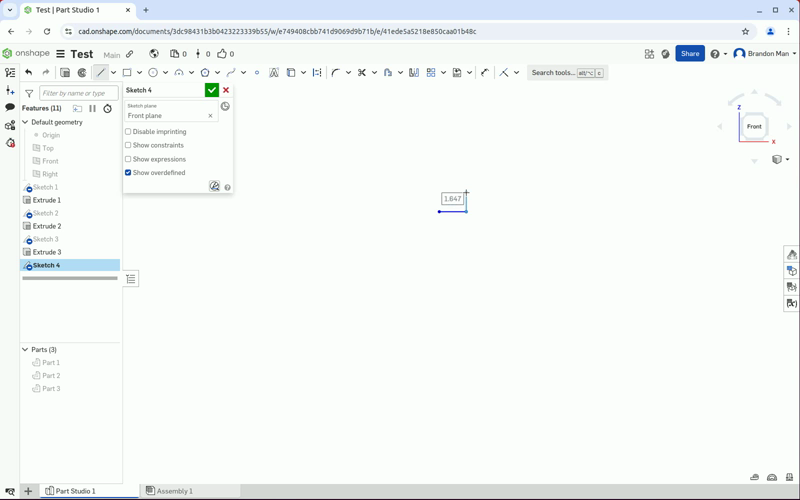
scroll(6)
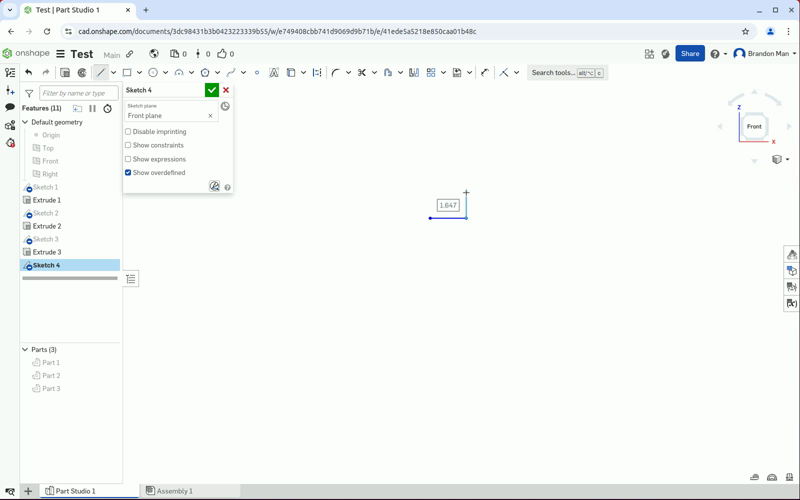
scroll(6)
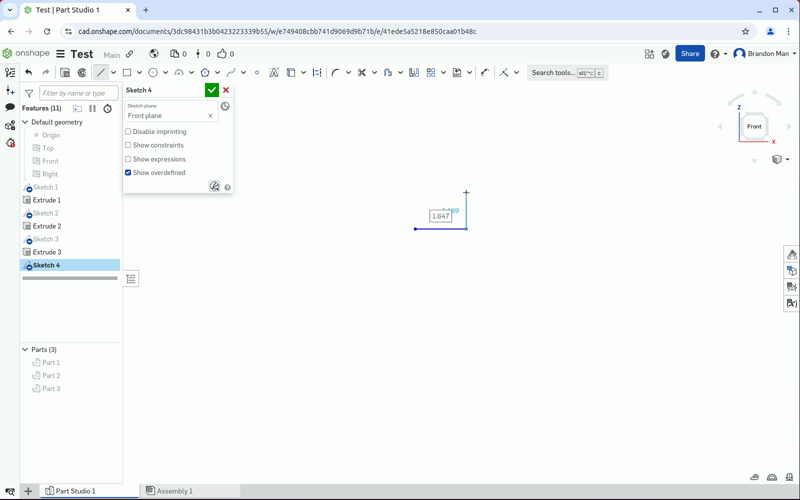
scroll(6)
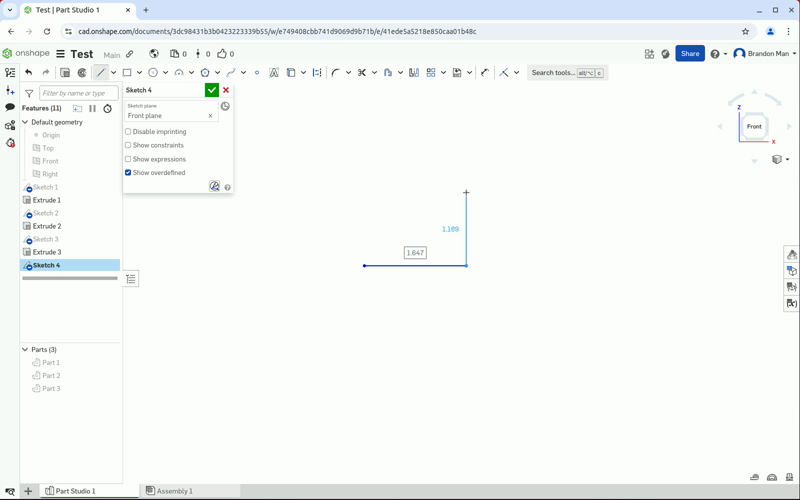
click(466, 192)
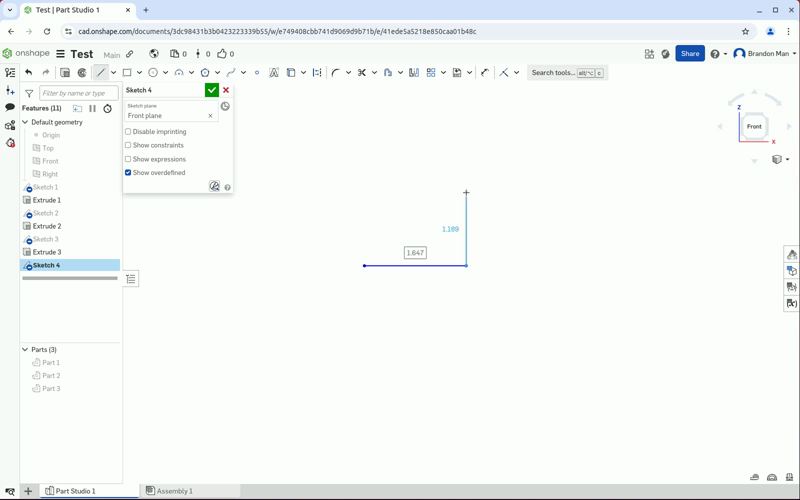
scroll(-6)
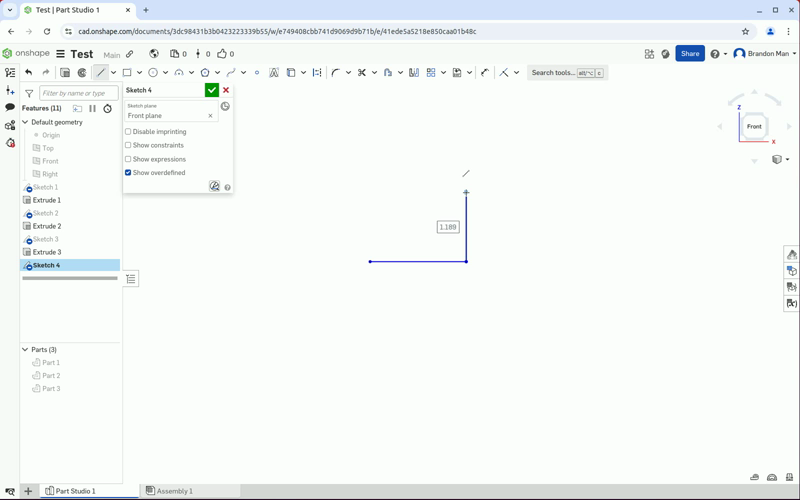
scroll(-6)
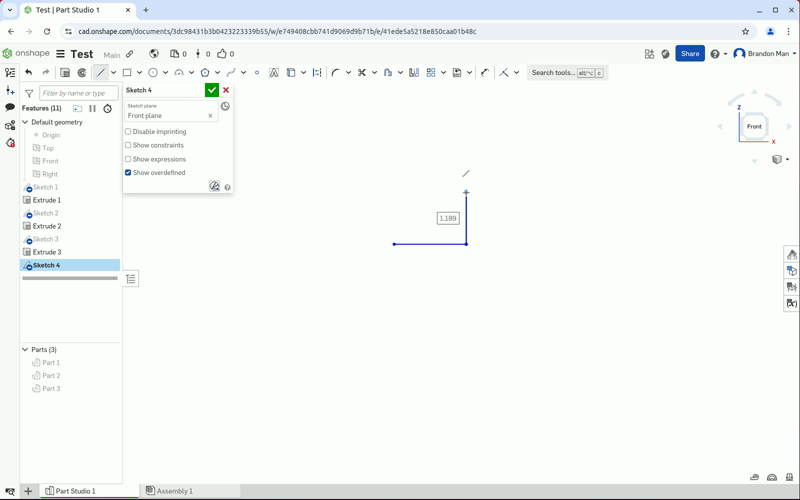
scroll(-6)
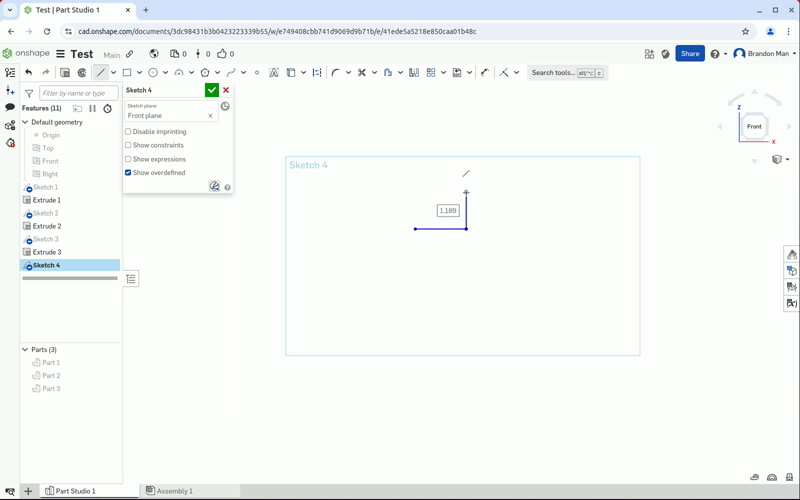
scroll(-6)
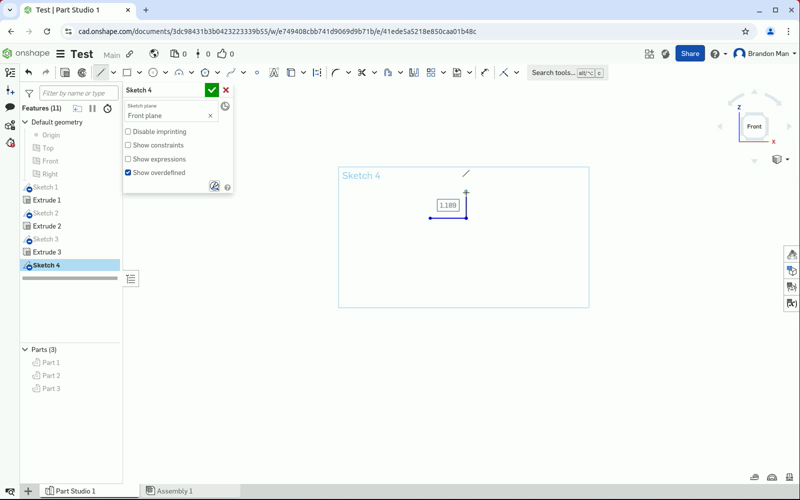
scroll(-6)
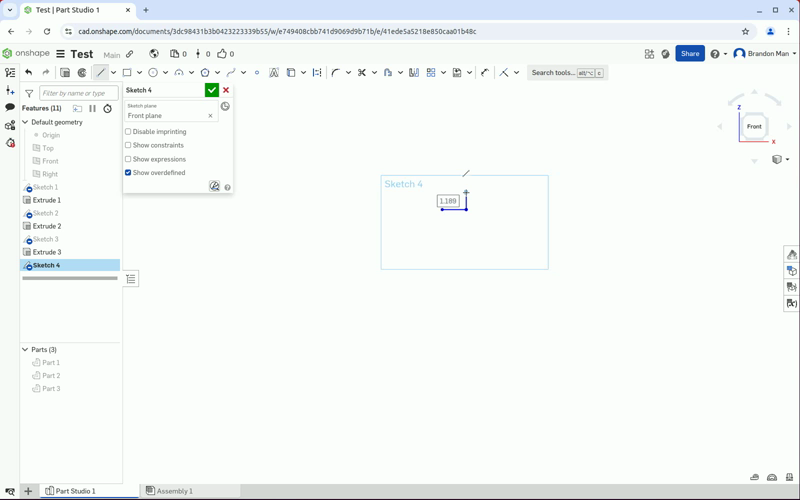
scroll(-6)
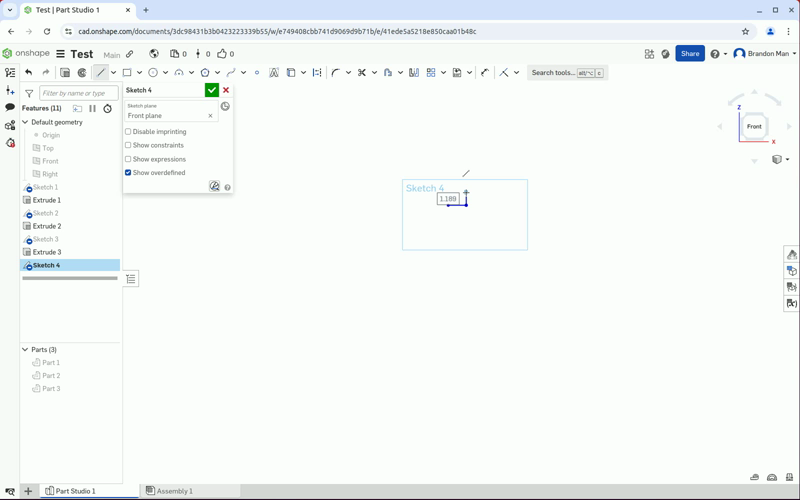
scroll(-6)
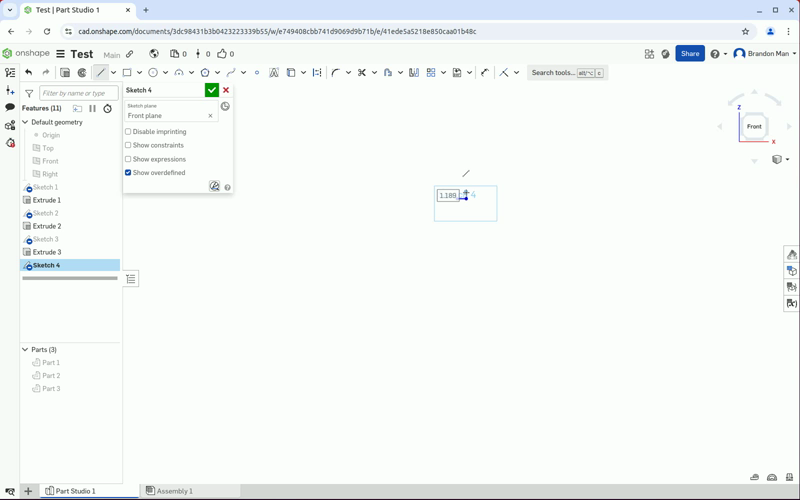
key_up(shift)
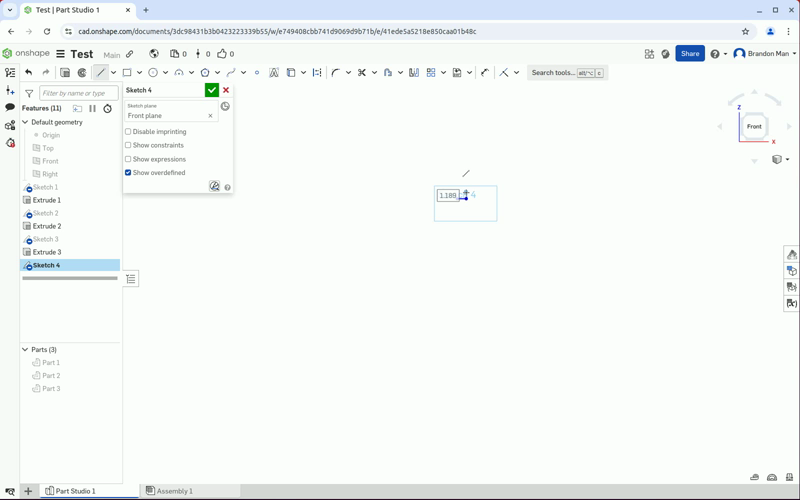
key_down(shift)
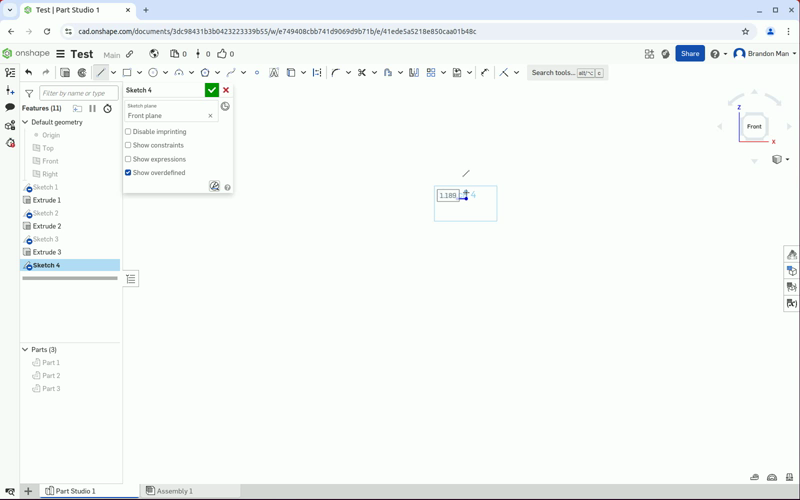
mouse_move(496, 192)
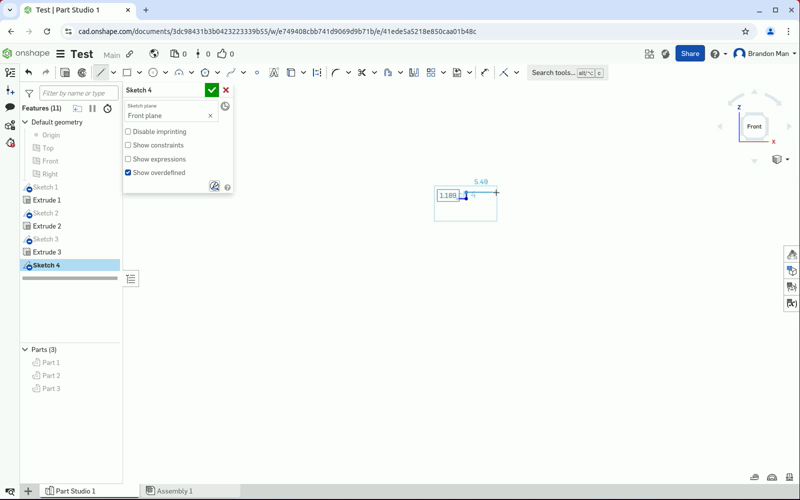
mouse_move(457, 192)
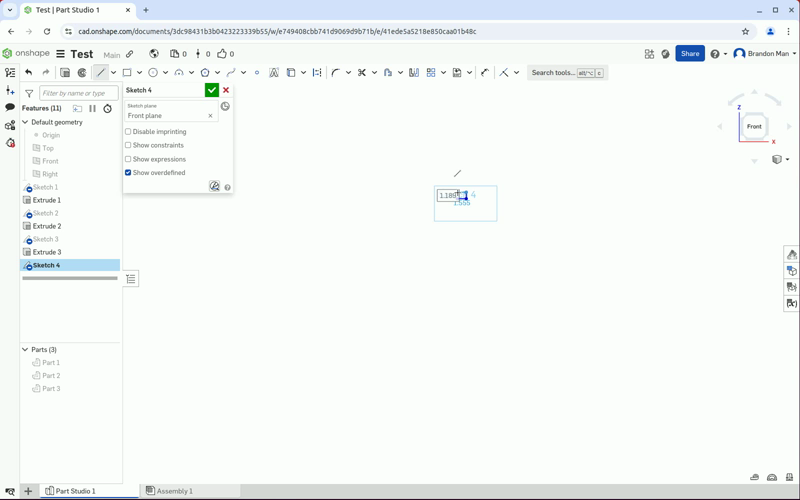
click(457, 192)
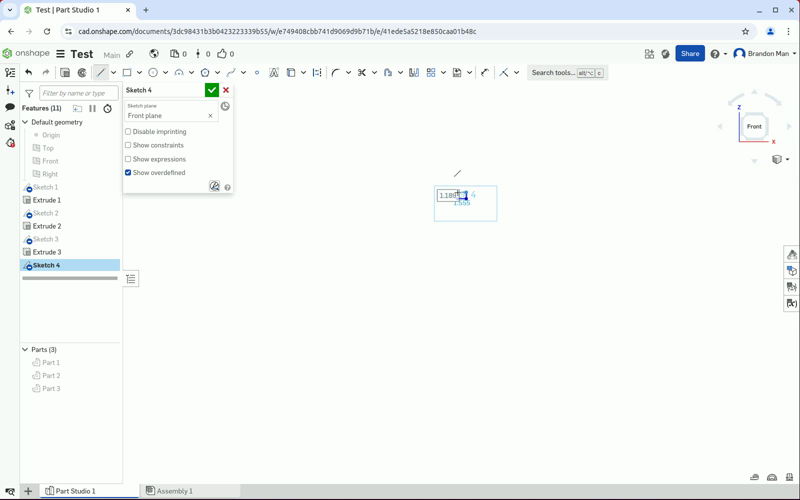
key_up(shift)
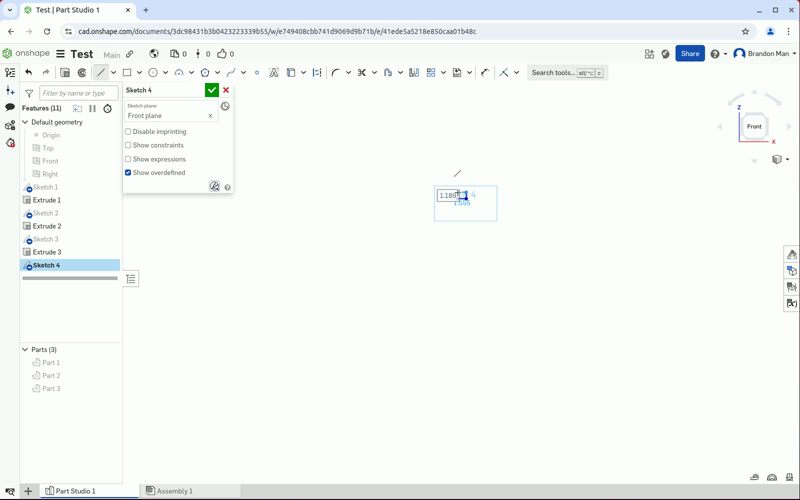
mouse_move(487, 192)
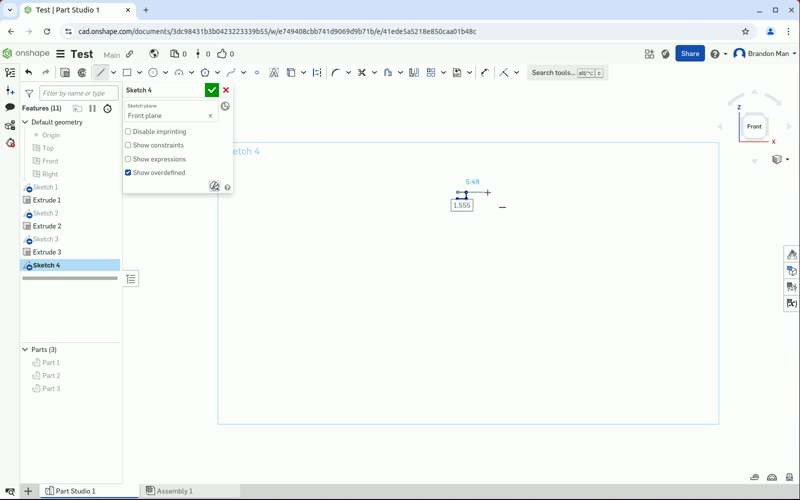
key_down(shift)
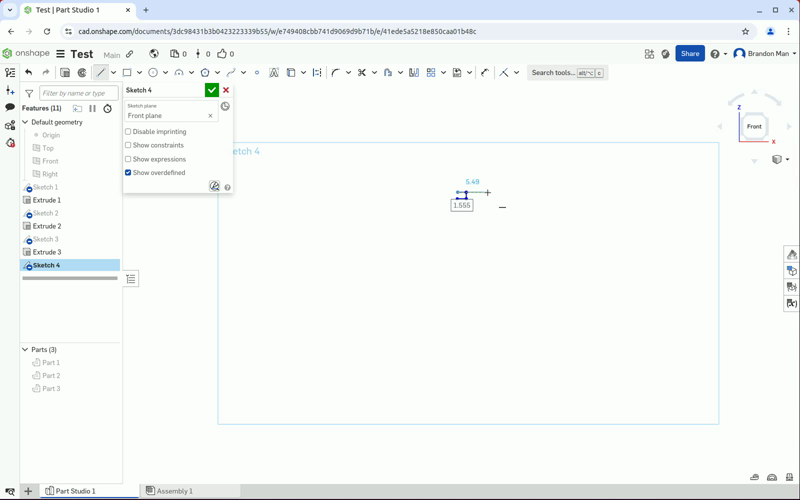
mouse_move(457, 198)
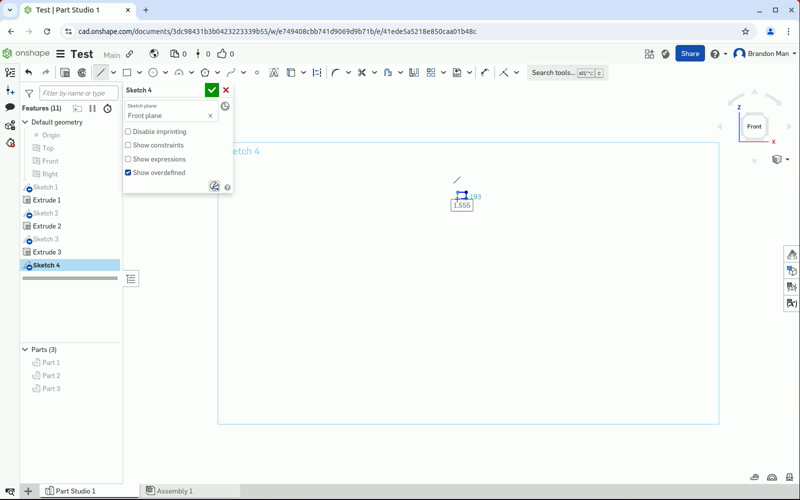
scroll(6)
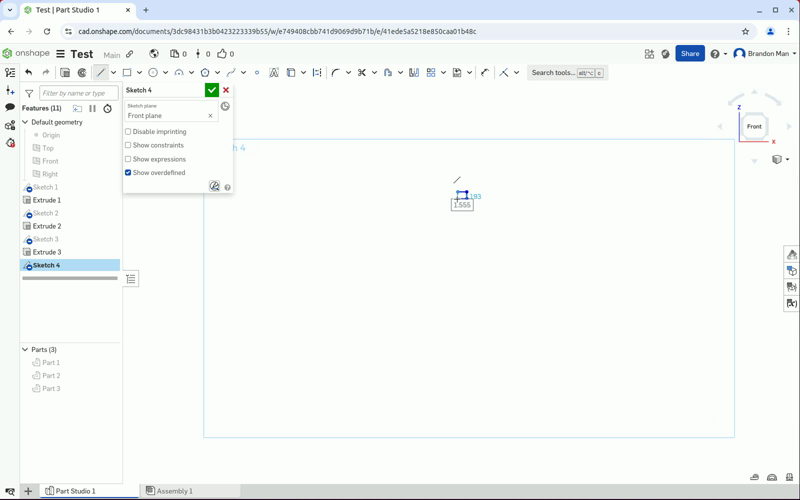
scroll(6)
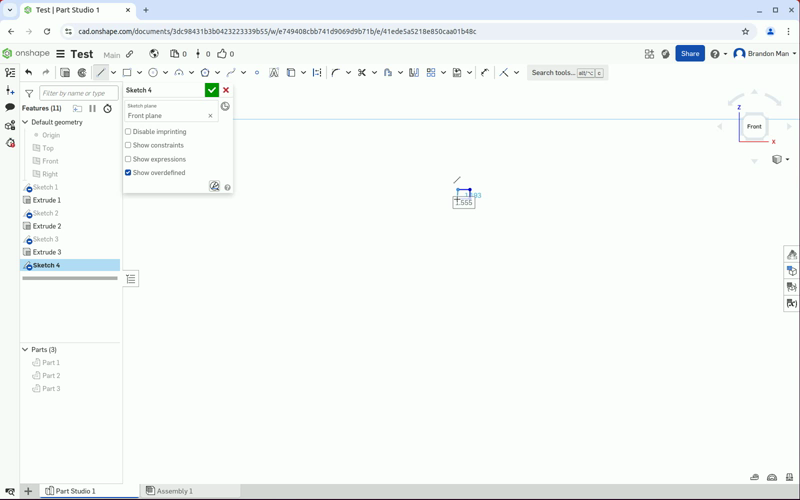
scroll(6)
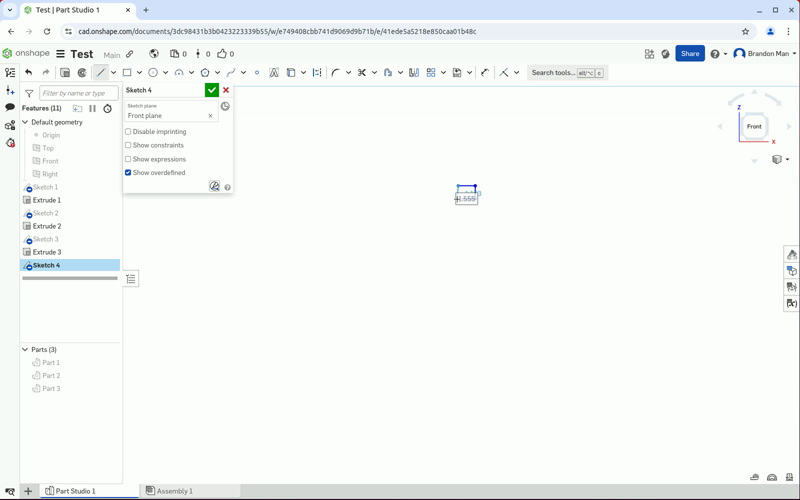
scroll(6)
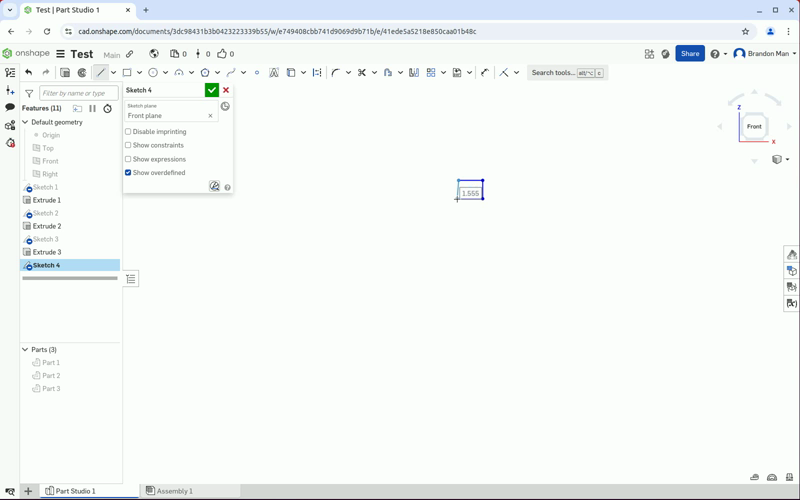
scroll(6)
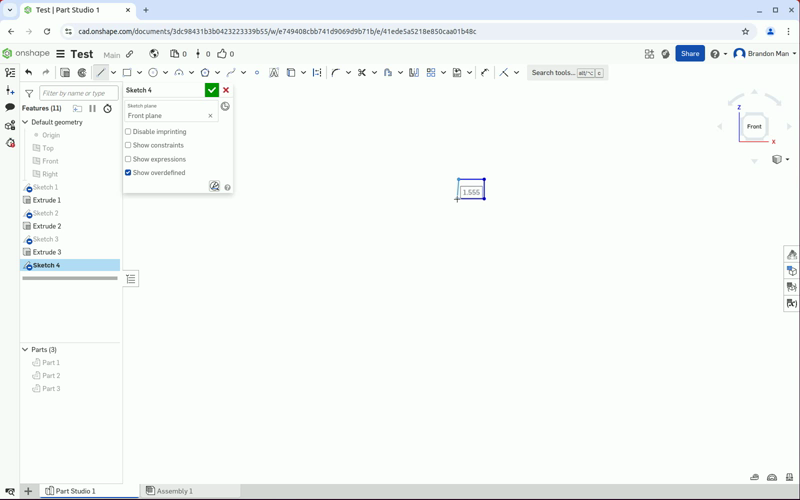
scroll(6)
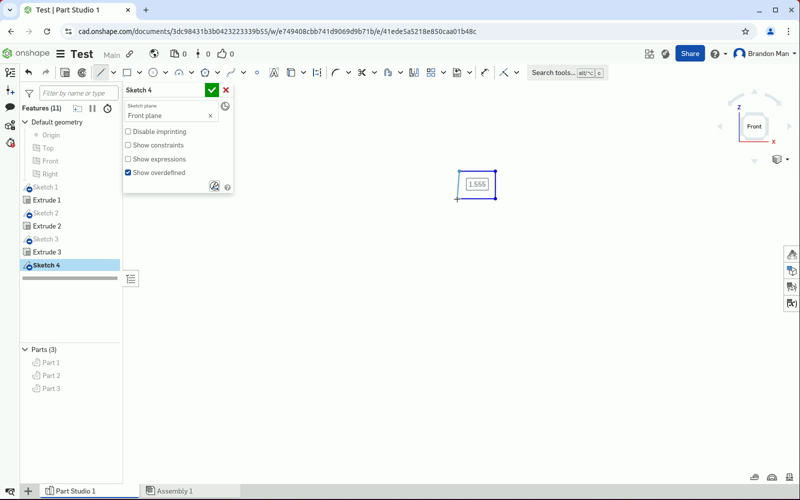
scroll(6)
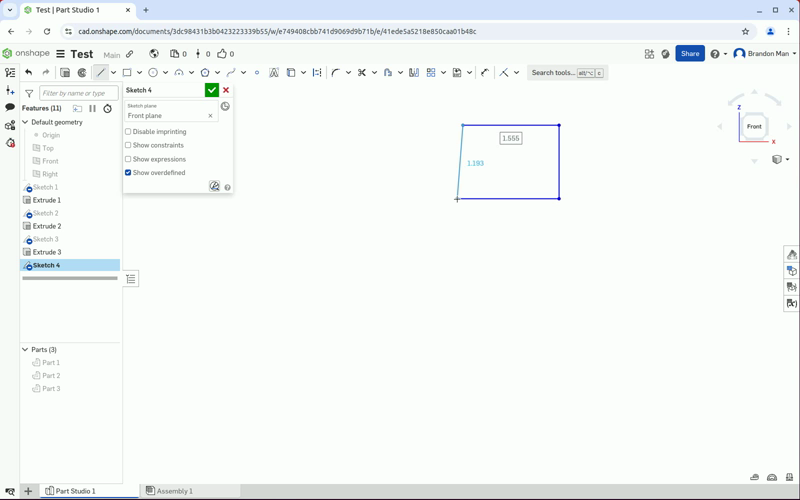
key_up(shift)
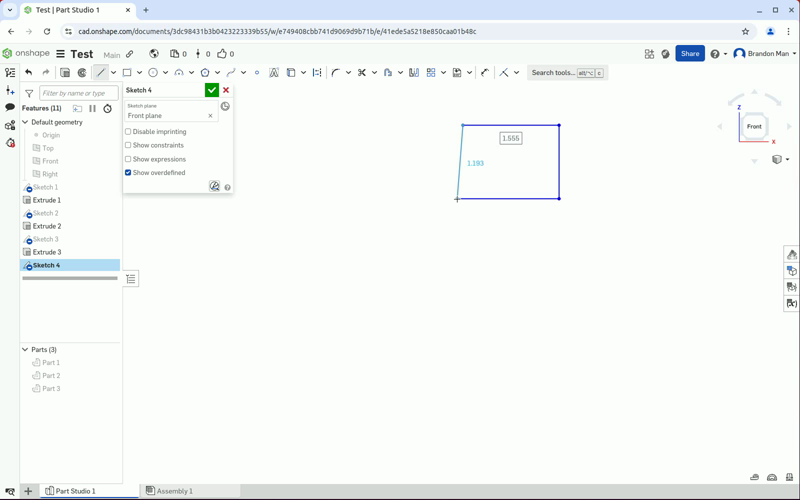
click(457, 198)
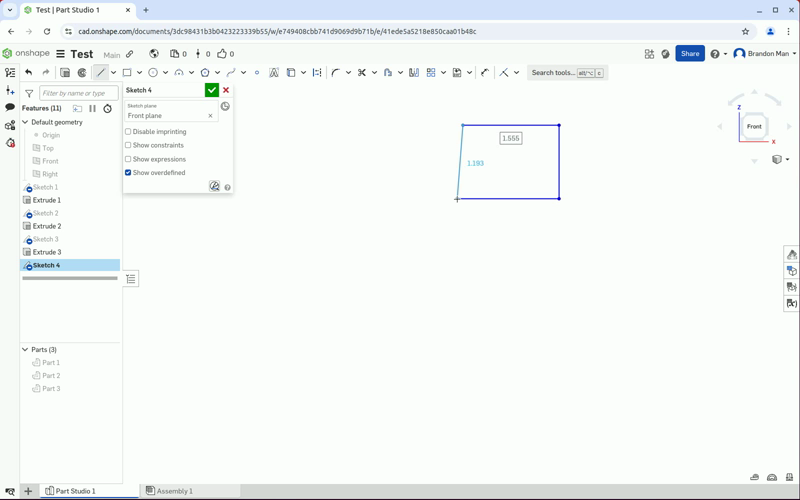
scroll(-6)
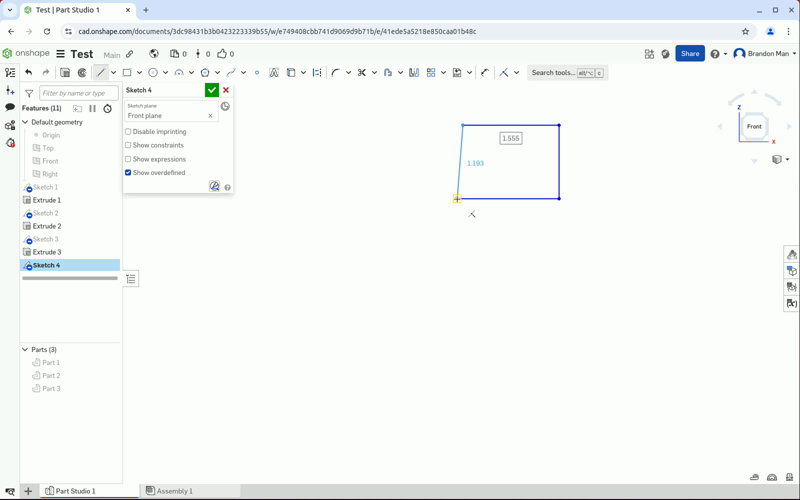
scroll(-6)
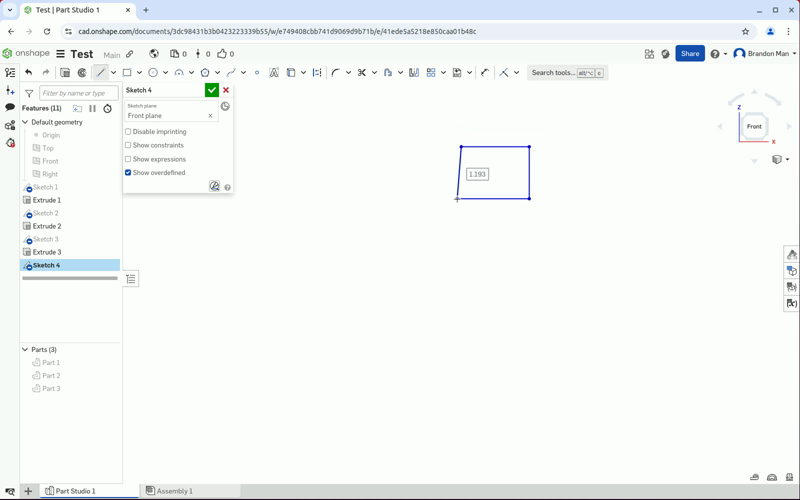
scroll(-6)
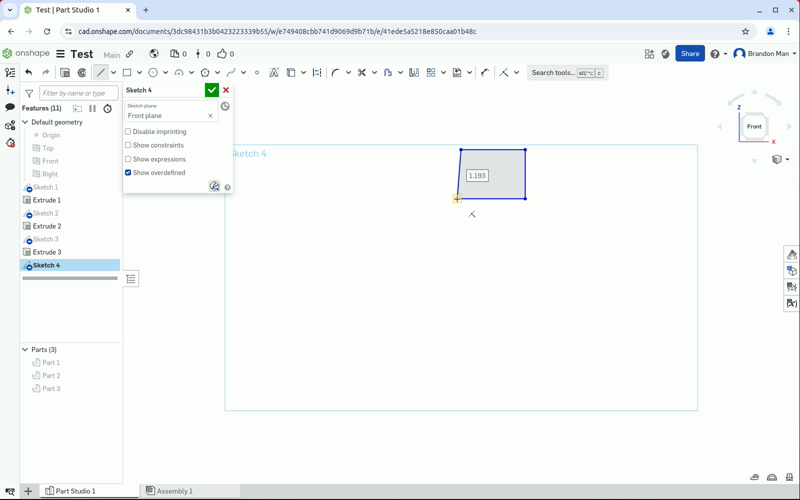
scroll(-6)
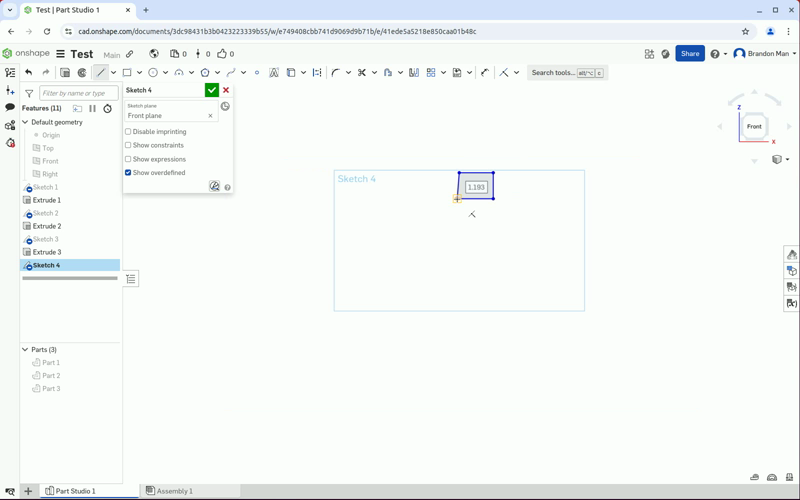
scroll(-6)
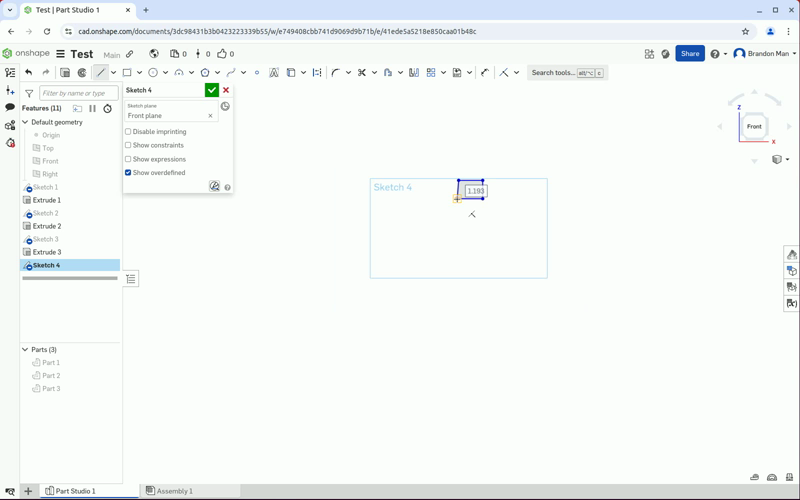
scroll(-6)
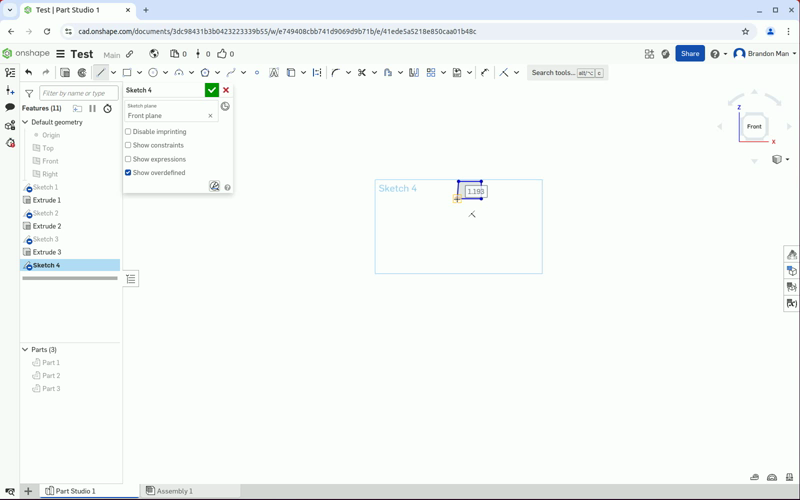
scroll(-6)
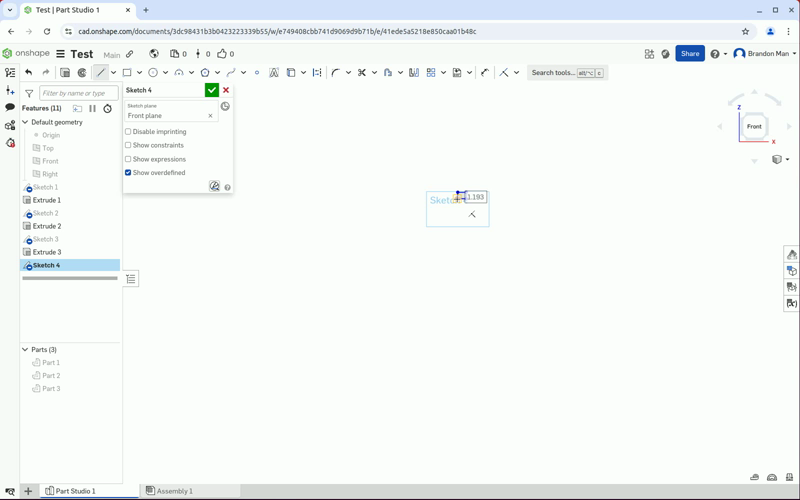
key(esc)
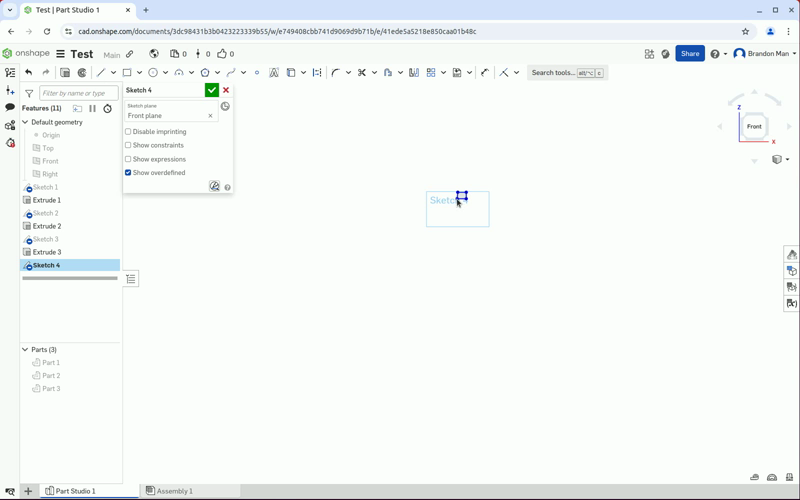
mouse_move(459, 196)
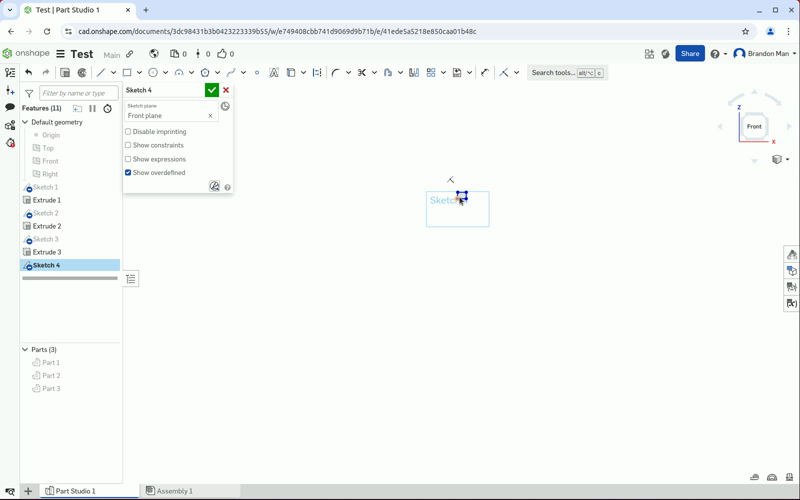
scroll(6)
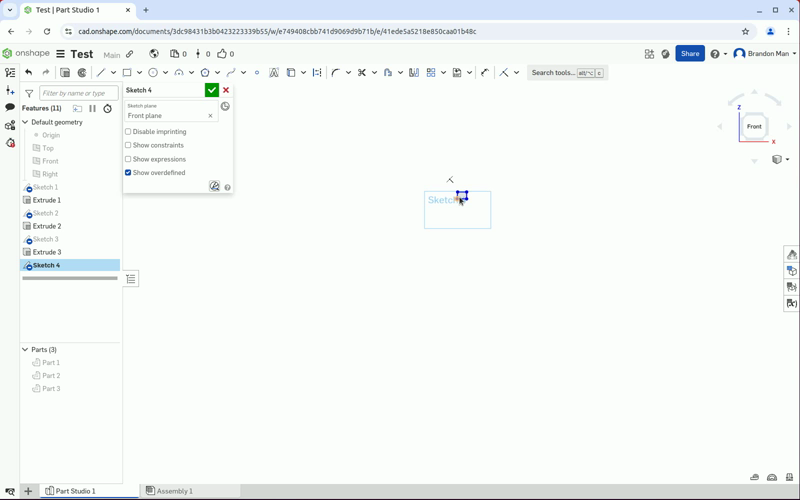
scroll(6)
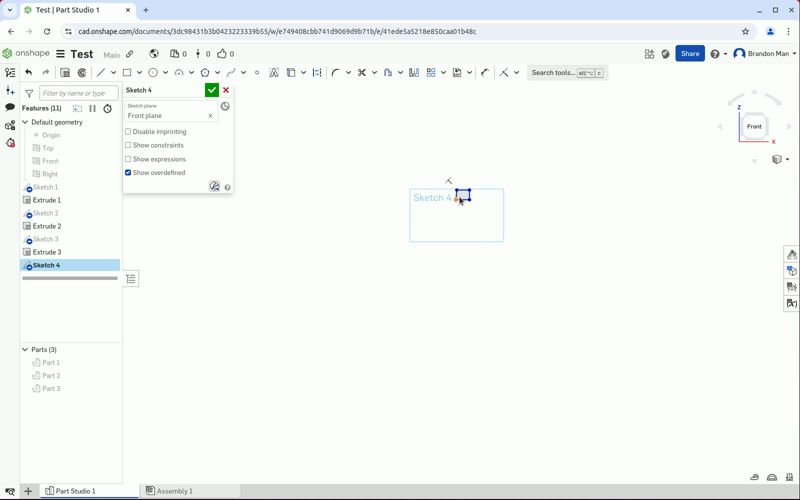
scroll(6)
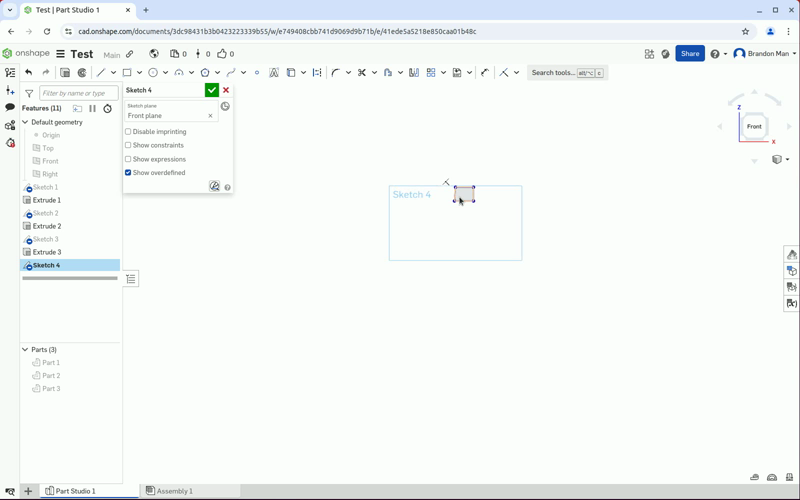
scroll(6)
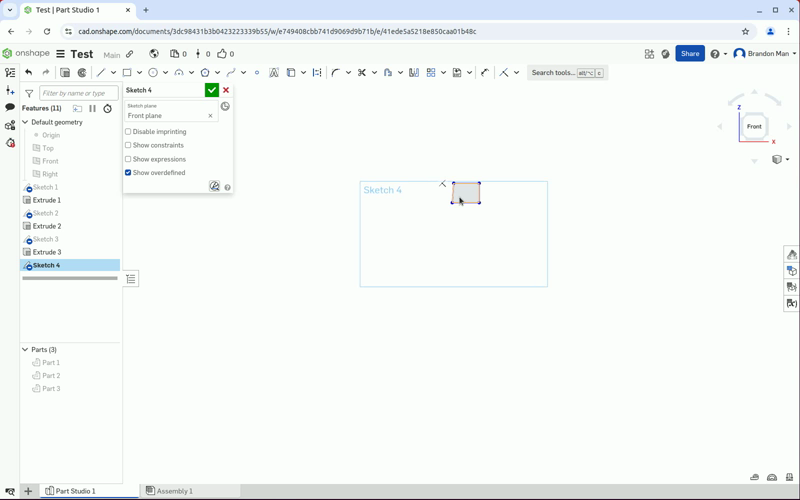
scroll(6)
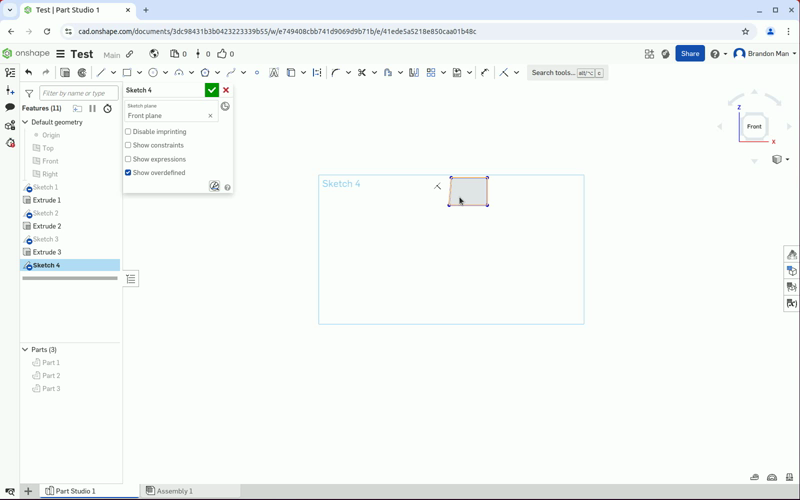
scroll(6)
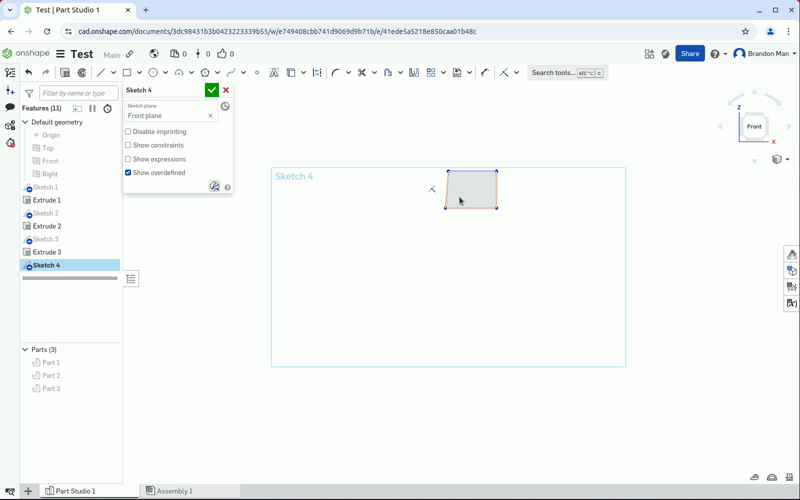
scroll(6)
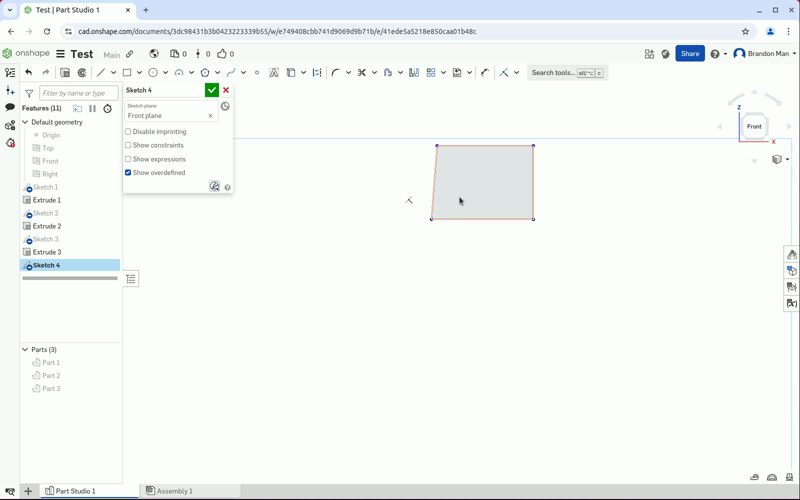
click(459, 196)
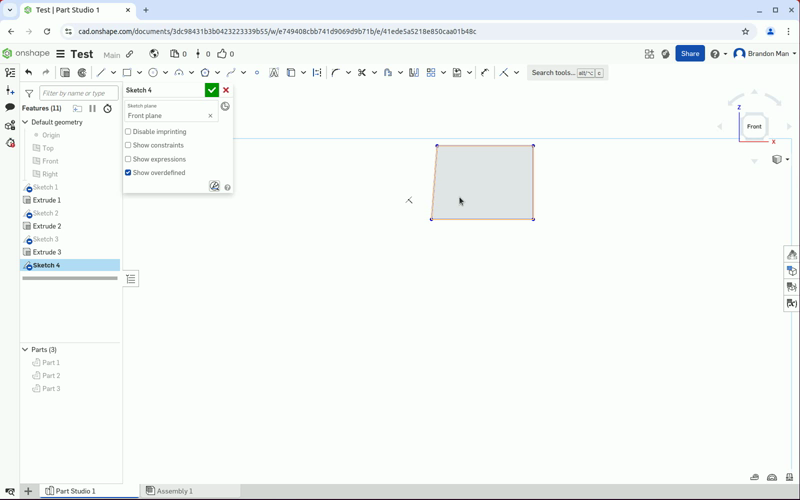
scroll(-6)
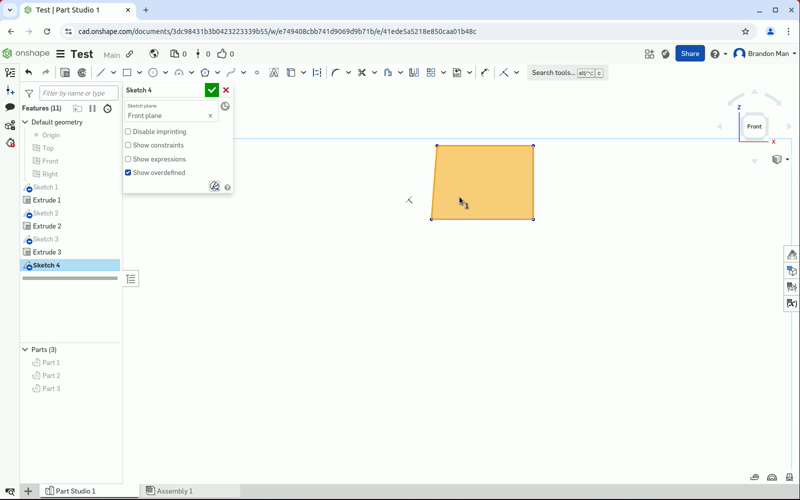
scroll(-6)
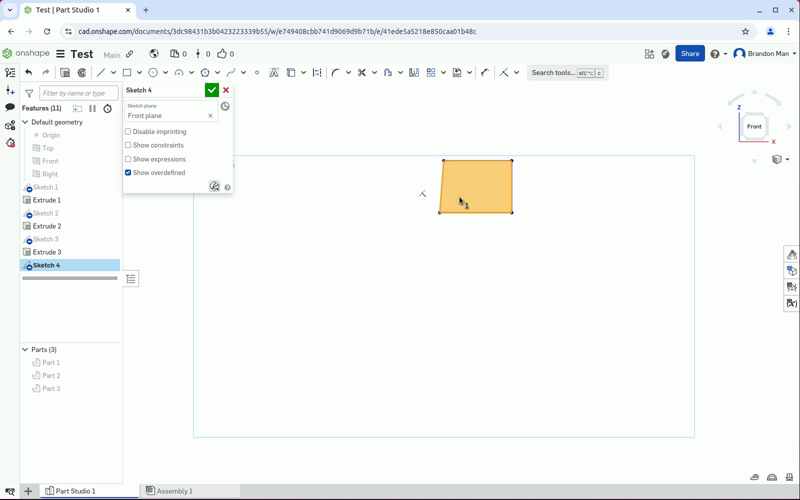
scroll(-6)
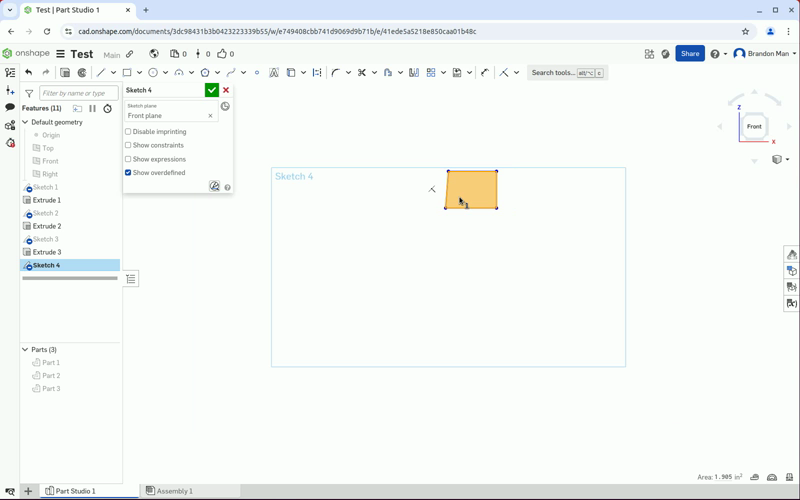
scroll(-6)
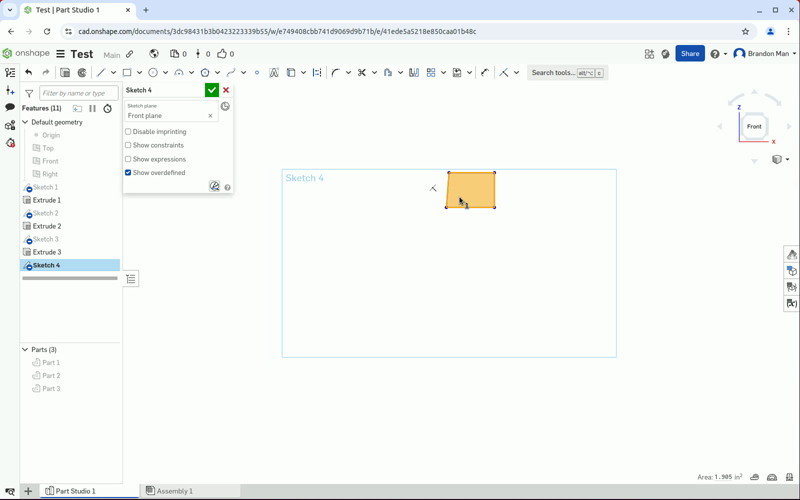
scroll(-6)
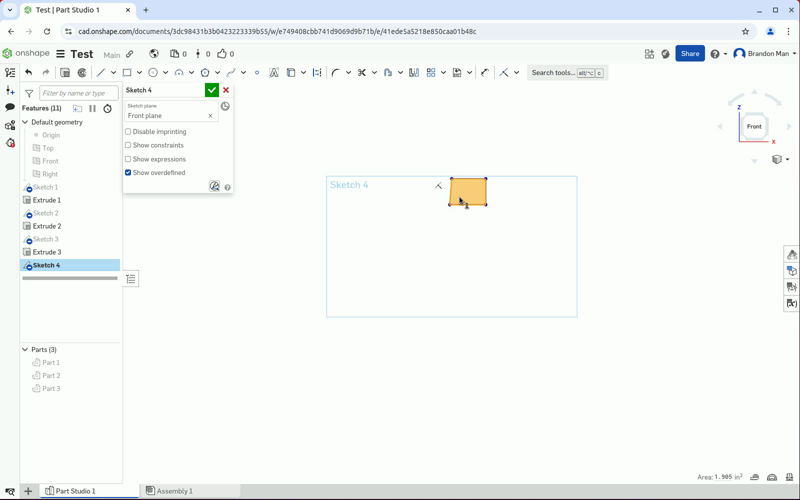
scroll(-6)
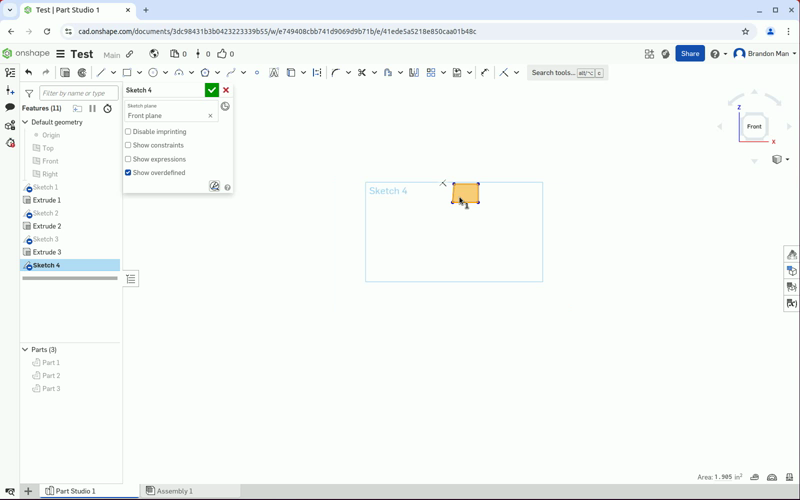
scroll(-6)
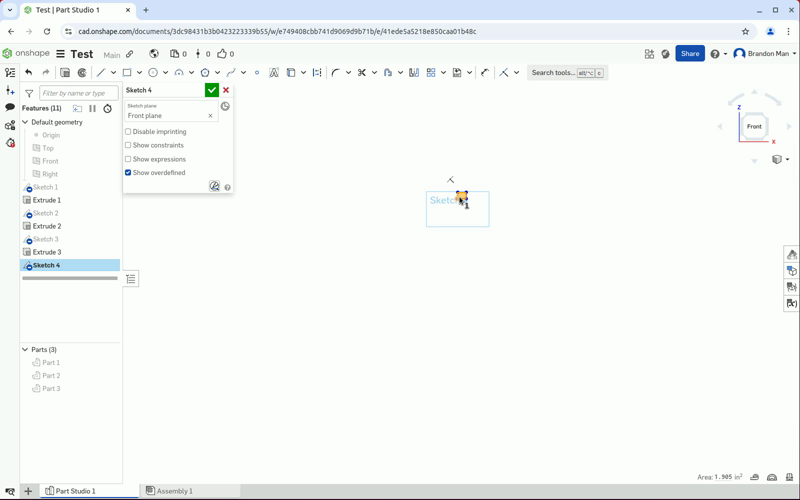
mouse_move(73, 352)
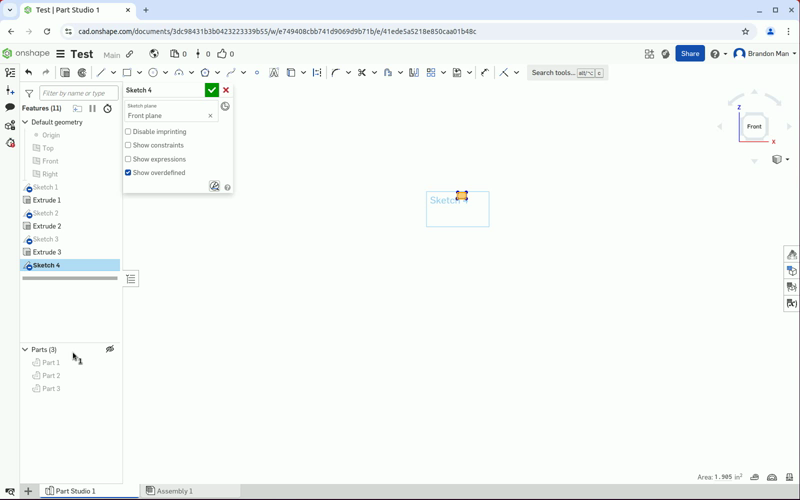
key(shift+y)
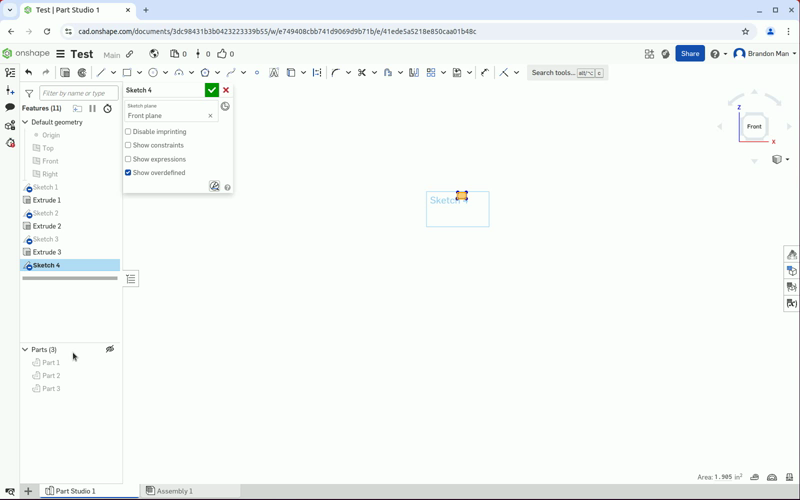
key(shift+e)
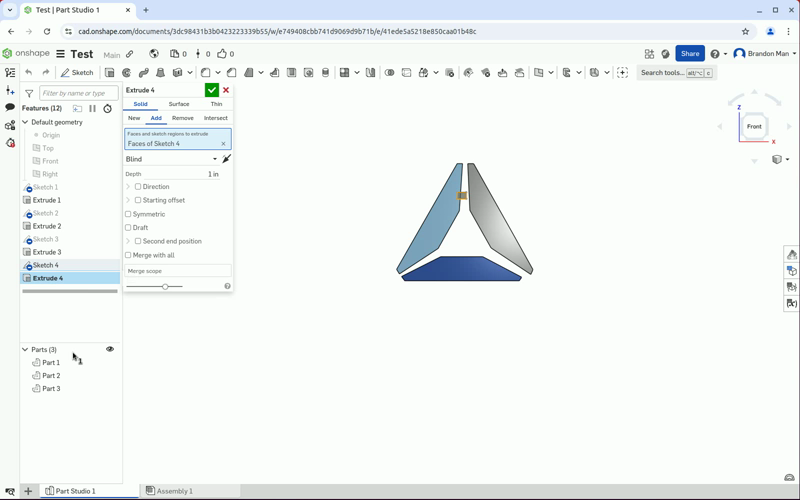
mouse_move(143, 106)
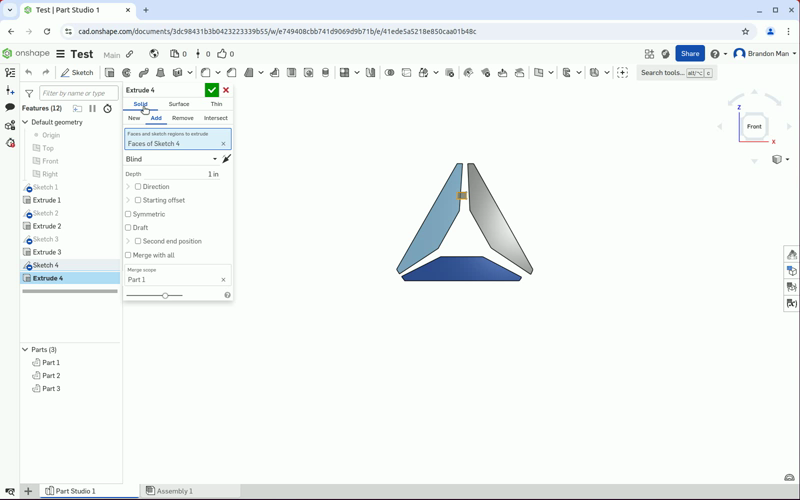
click(143, 106)
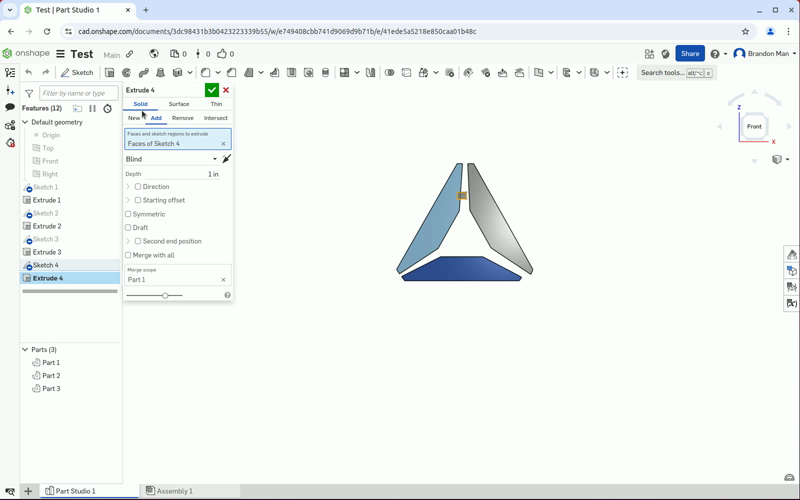
mouse_move(137, 120)
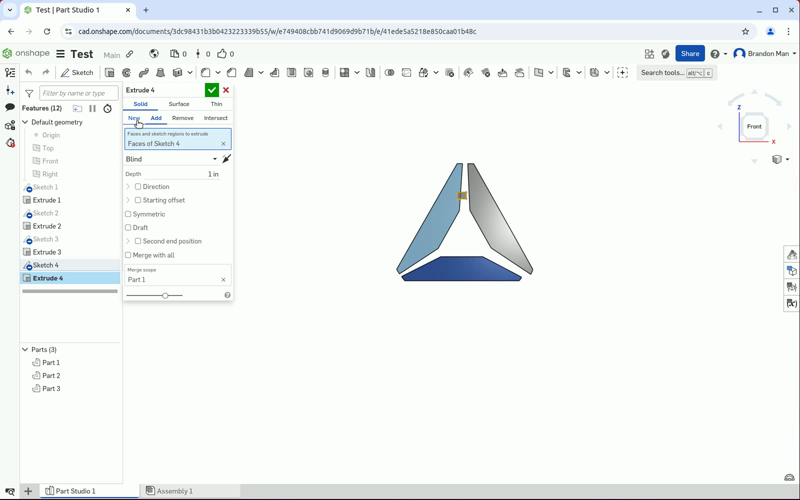
click(137, 120)
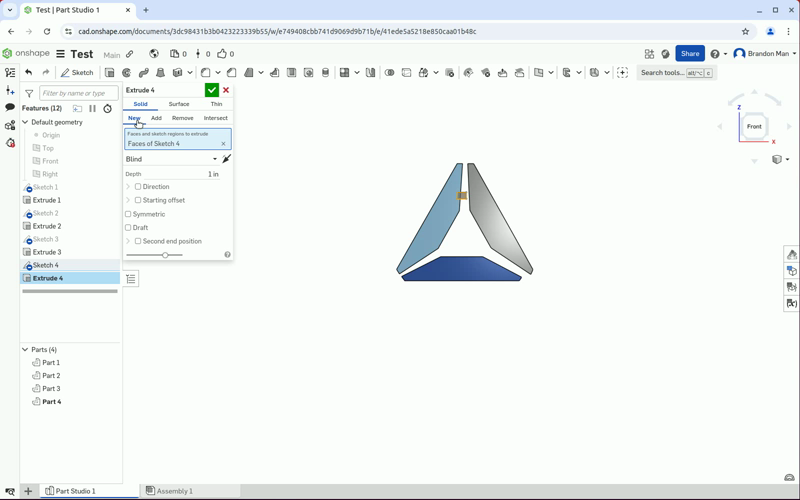
key(tab, 4)
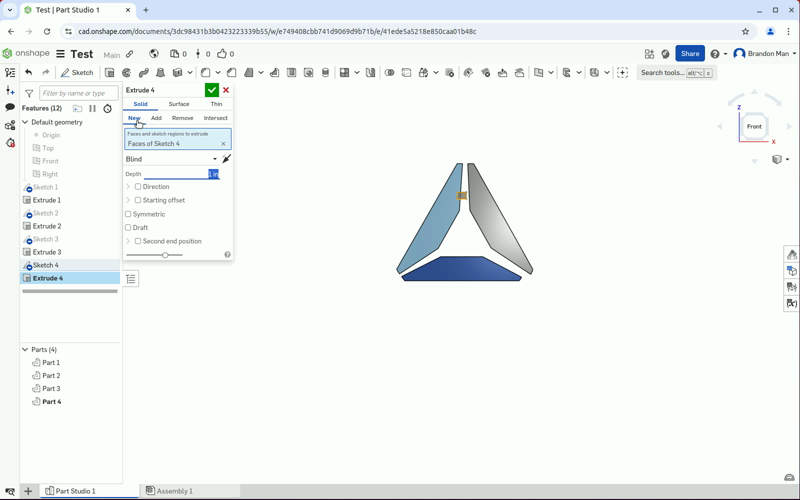
text(1.926)
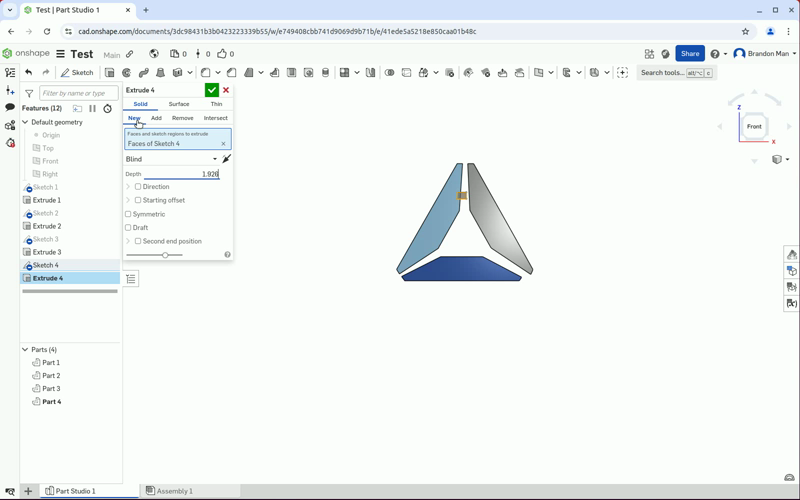
key(tab, 3)
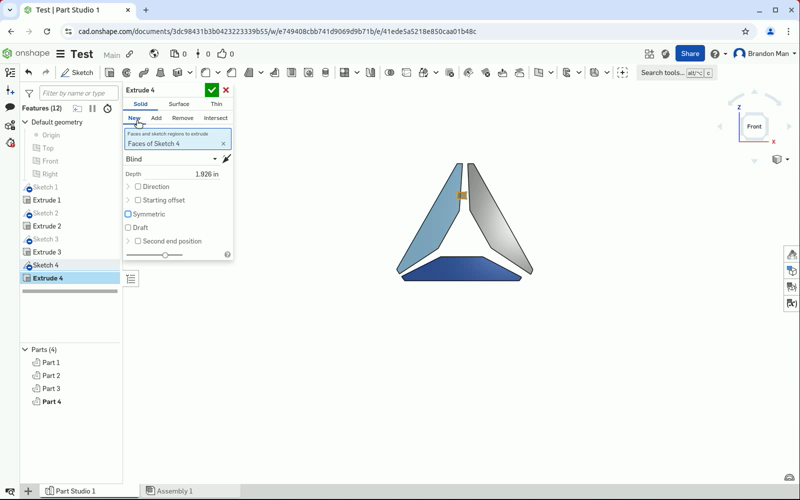
key(space)
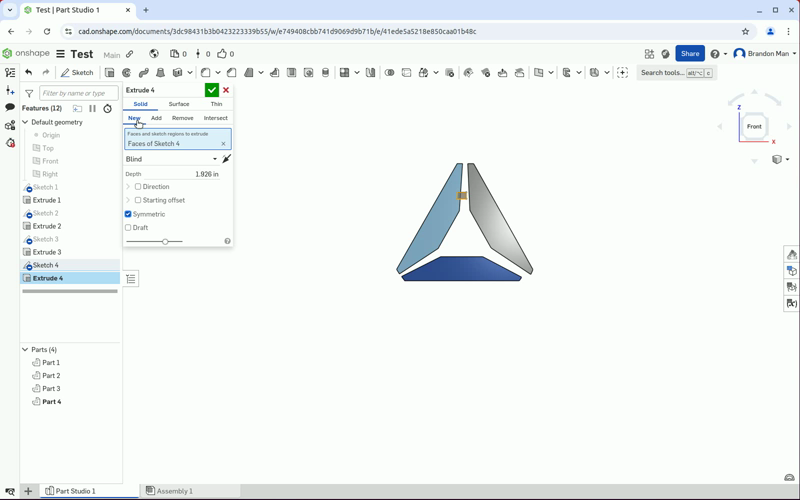
key(enter)
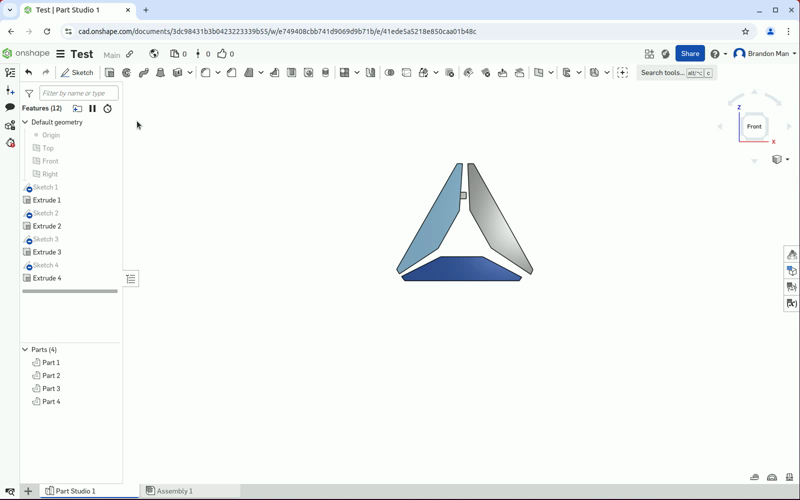
key(shift+h)
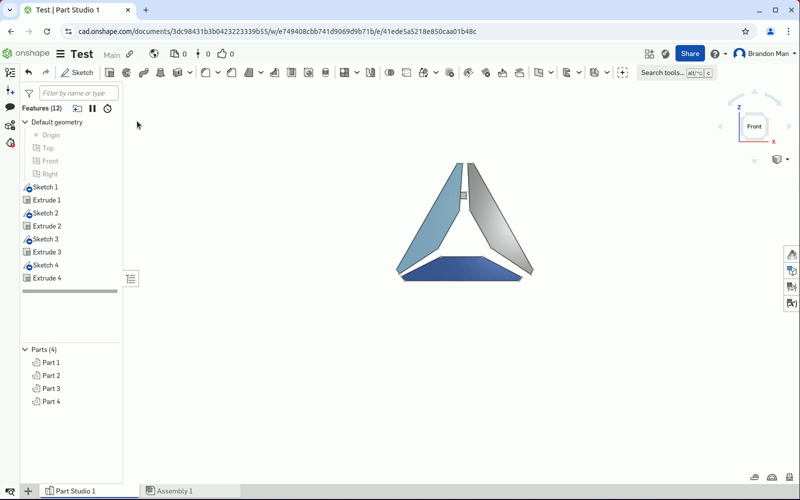
key(shift+h)
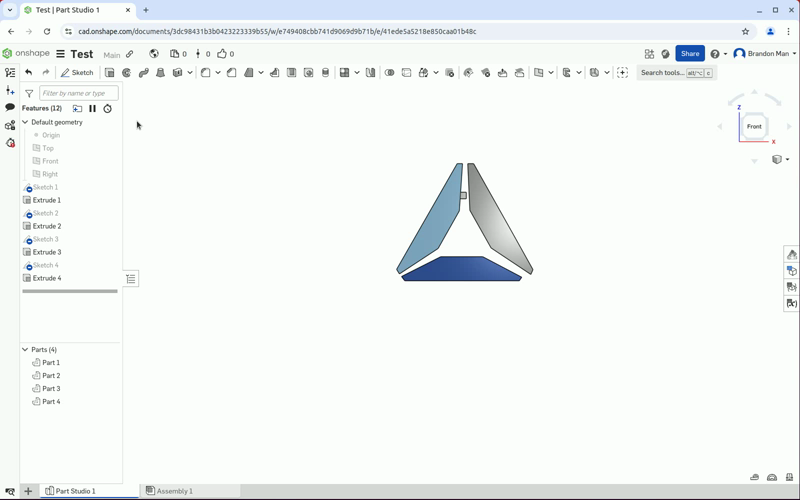
mouse_move(73, 189)
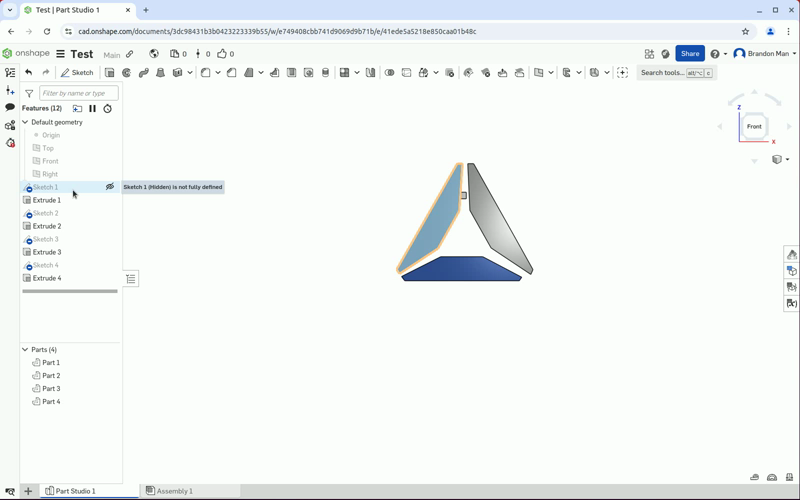
click(73, 189)
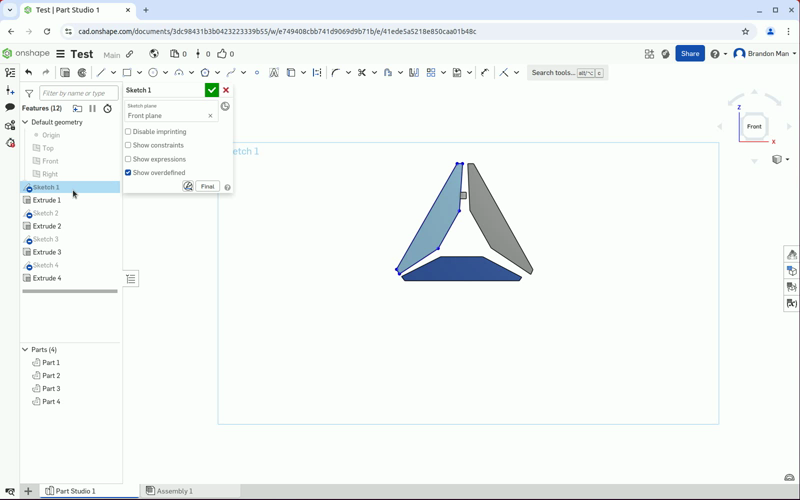
mouse_move(229, 92)
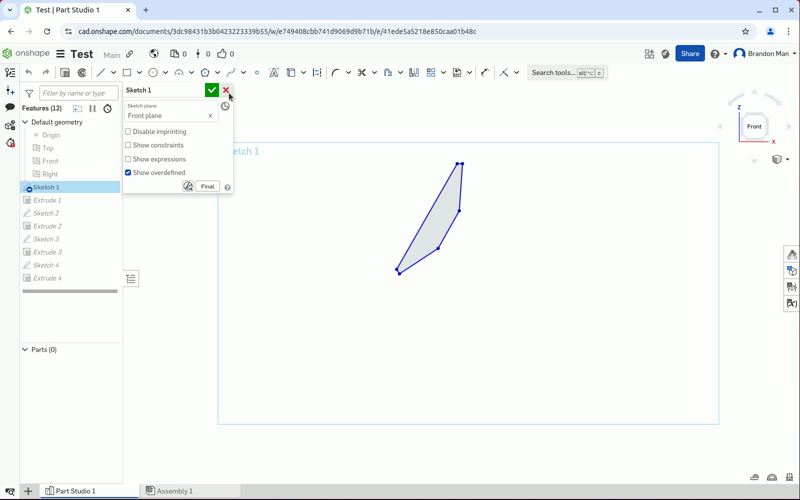
click(229, 92)
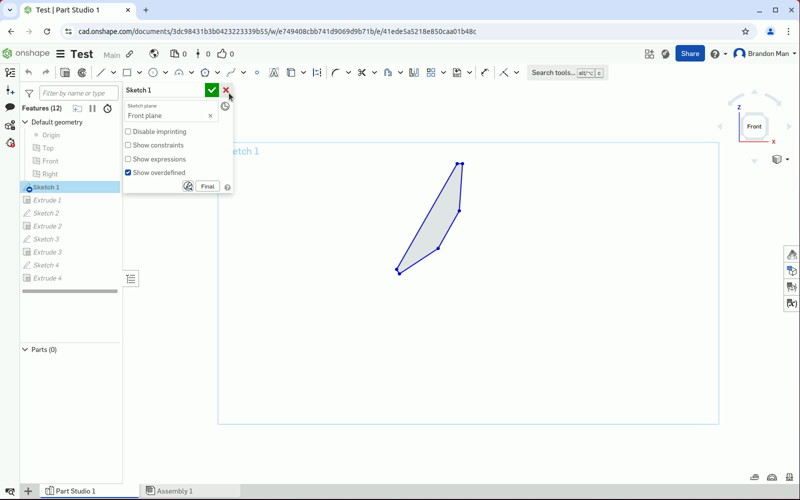
key(shift+s)
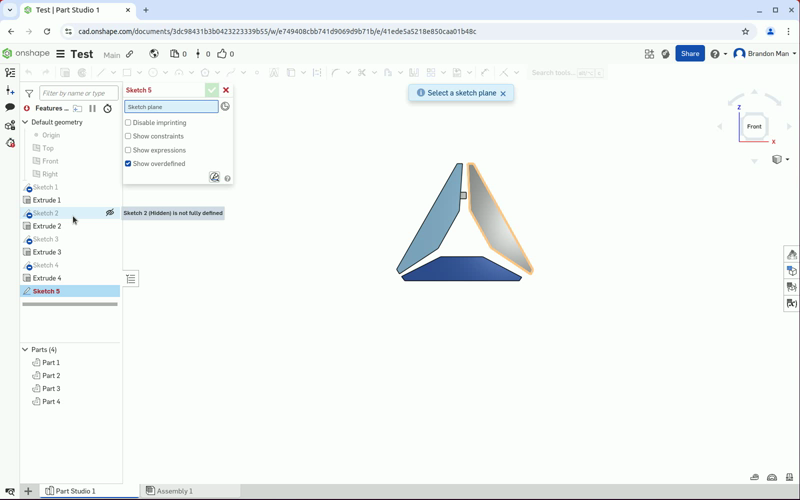
scroll(3)
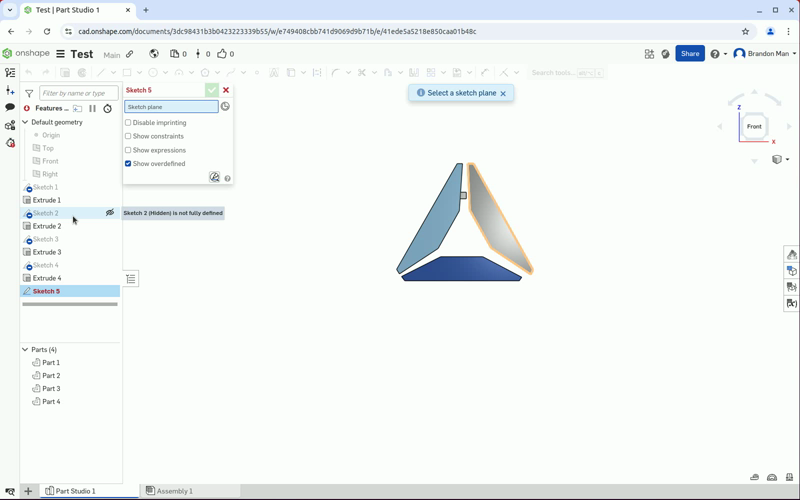
mouse_move(73, 163)
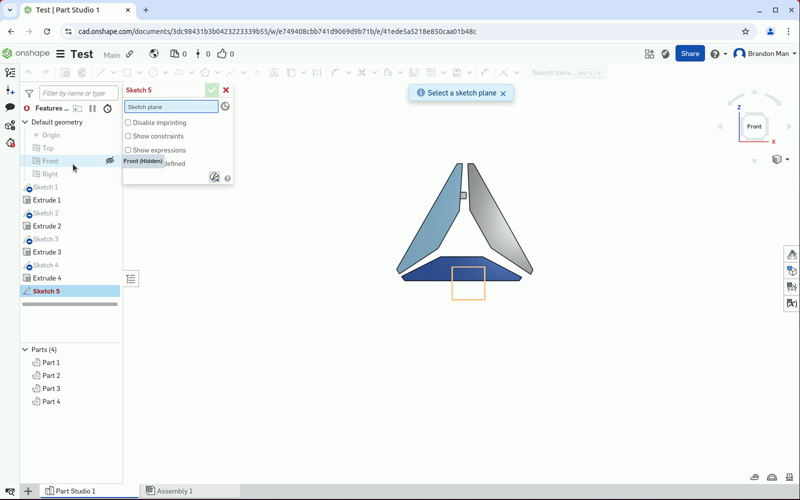
click(73, 163)
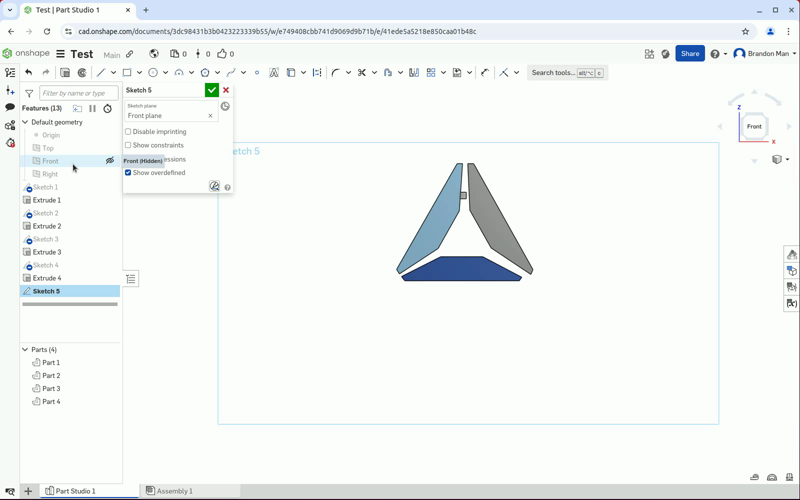
mouse_move(73, 352)
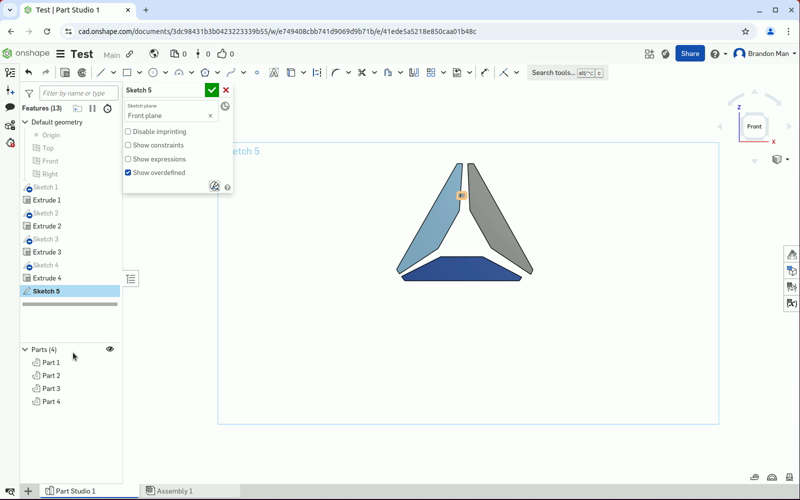
key(y)
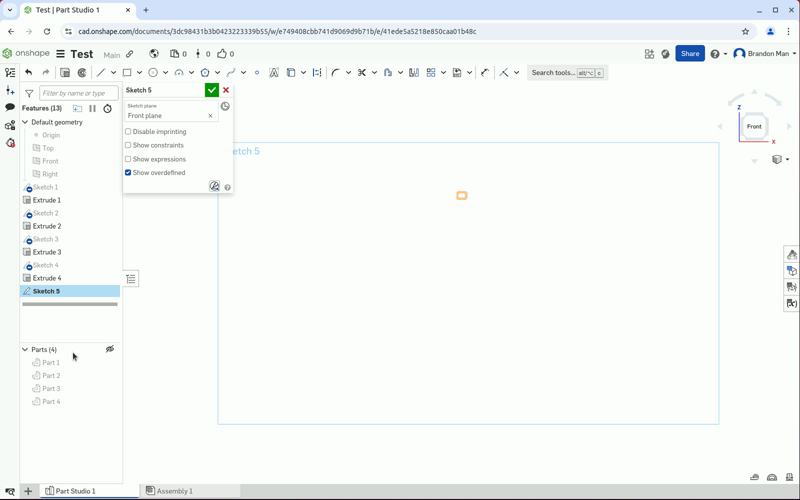
key(l)
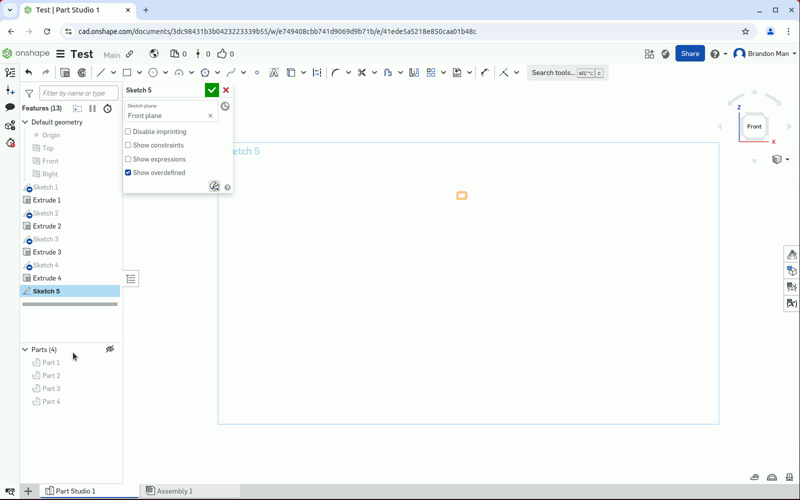
key_down(shift)
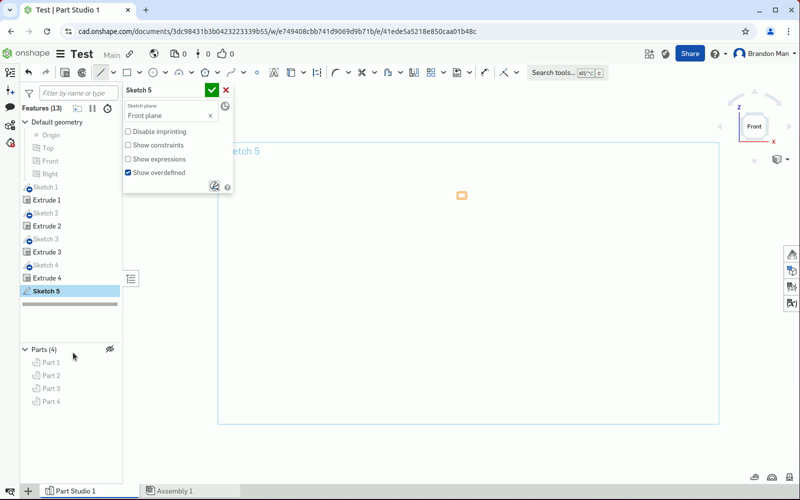
mouse_move(417, 261)
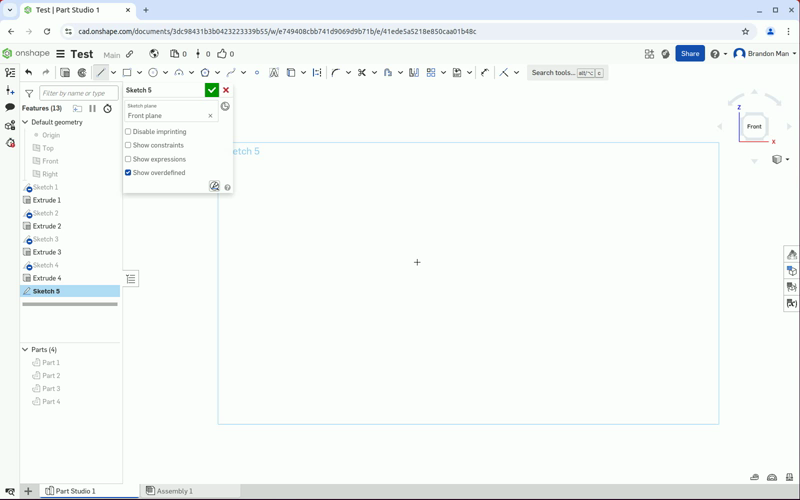
click(417, 261)
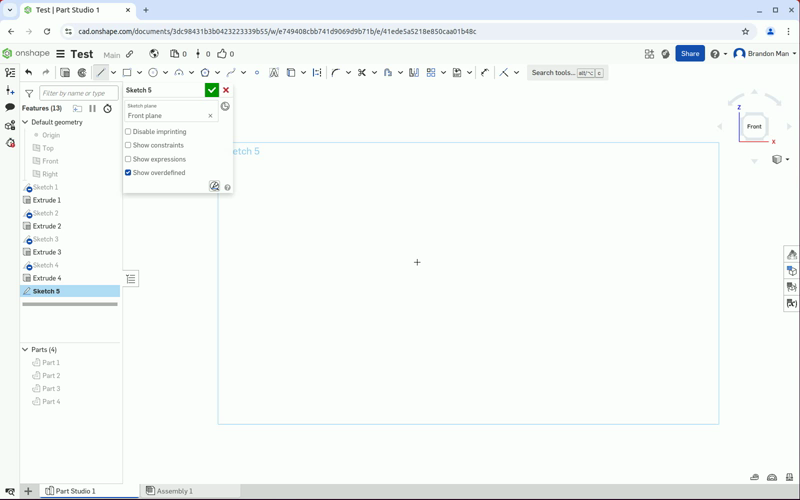
key_up(shift)
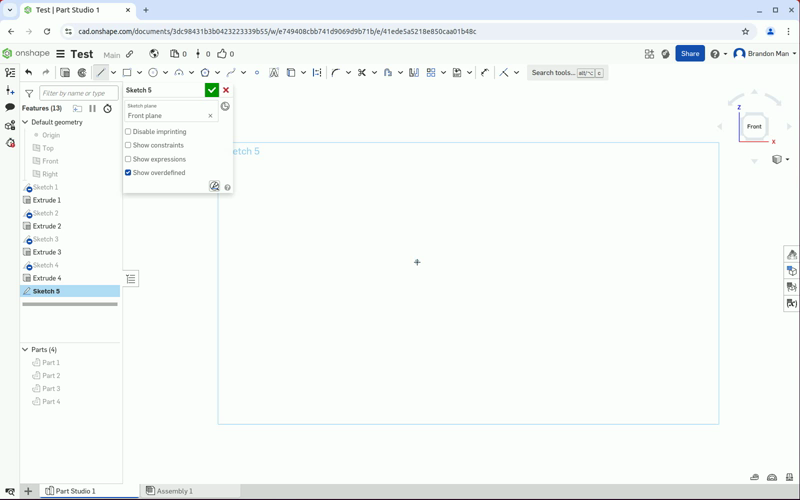
key_down(shift)
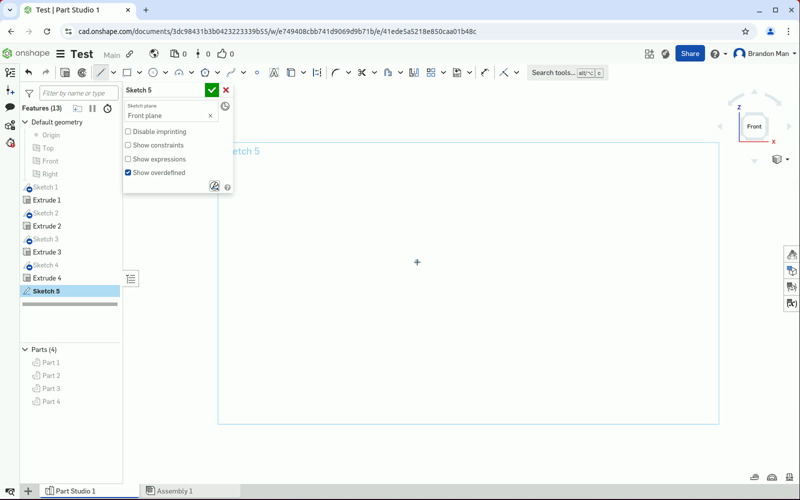
mouse_move(447, 261)
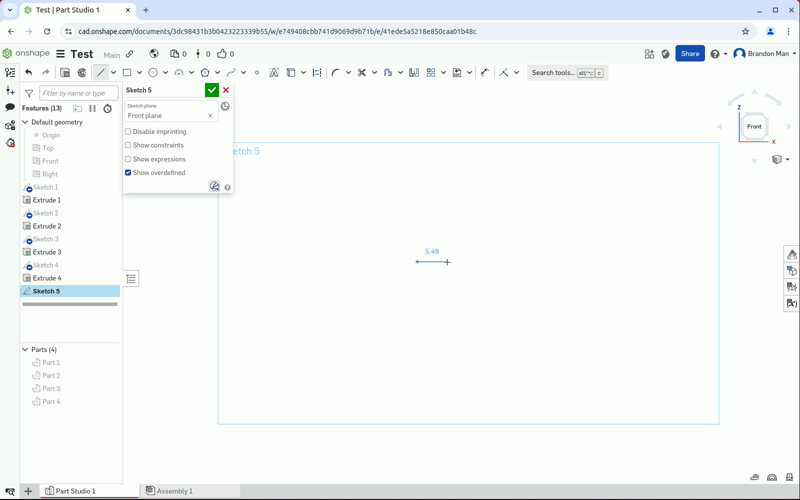
mouse_move(421, 268)
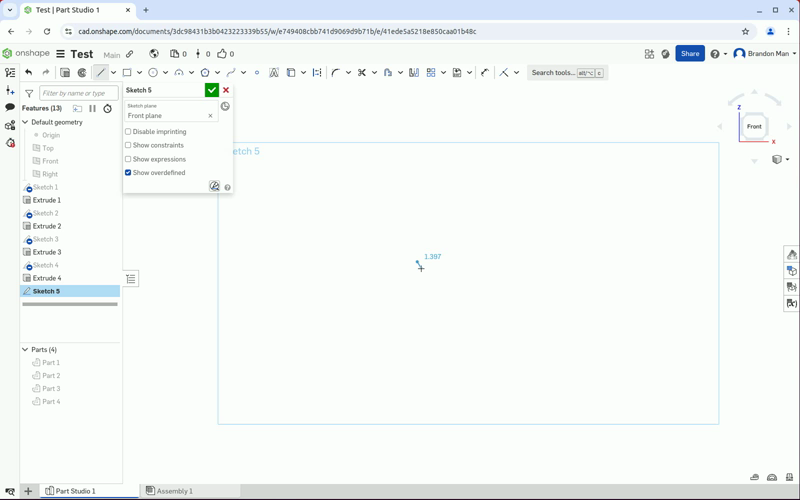
scroll(6)
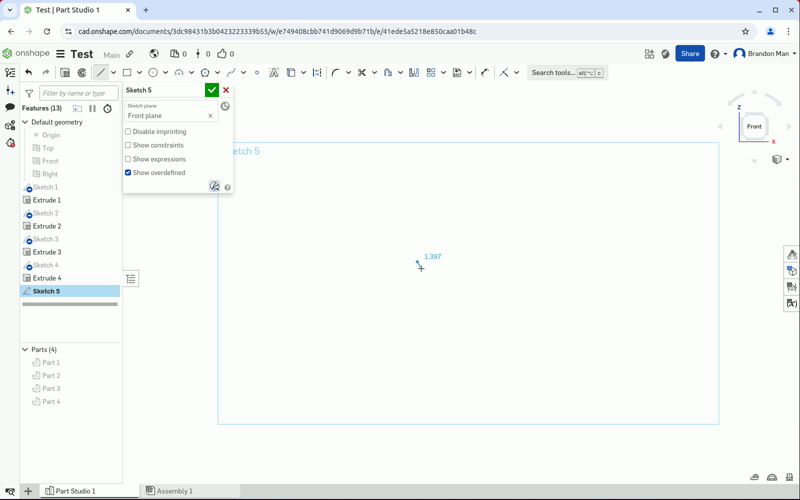
scroll(6)
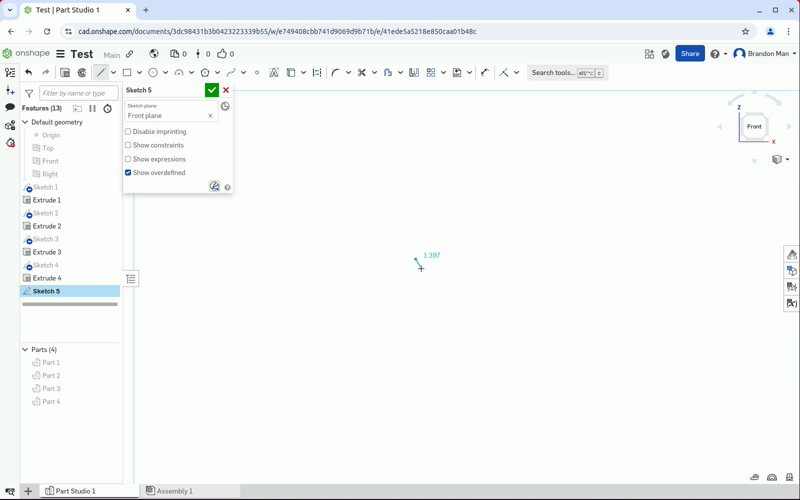
scroll(6)
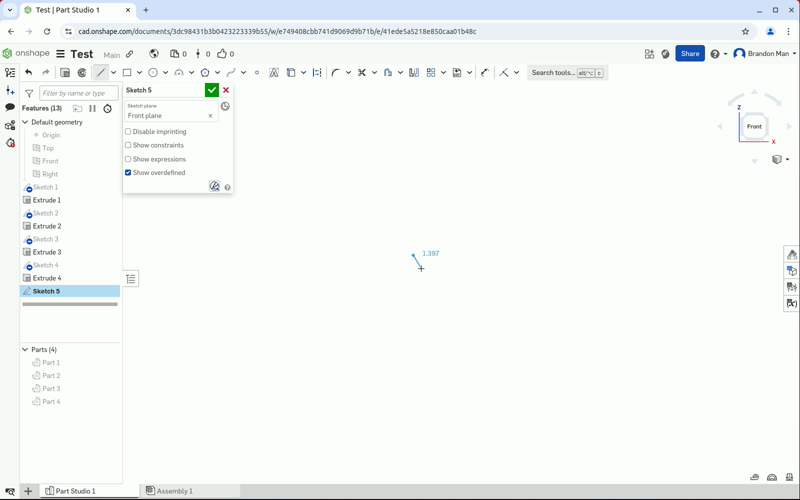
scroll(6)
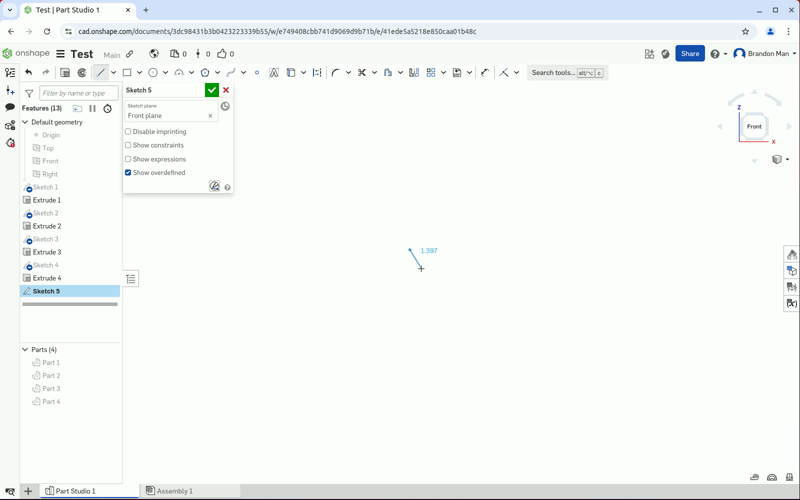
scroll(6)
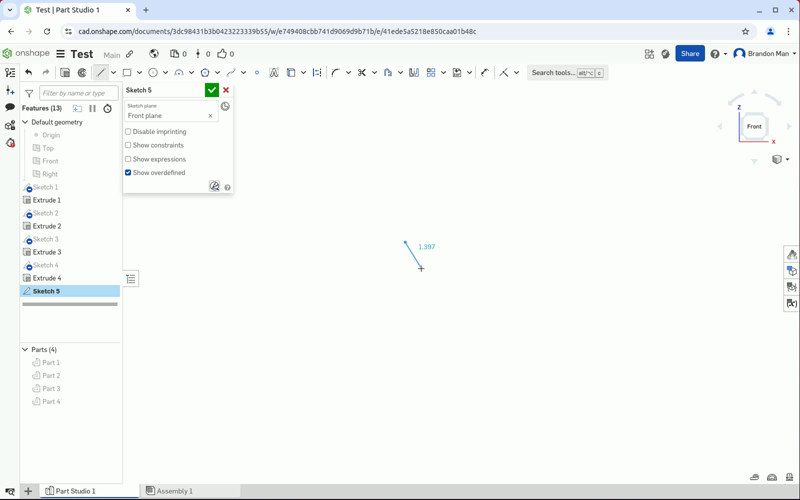
scroll(6)
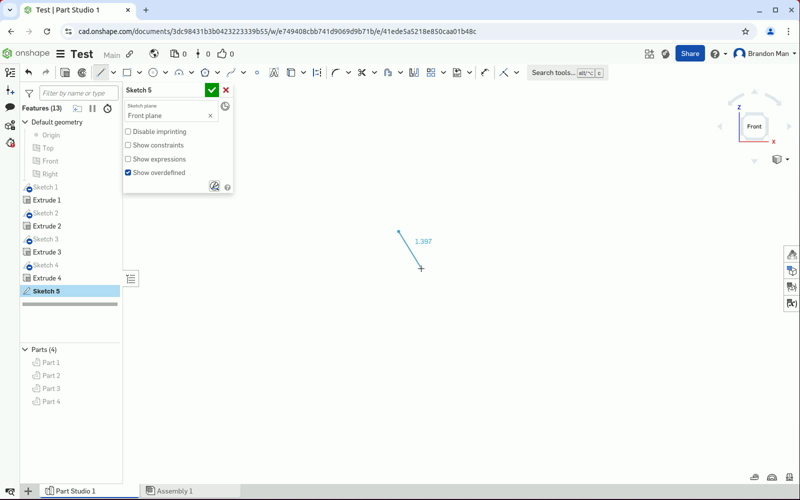
scroll(6)
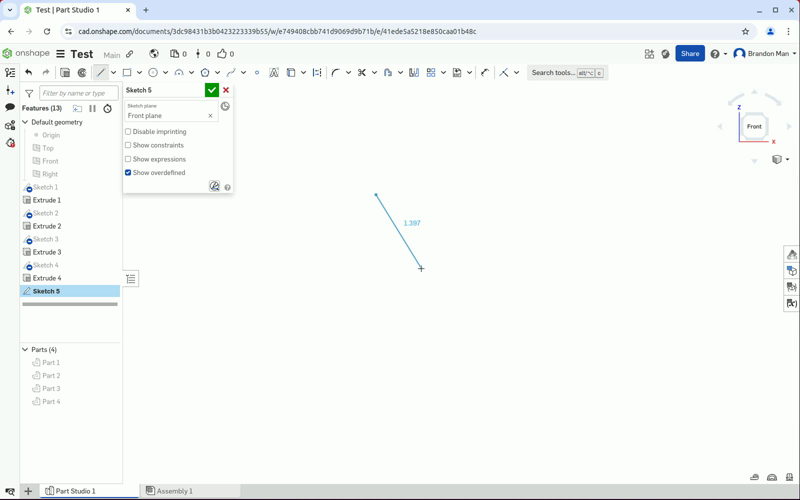
click(421, 268)
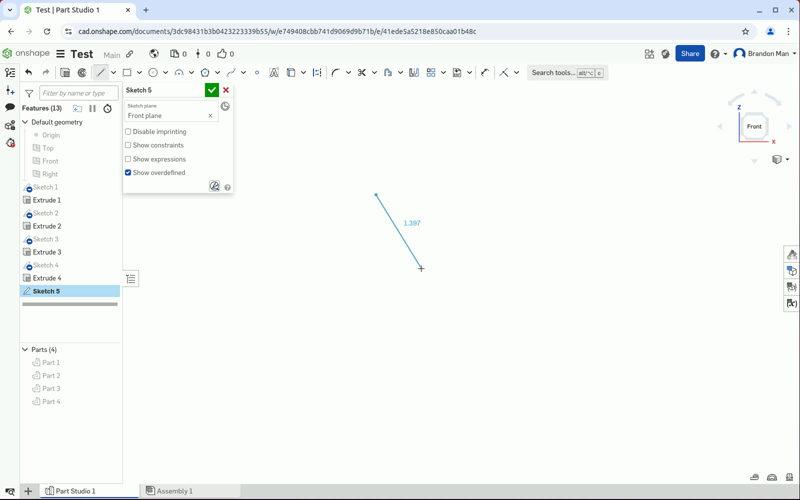
scroll(-6)
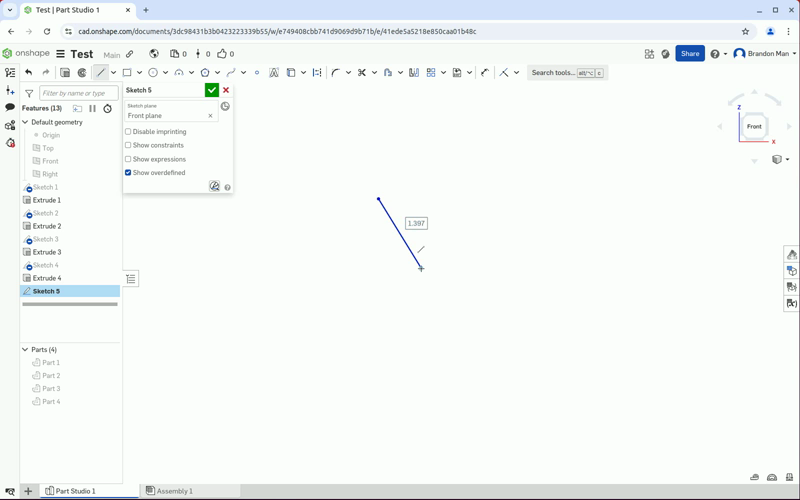
scroll(-6)
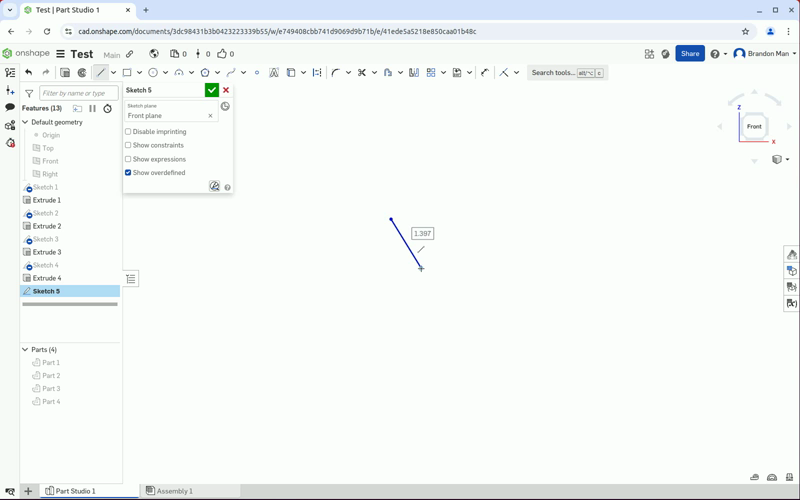
scroll(-6)
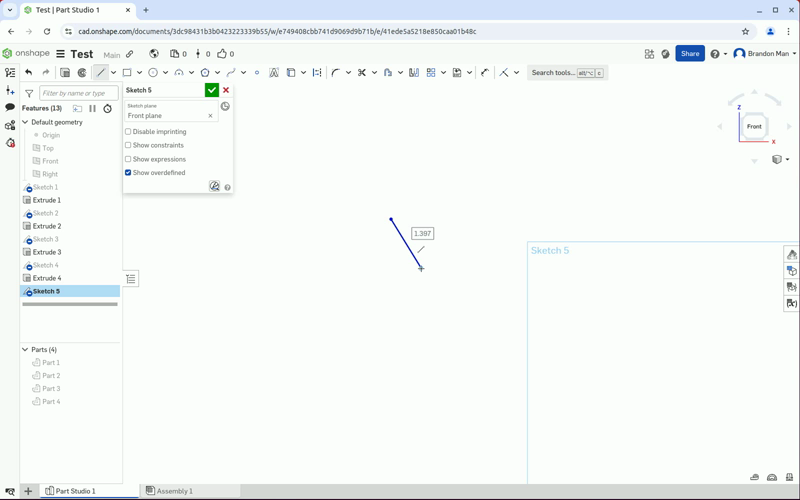
scroll(-6)
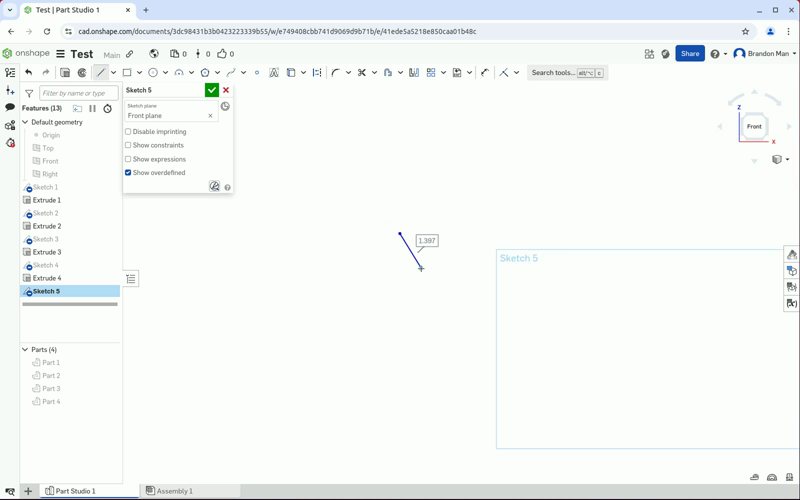
scroll(-6)
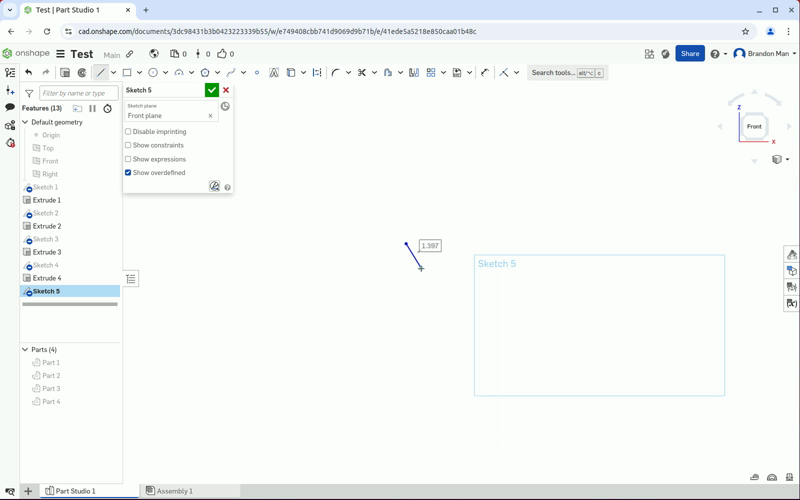
scroll(-6)
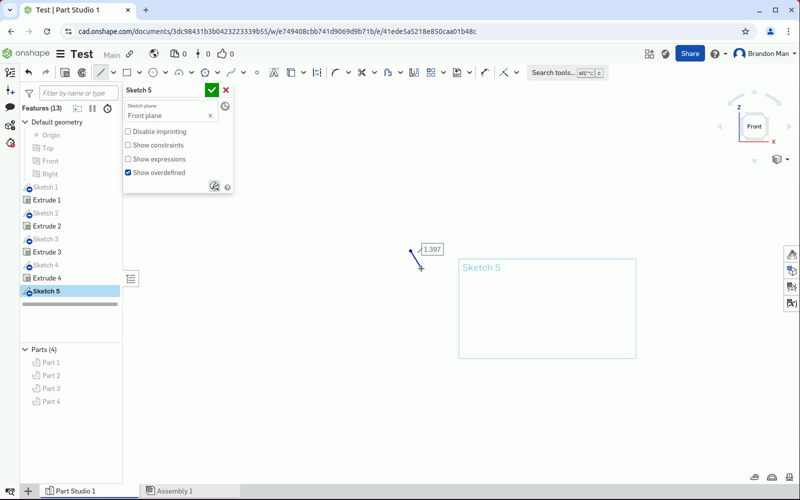
scroll(-6)
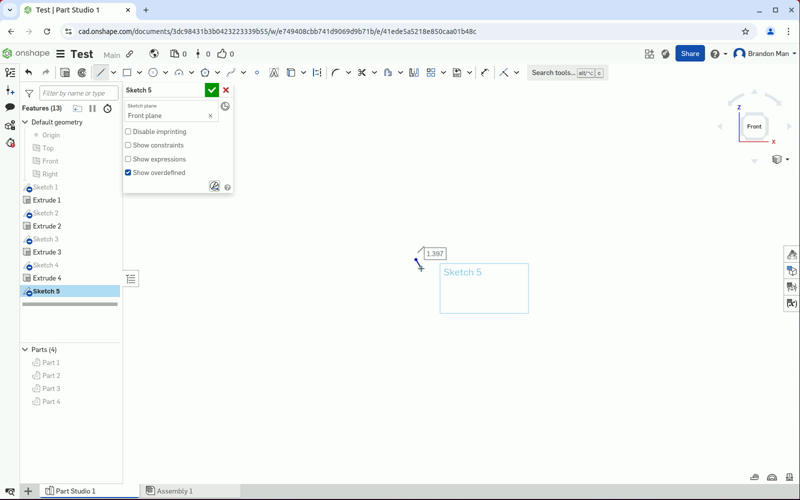
key_up(shift)
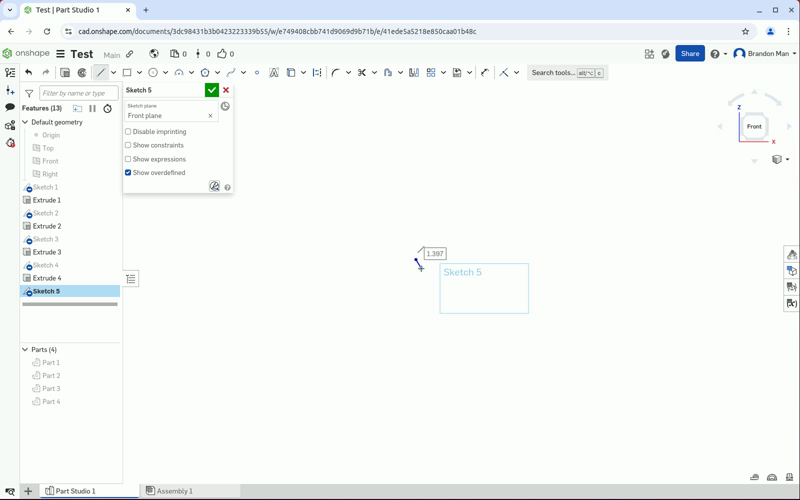
key_down(shift)
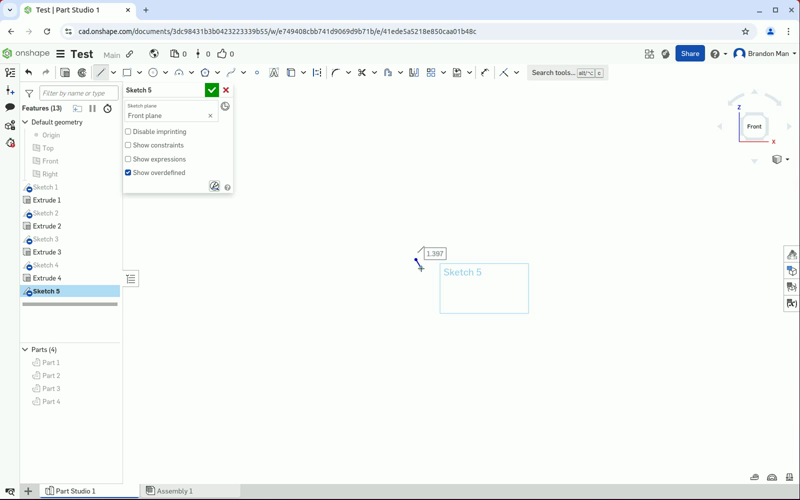
mouse_move(451, 268)
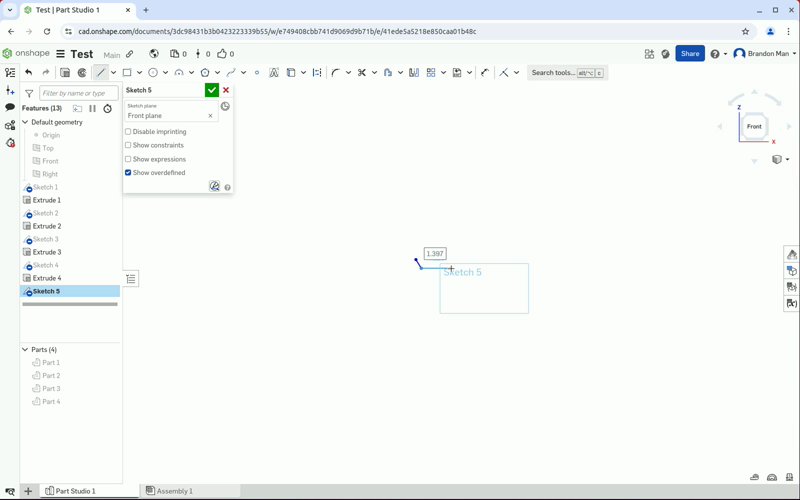
mouse_move(426, 265)
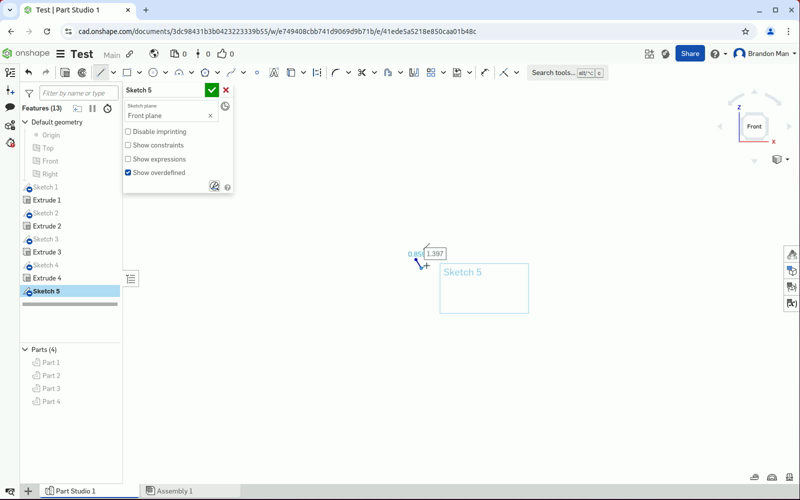
scroll(6)
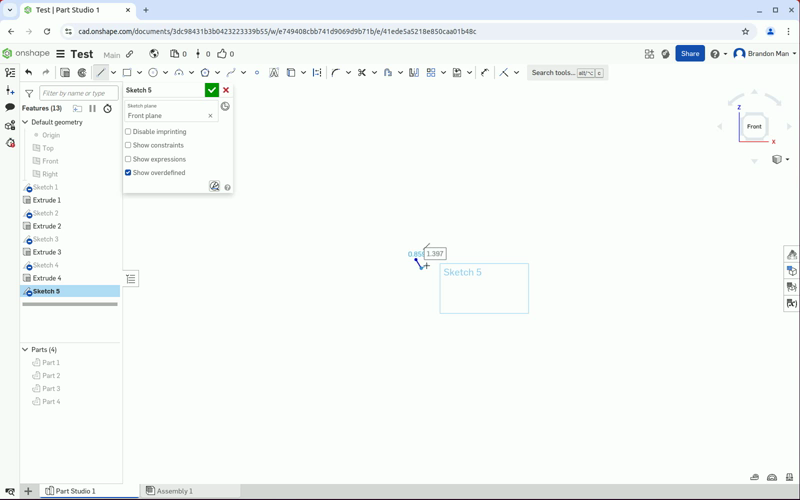
scroll(6)
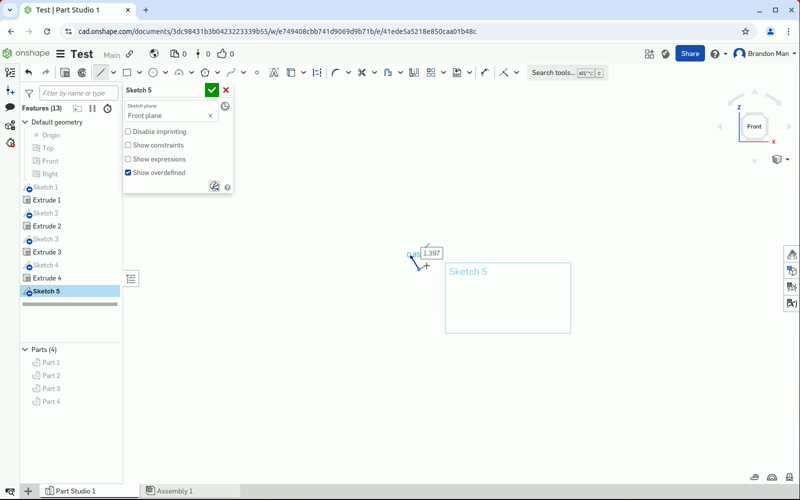
scroll(6)
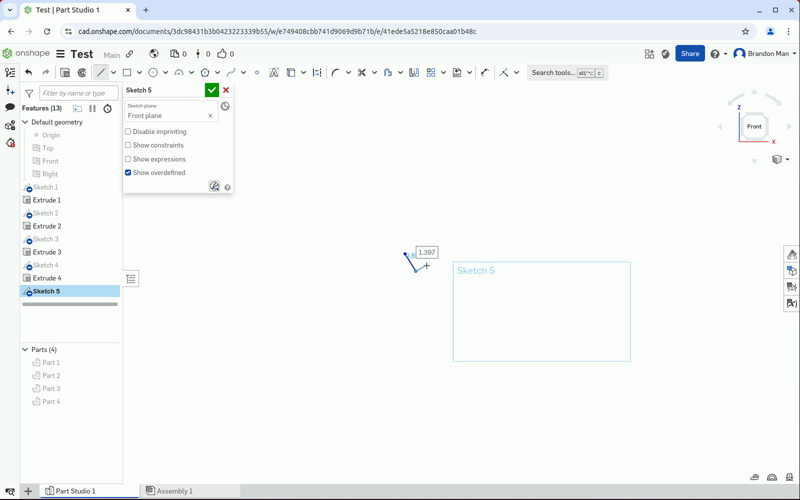
scroll(6)
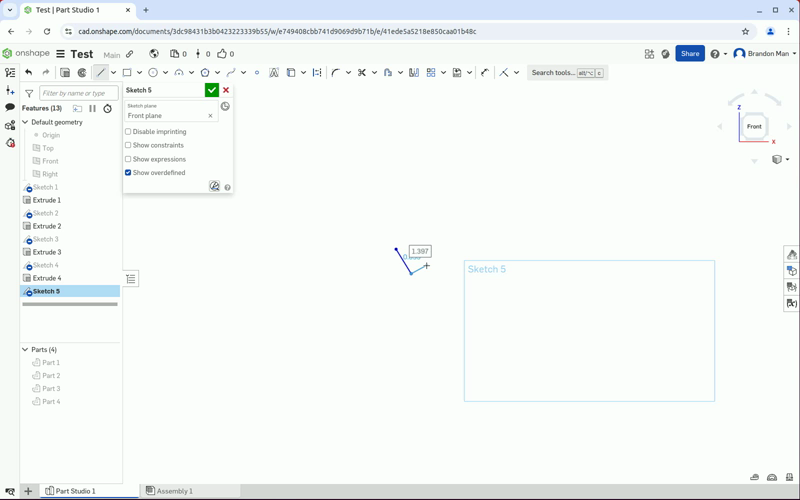
scroll(6)
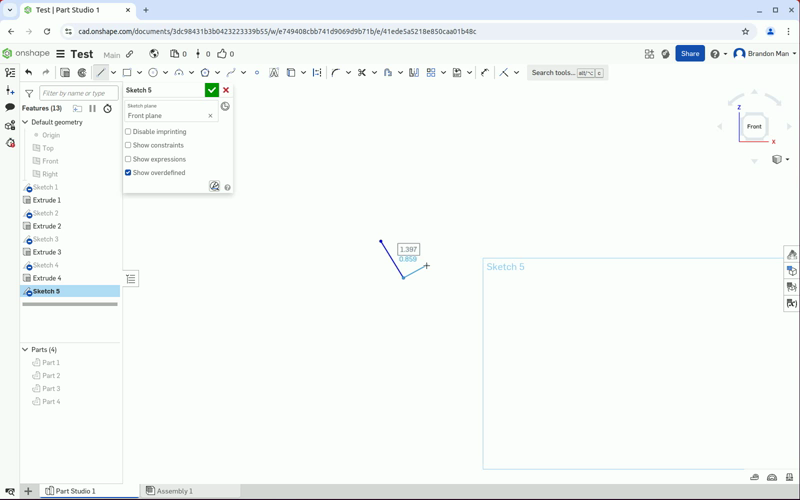
scroll(6)
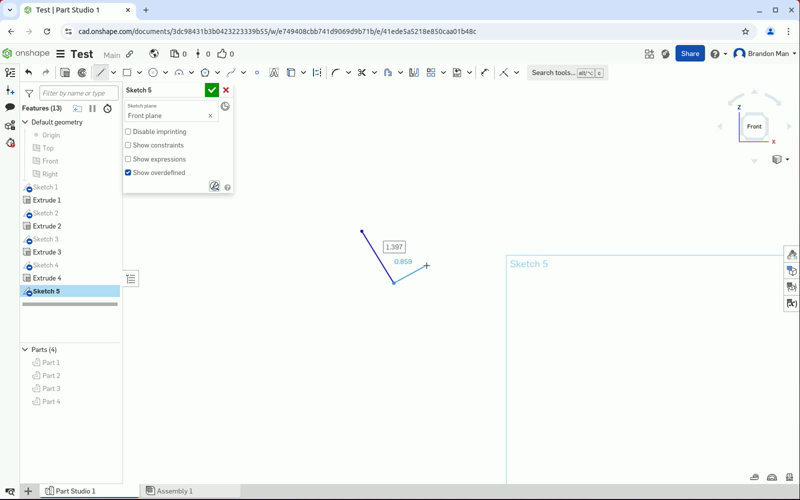
scroll(6)
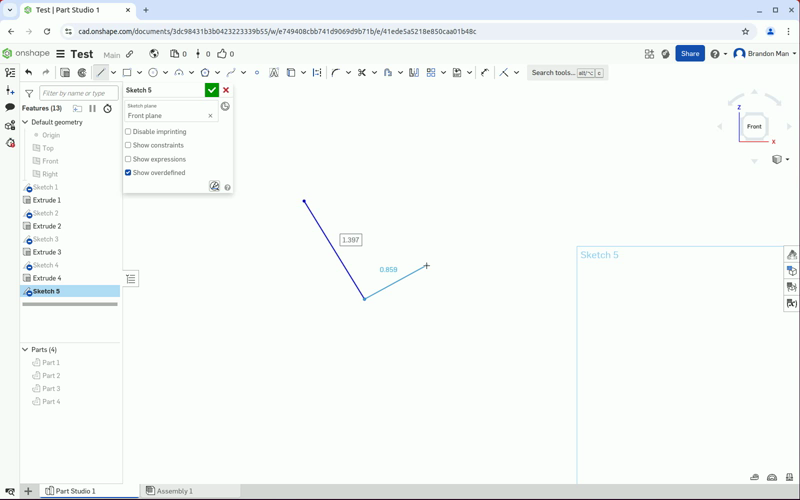
click(426, 265)
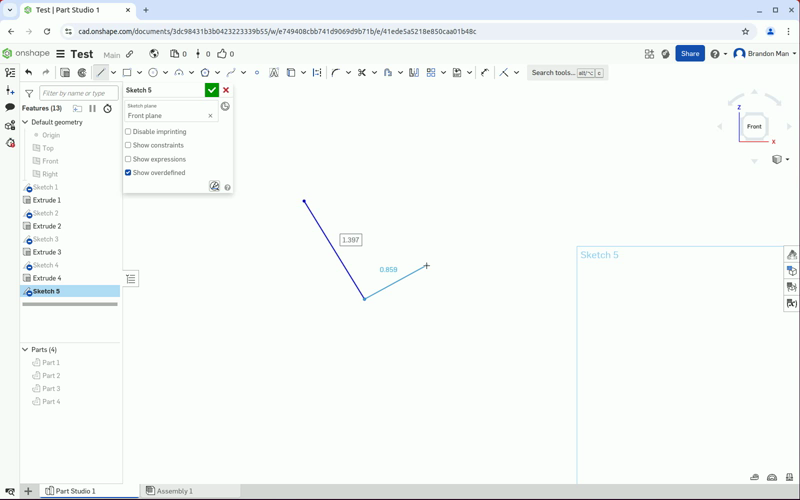
scroll(-6)
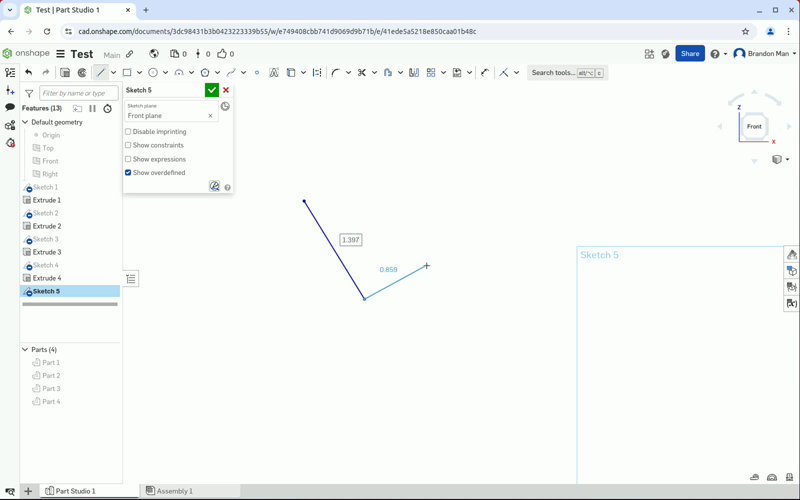
scroll(-6)
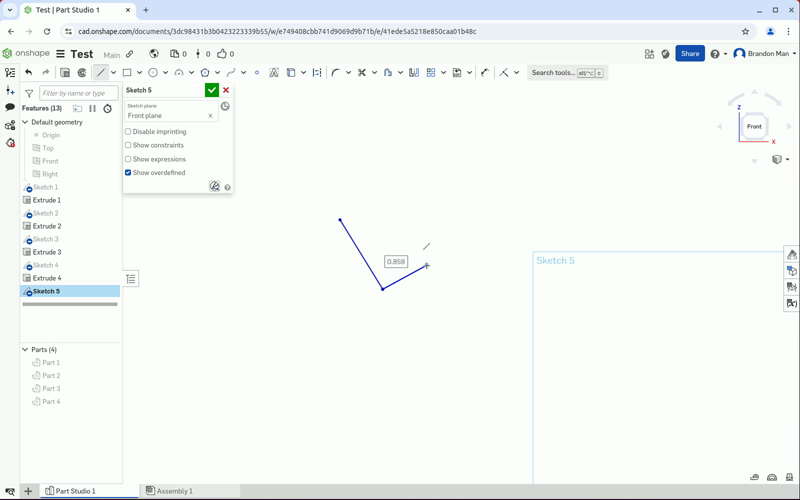
scroll(-6)
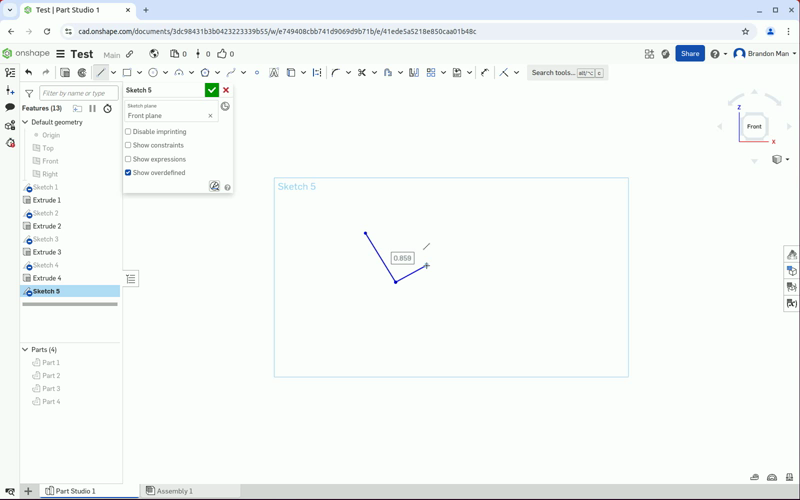
scroll(-6)
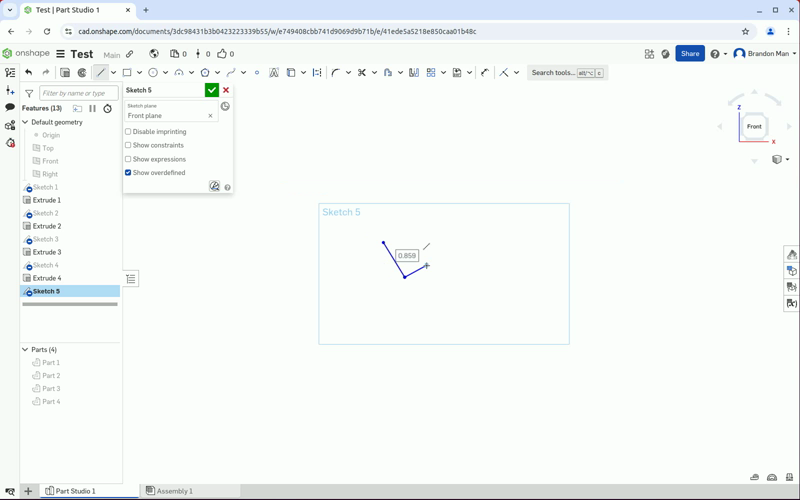
scroll(-6)
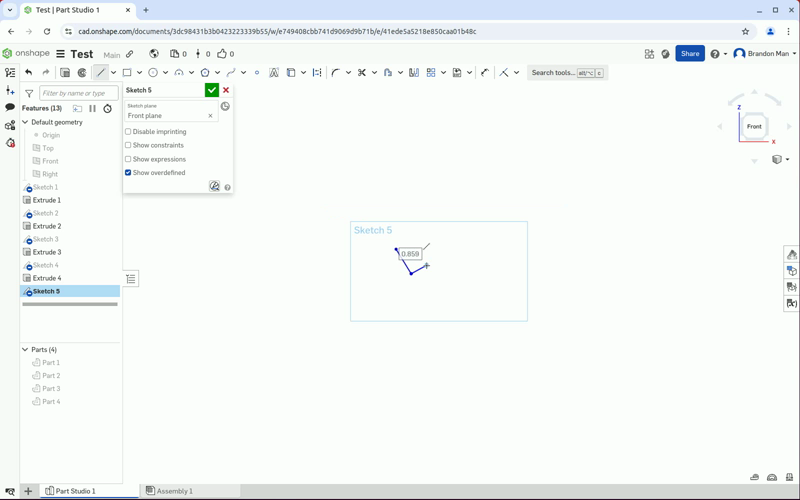
scroll(-6)
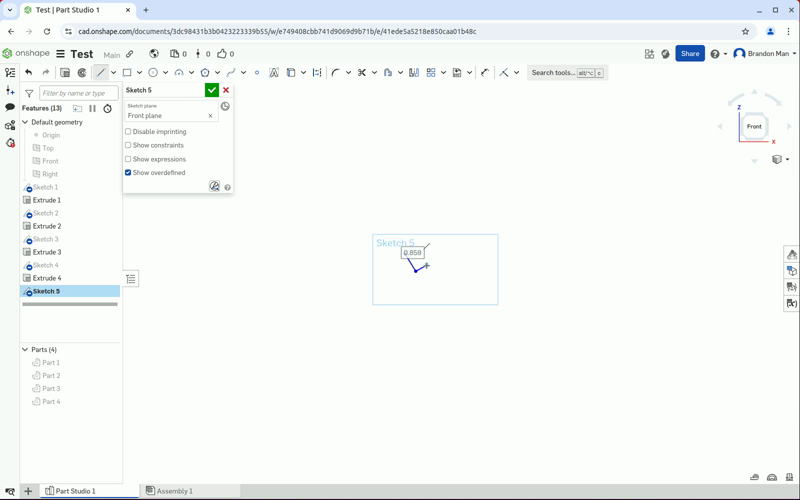
scroll(-6)
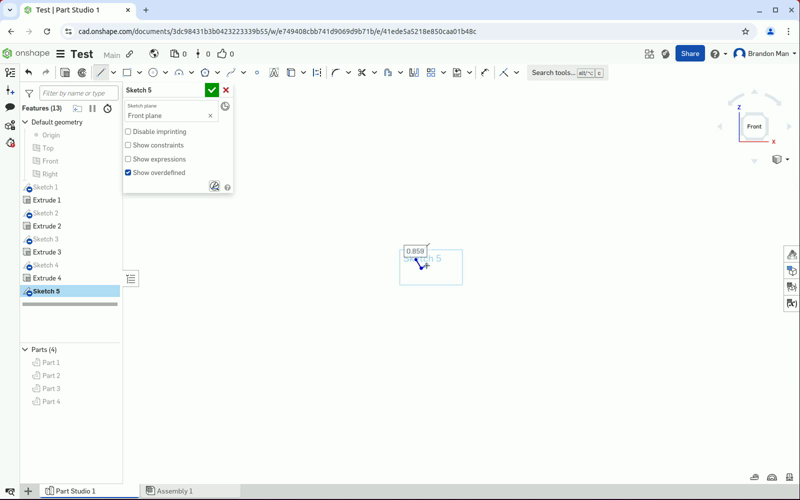
key_up(shift)
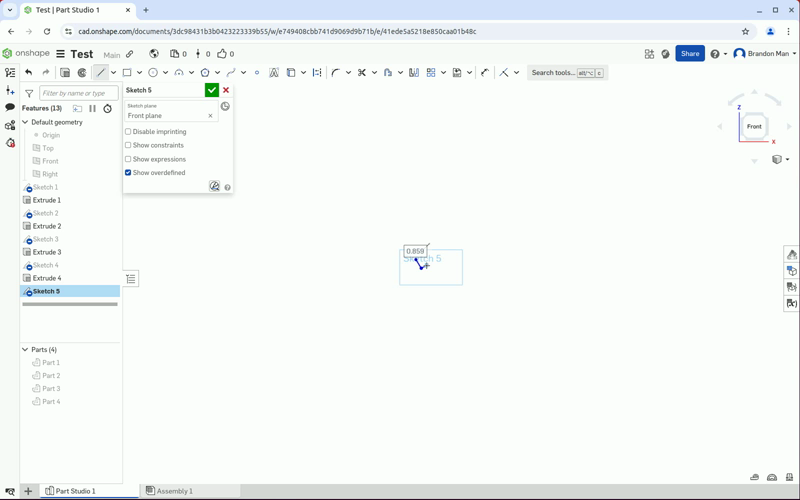
key_down(shift)
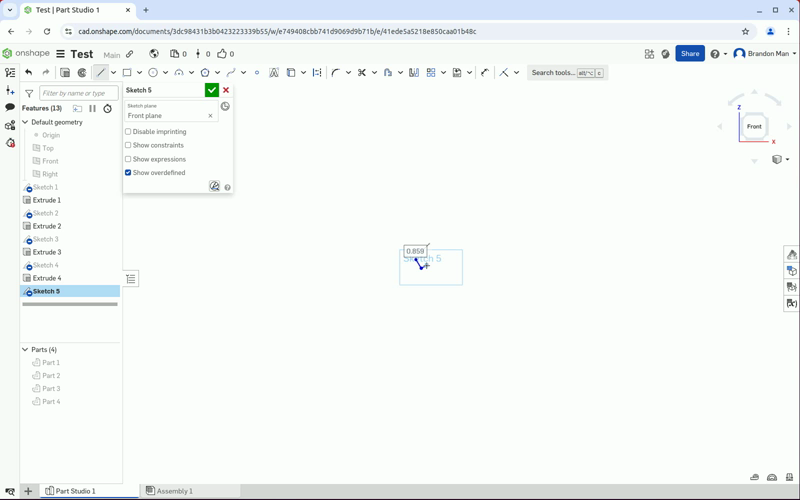
mouse_move(456, 265)
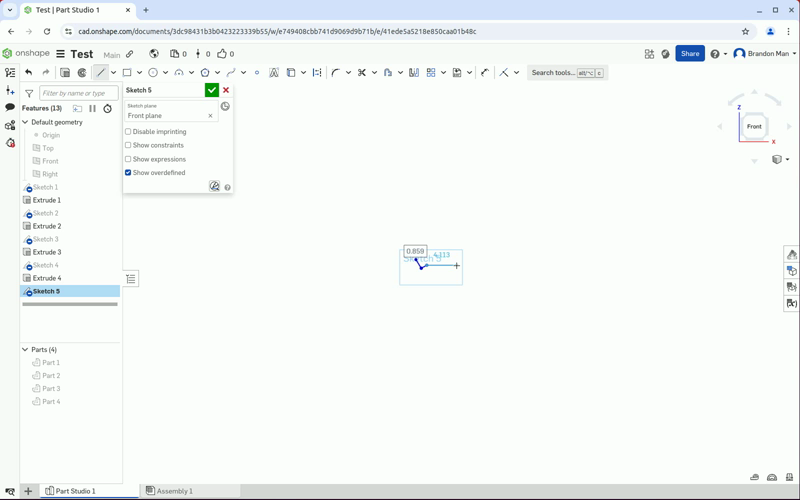
mouse_move(422, 258)
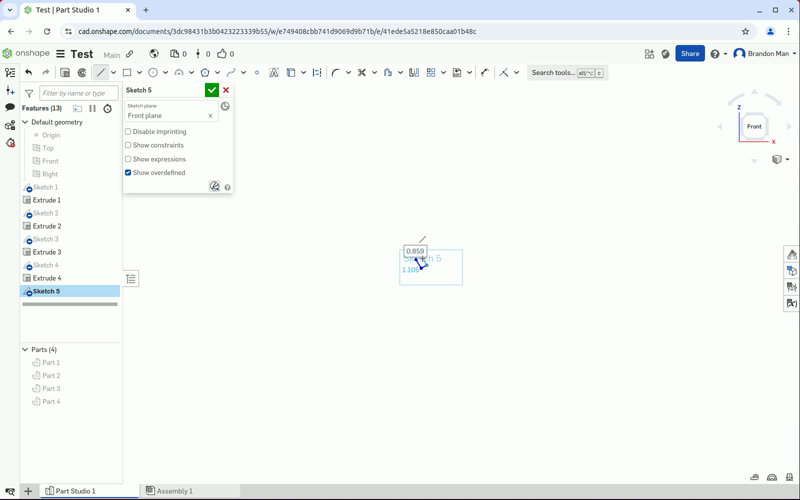
click(422, 258)
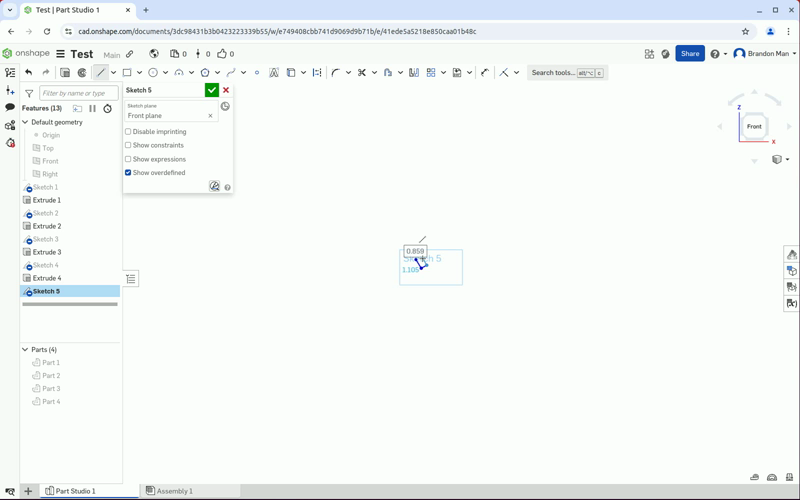
key_up(shift)
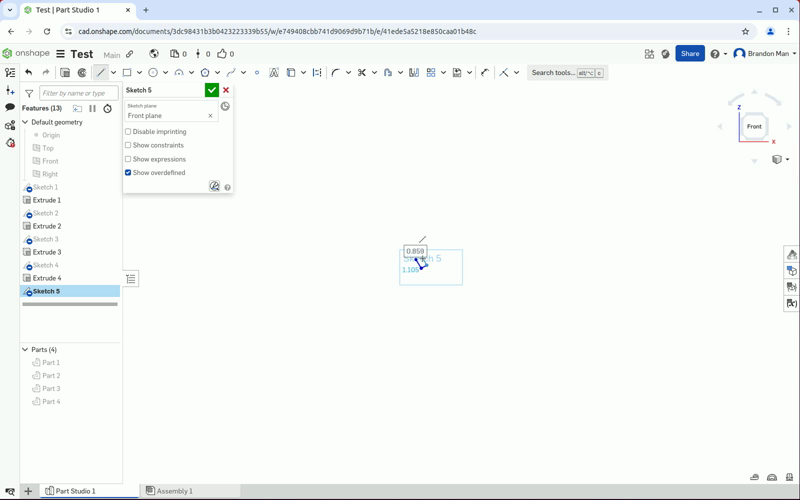
mouse_move(452, 258)
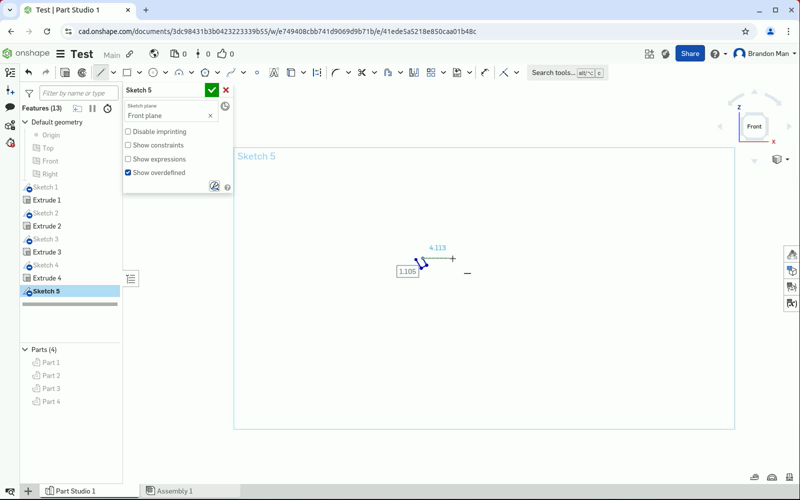
key_down(shift)
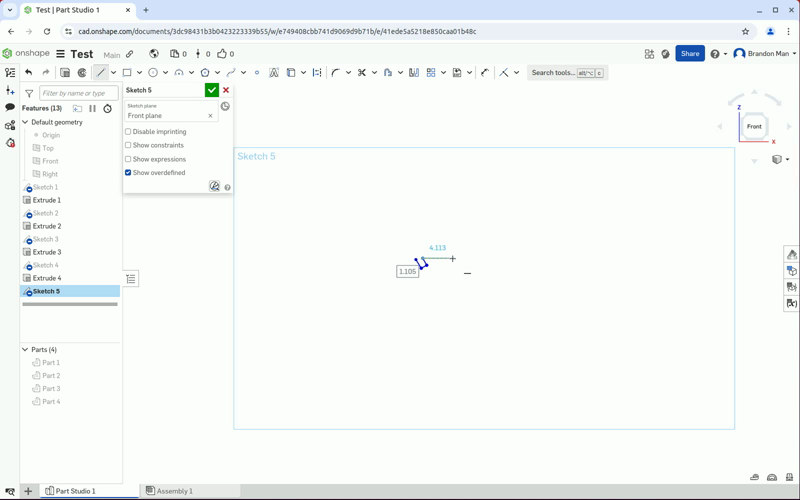
mouse_move(417, 261)
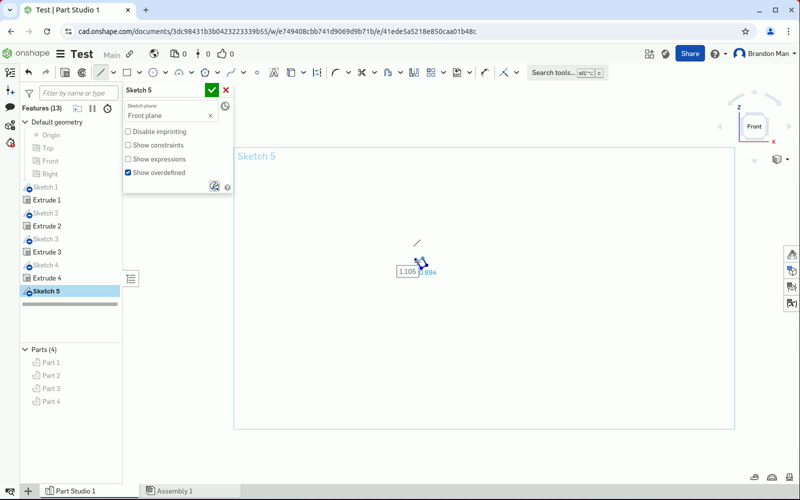
scroll(6)
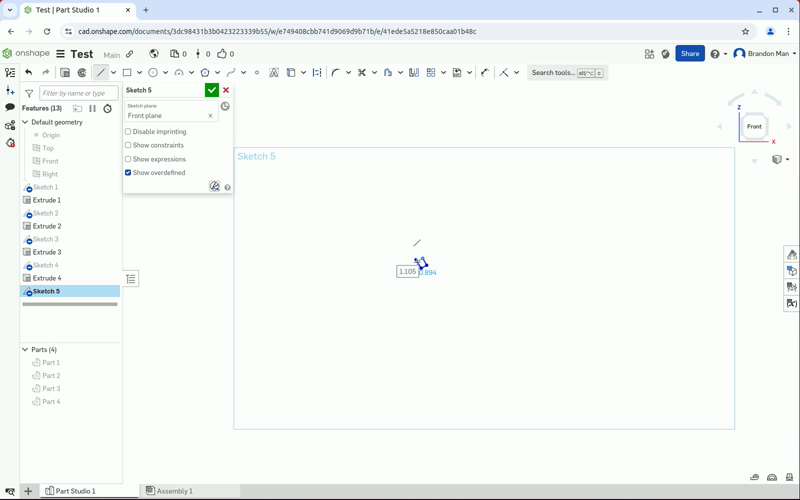
scroll(6)
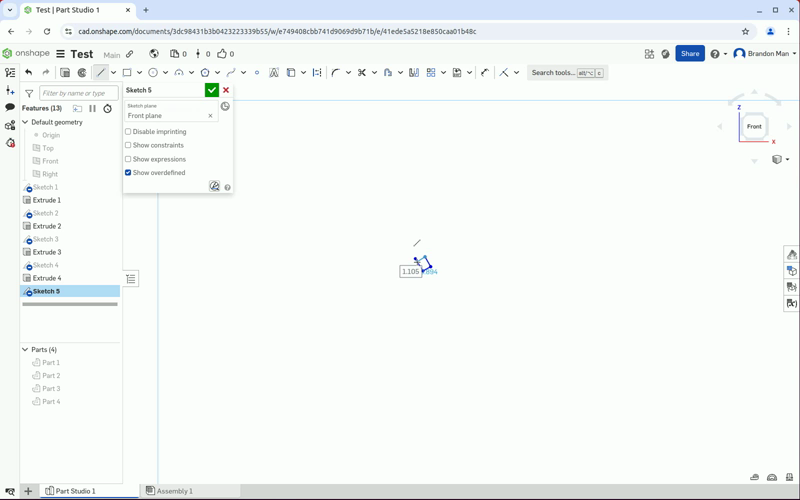
scroll(6)
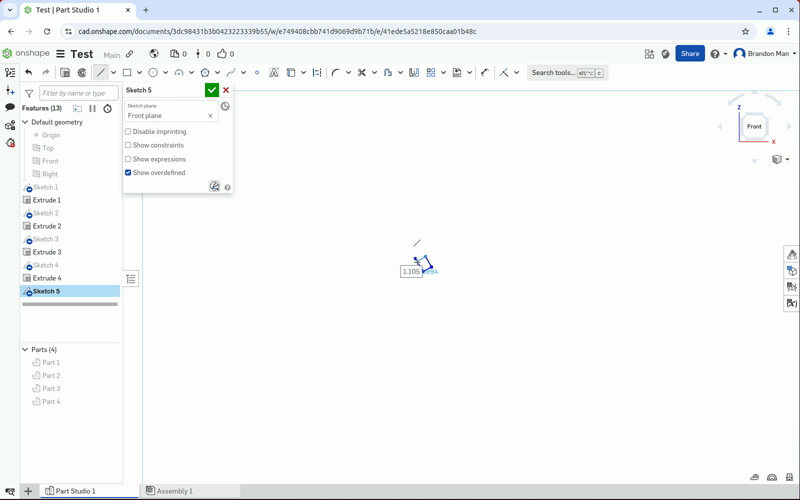
scroll(6)
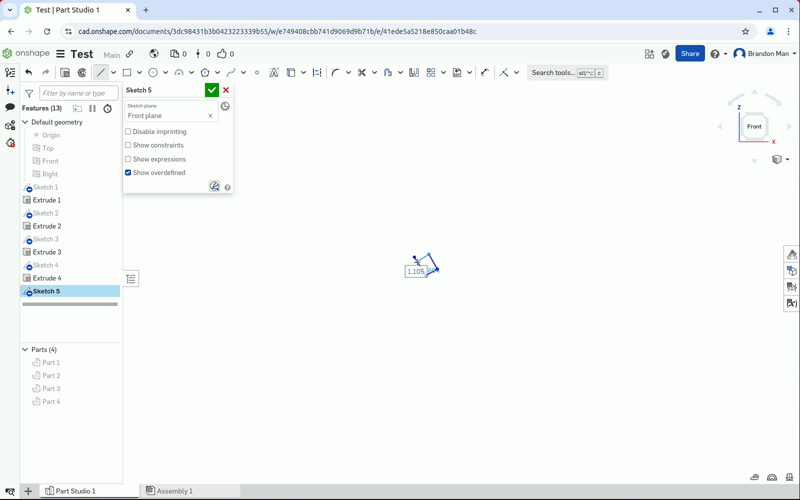
scroll(6)
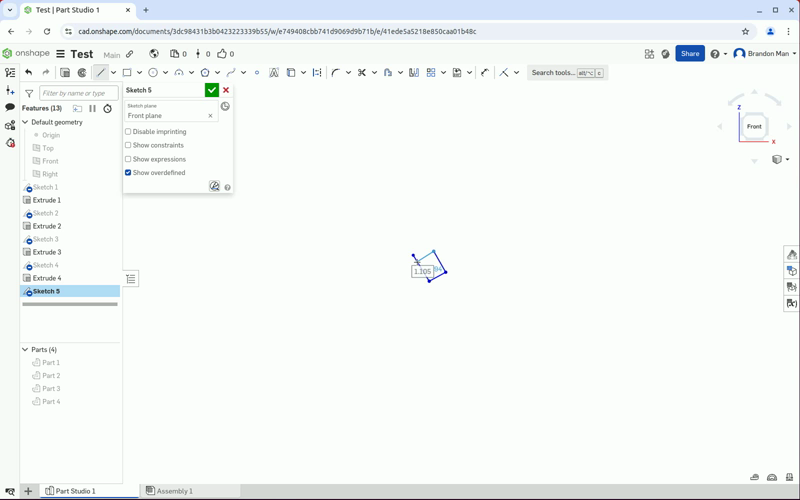
scroll(6)
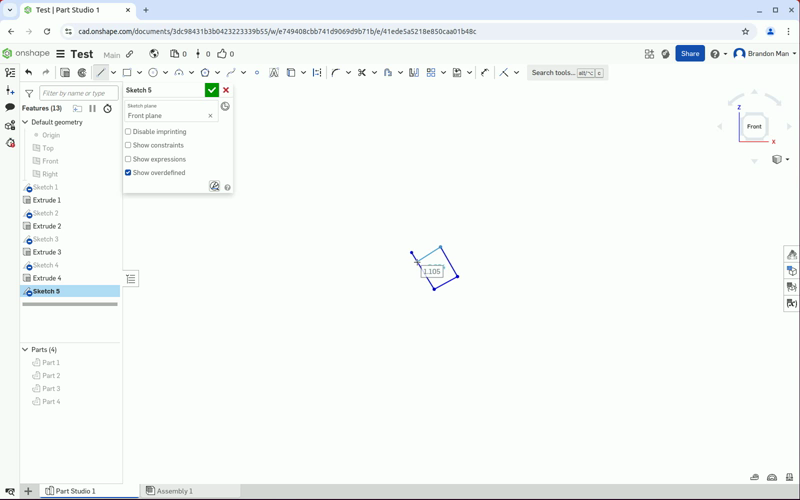
scroll(6)
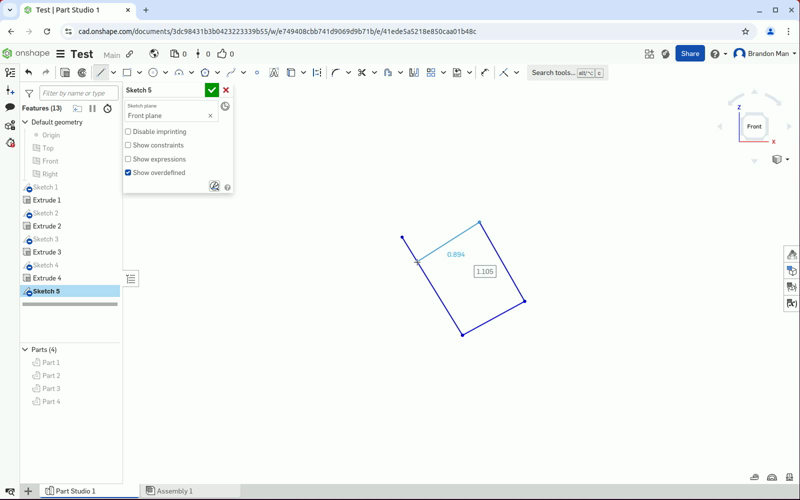
key_up(shift)
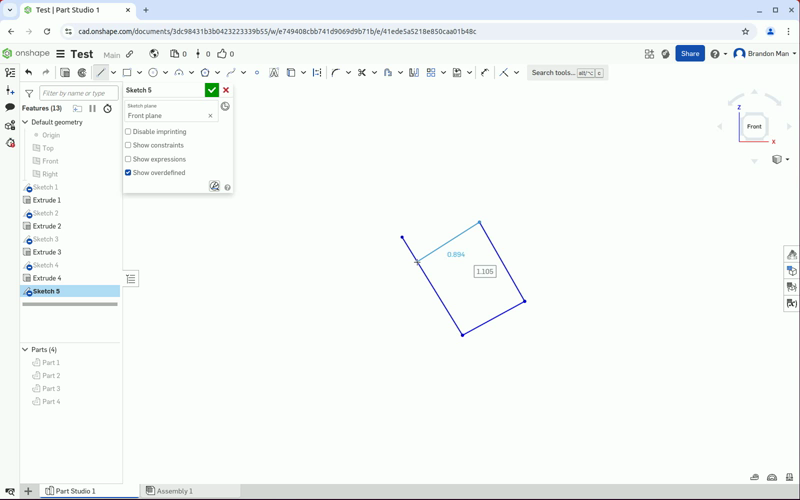
click(417, 261)
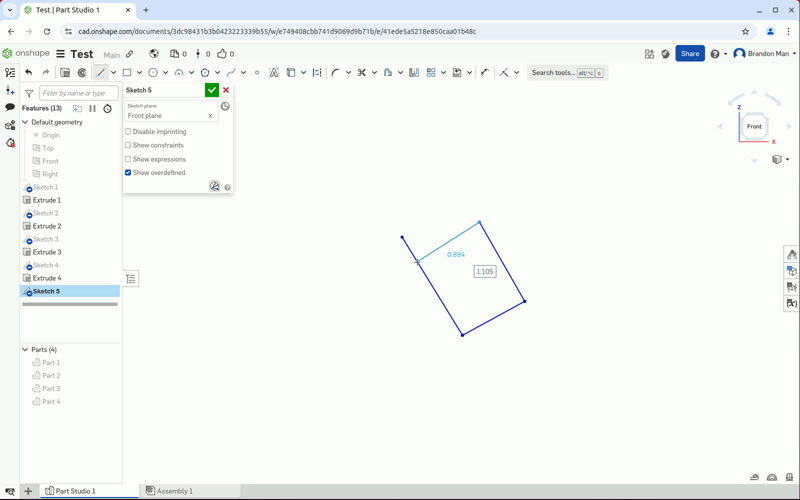
scroll(-6)
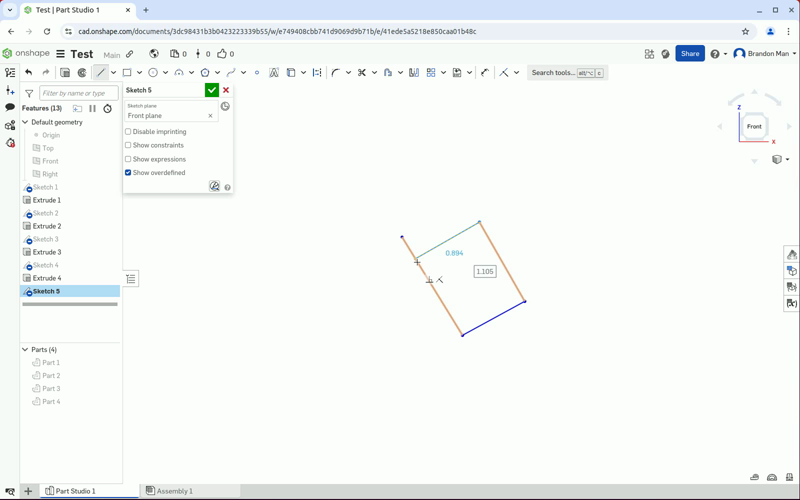
scroll(-6)
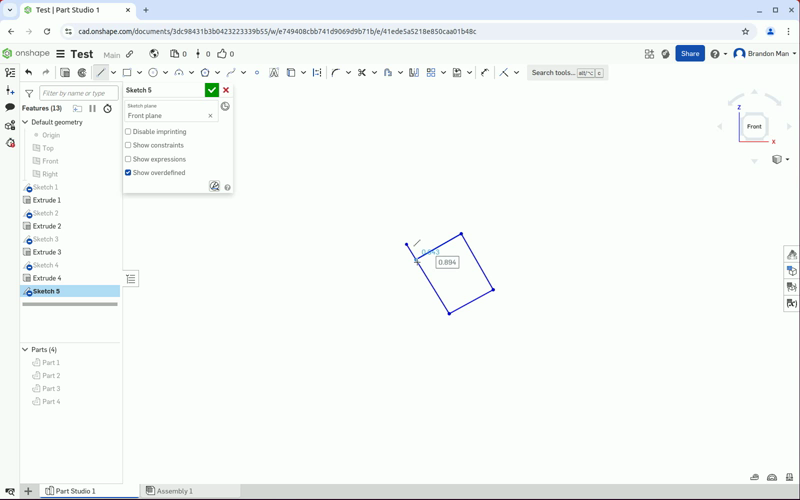
scroll(-6)
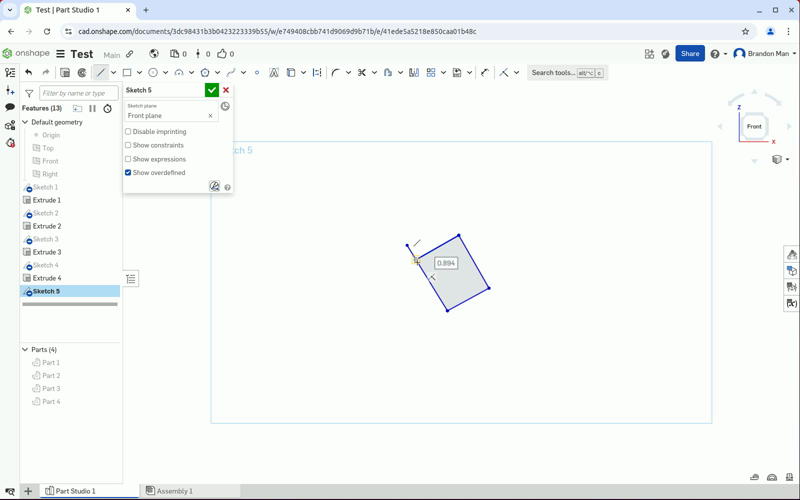
scroll(-6)
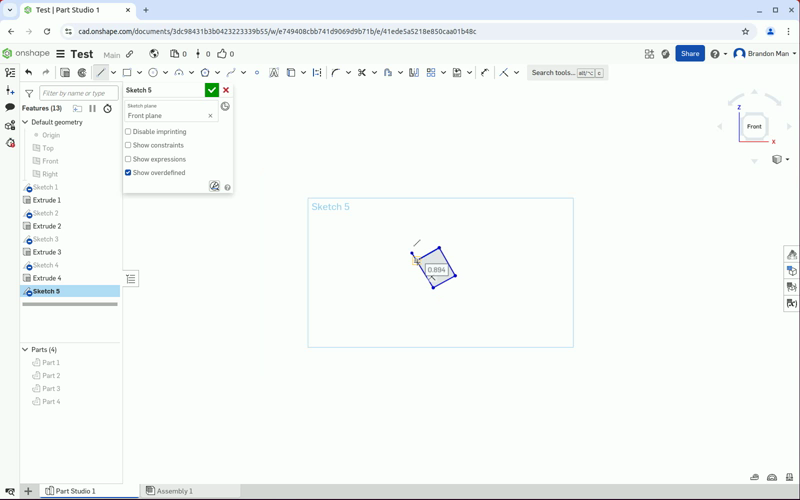
scroll(-6)
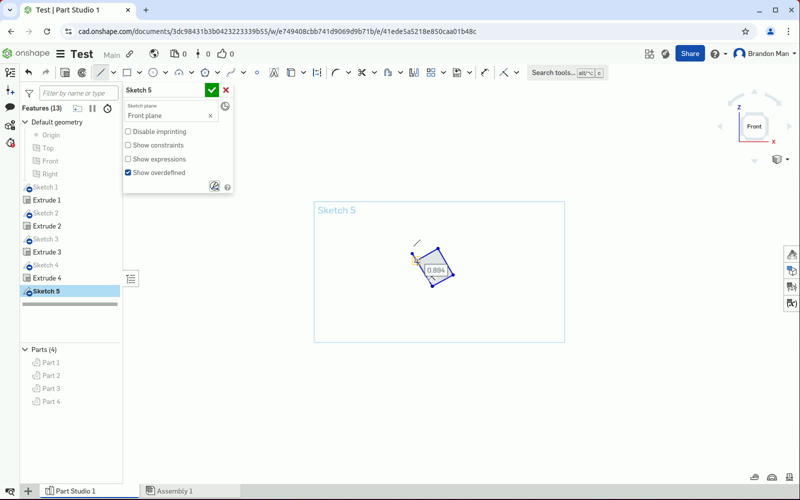
scroll(-6)
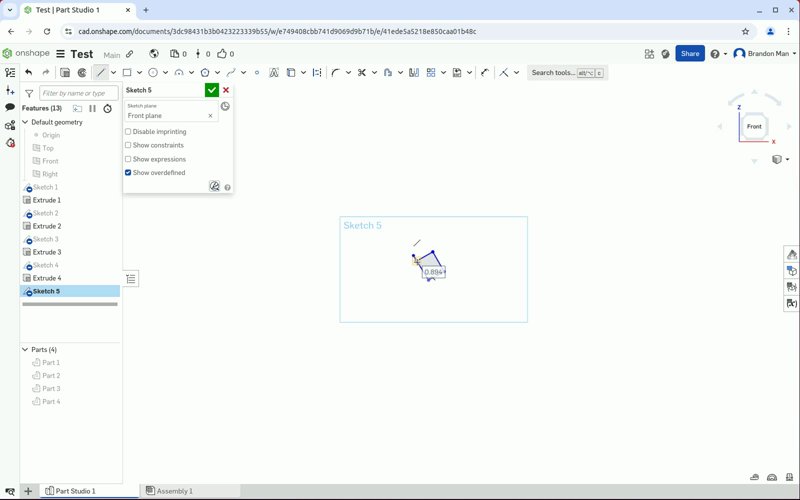
scroll(-6)
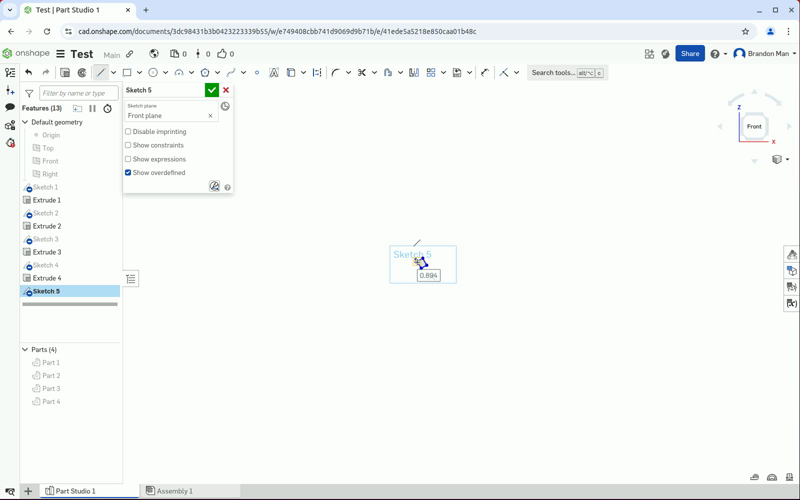
key(esc)
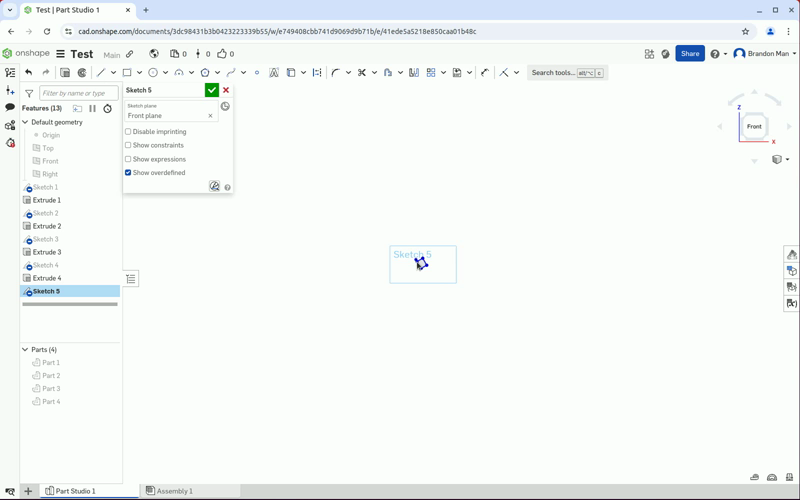
mouse_move(422, 265)
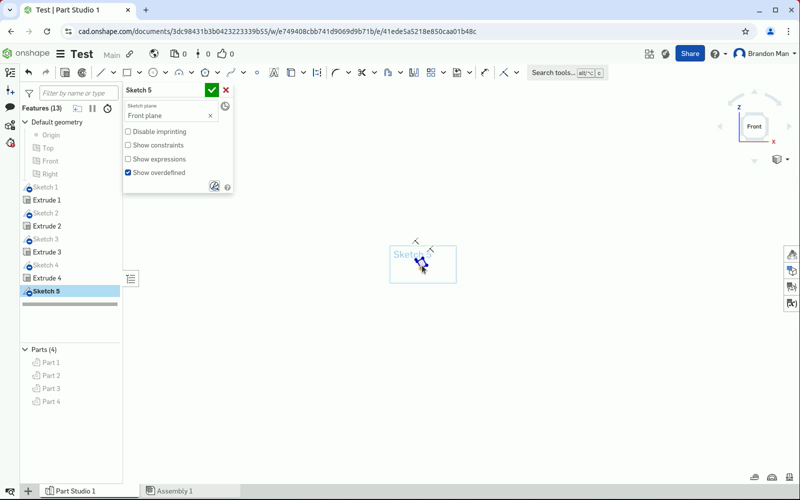
scroll(6)
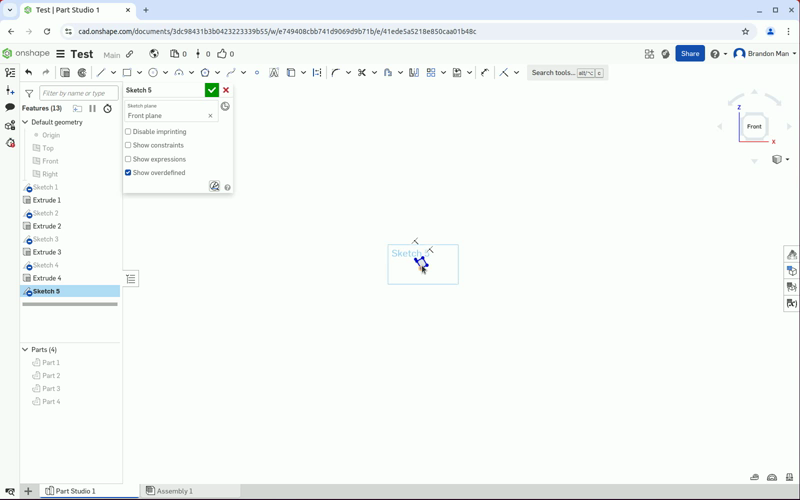
scroll(6)
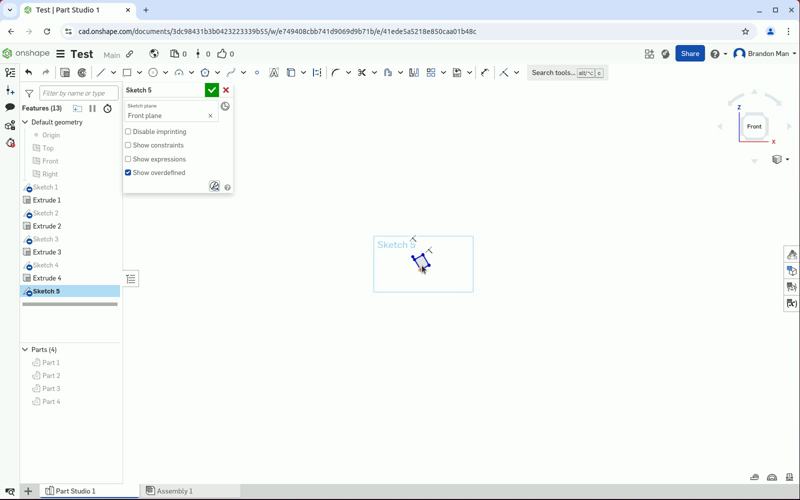
scroll(6)
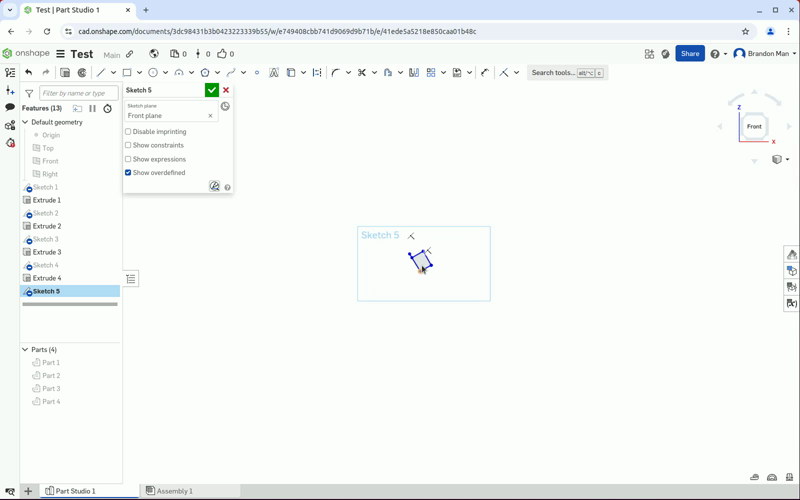
scroll(6)
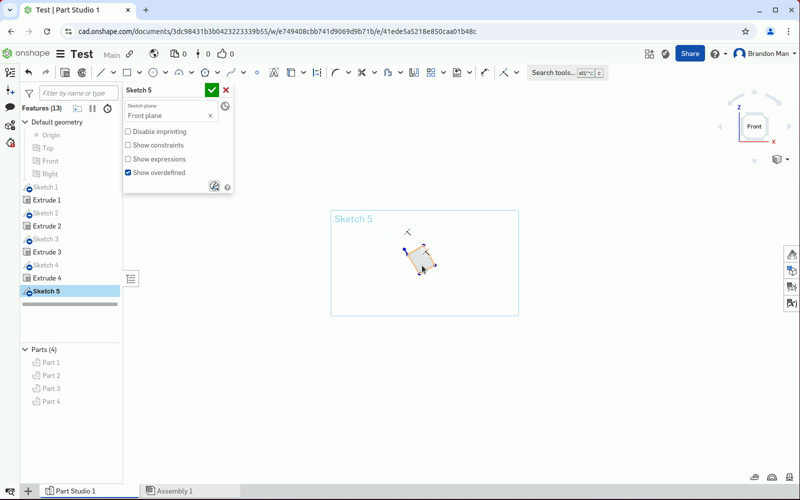
scroll(6)
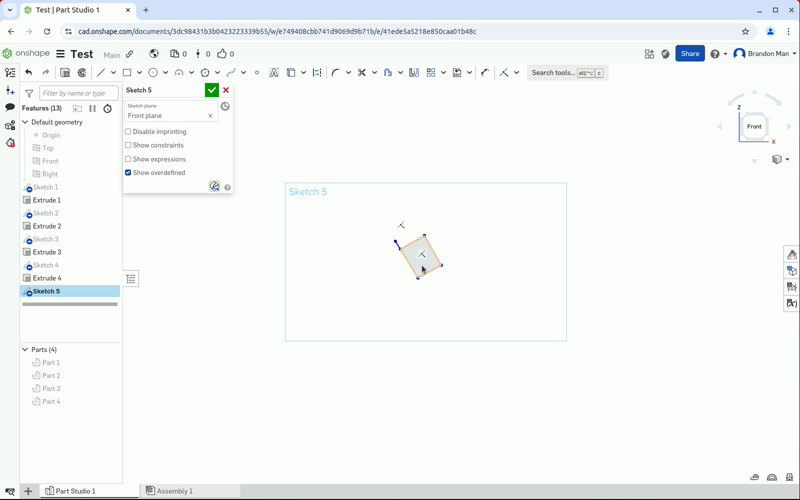
scroll(6)
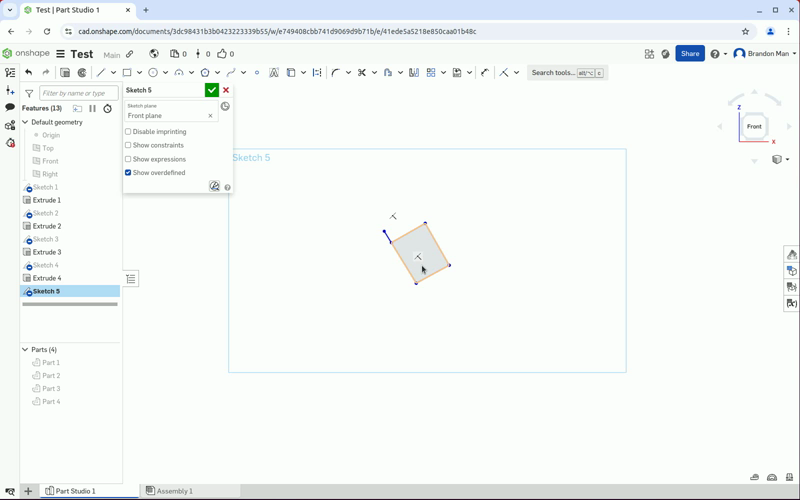
scroll(6)
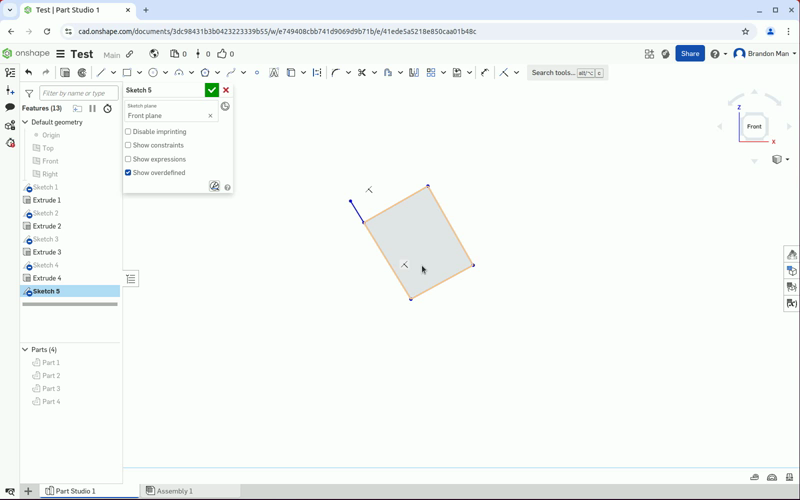
click(422, 265)
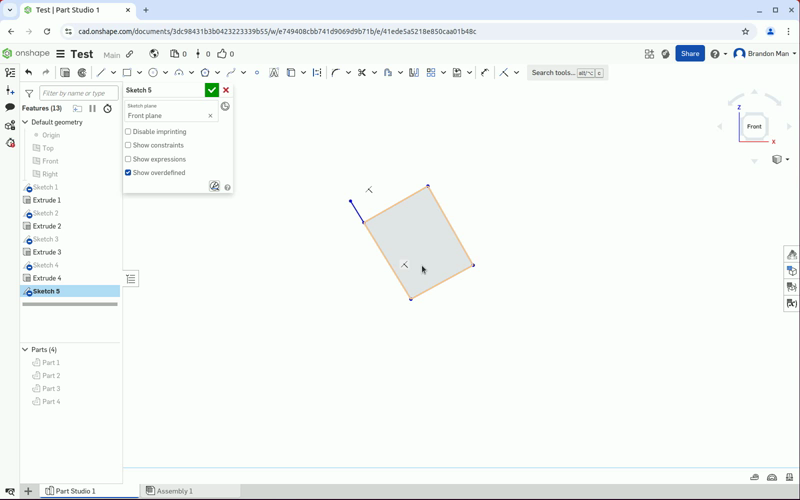
scroll(-6)
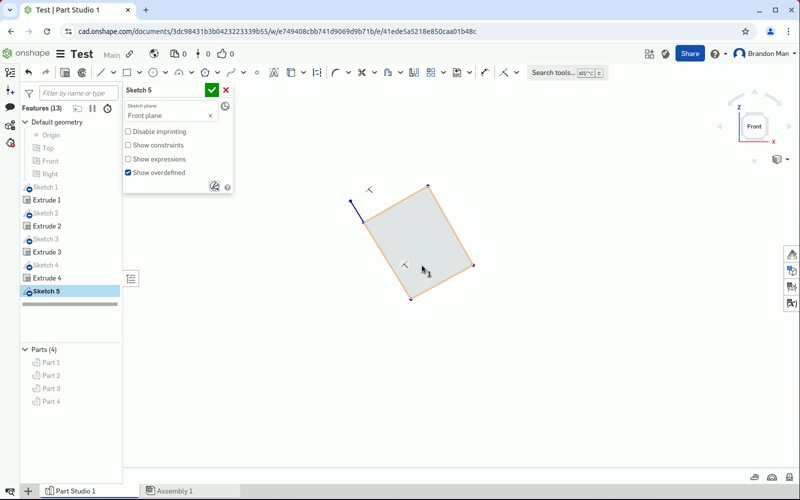
scroll(-6)
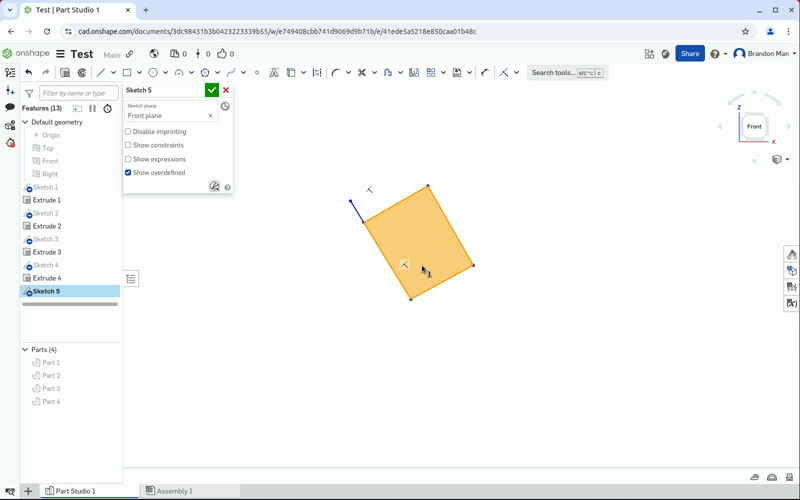
scroll(-6)
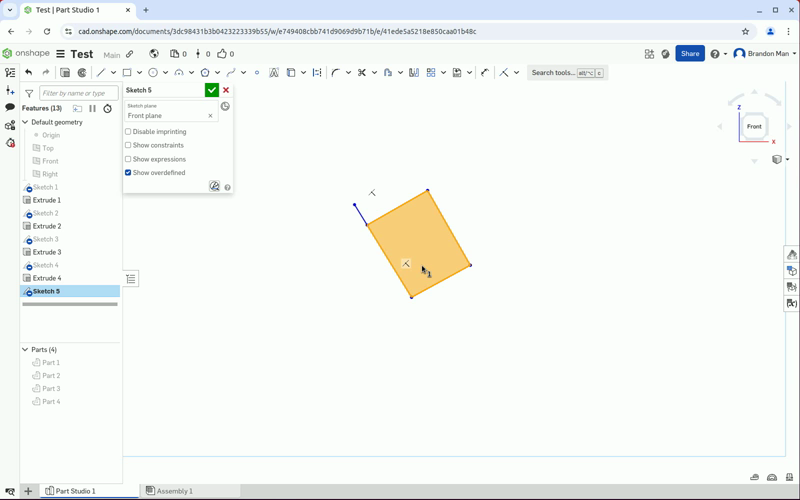
scroll(-6)
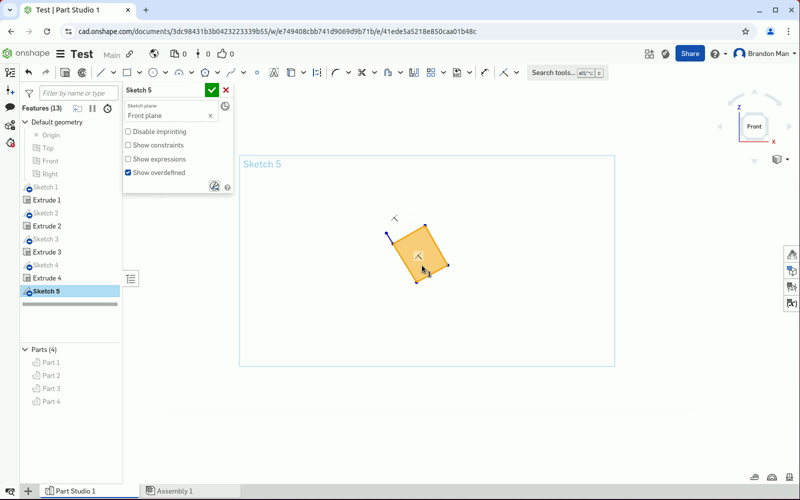
scroll(-6)
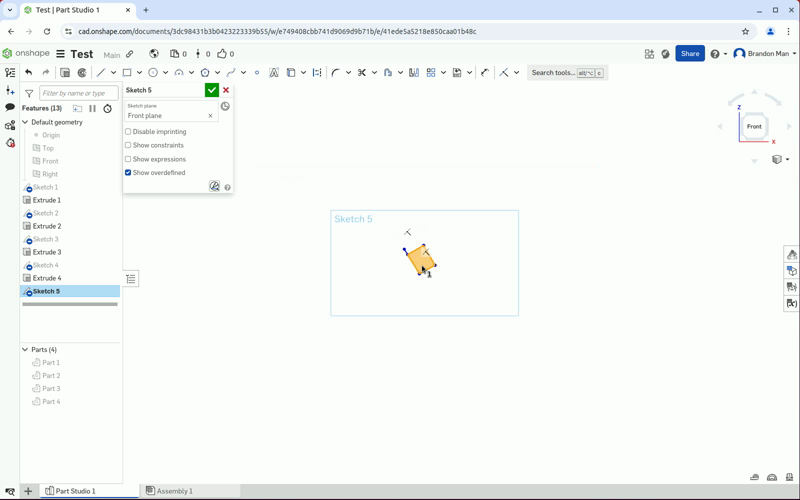
scroll(-6)
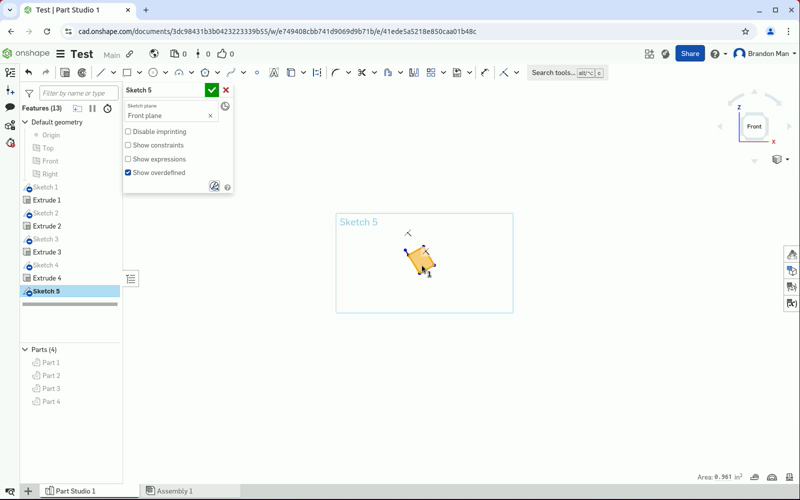
scroll(-6)
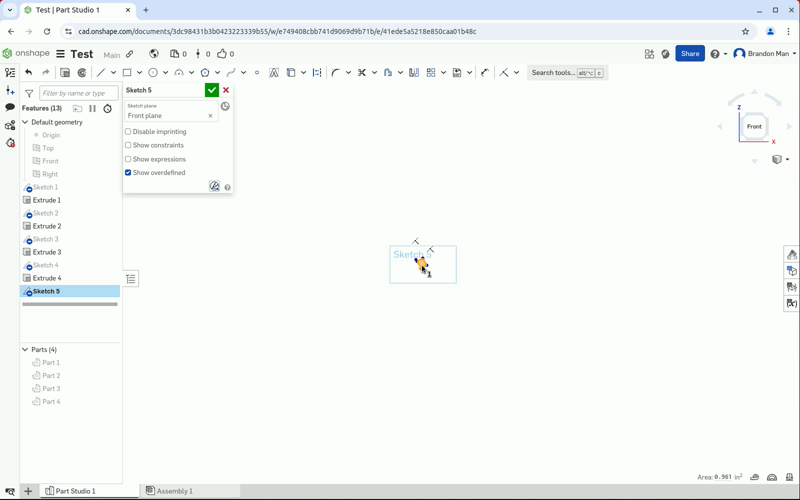
mouse_move(73, 352)
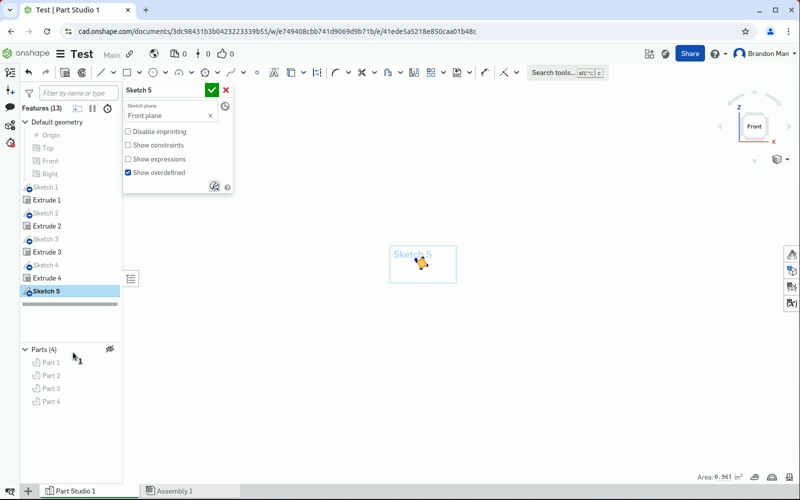
key(shift+y)
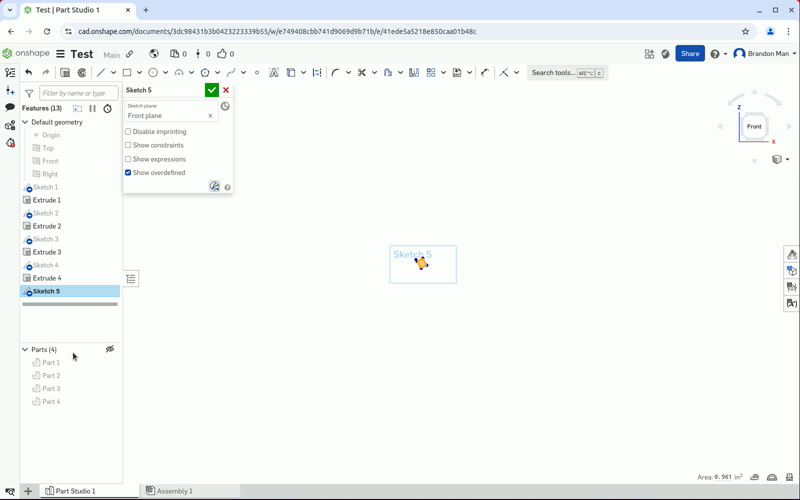
key(shift+e)
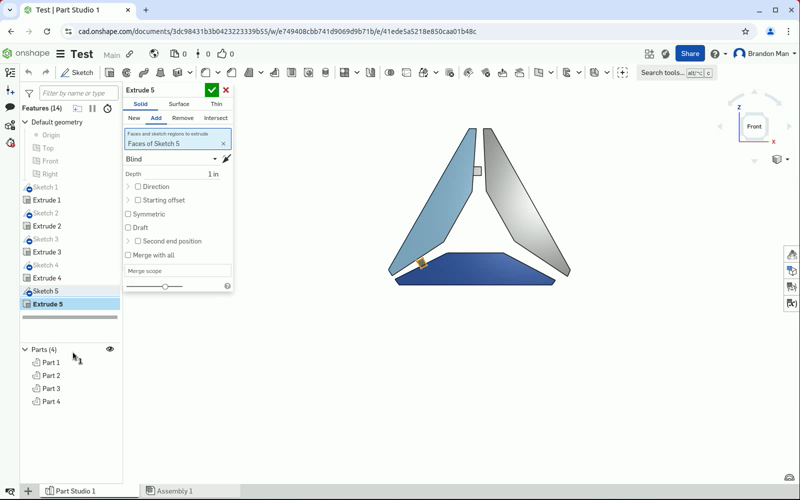
mouse_move(143, 106)
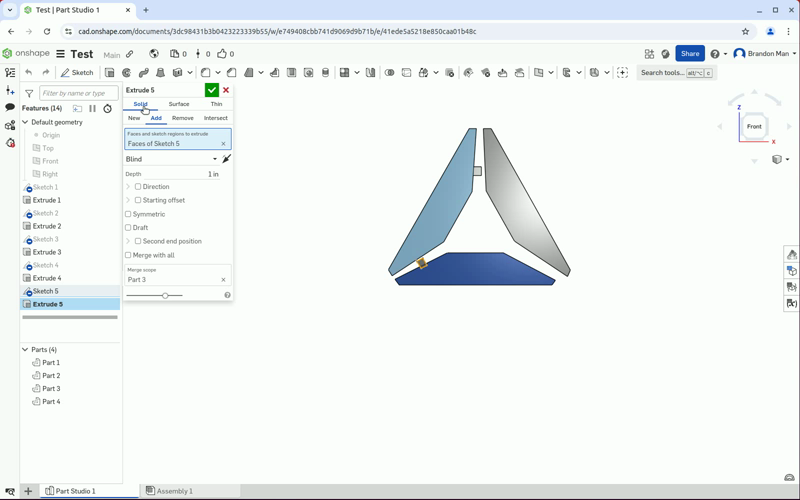
click(143, 106)
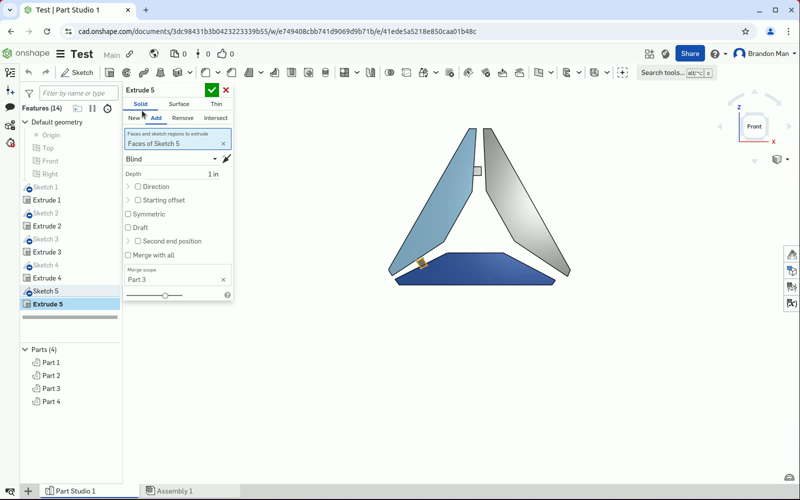
mouse_move(137, 120)
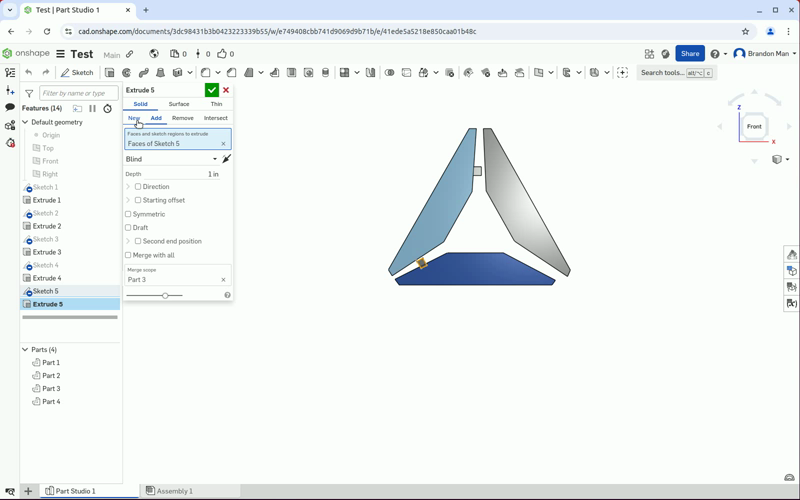
click(137, 120)
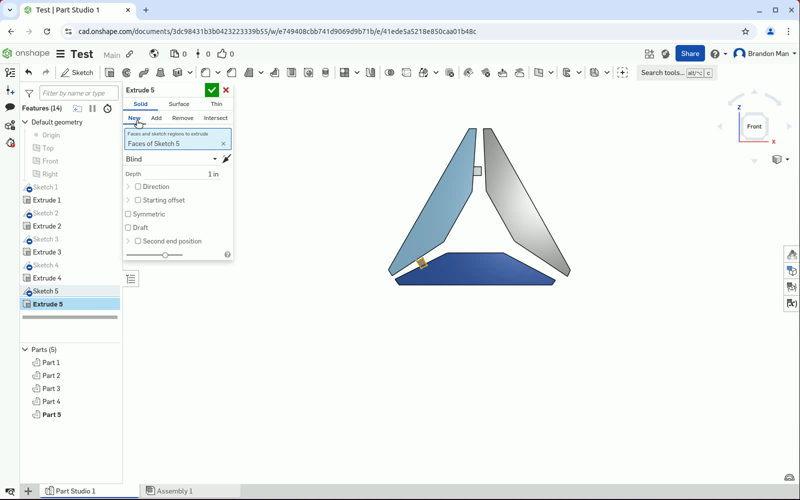
key(tab, 4)
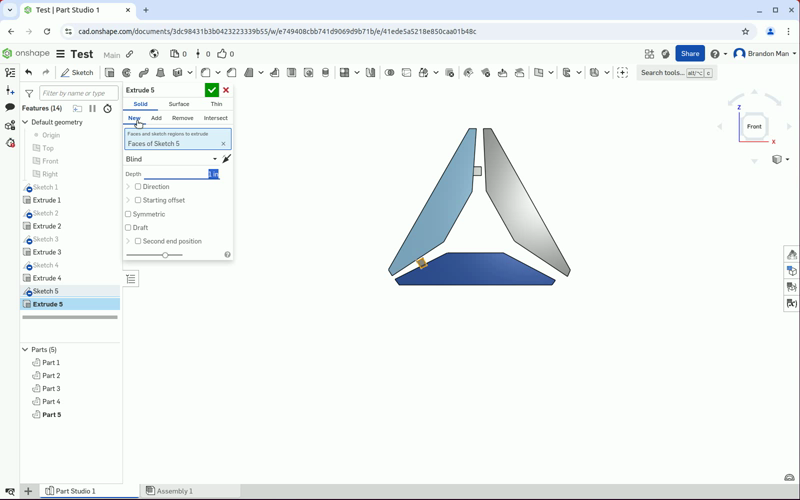
text(1.926)
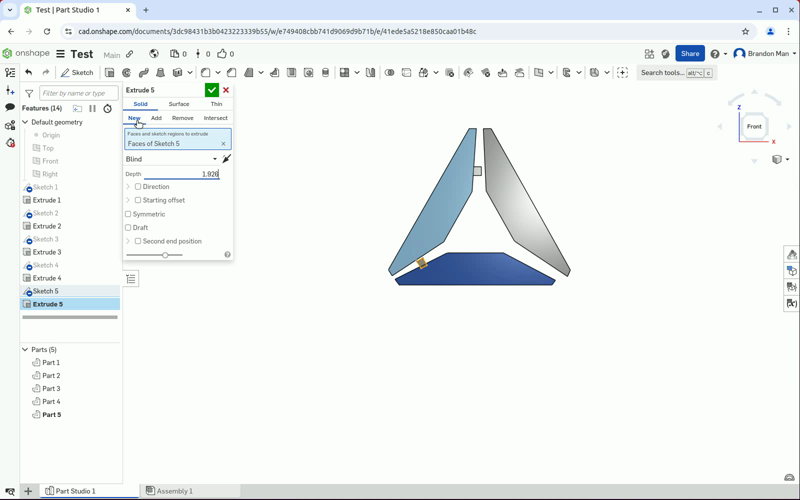
key(tab, 3)
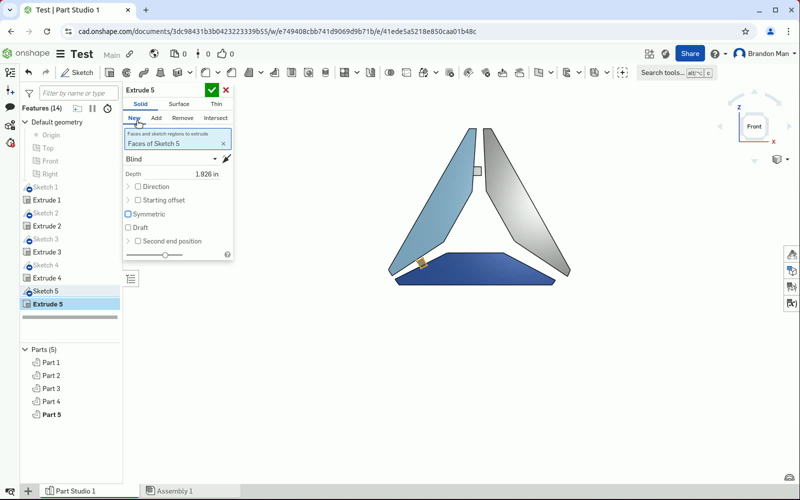
key(space)
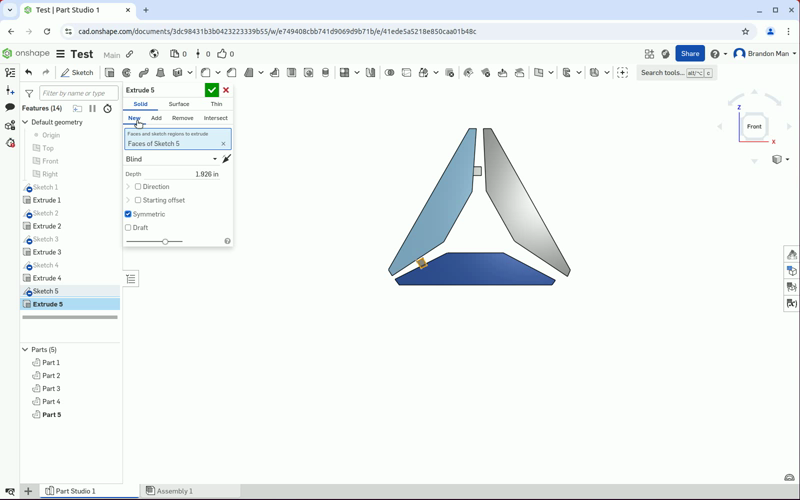
key(enter)
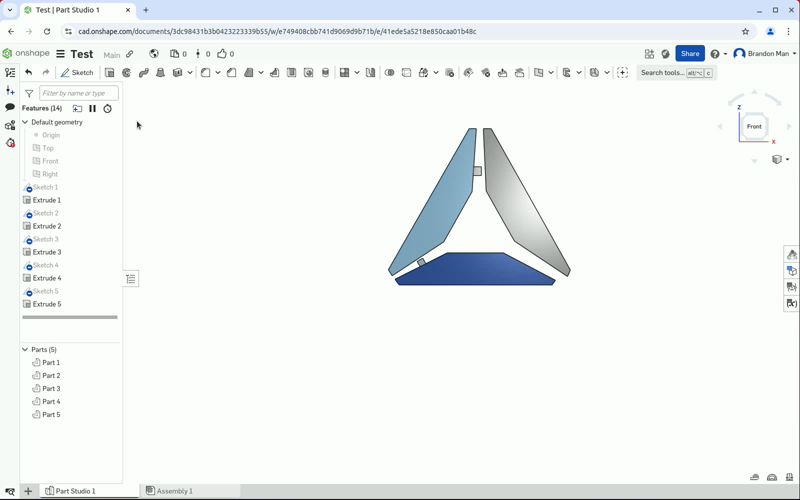
key(shift+h)
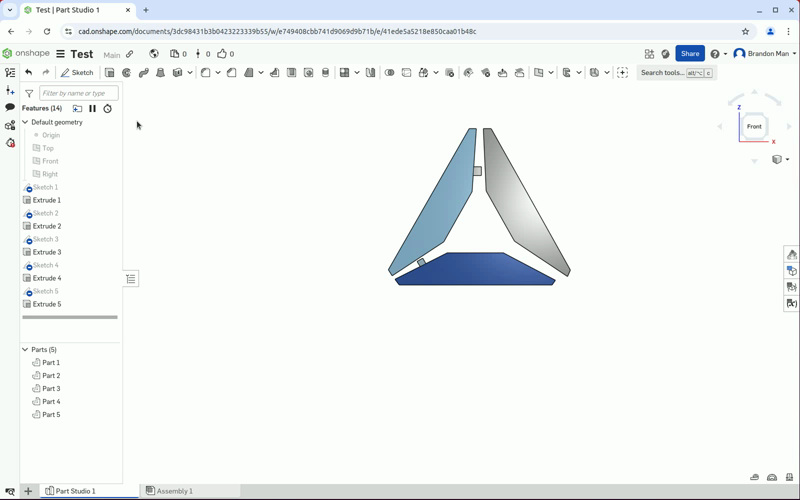
key(shift+h)
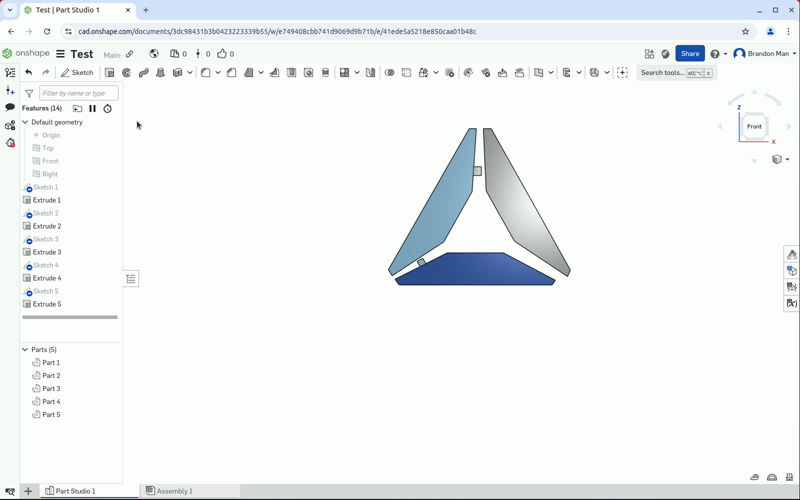
mouse_move(73, 189)
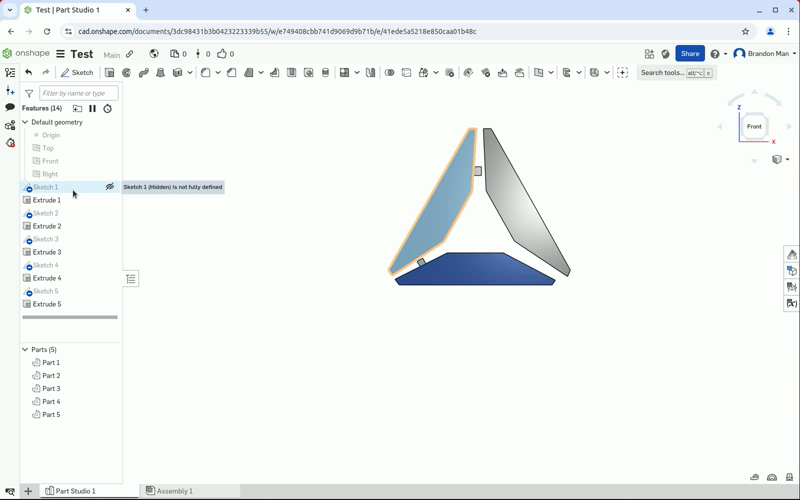
click(73, 189)
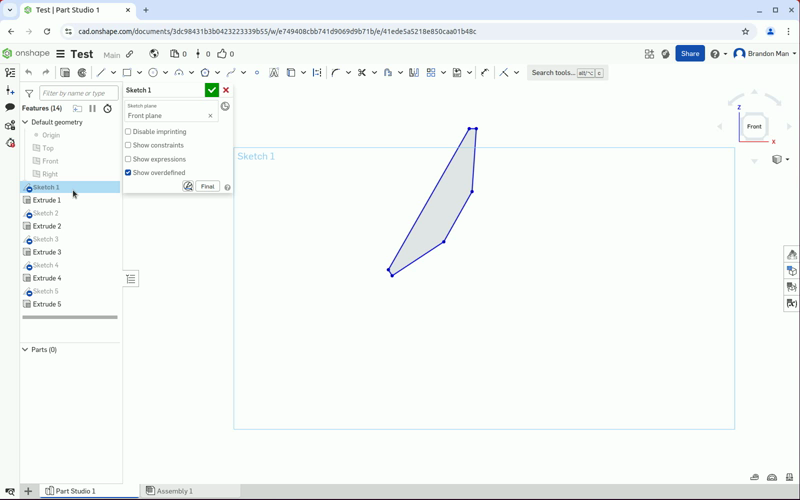
mouse_move(229, 92)
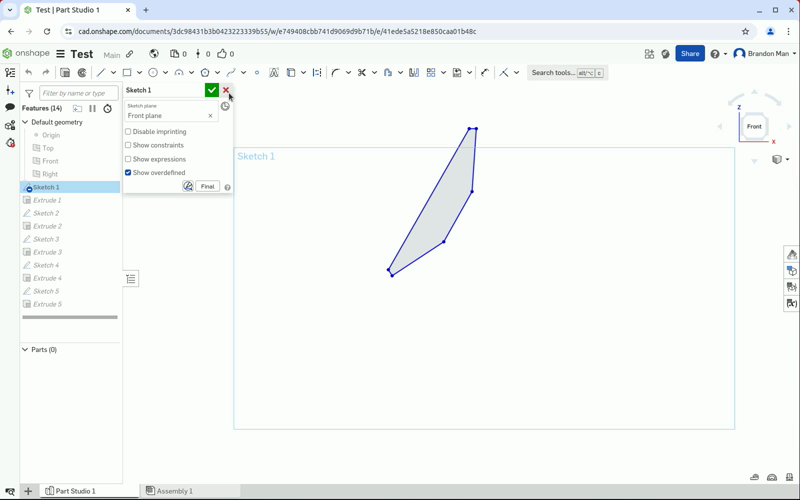
click(229, 92)
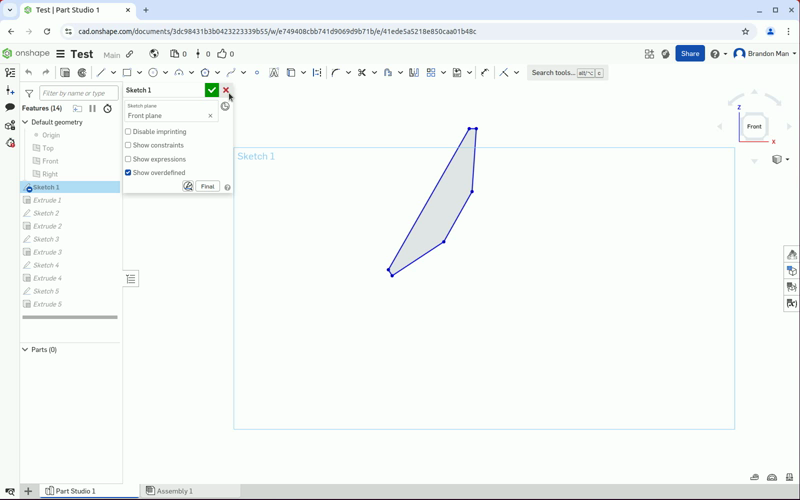
key(shift+s)
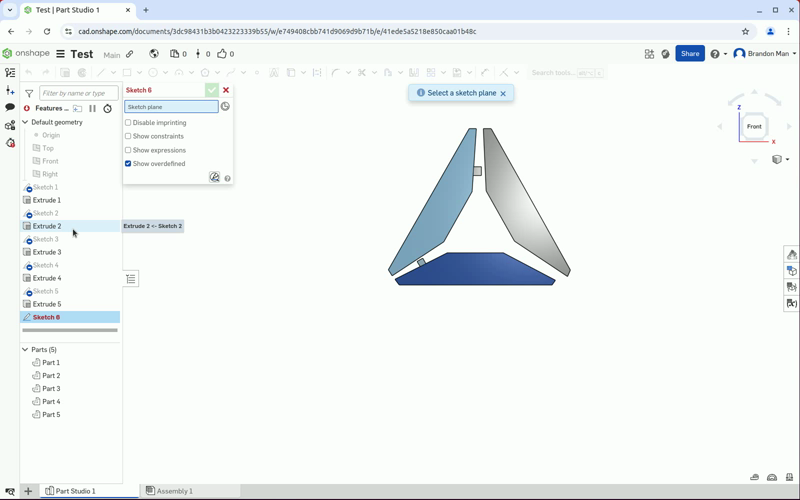
scroll(3)
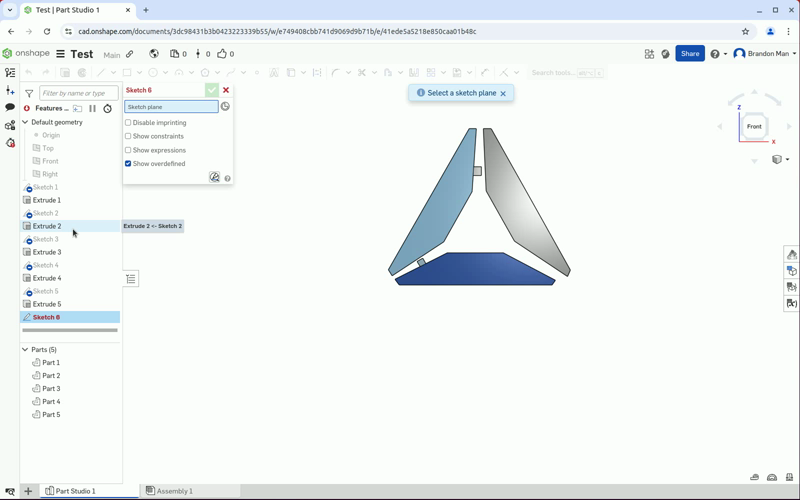
mouse_move(73, 163)
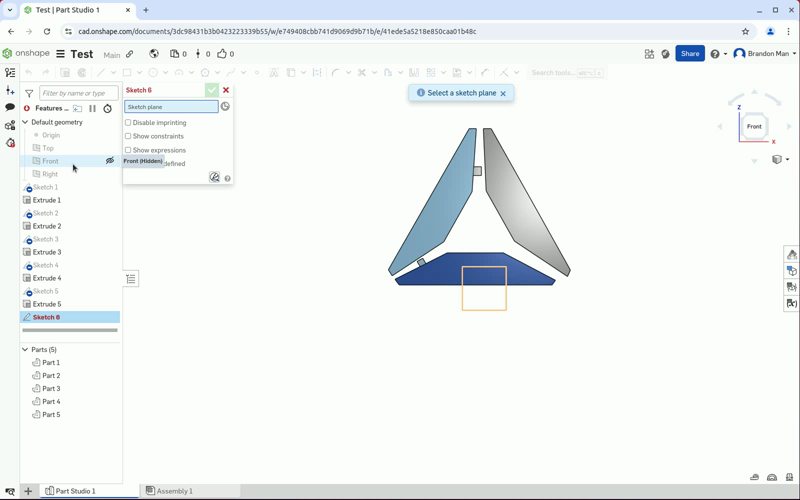
click(73, 163)
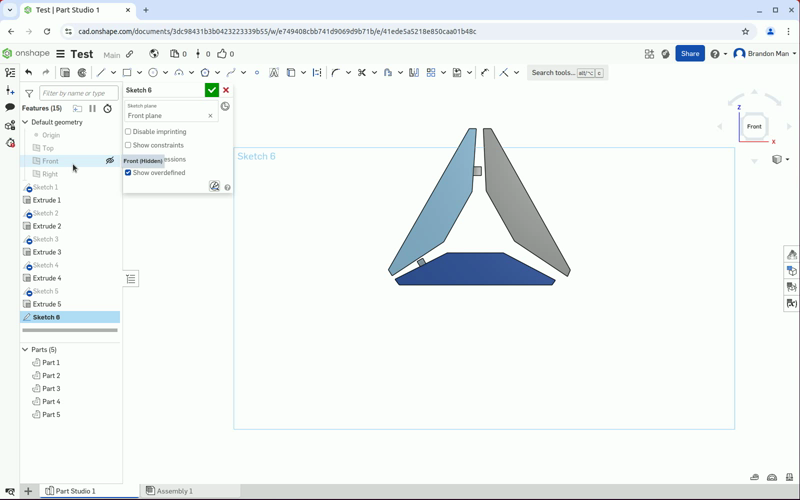
mouse_move(73, 352)
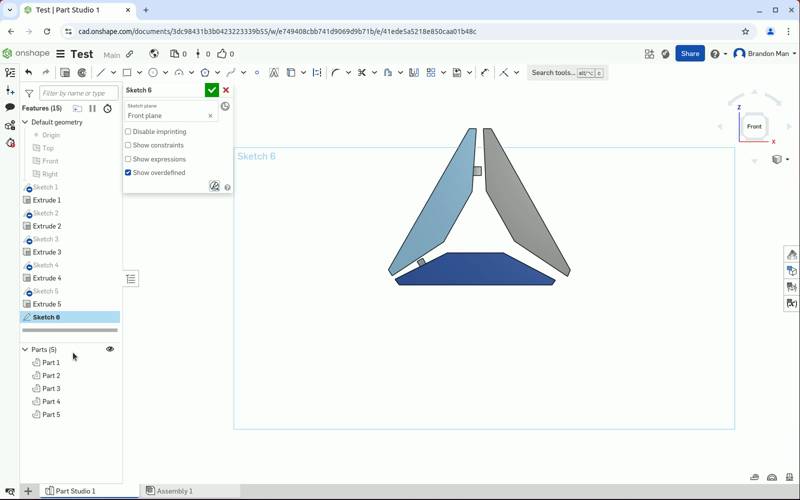
key(y)
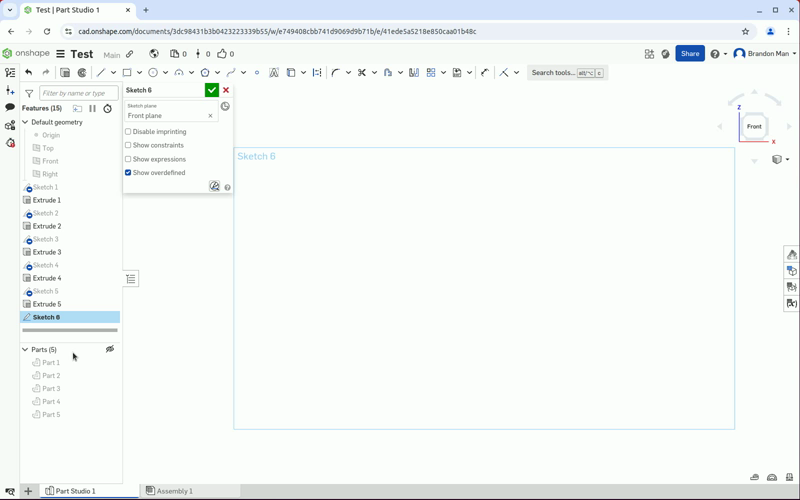
key(l)
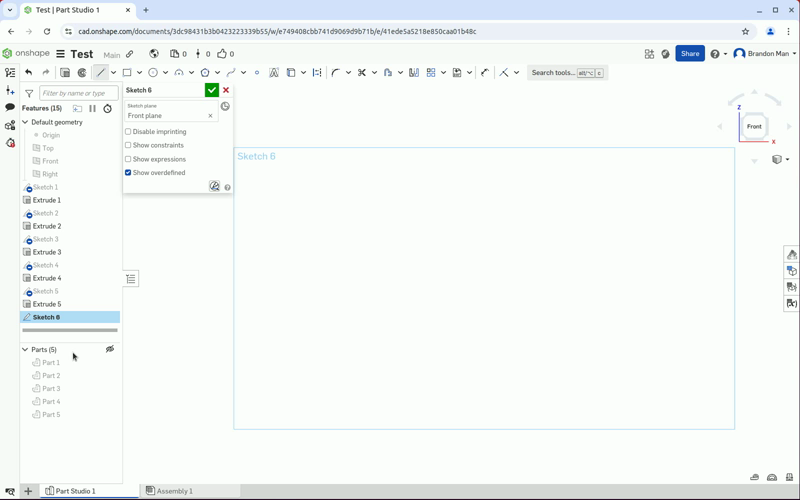
key_down(shift)
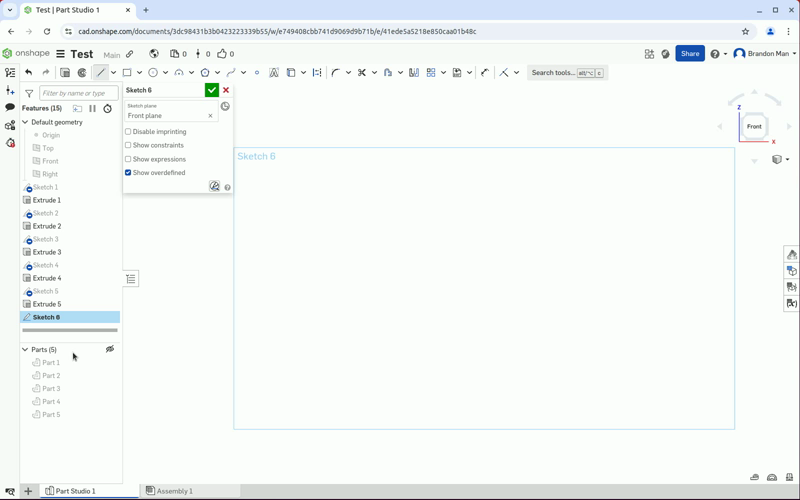
mouse_move(495, 265)
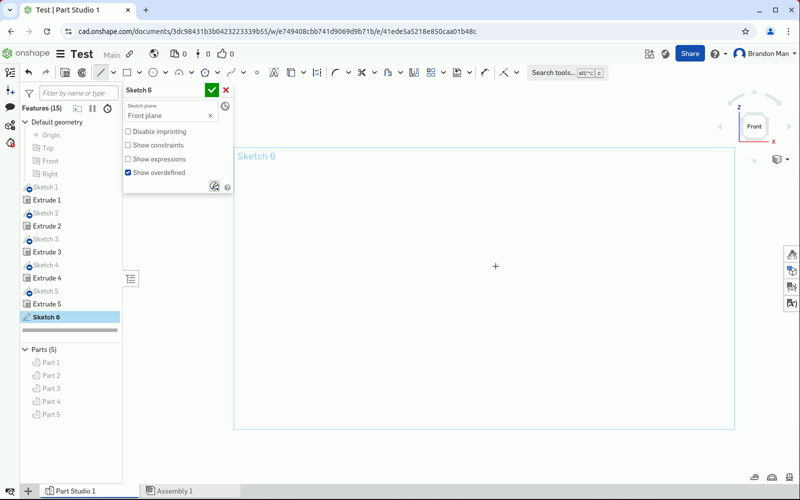
click(495, 265)
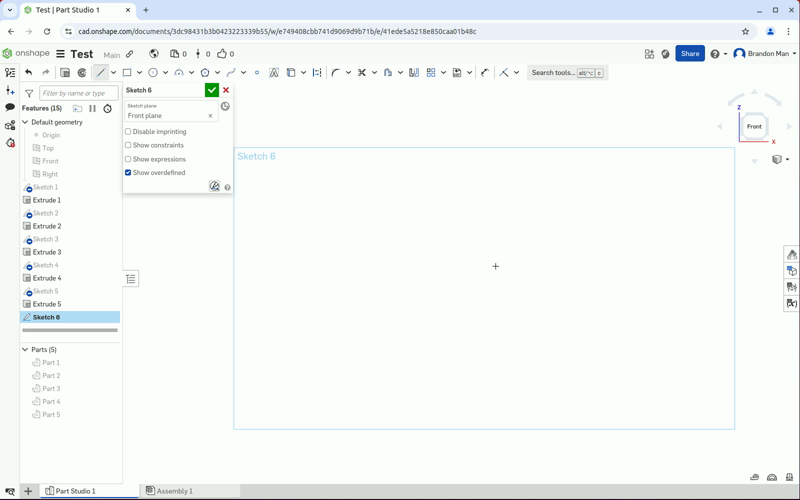
key_up(shift)
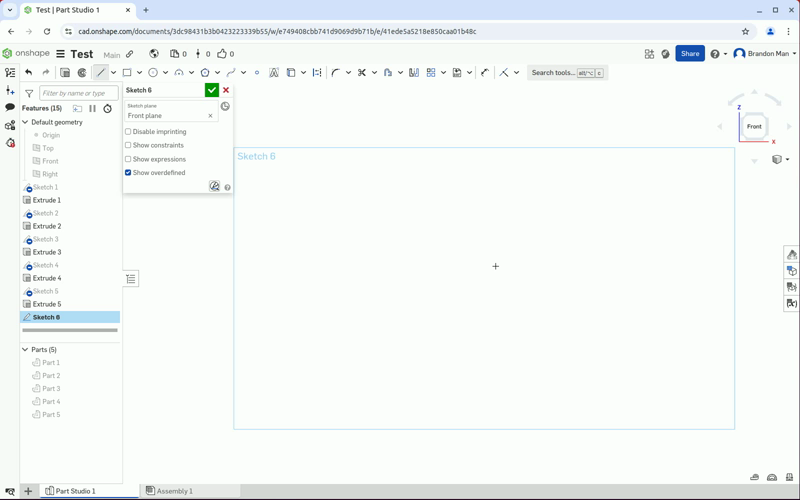
key_down(shift)
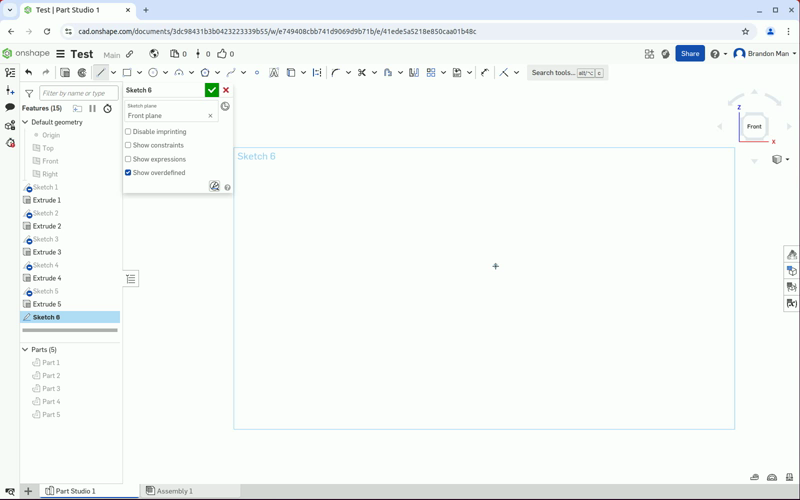
mouse_move(525, 265)
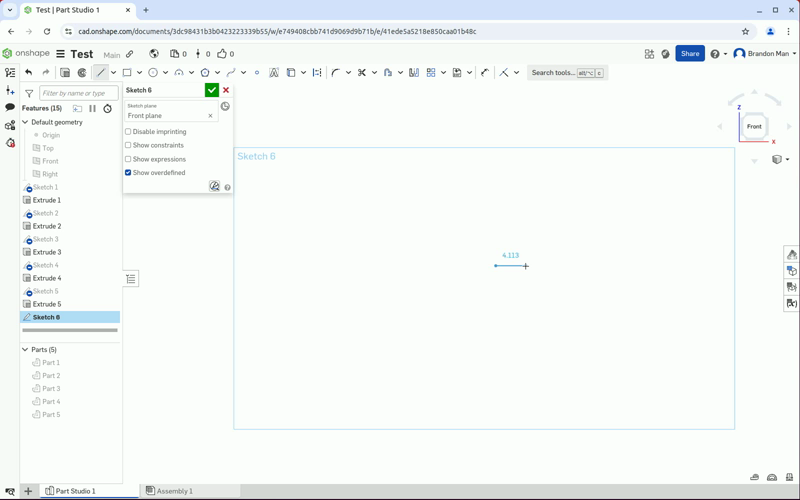
mouse_move(501, 268)
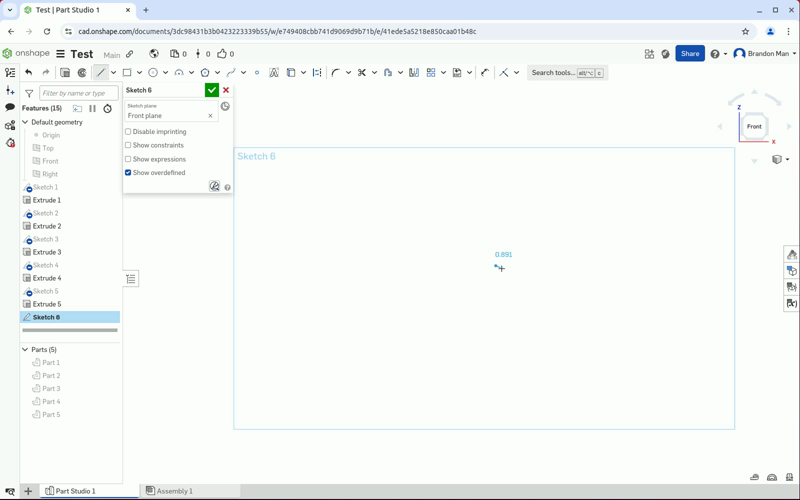
scroll(6)
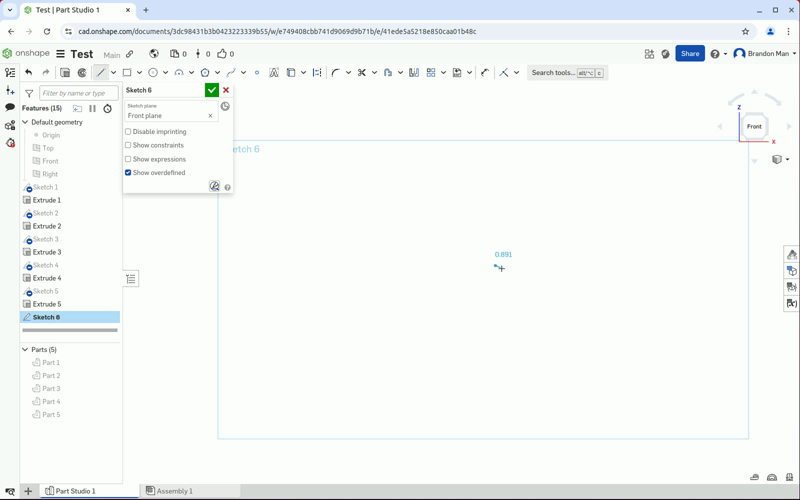
scroll(6)
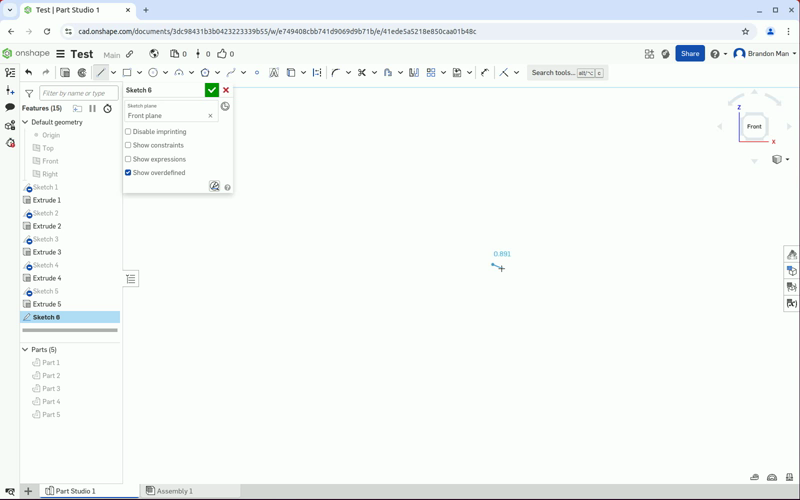
scroll(6)
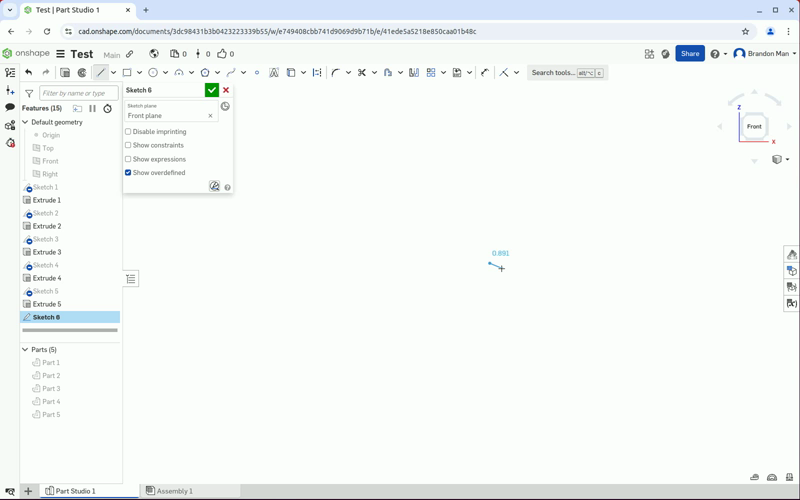
scroll(6)
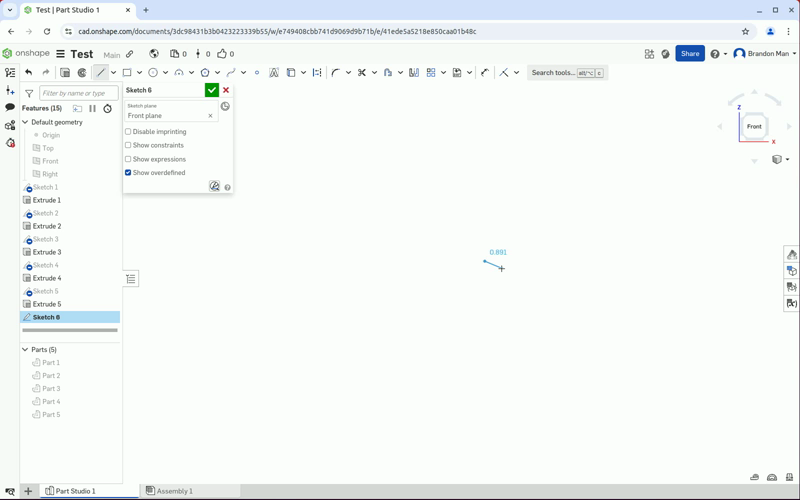
scroll(6)
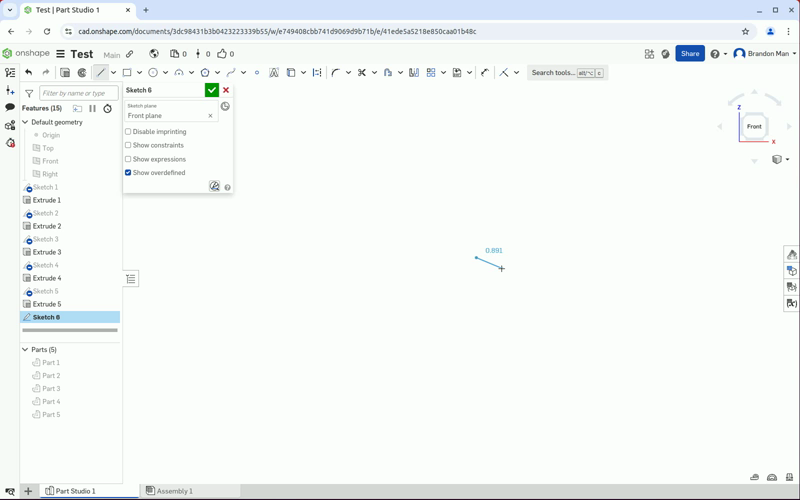
scroll(6)
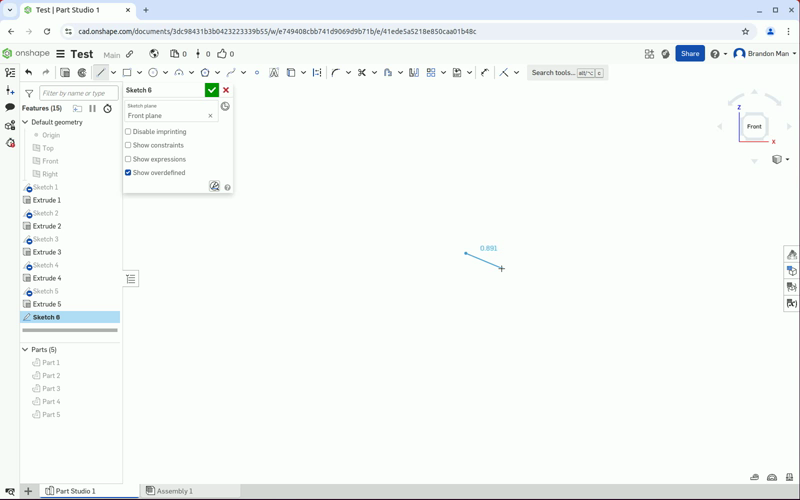
scroll(6)
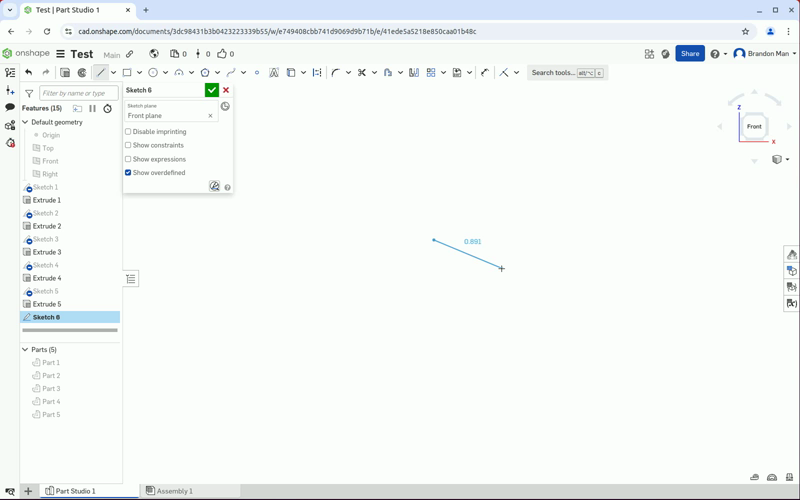
click(501, 268)
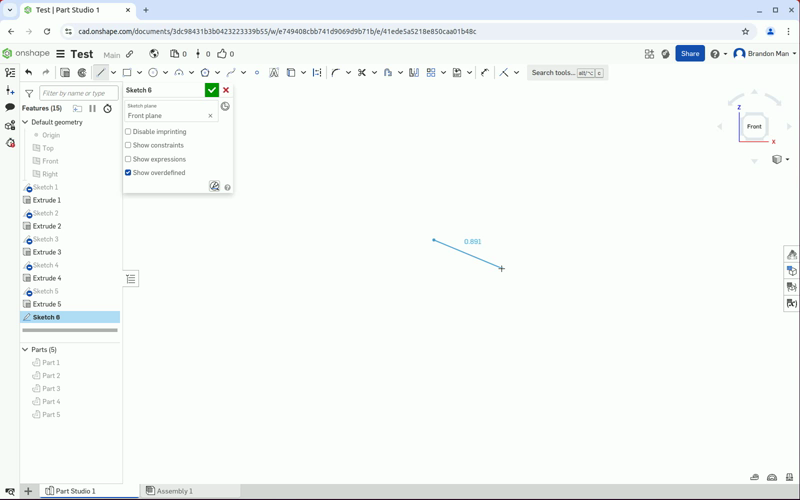
scroll(-6)
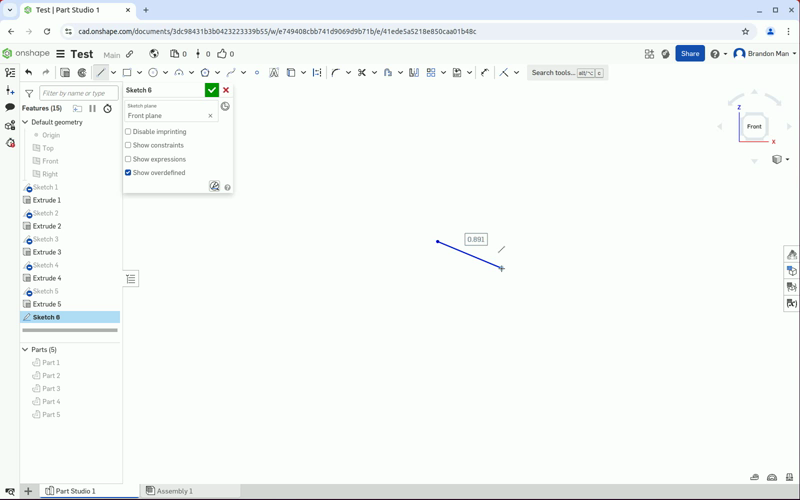
scroll(-6)
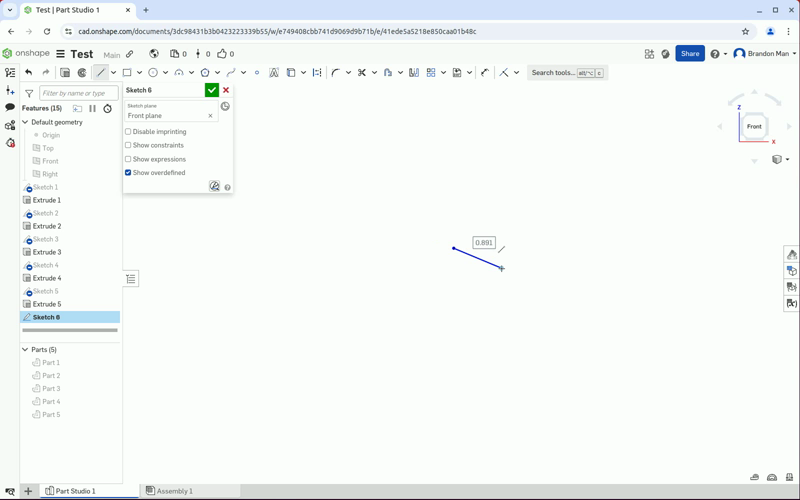
scroll(-6)
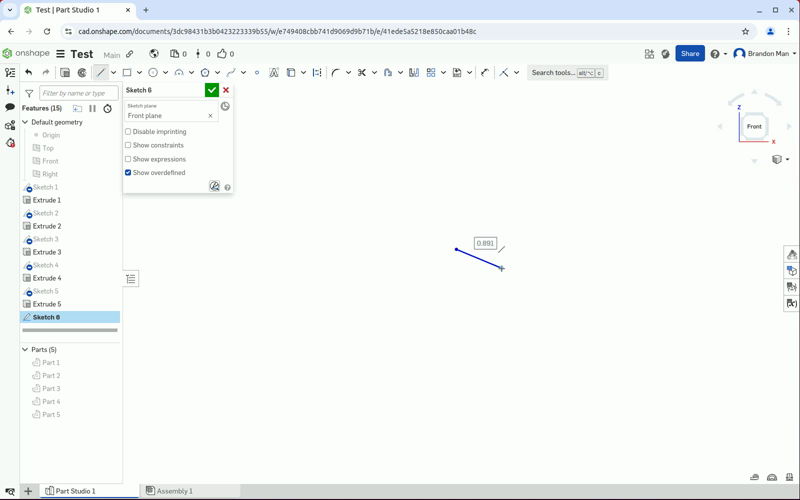
scroll(-6)
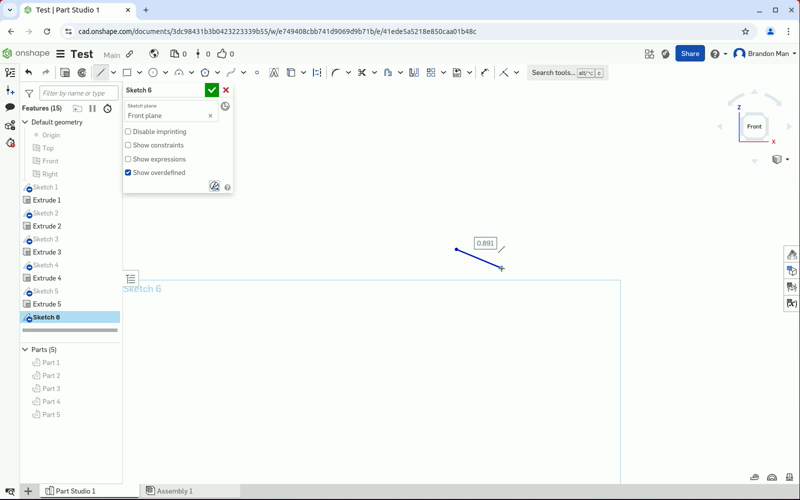
scroll(-6)
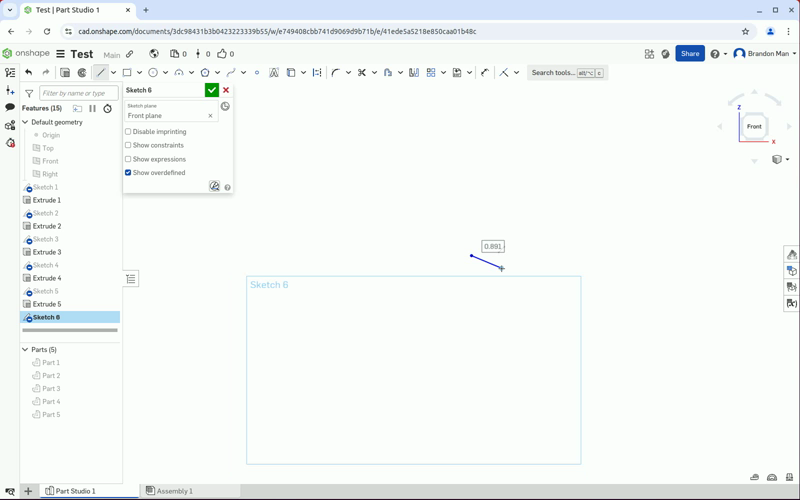
scroll(-6)
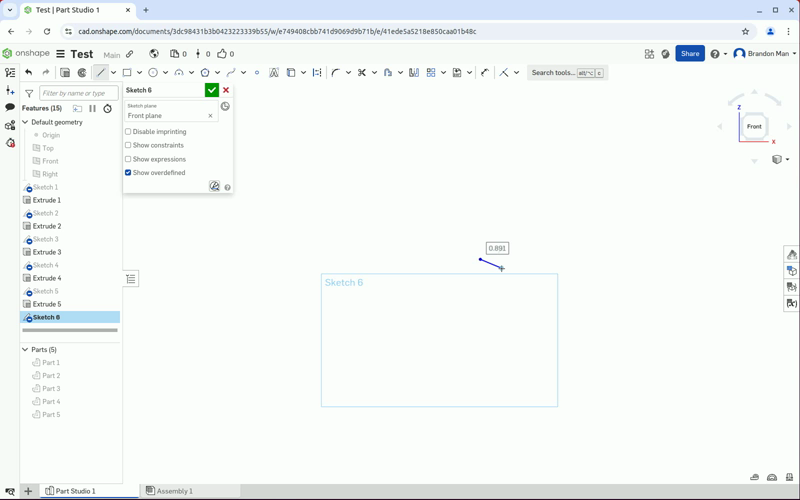
scroll(-6)
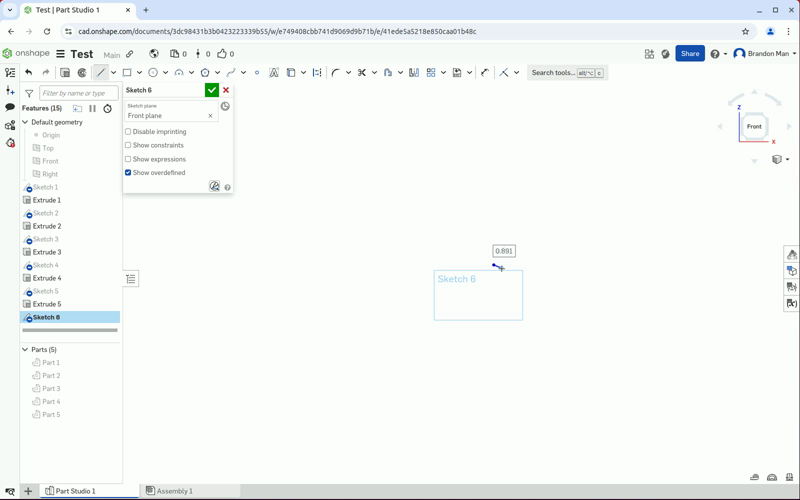
key_up(shift)
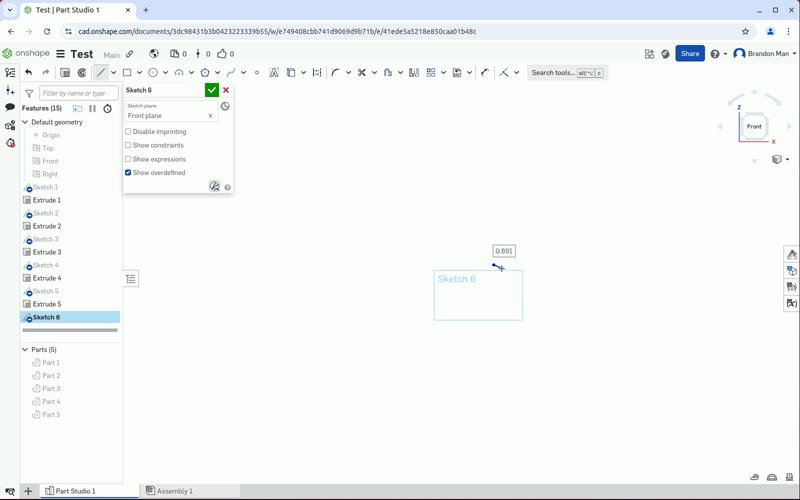
key_down(shift)
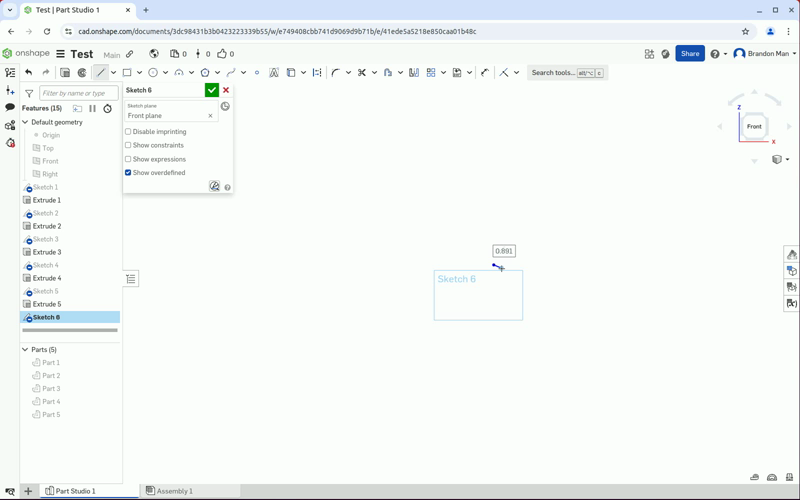
mouse_move(531, 268)
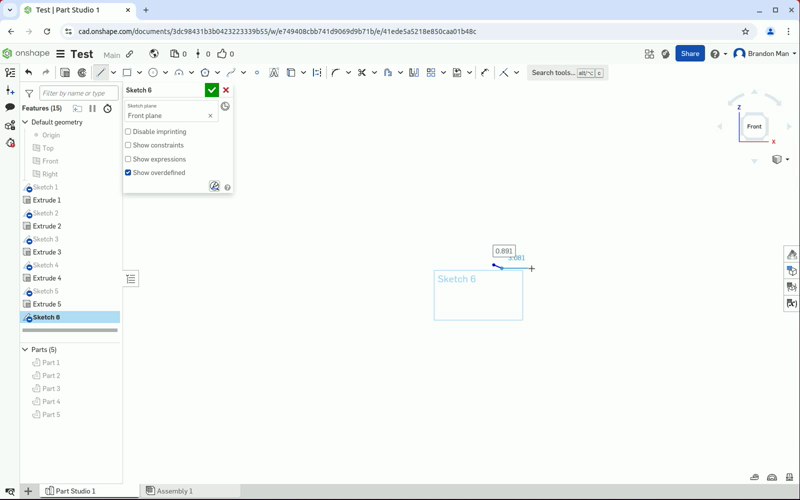
mouse_move(505, 261)
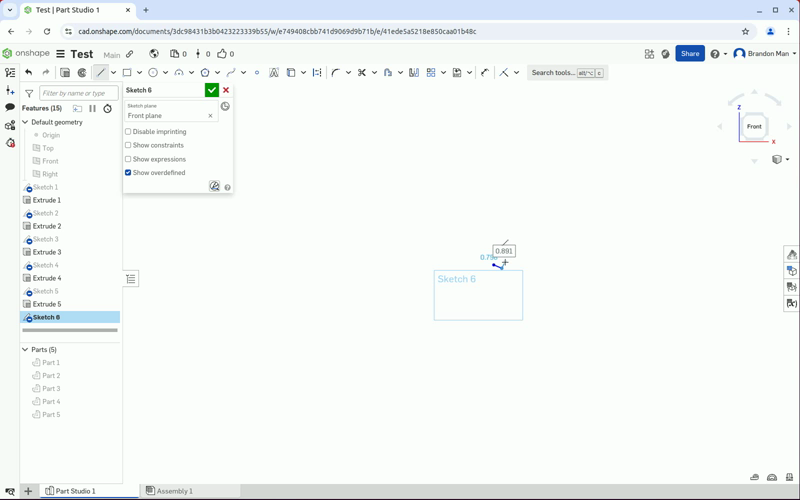
click(505, 261)
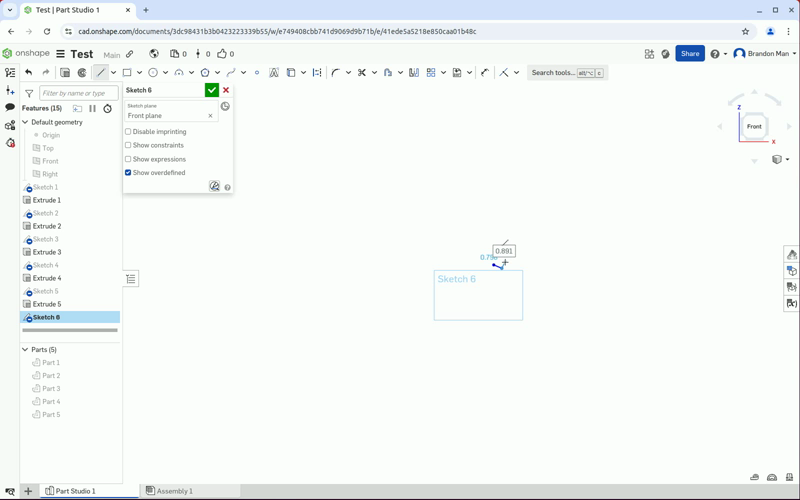
key_up(shift)
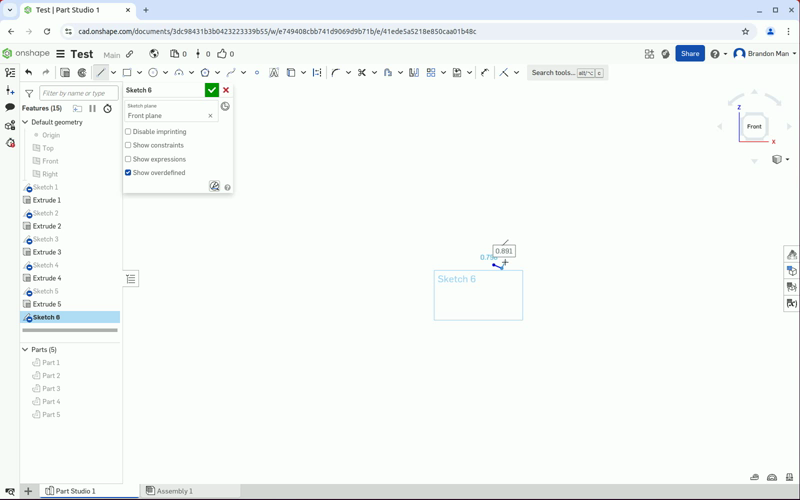
key_down(shift)
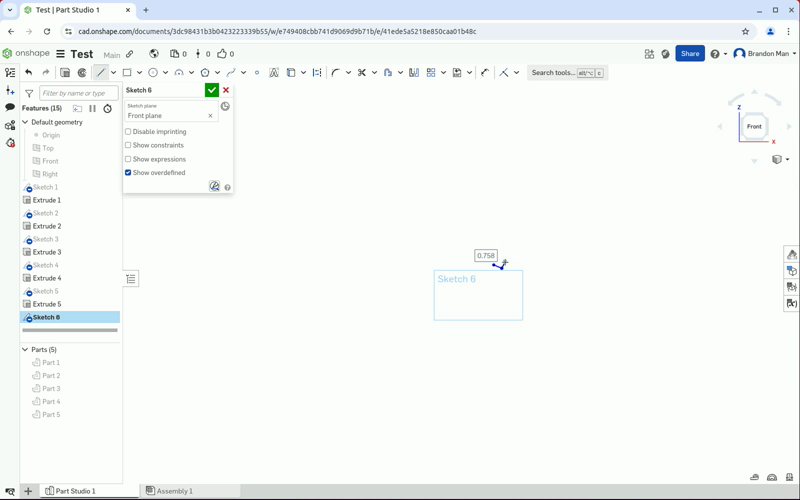
mouse_move(535, 261)
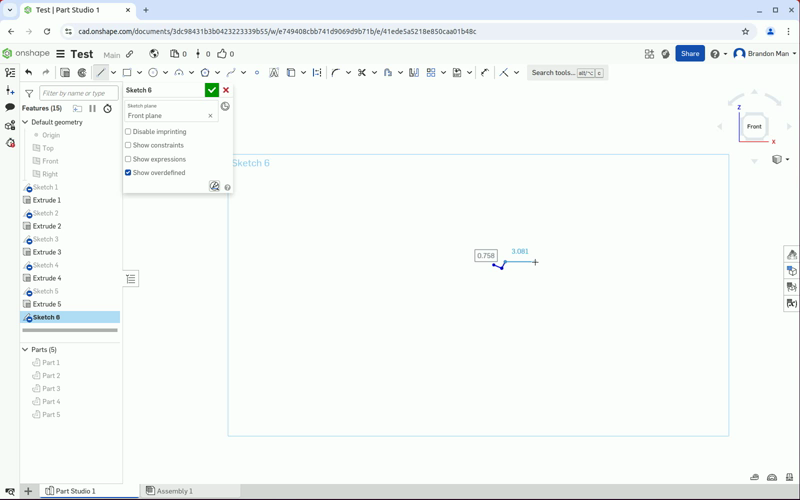
mouse_move(499, 258)
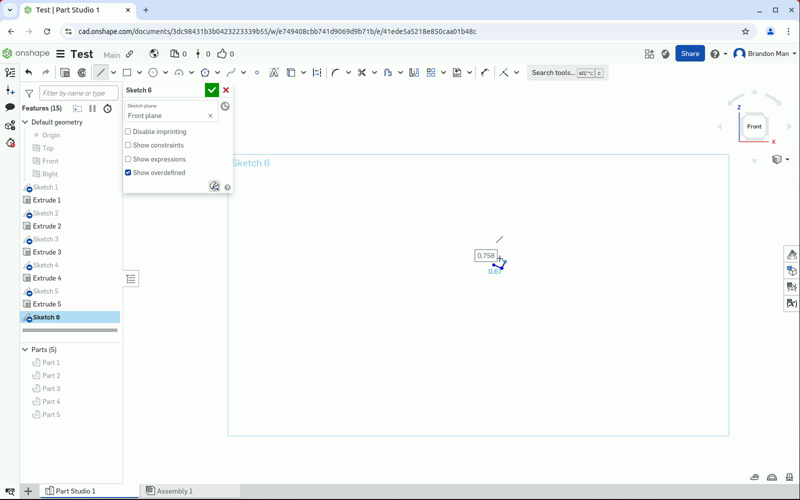
scroll(6)
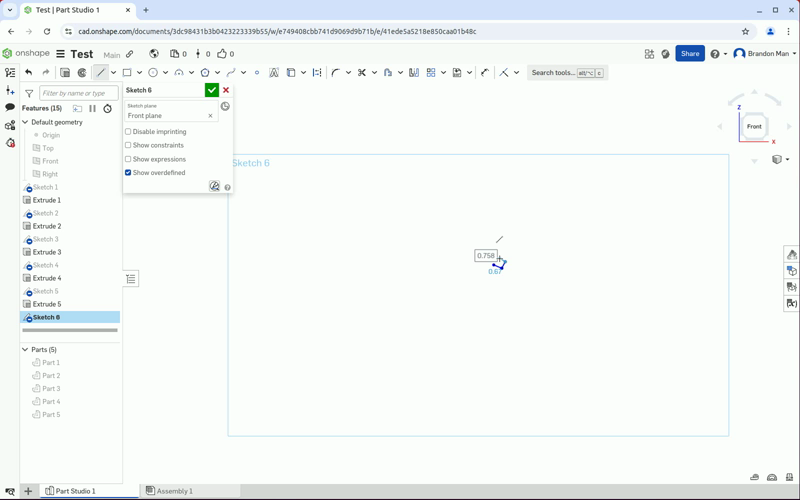
scroll(6)
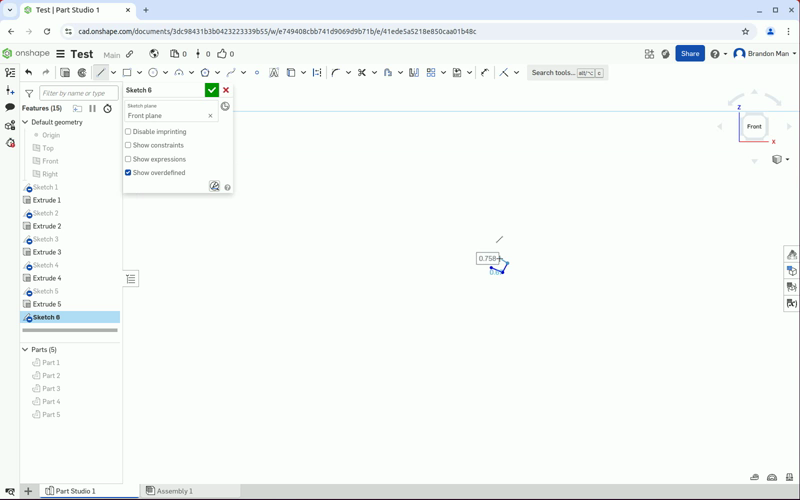
scroll(6)
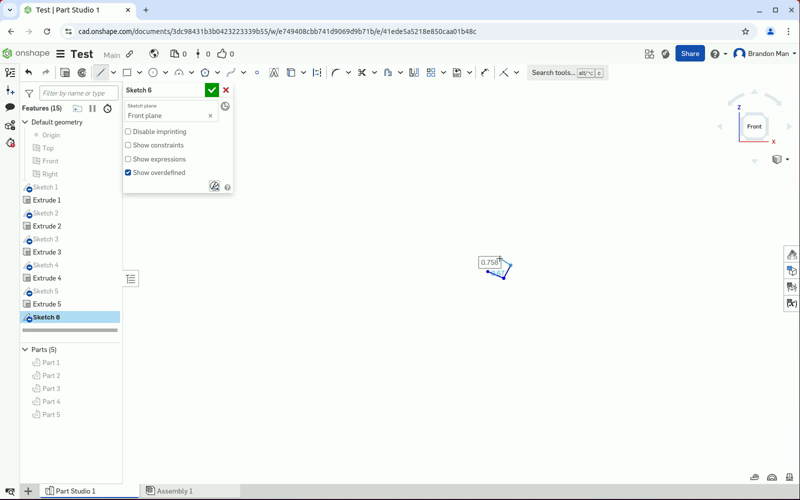
scroll(6)
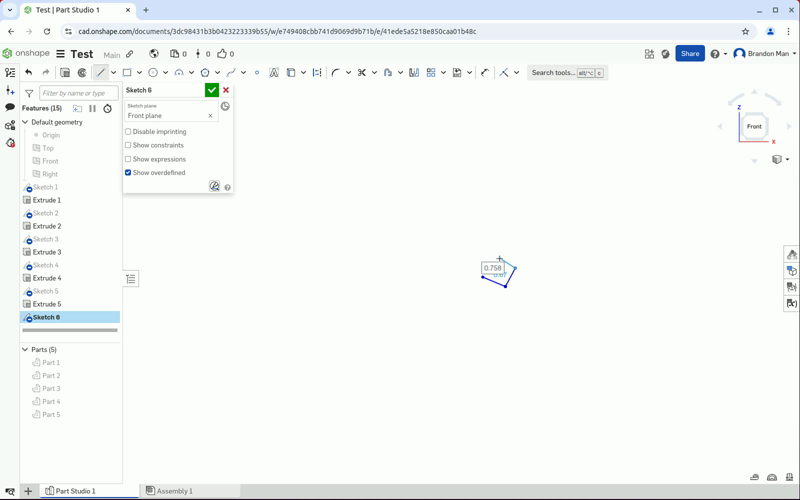
scroll(6)
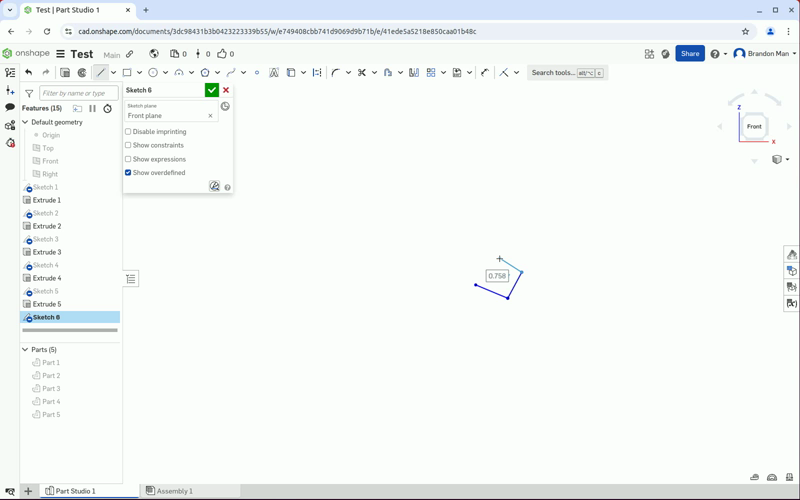
scroll(6)
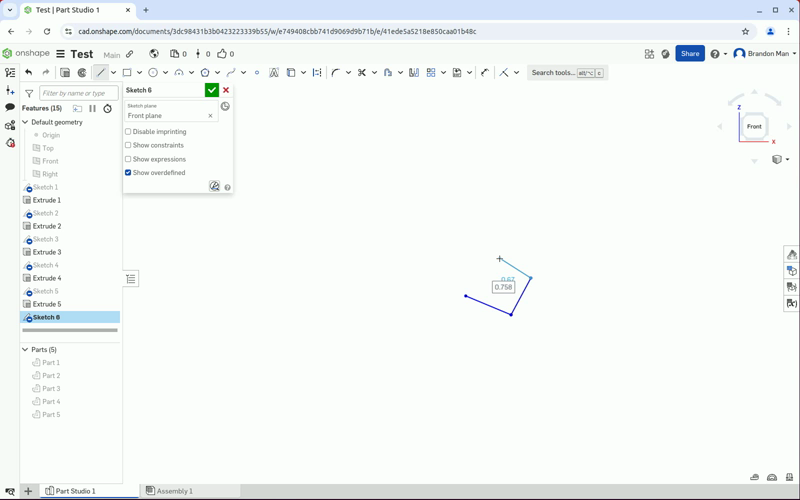
scroll(6)
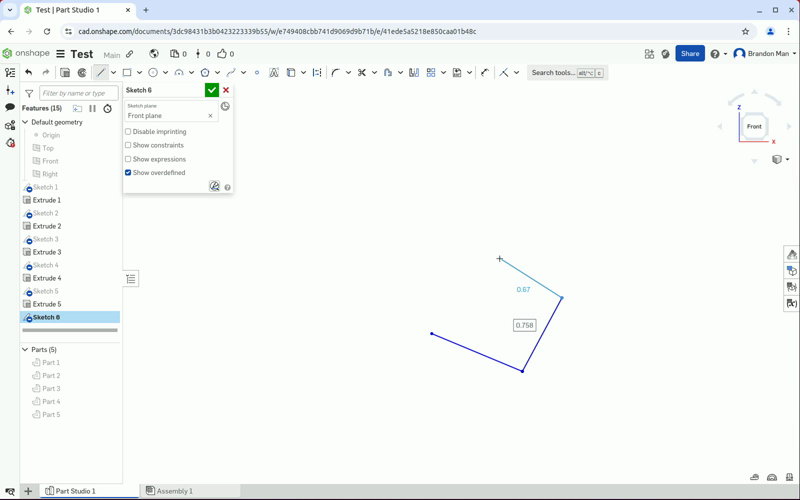
click(499, 258)
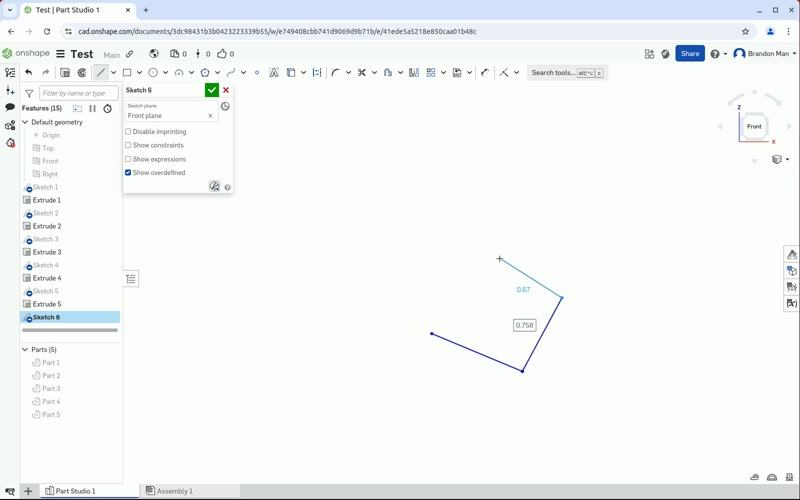
scroll(-6)
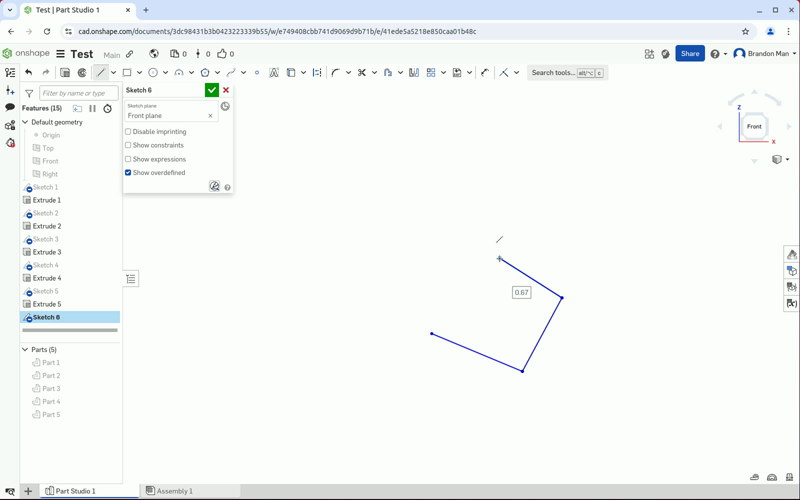
scroll(-6)
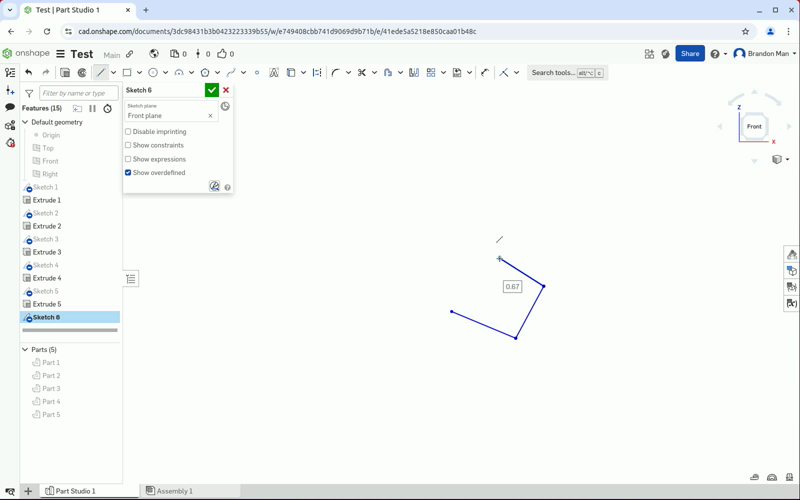
scroll(-6)
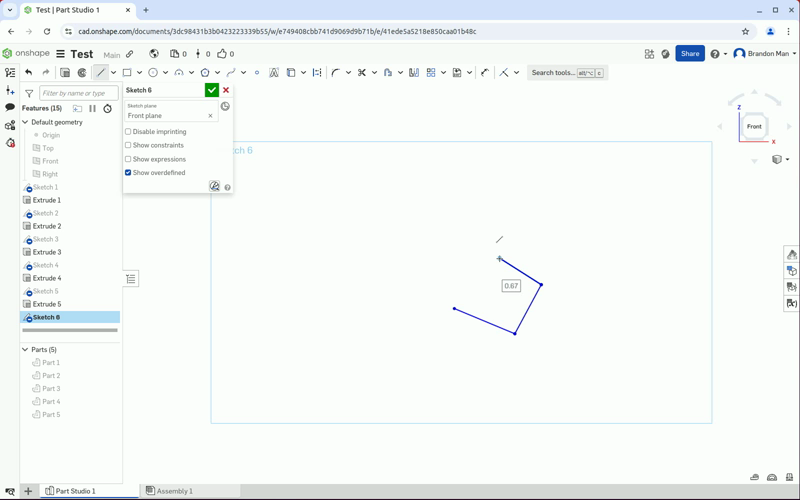
scroll(-6)
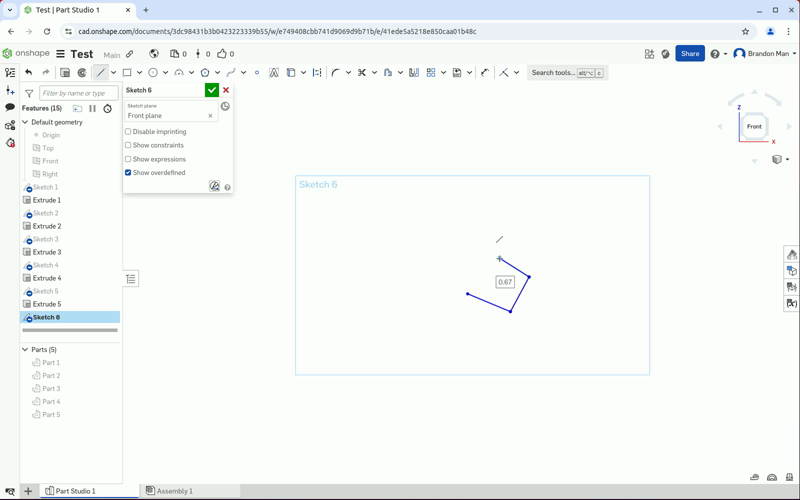
scroll(-6)
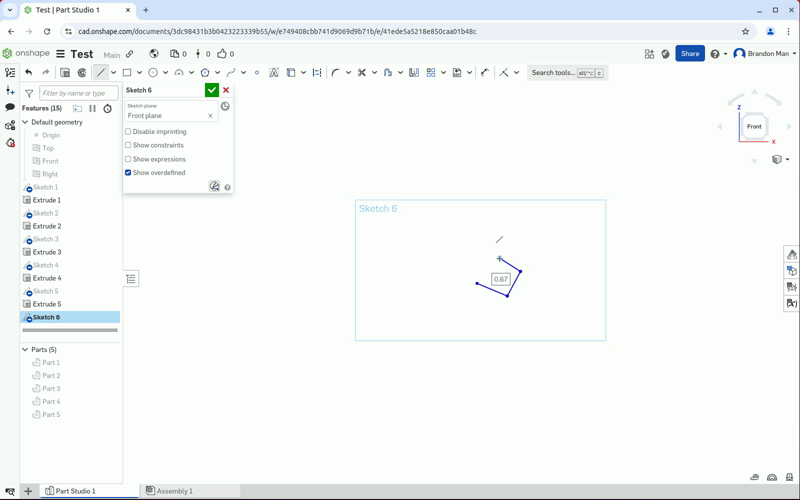
scroll(-6)
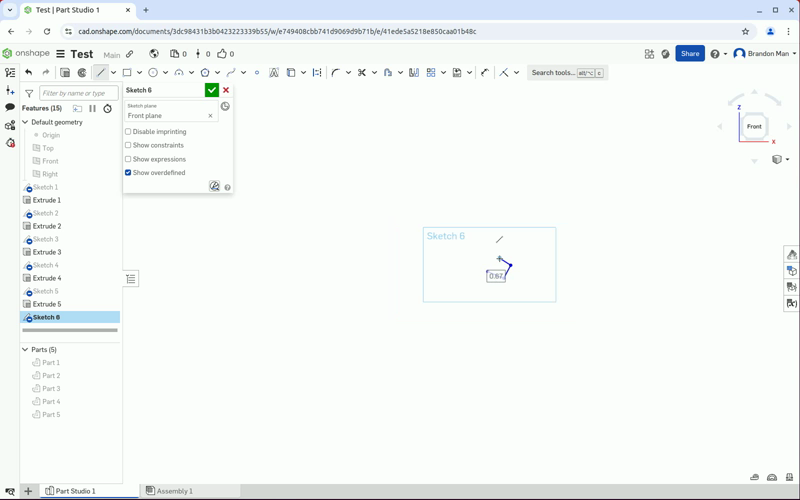
scroll(-6)
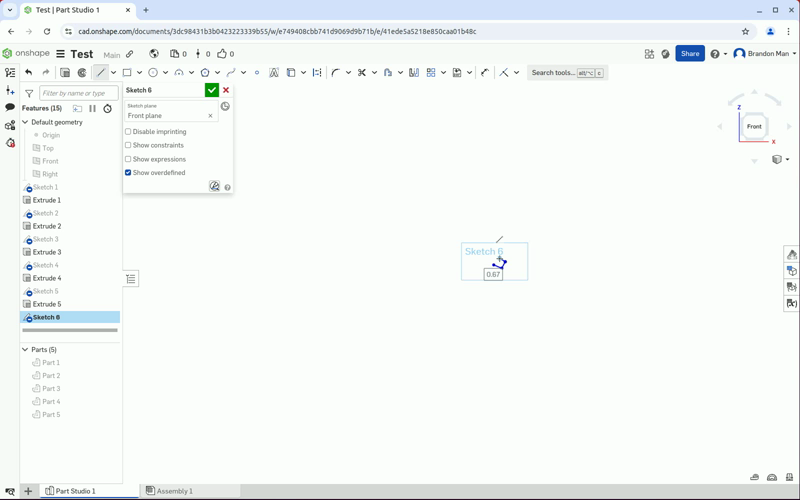
key_up(shift)
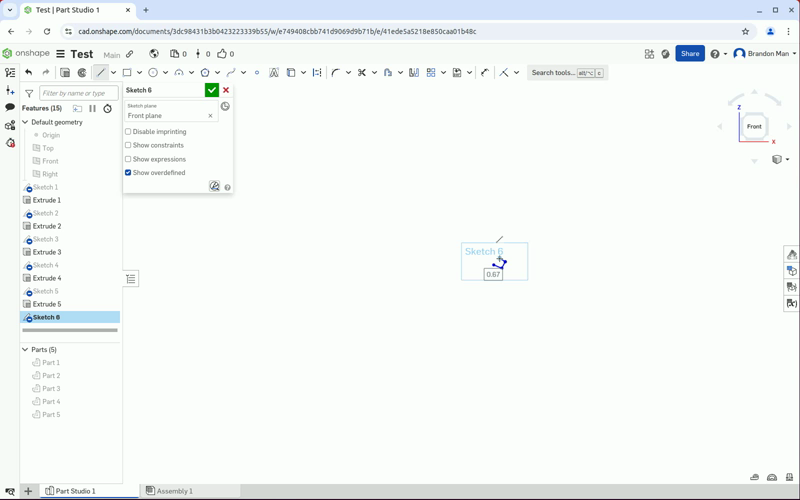
mouse_move(529, 258)
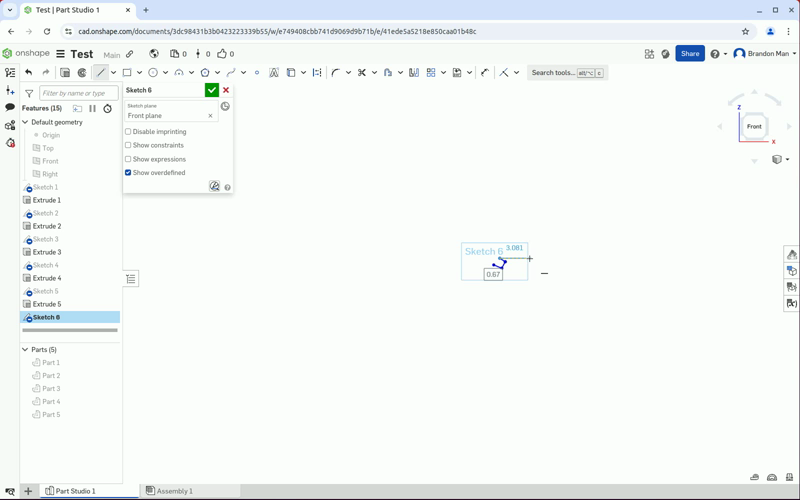
key_down(shift)
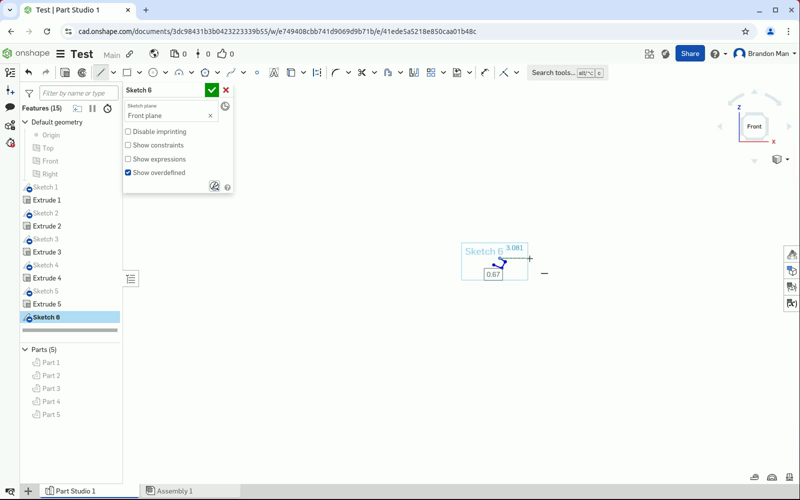
mouse_move(495, 265)
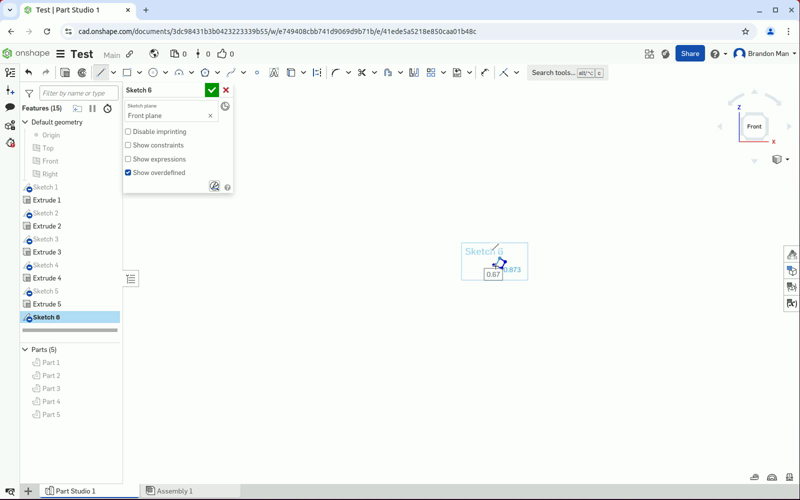
key_up(shift)
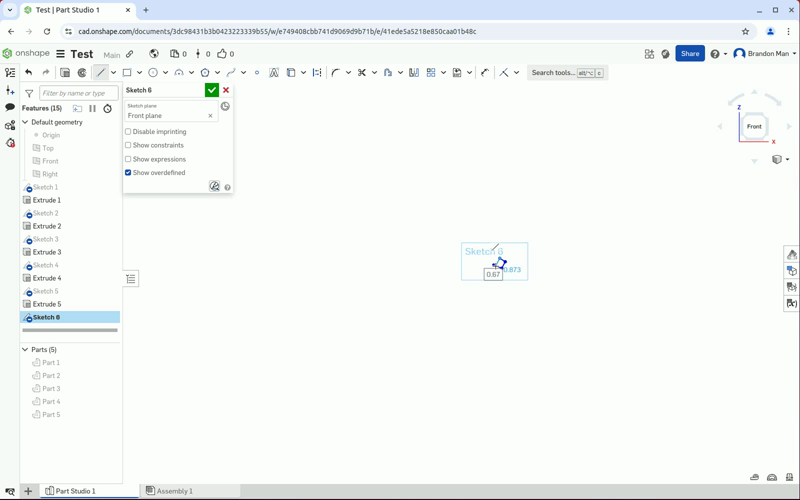
click(495, 265)
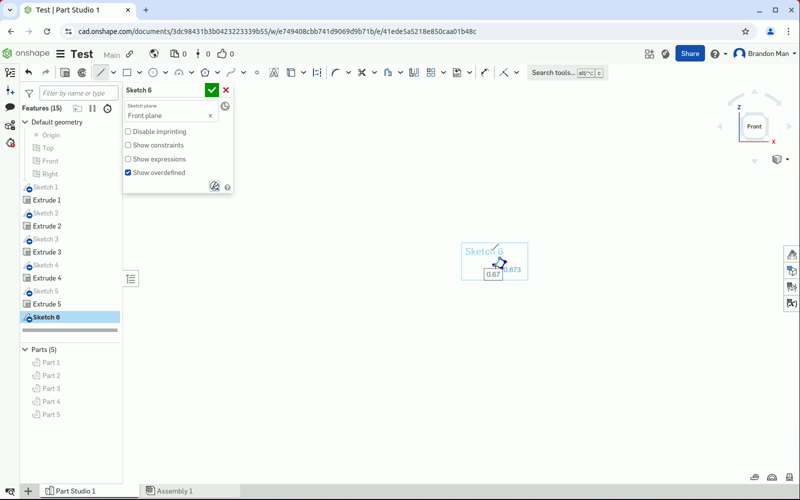
key(esc)
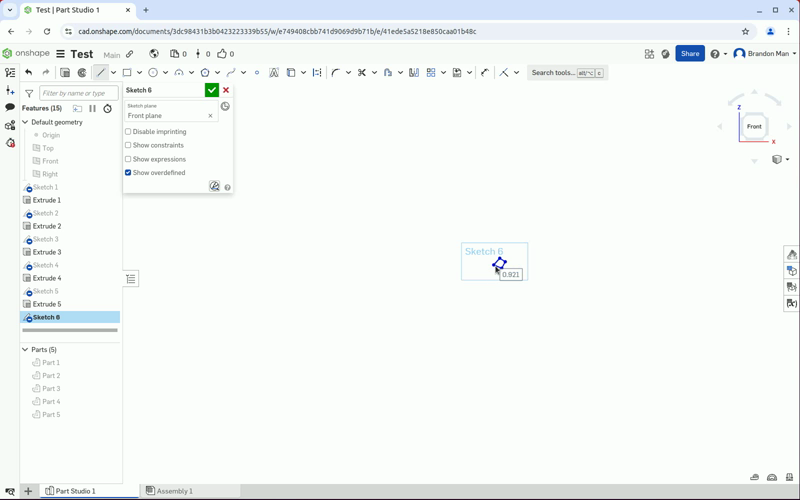
mouse_move(500, 264)
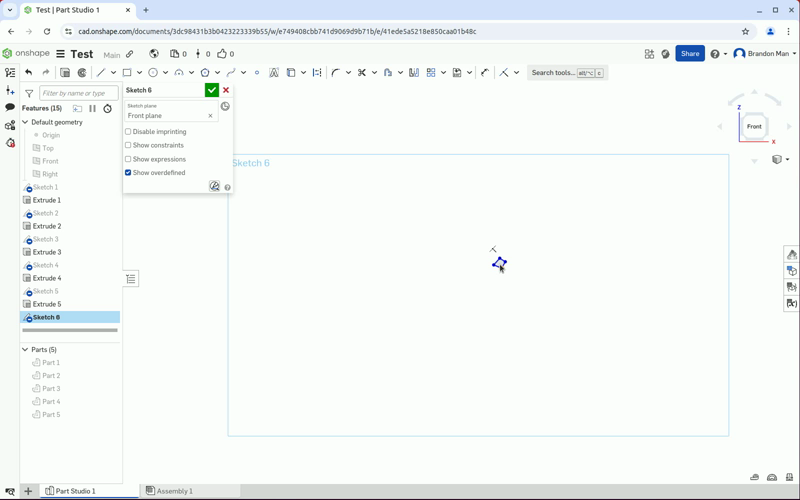
scroll(6)
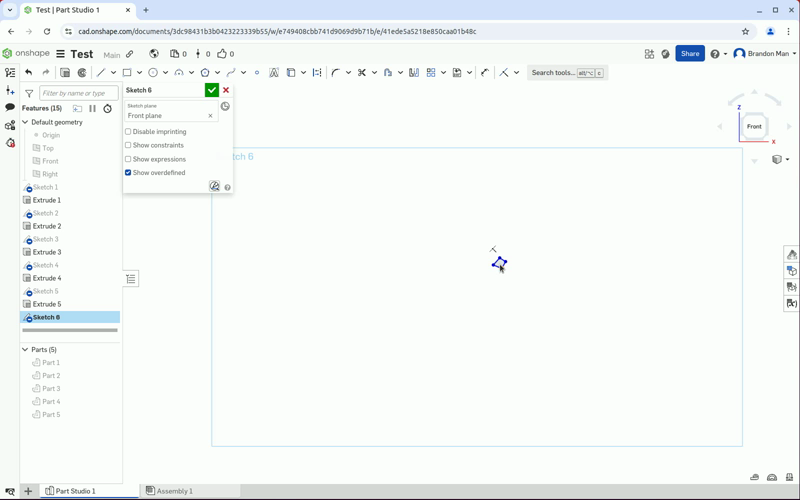
scroll(6)
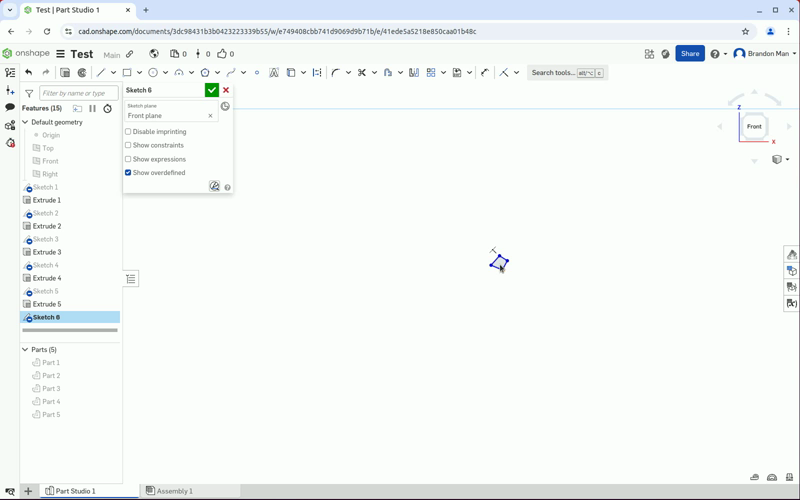
scroll(6)
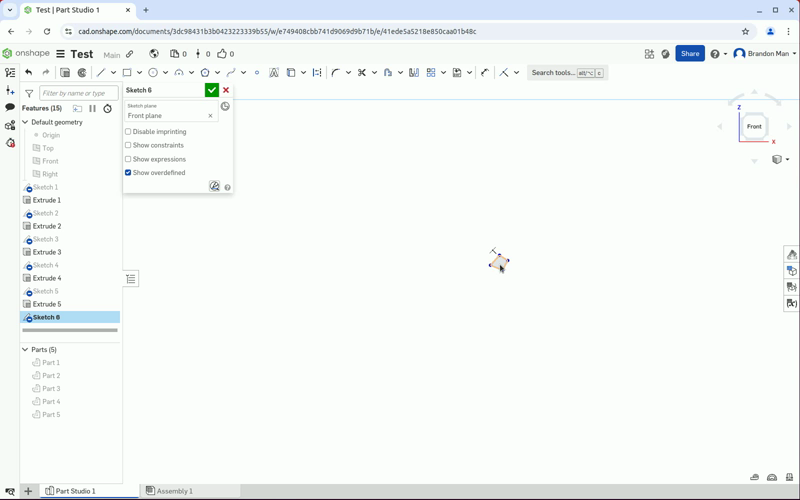
scroll(6)
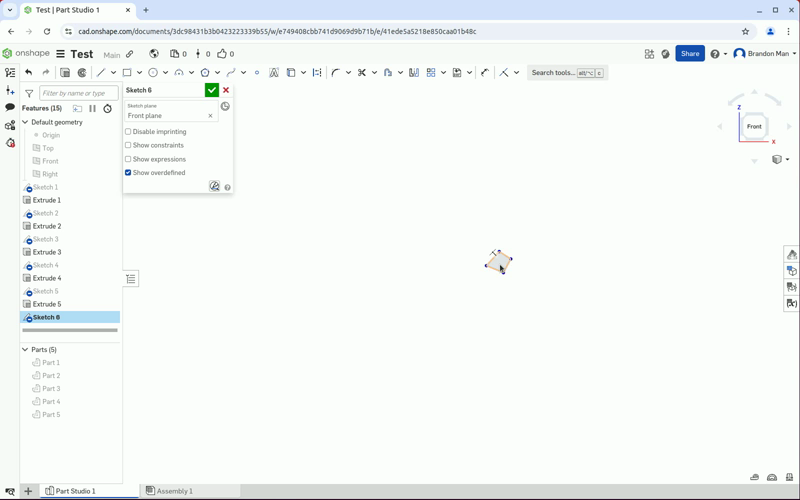
scroll(6)
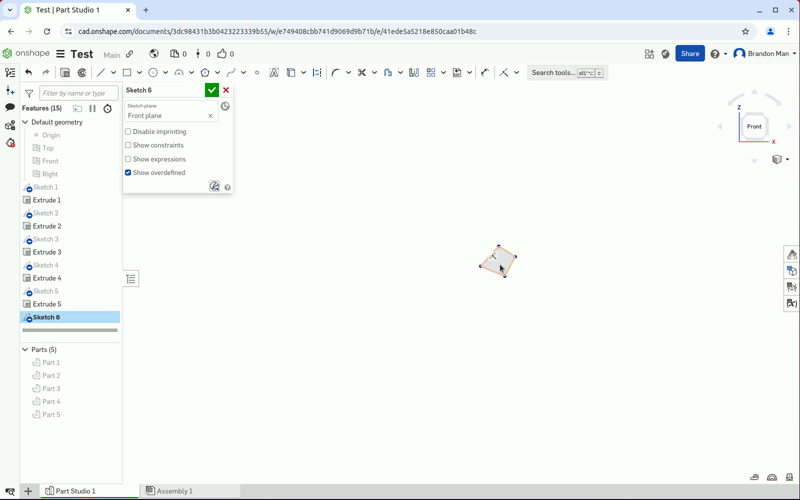
scroll(6)
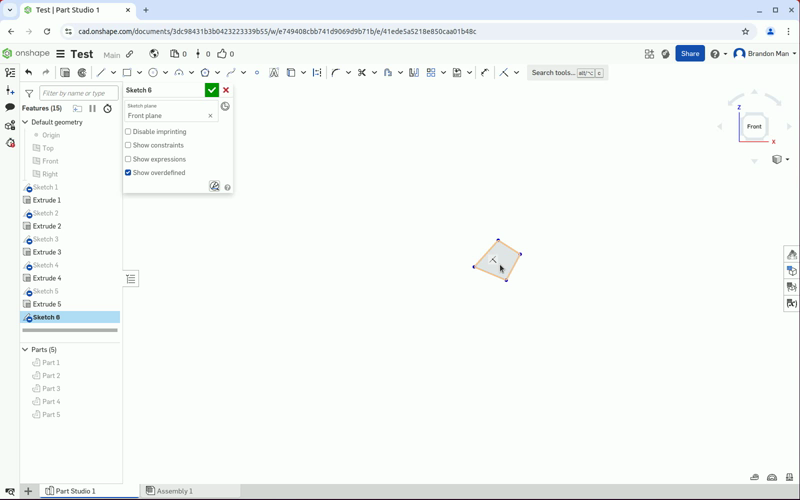
scroll(6)
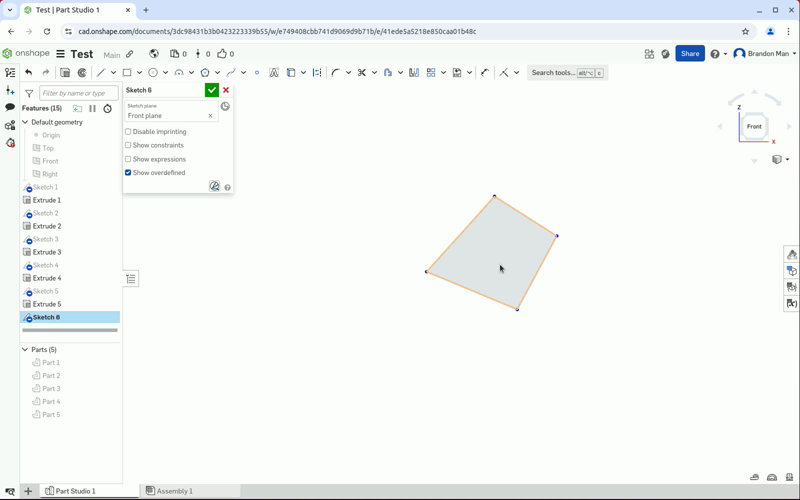
click(500, 264)
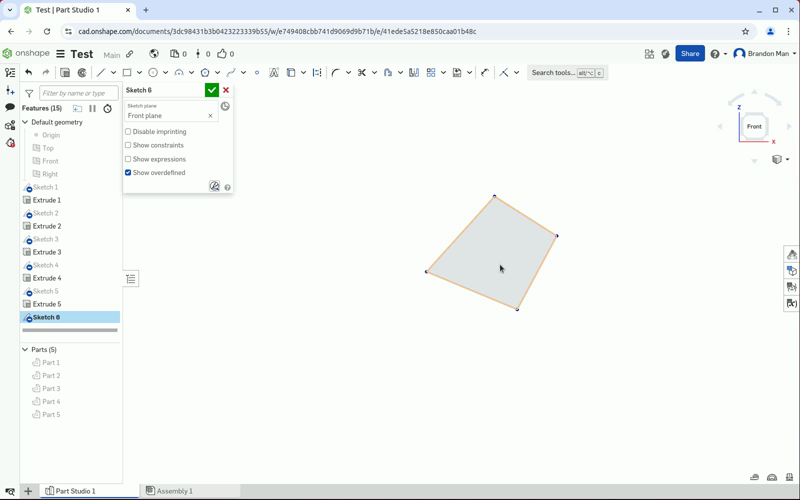
scroll(-6)
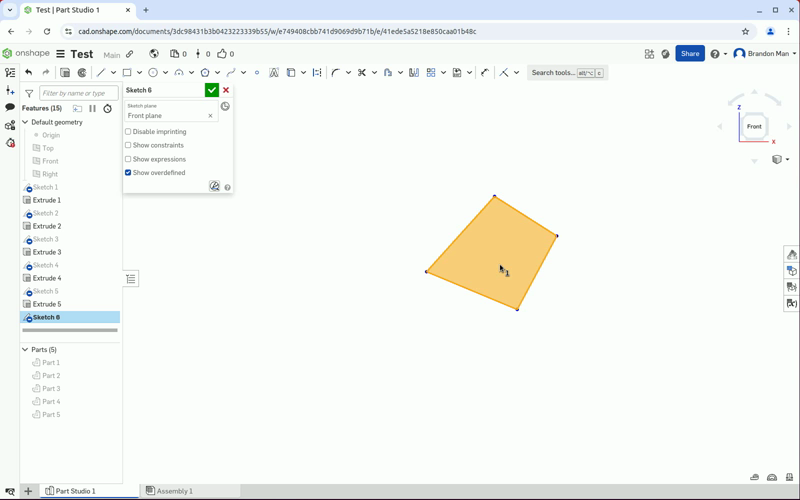
scroll(-6)
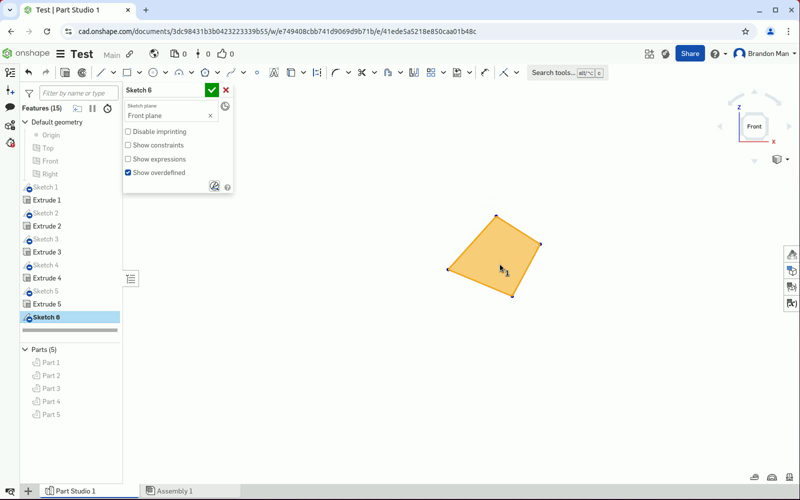
scroll(-6)
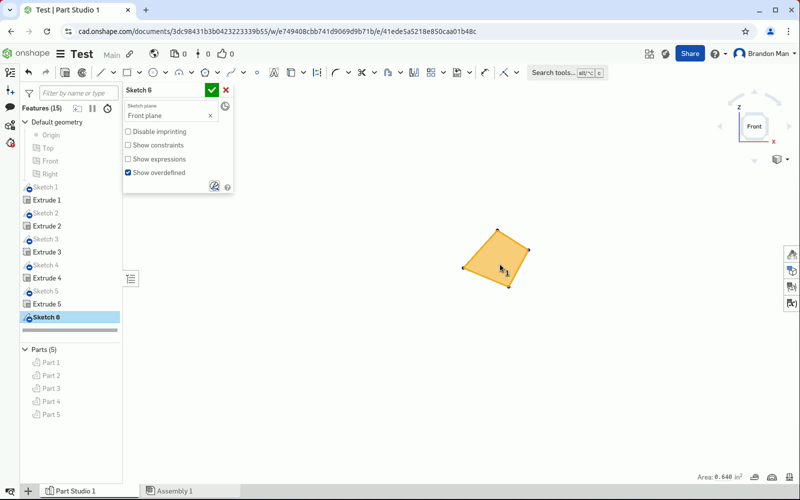
scroll(-6)
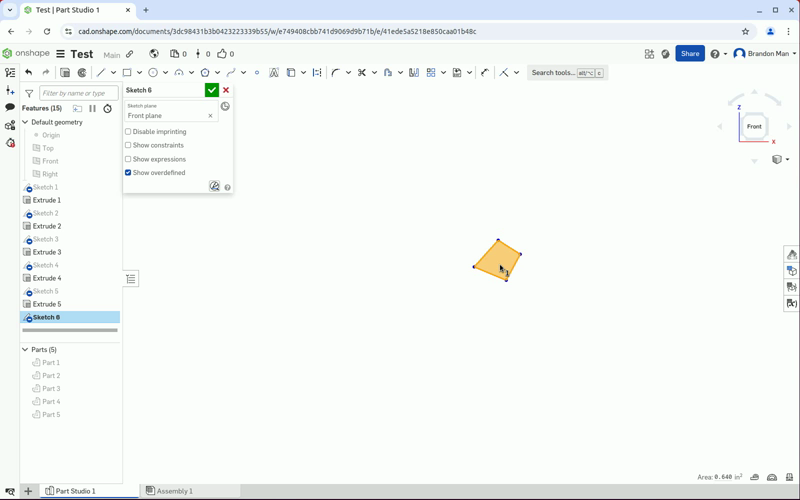
scroll(-6)
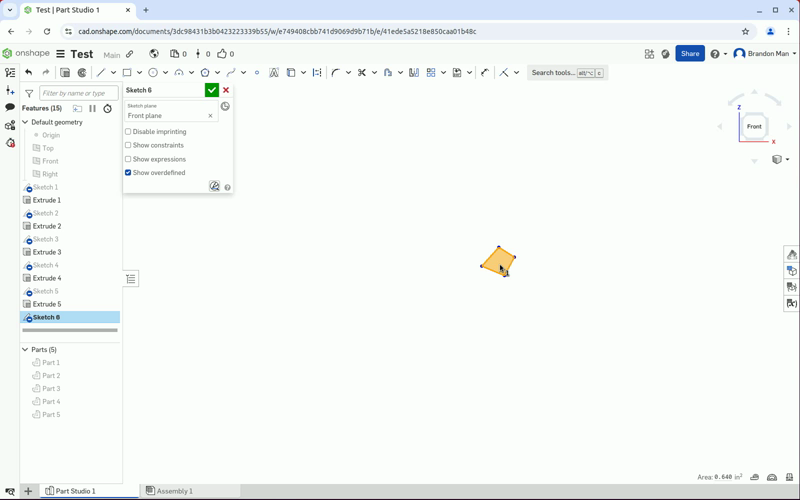
scroll(-6)
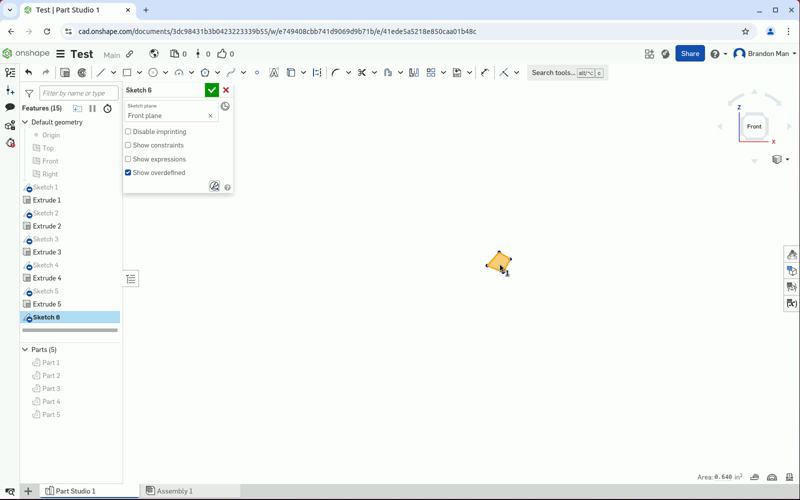
scroll(-6)
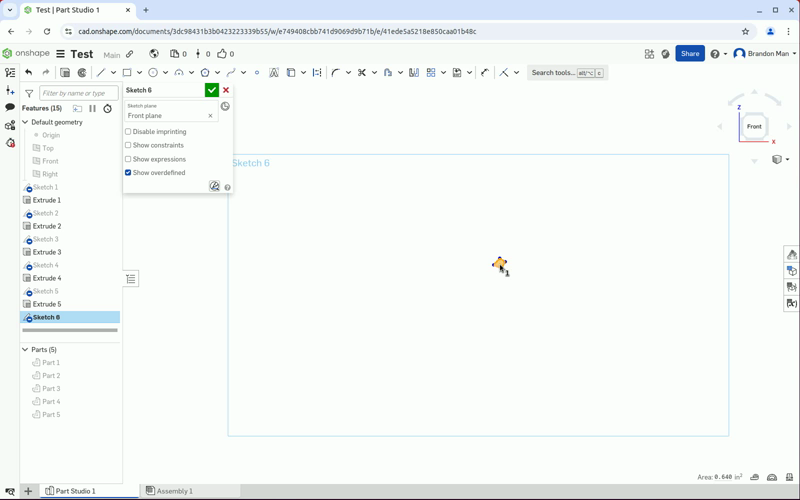
mouse_move(73, 352)
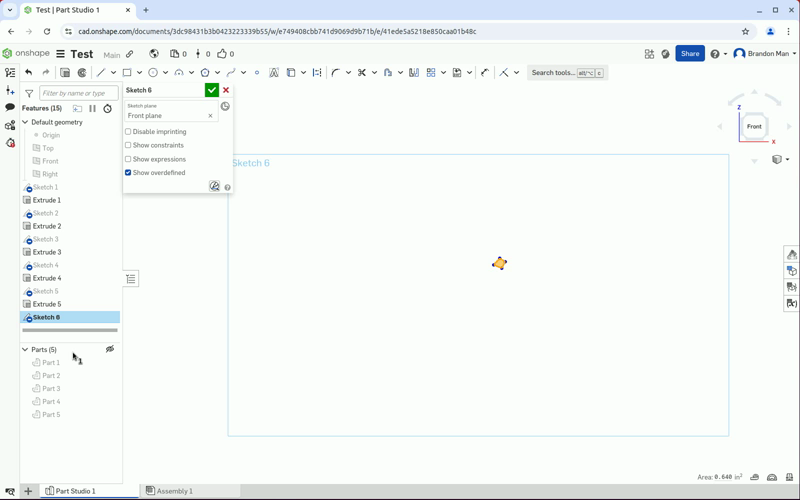
key(shift+y)
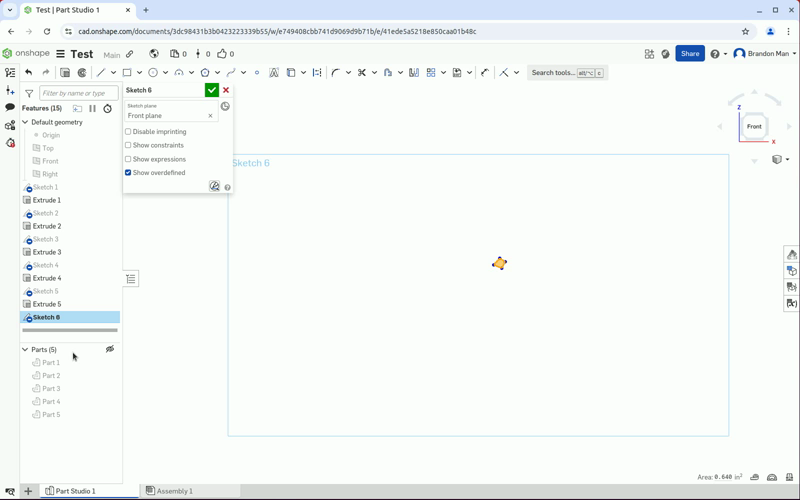
key(shift+e)
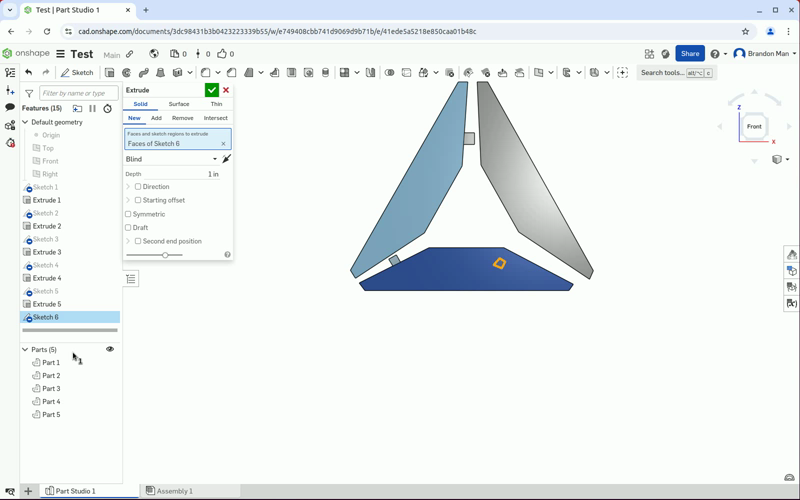
mouse_move(143, 106)
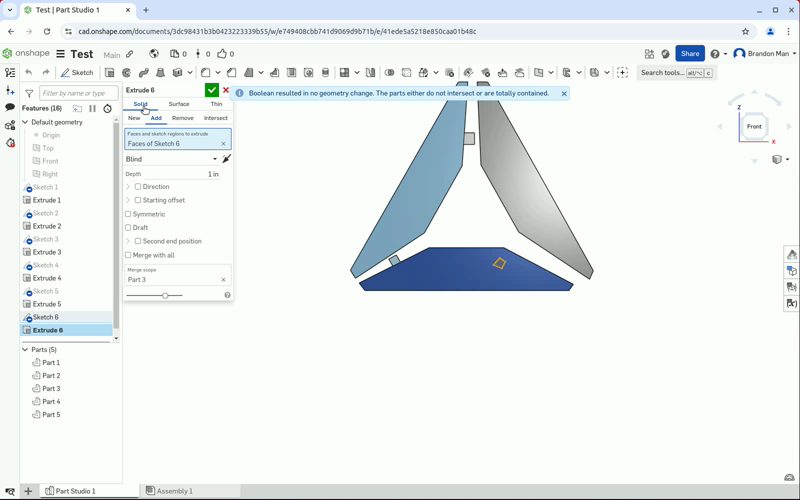
click(143, 106)
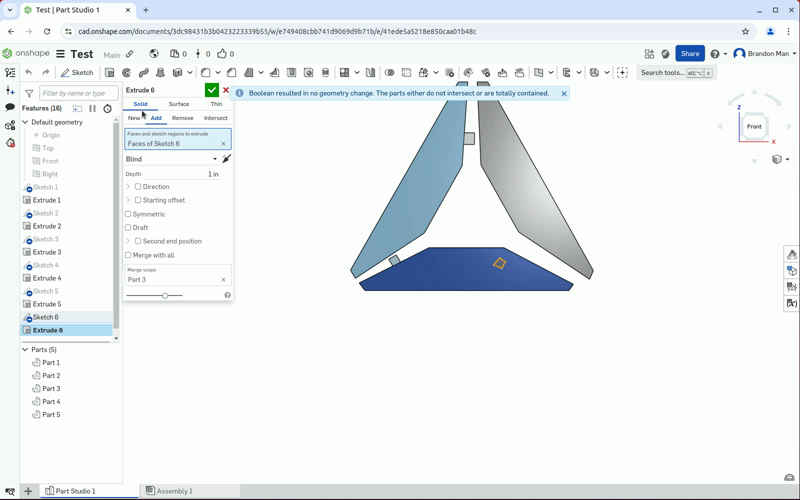
mouse_move(137, 120)
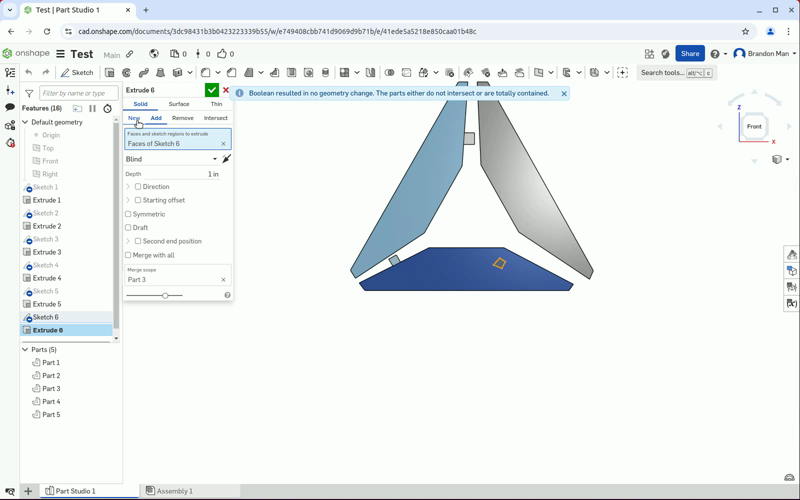
click(137, 120)
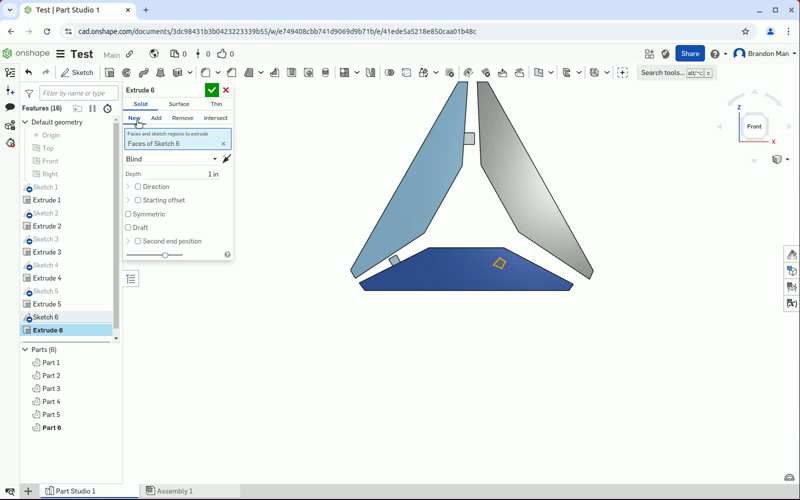
key(tab, 4)
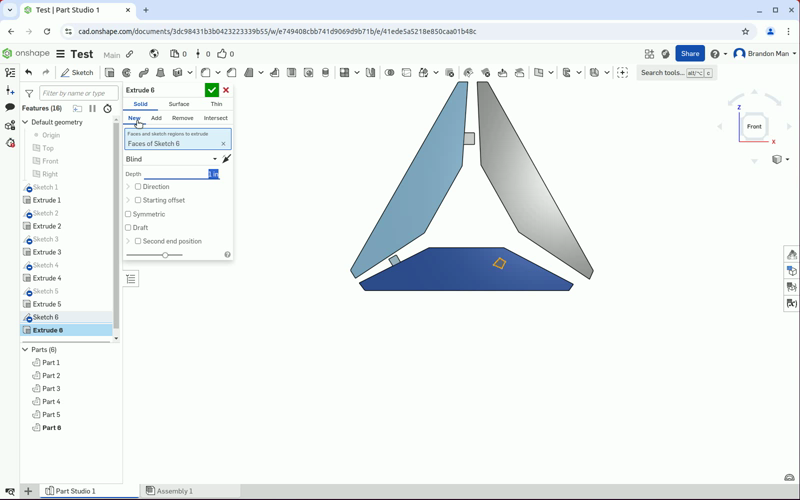
text(1.926)
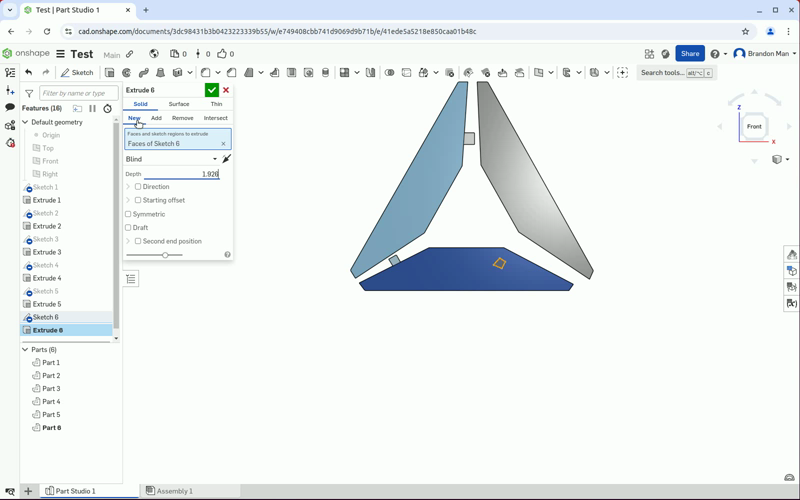
key(tab, 3)
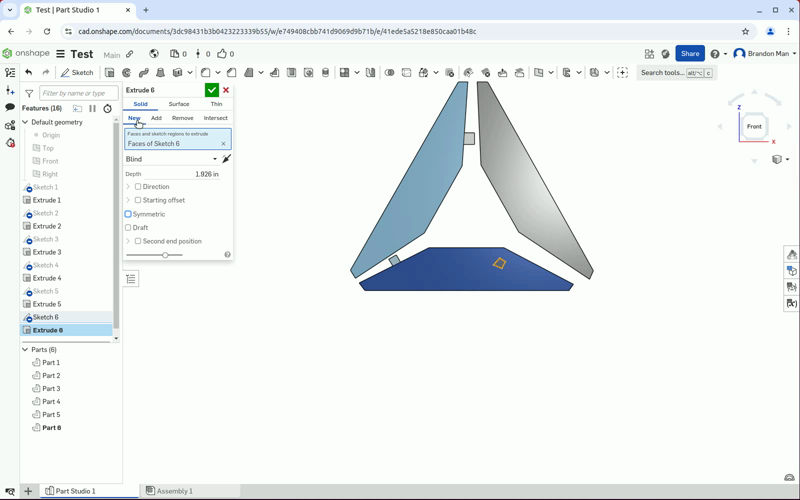
key(space)
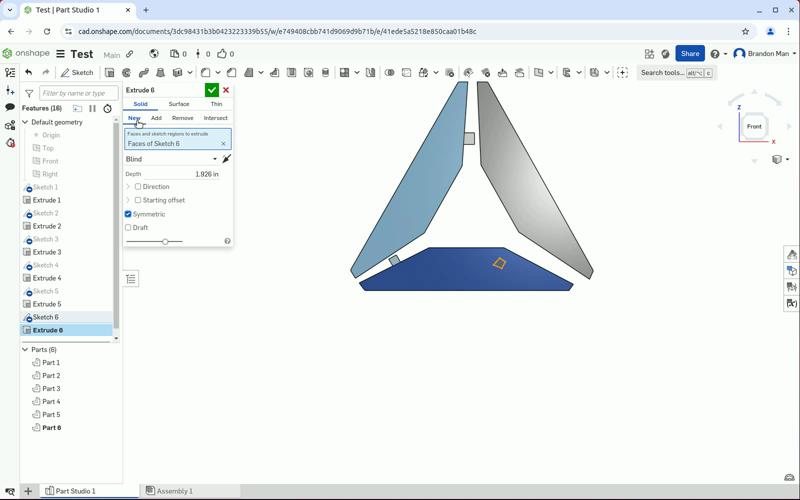
key(enter)
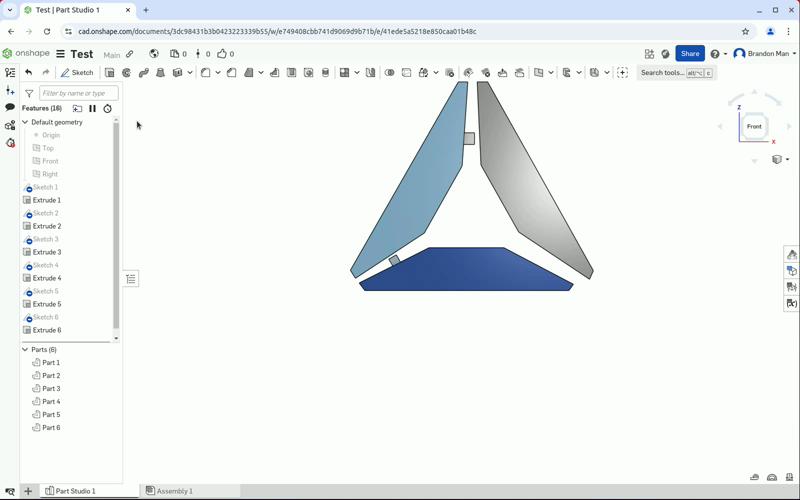
key(shift+h)
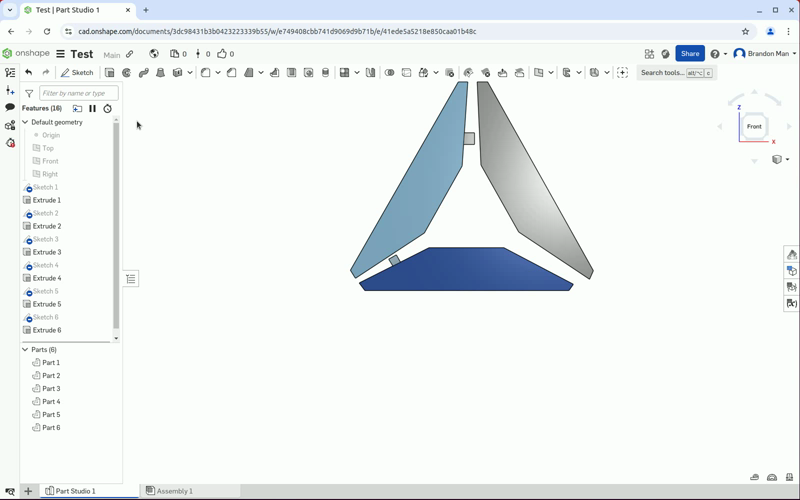
key(shift+h)
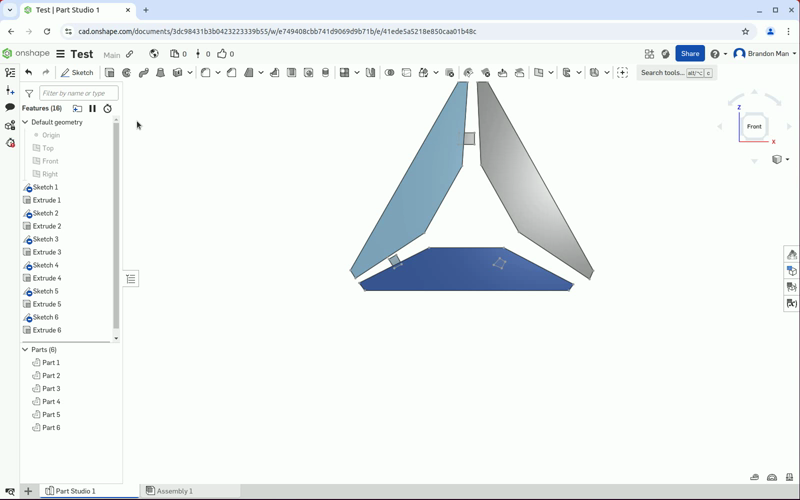
key(shift+7)
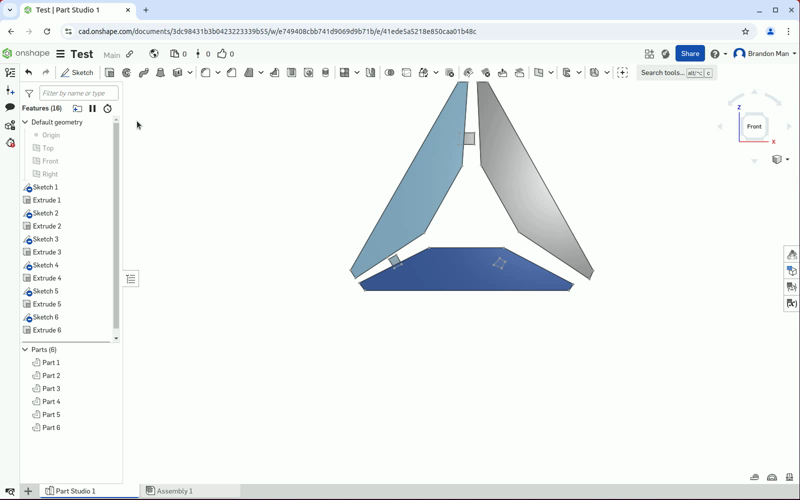
key(left, 2)
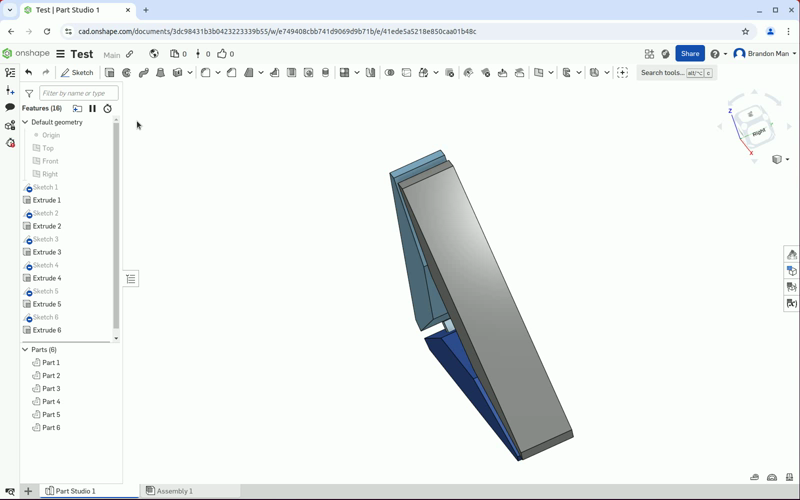
key(down, 2)
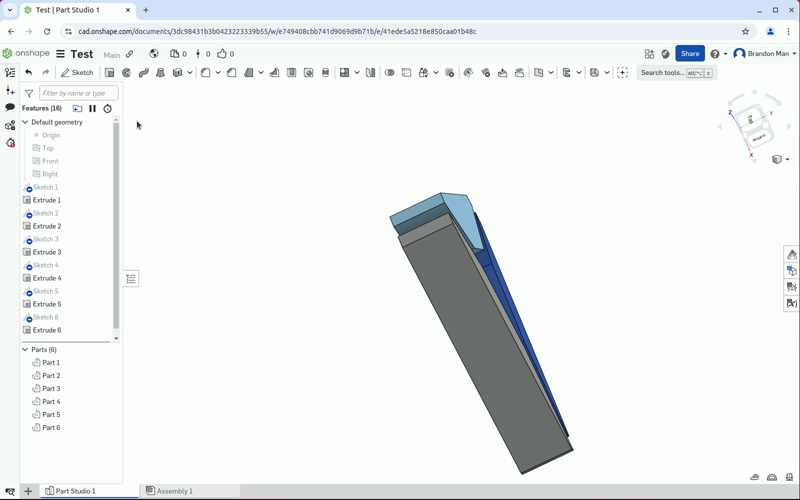
key(up, 2)
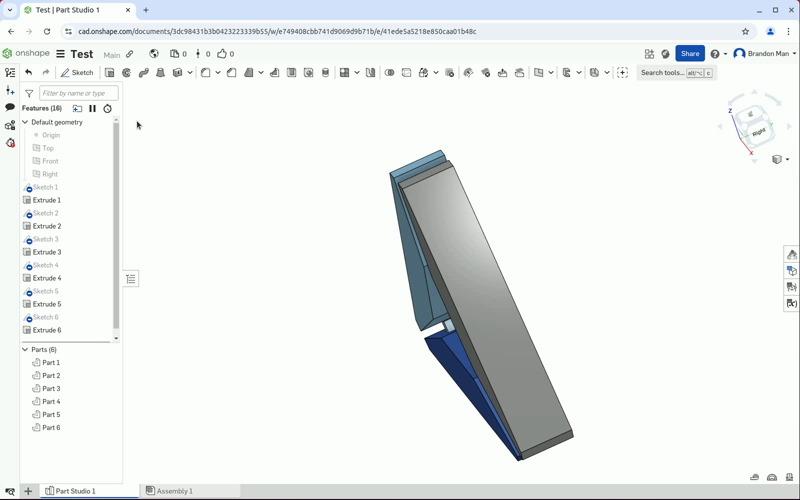
key(right, 2)
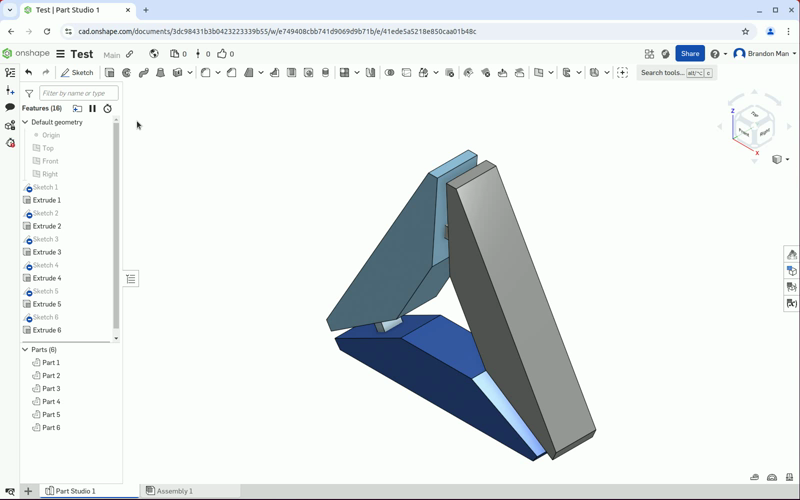
mouse_move(69, 189)
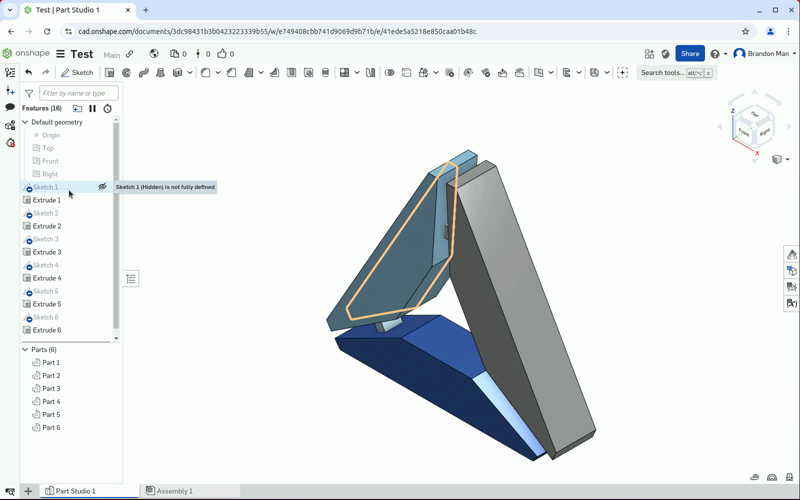
click(69, 189)